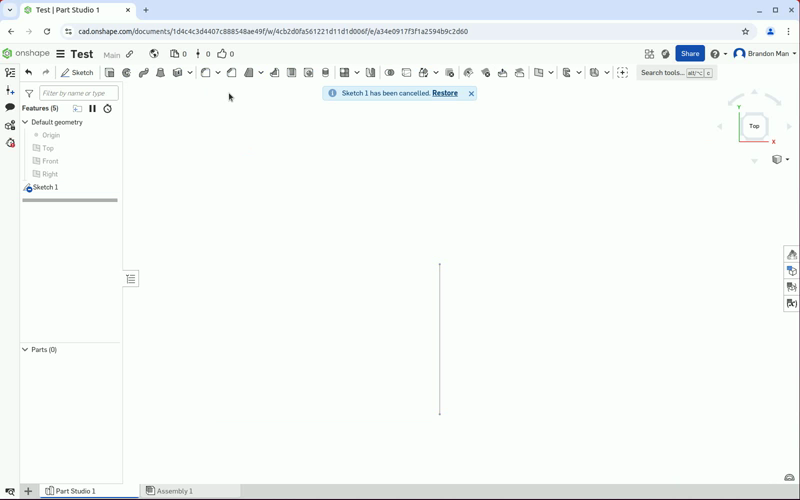
key(shift+h)
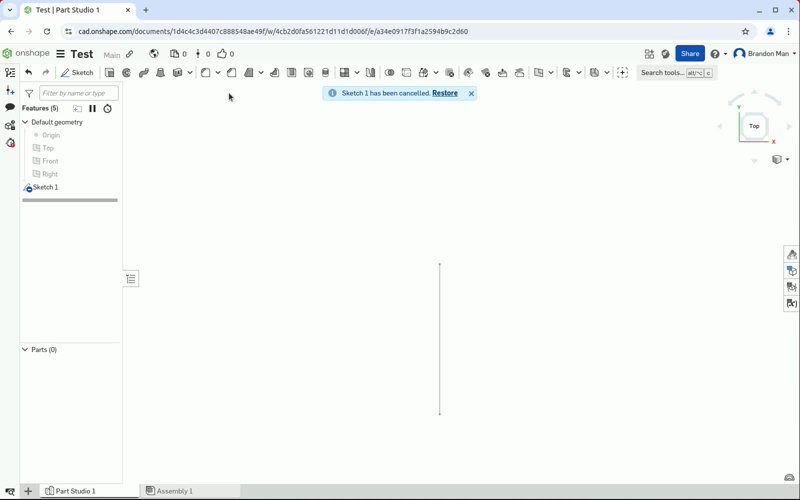
key(shift+s)
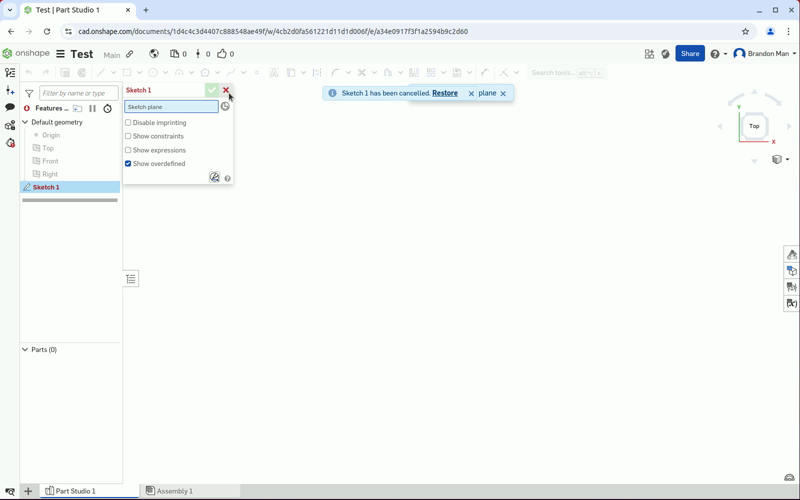
mouse_move(73, 150)
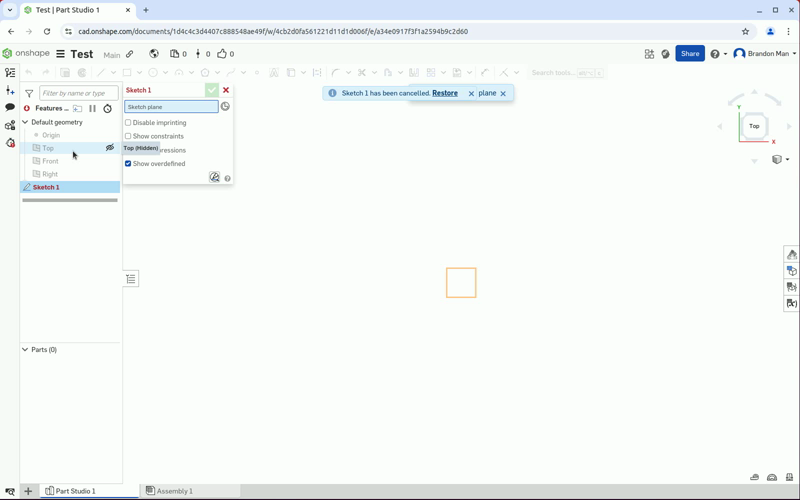
click(73, 150)
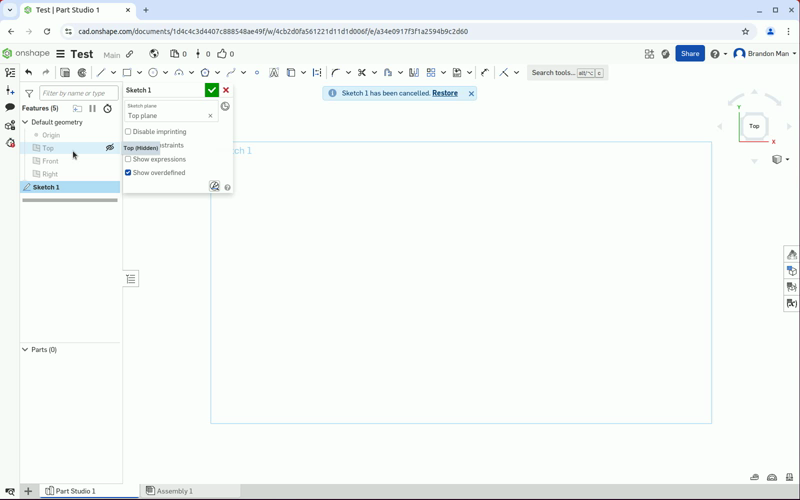
mouse_move(73, 352)
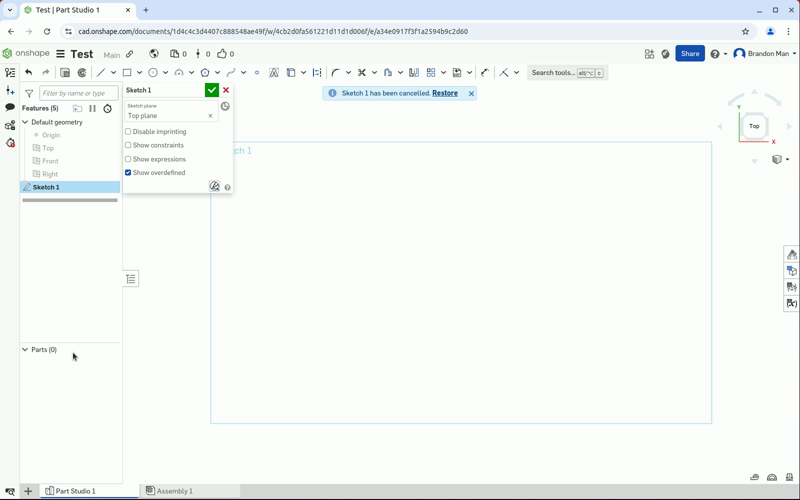
key(y)
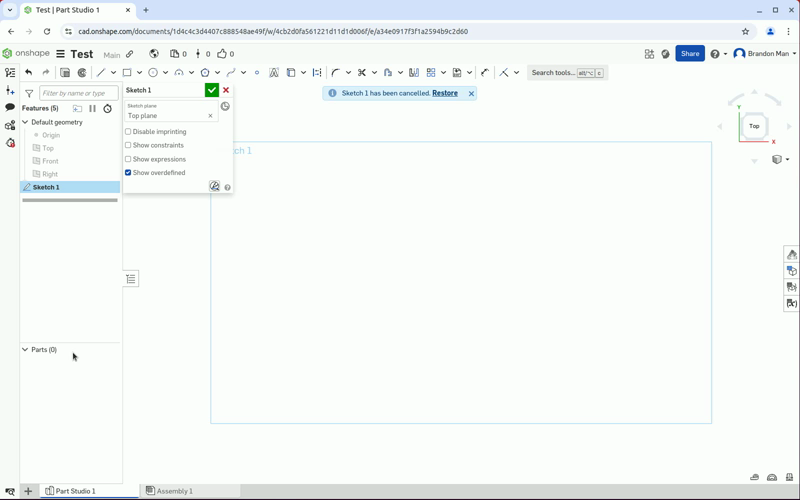
key(l)
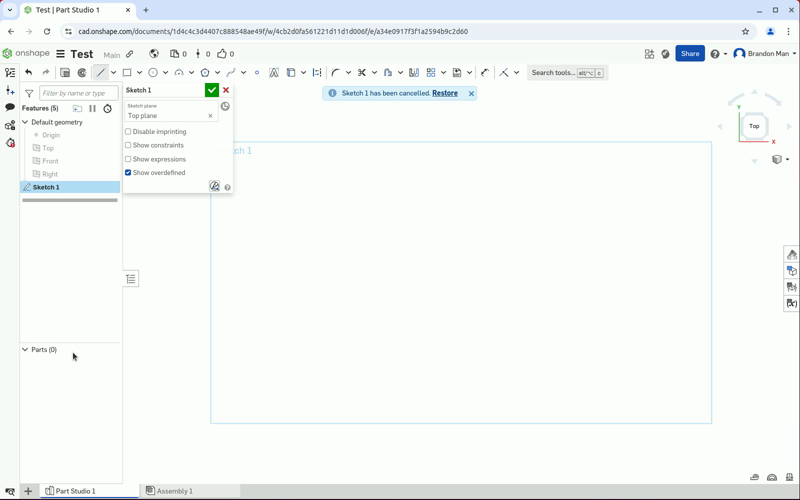
key_down(shift)
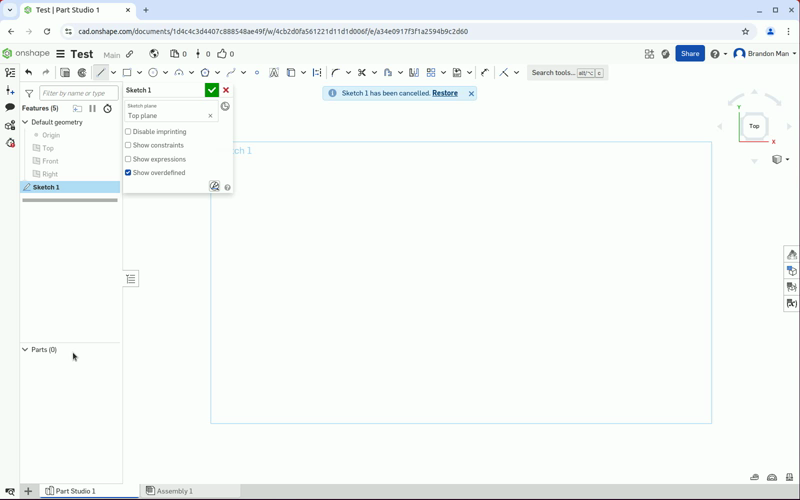
mouse_move(393, 284)
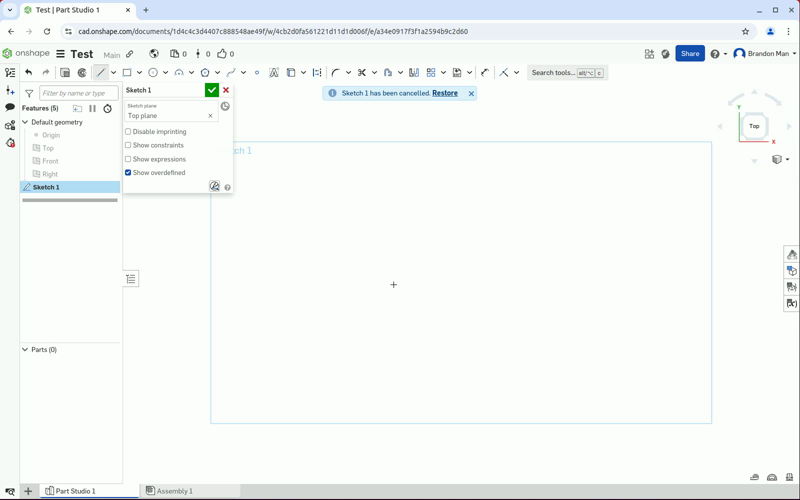
click(393, 284)
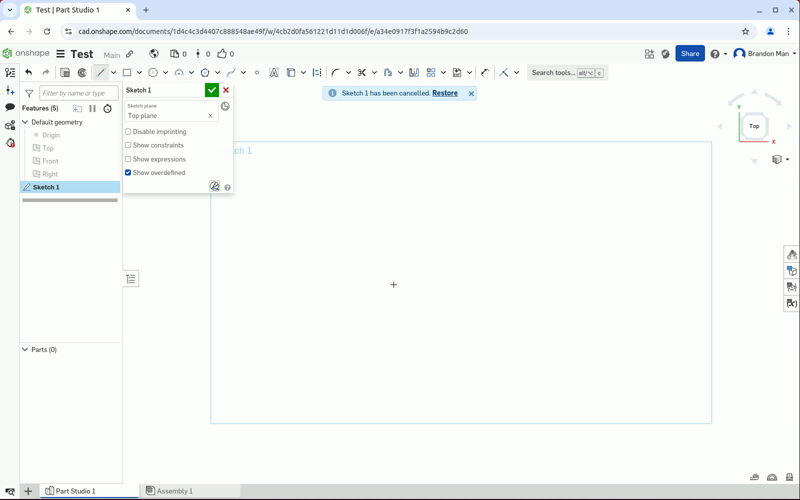
key_up(shift)
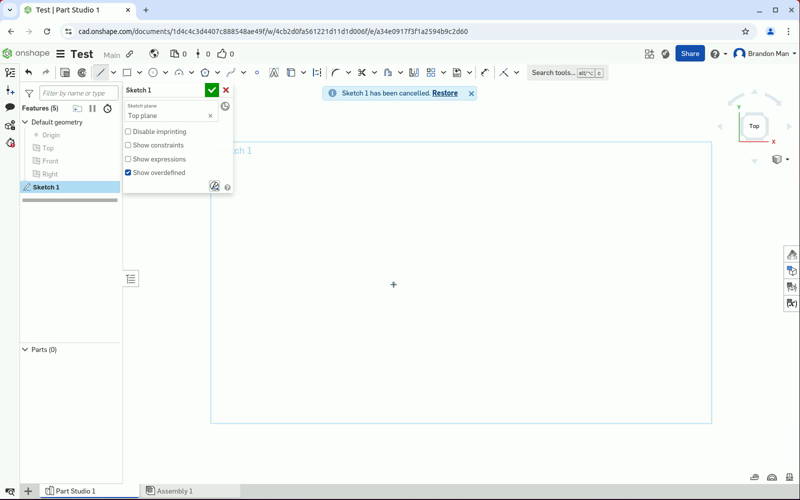
key_down(shift)
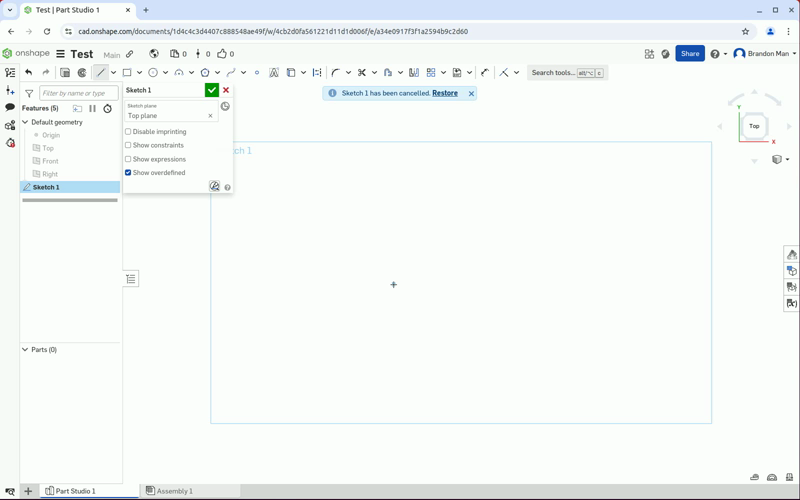
mouse_move(455, 284)
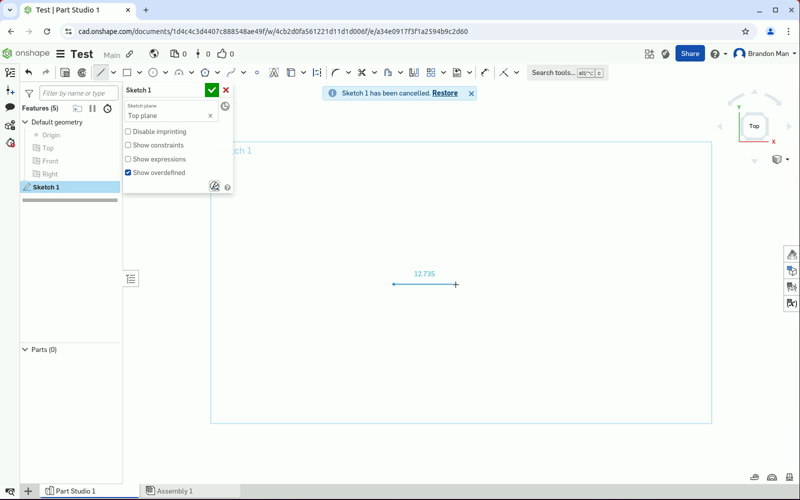
click(455, 284)
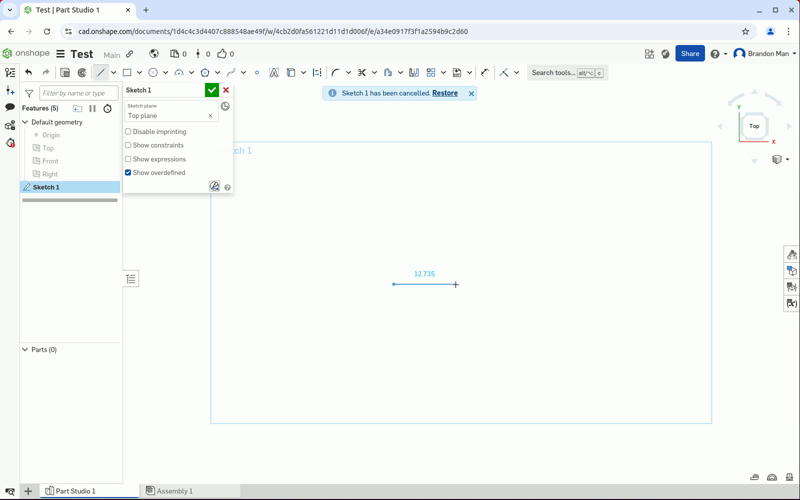
key_up(shift)
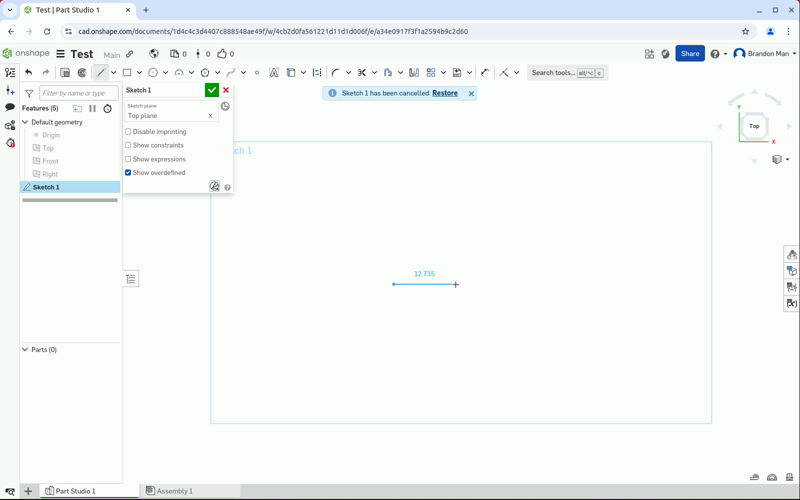
key_down(shift)
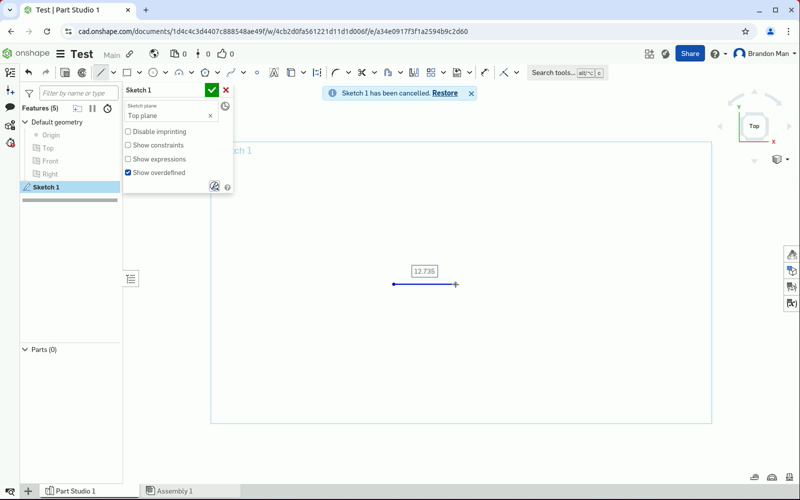
mouse_move(455, 219)
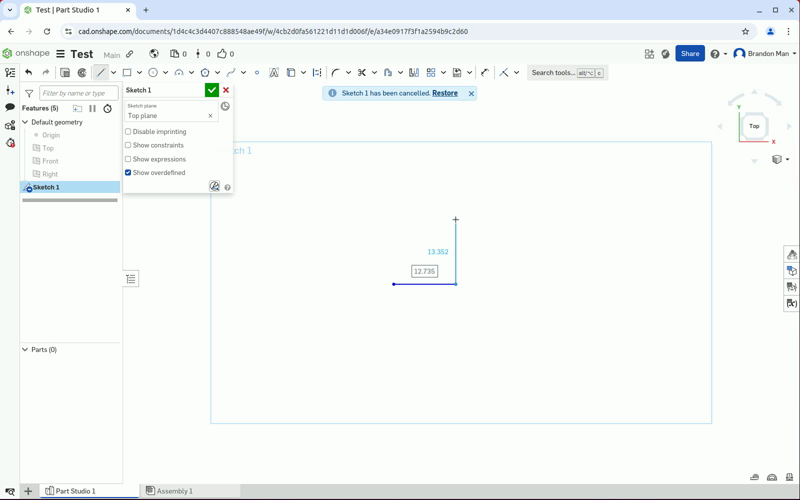
click(455, 219)
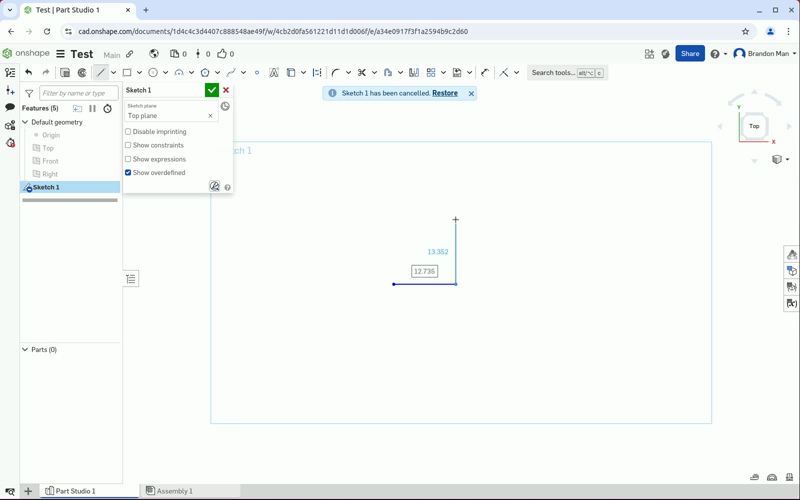
key_up(shift)
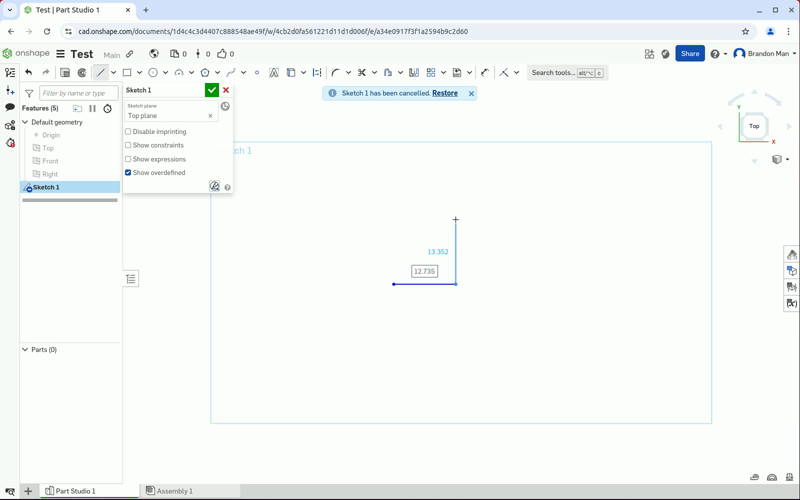
key_down(shift)
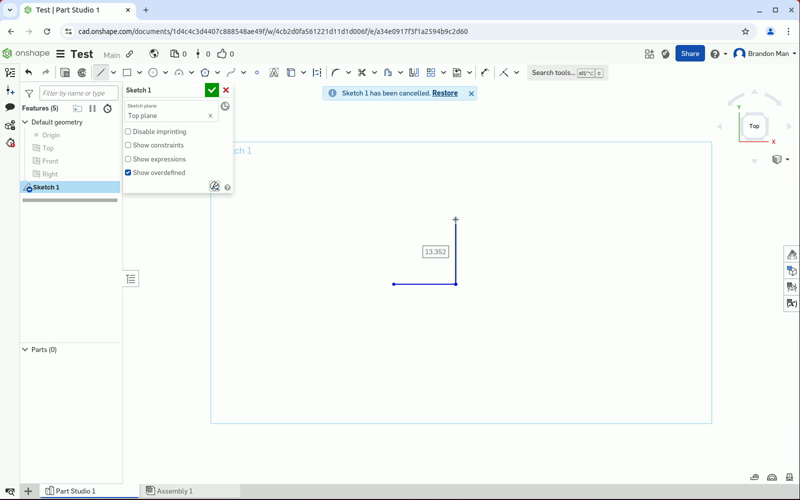
mouse_move(393, 219)
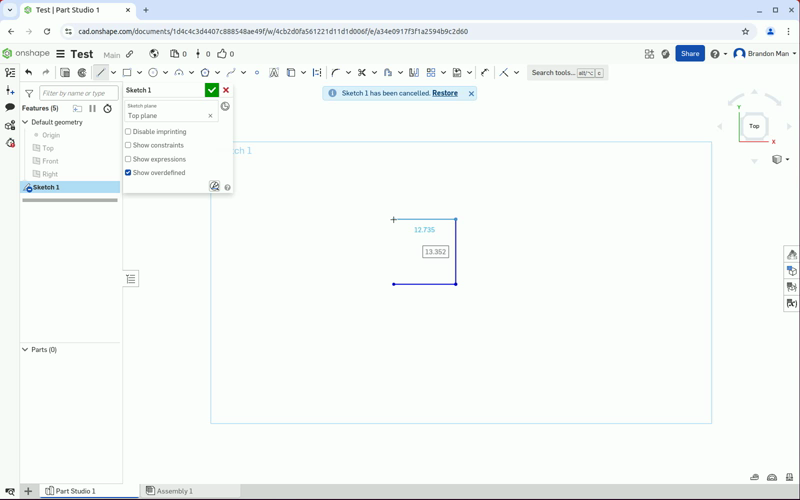
click(393, 219)
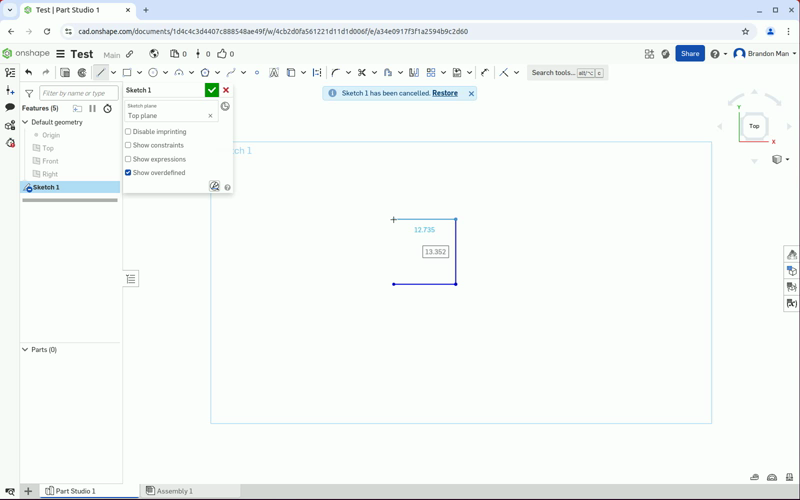
key_up(shift)
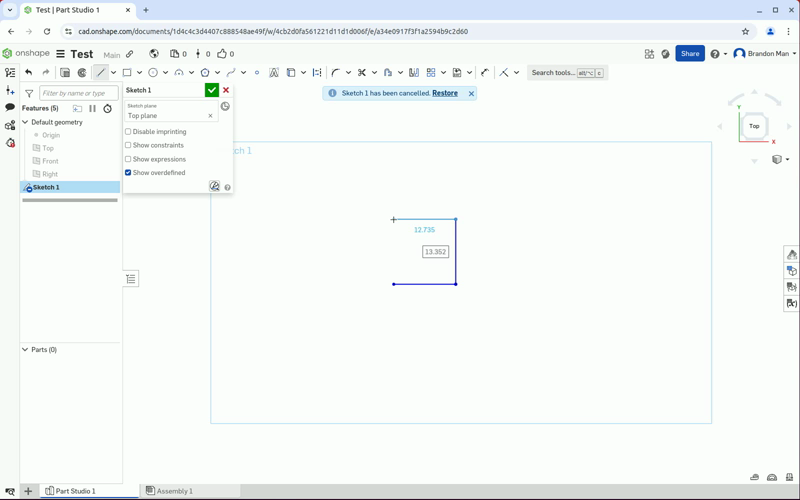
key_down(shift)
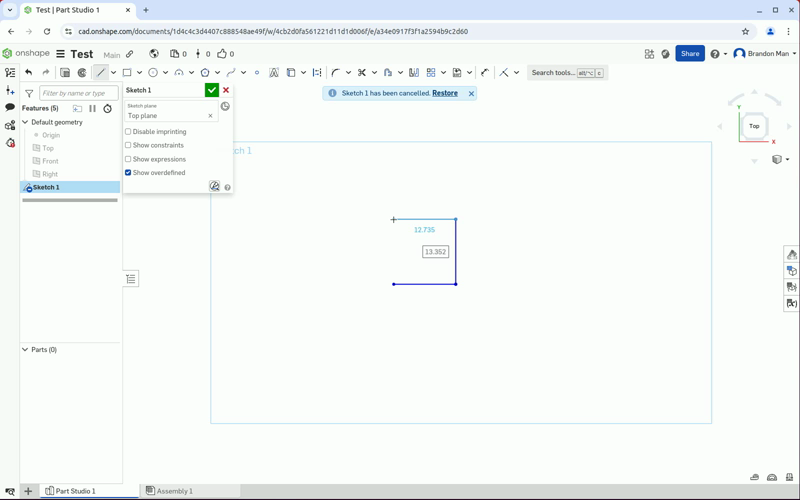
mouse_move(393, 284)
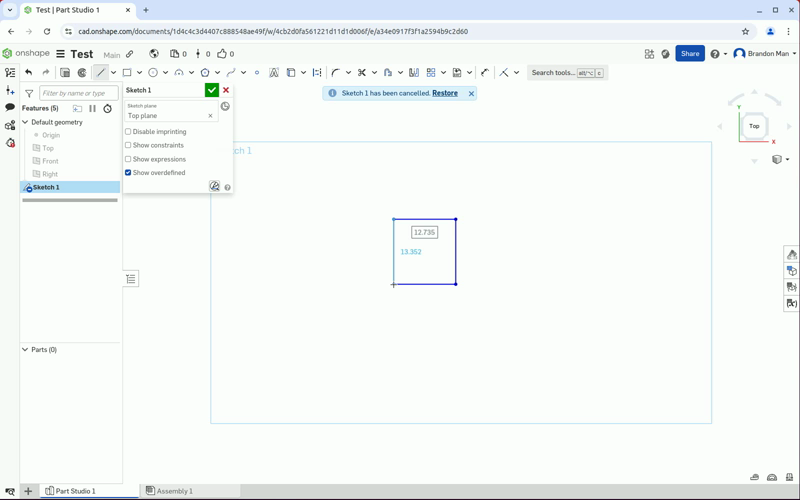
key_up(shift)
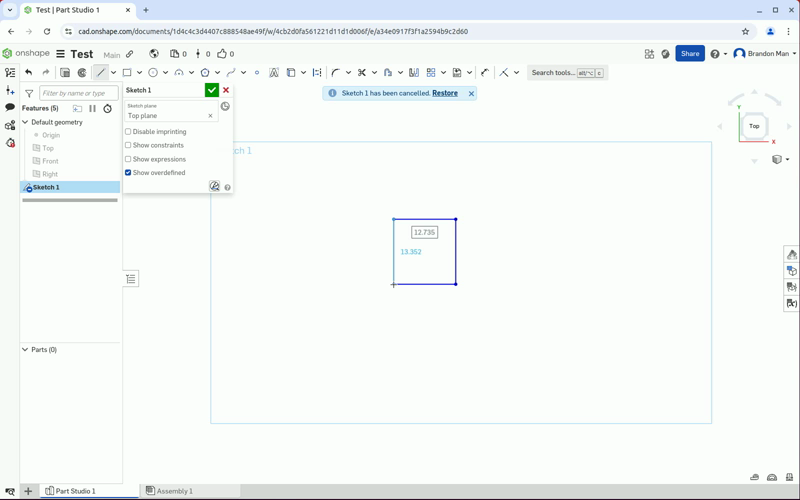
click(393, 284)
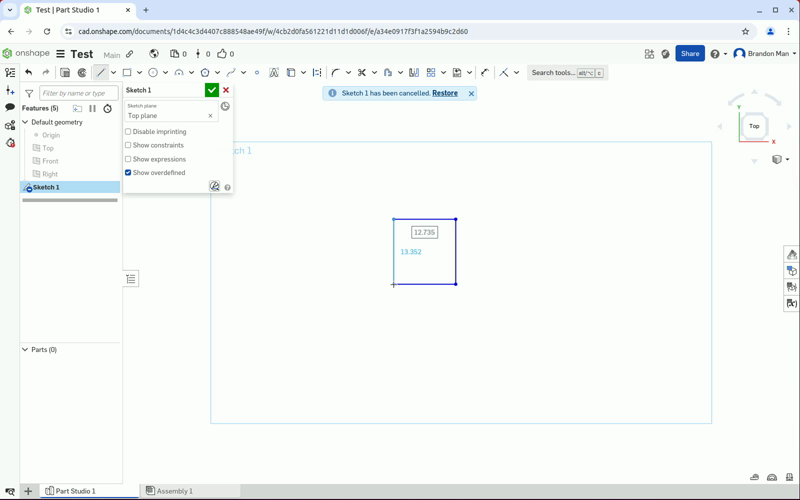
key(esc)
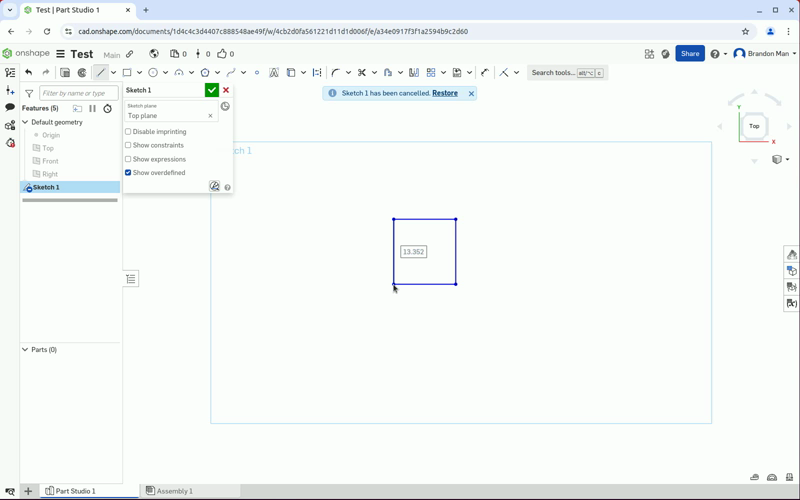
mouse_move(443, 222)
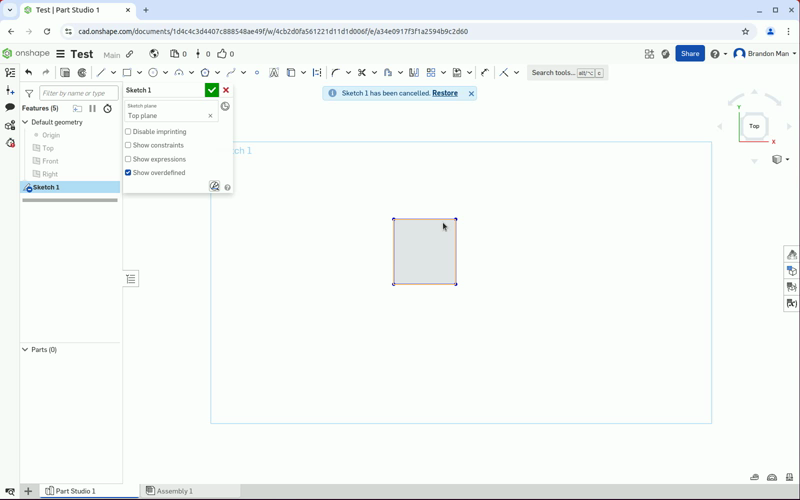
click(443, 222)
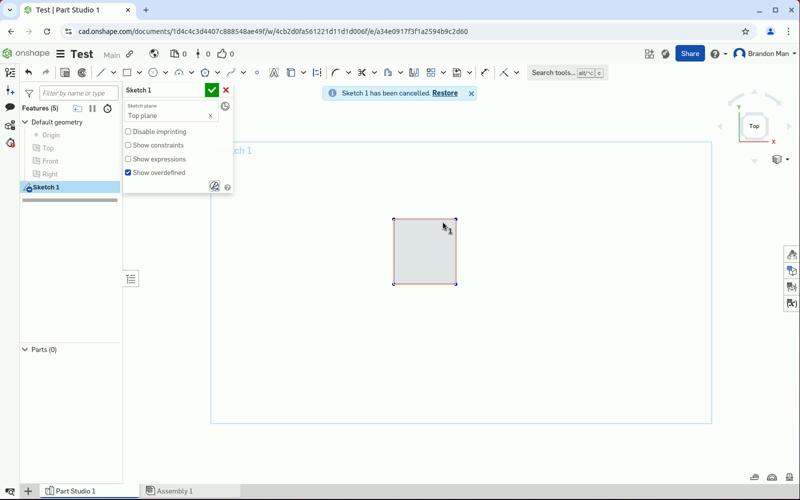
mouse_move(73, 352)
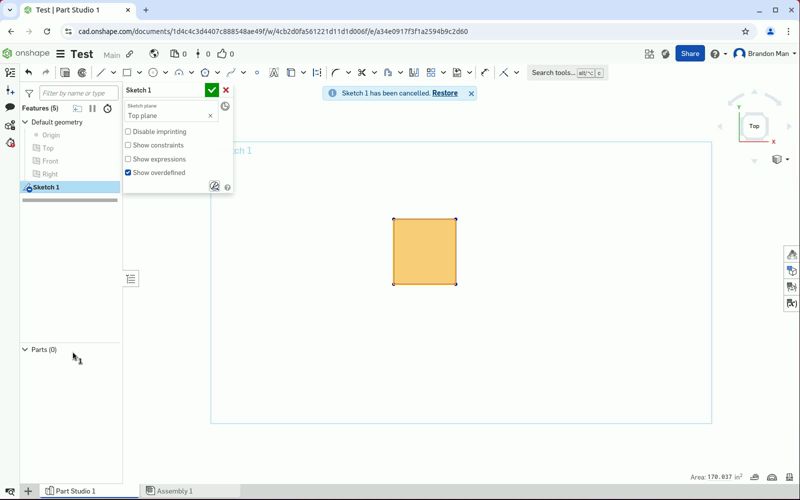
key(shift+y)
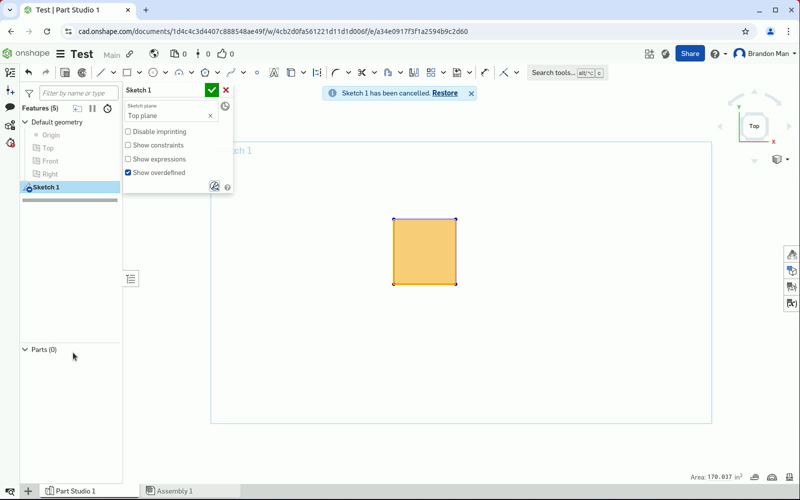
key(shift+e)
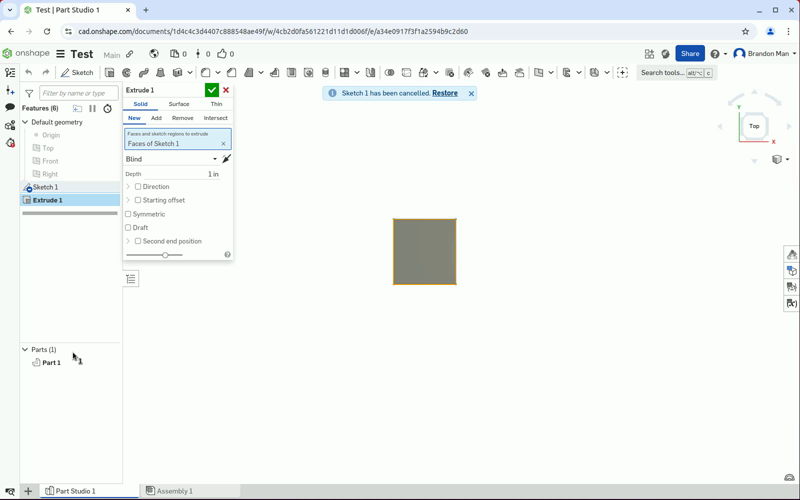
mouse_move(143, 106)
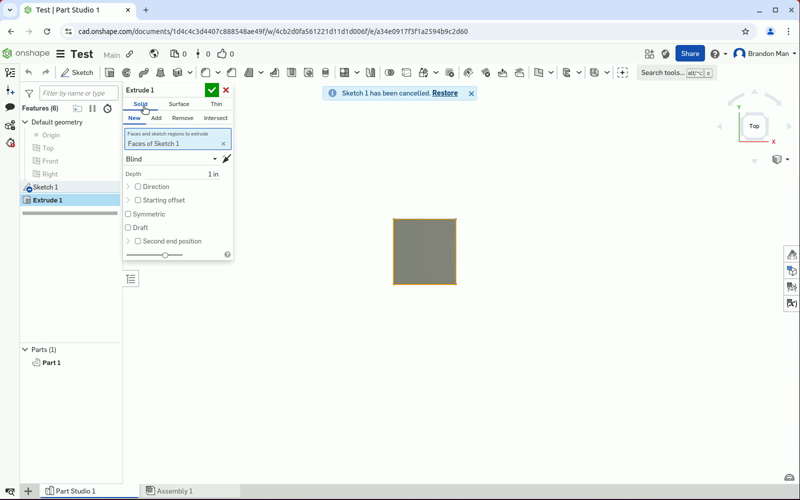
click(143, 106)
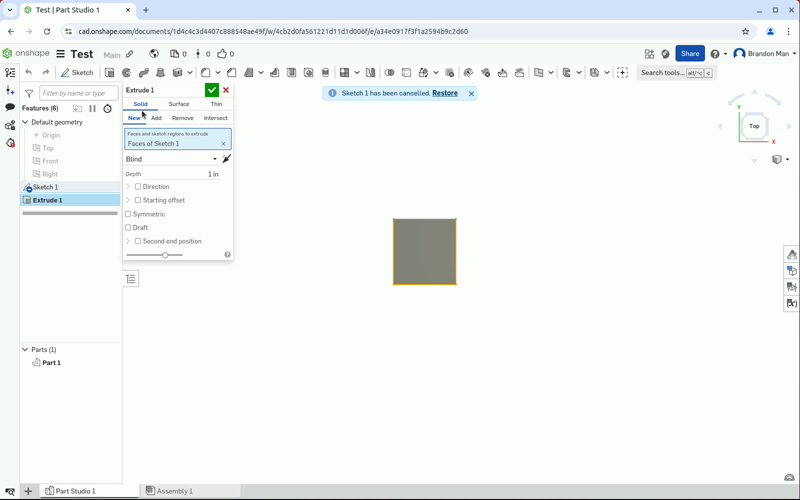
mouse_move(137, 120)
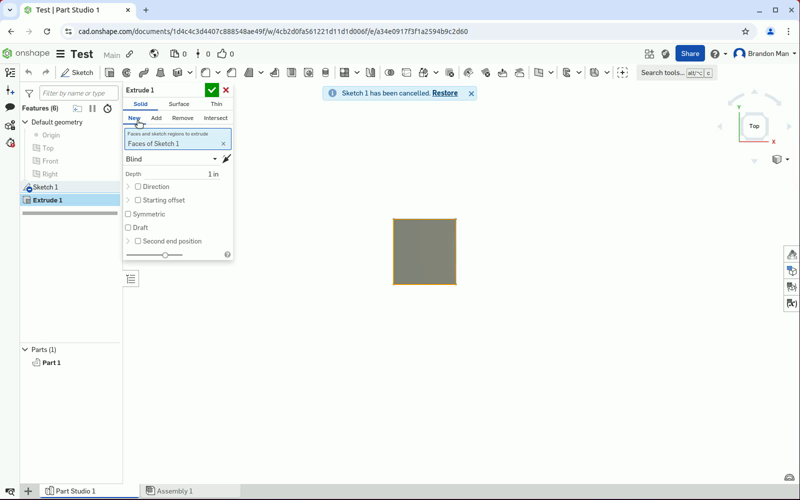
click(137, 120)
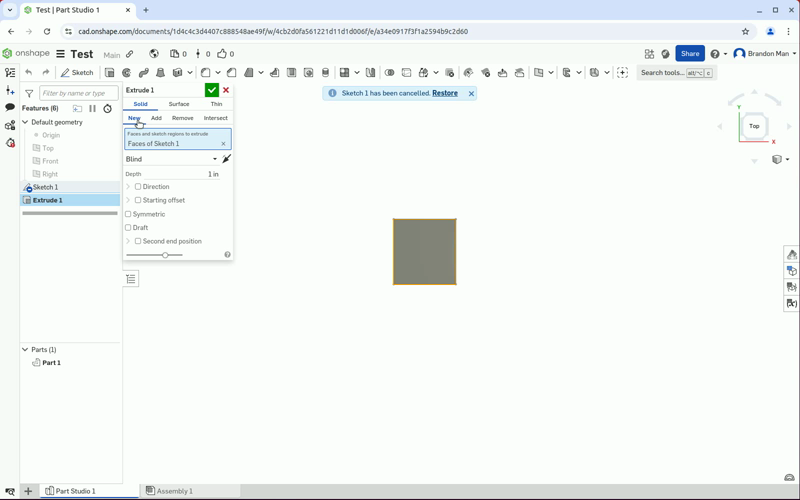
key(tab, 4)
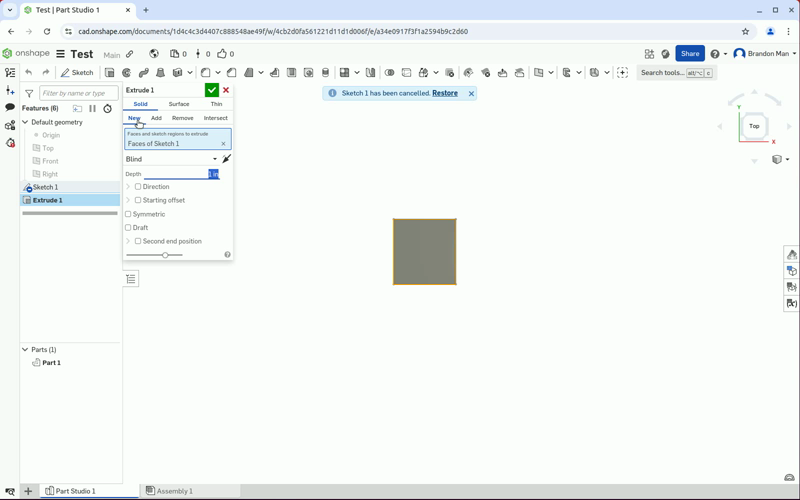
text(1.204)
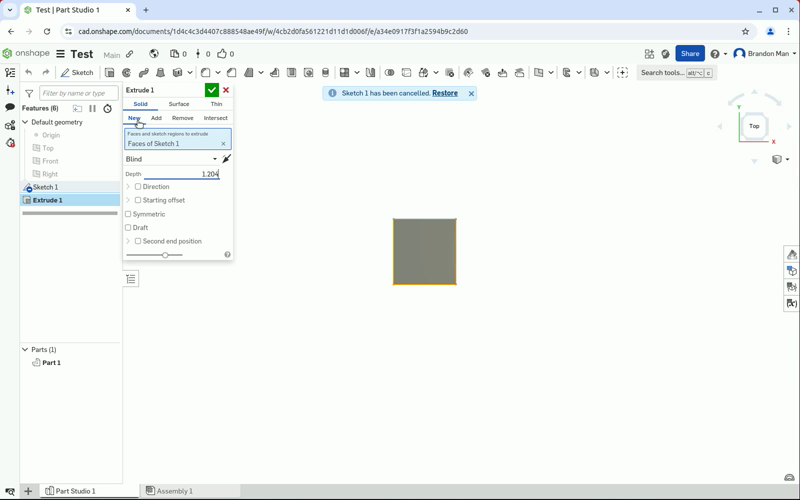
key(enter)
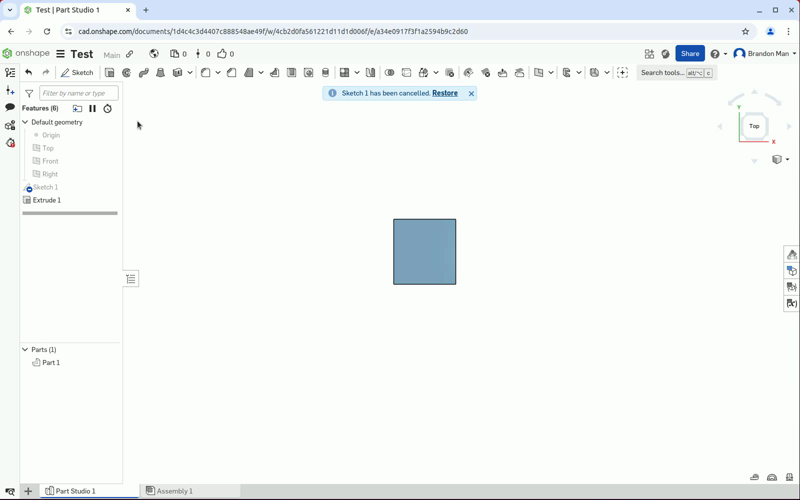
key(shift+h)
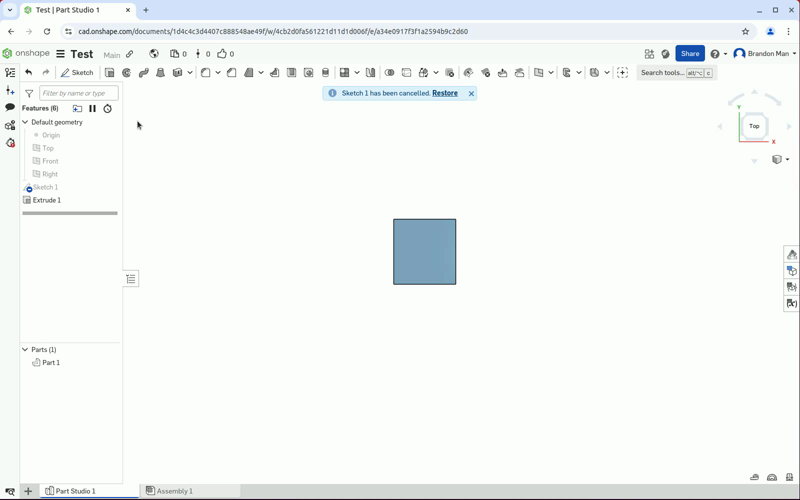
key(shift+h)
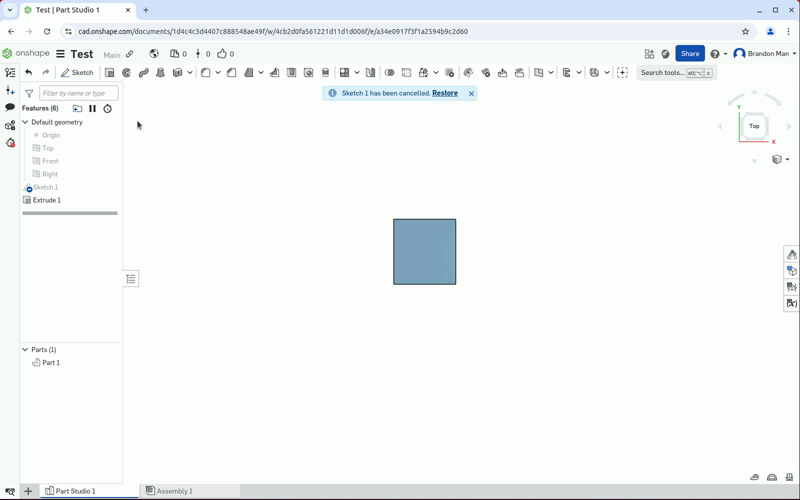
mouse_move(73, 189)
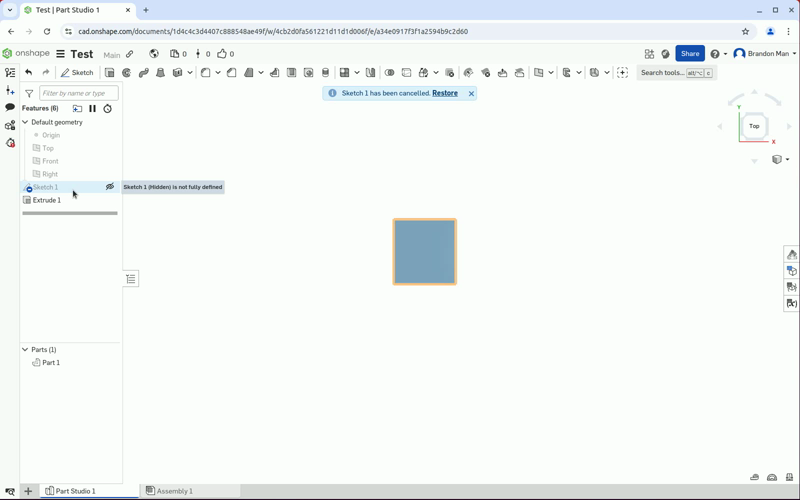
click(73, 189)
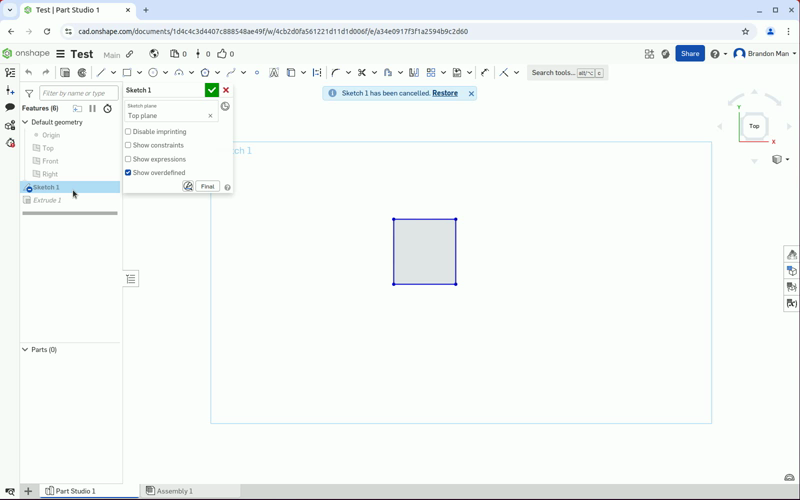
mouse_move(229, 92)
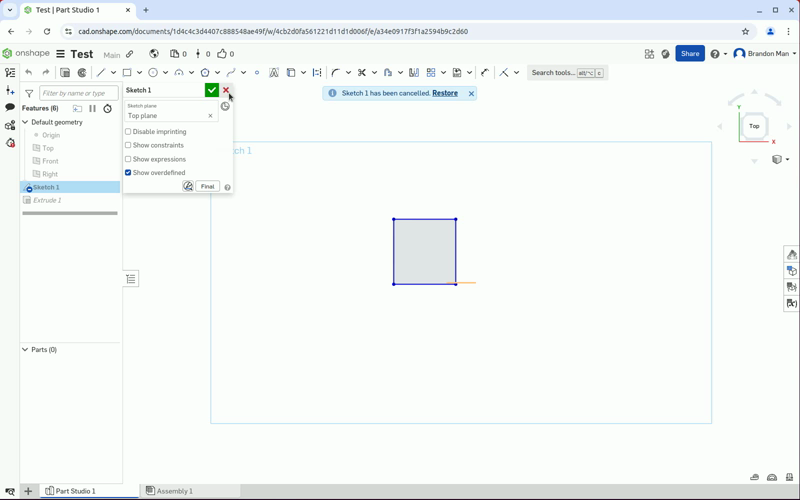
click(229, 92)
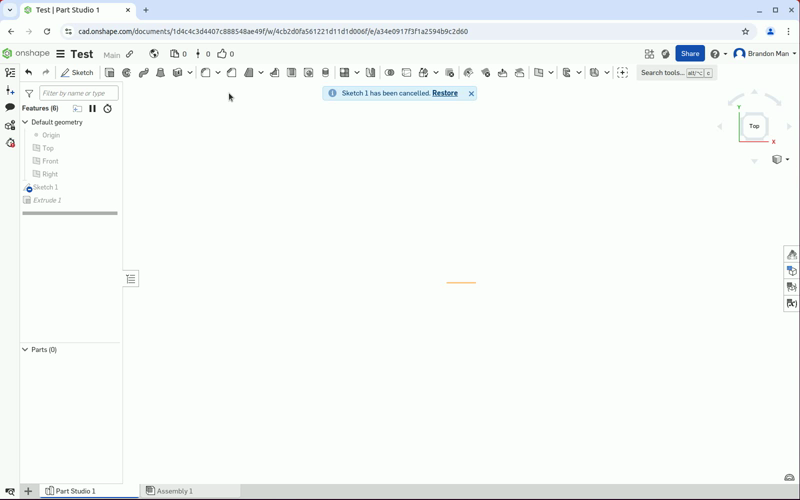
mouse_move(73, 352)
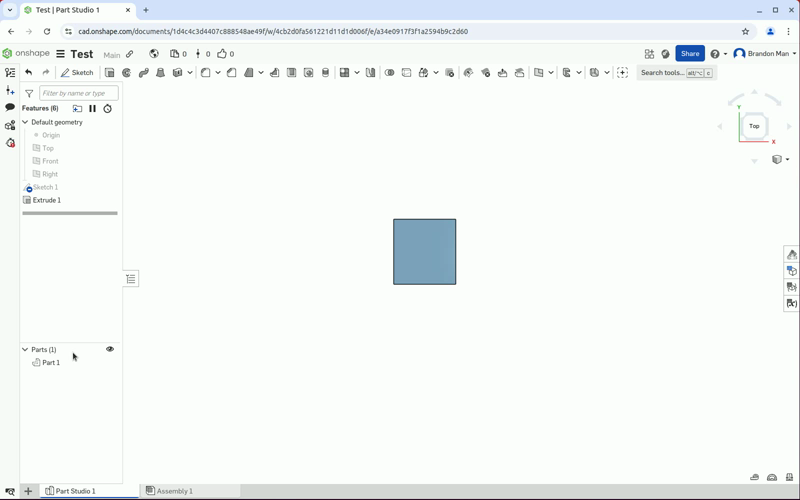
key(y)
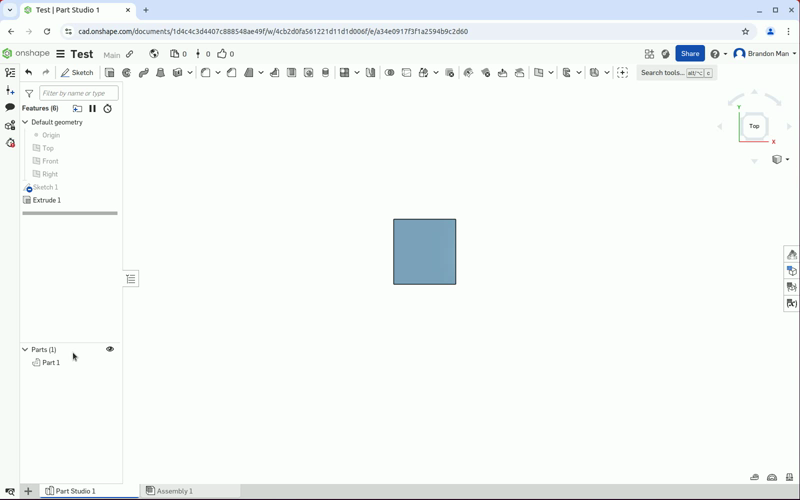
key(shift+p)
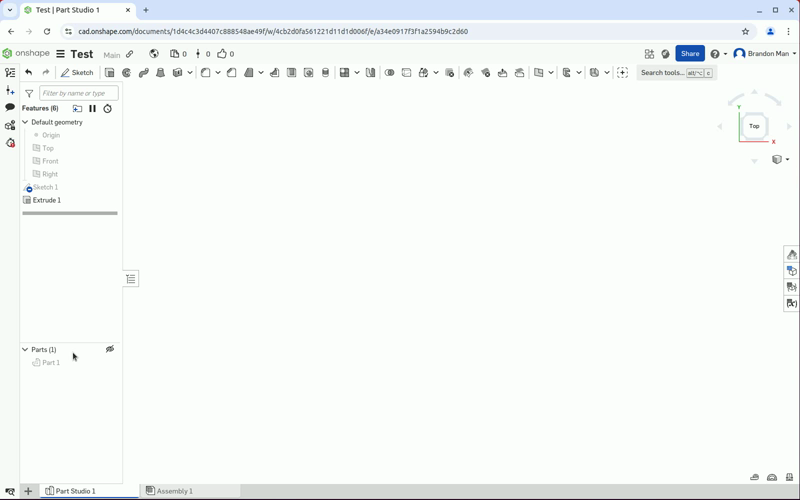
key(space)
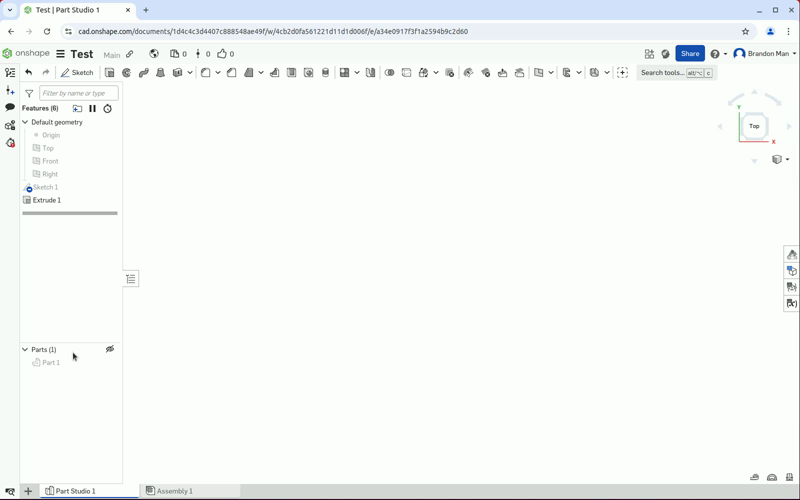
key_down(shift)
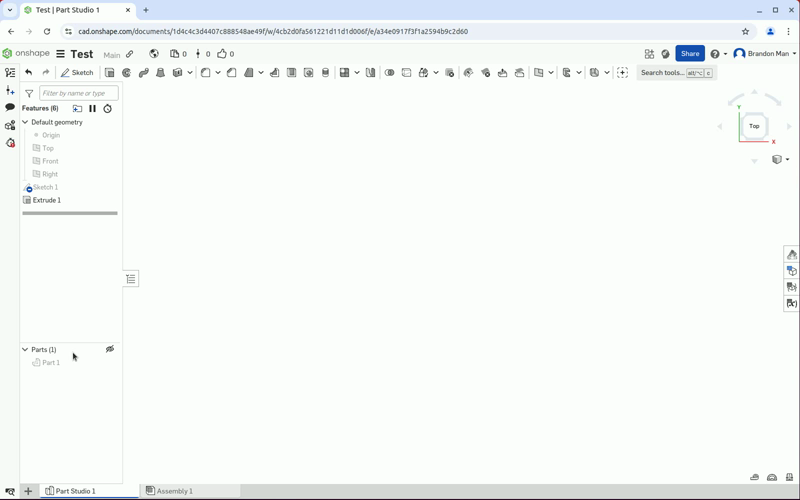
key(up)
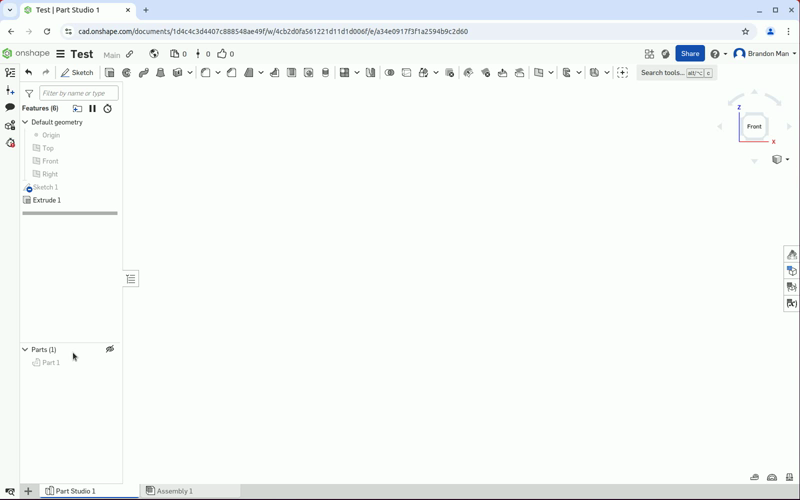
key_up(shift)
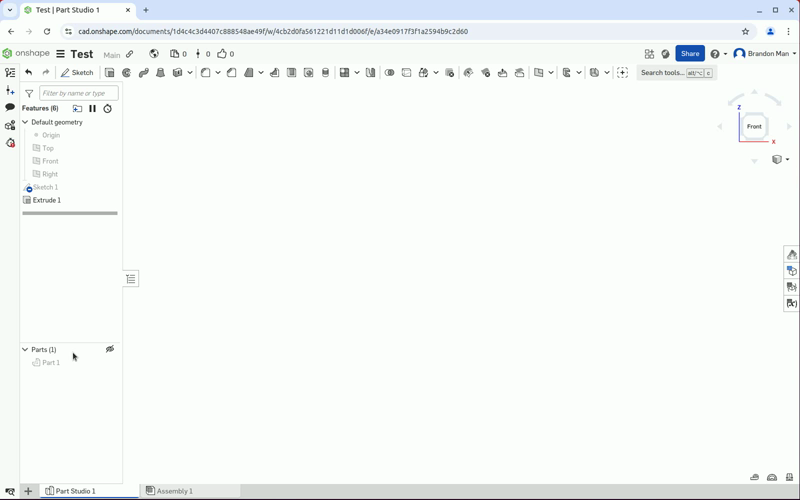
key(space)
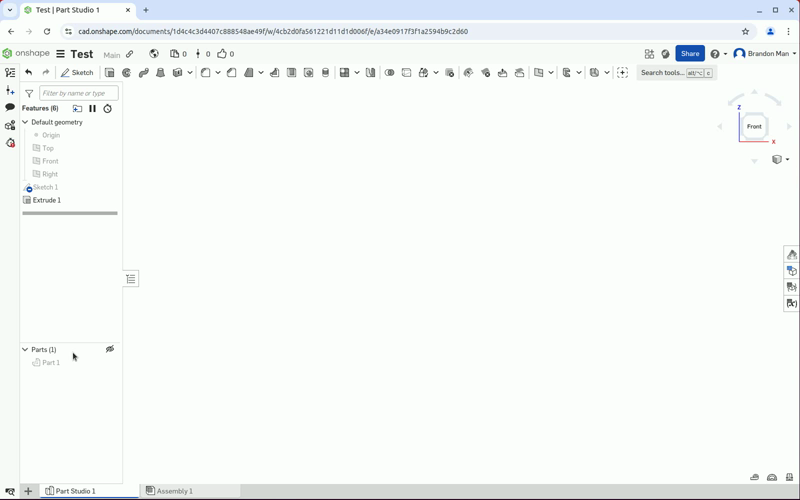
key_down(shift)
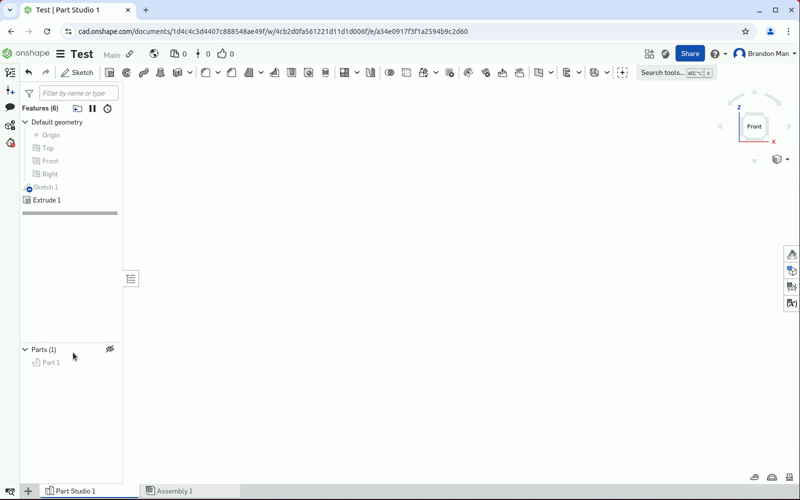
key(left)
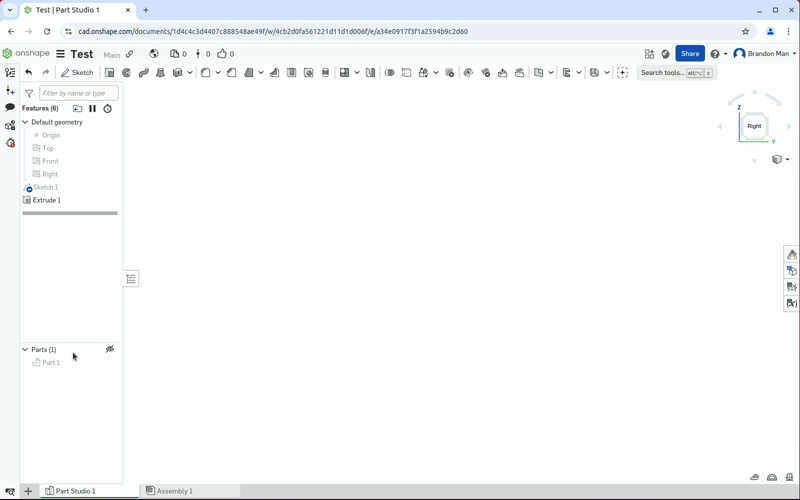
key_up(shift)
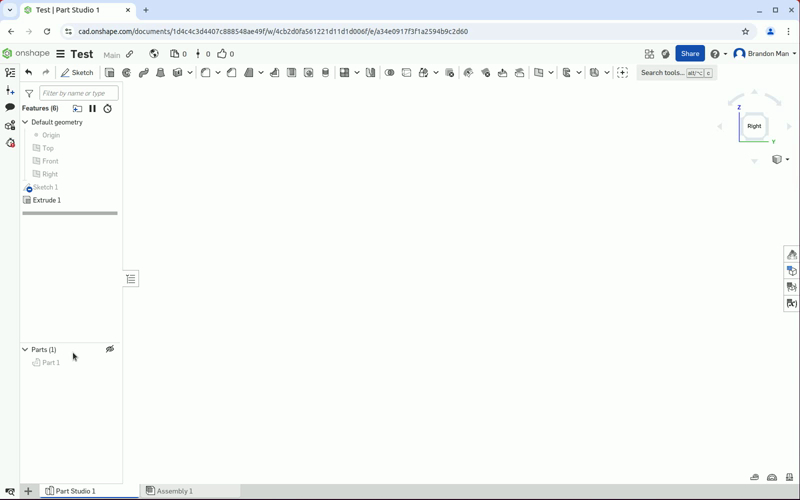
mouse_move(73, 352)
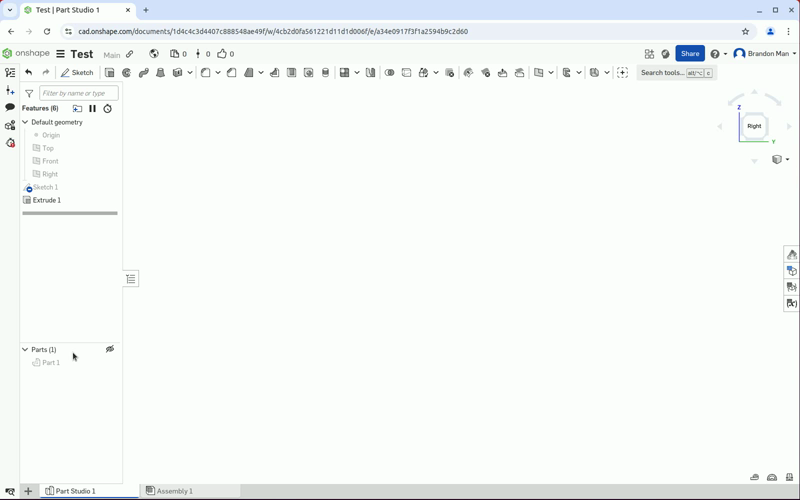
key(shift+y)
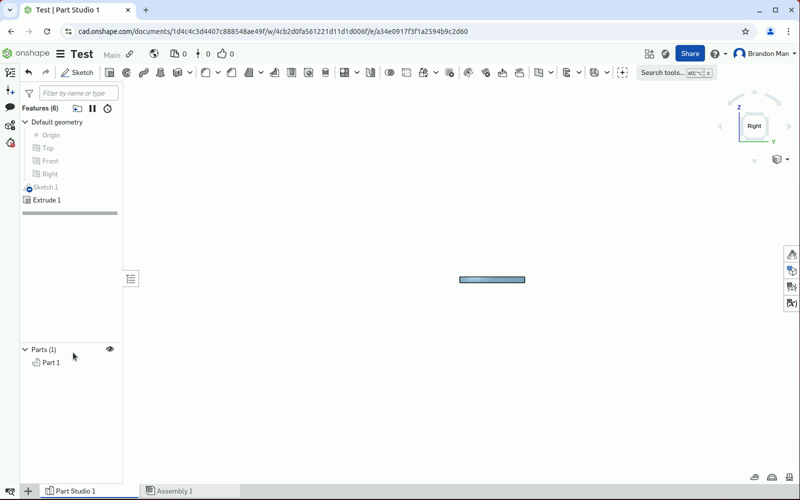
mouse_move(541, 75)
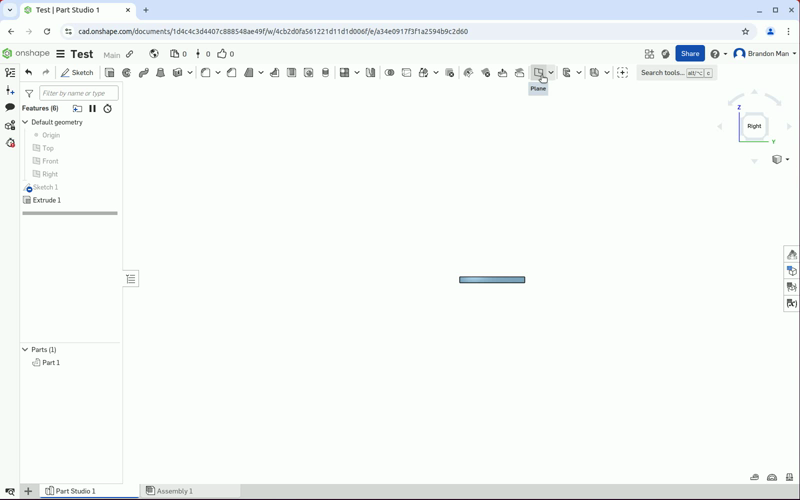
click(541, 75)
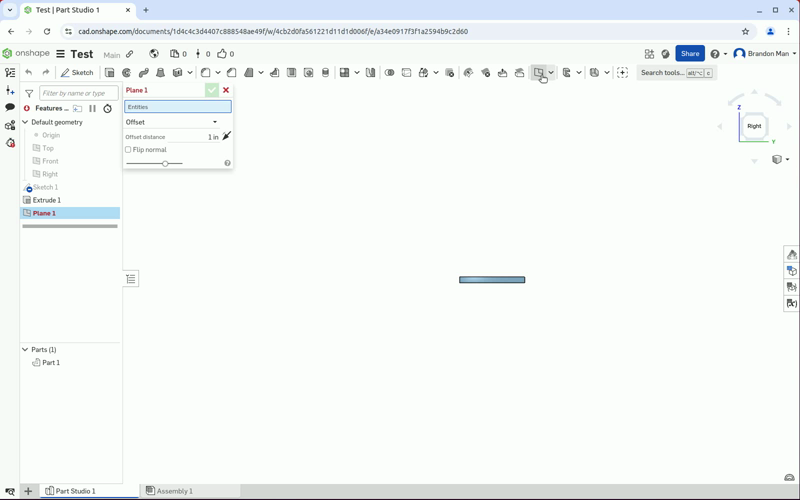
mouse_move(73, 176)
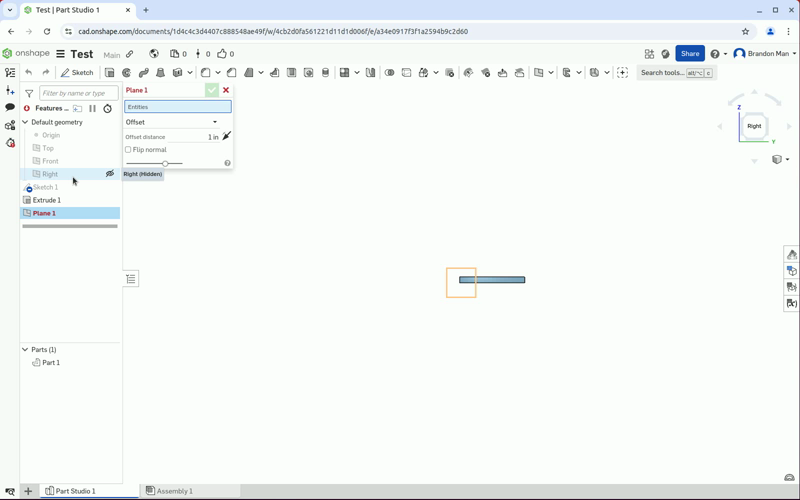
click(73, 176)
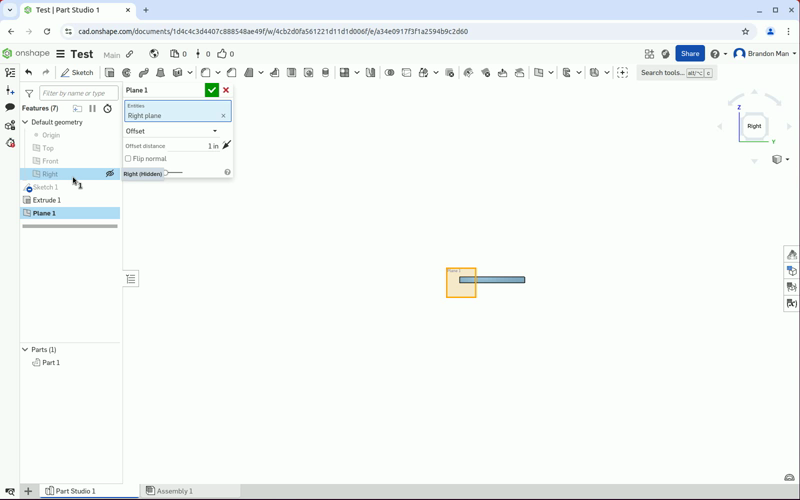
key(tab, 2)
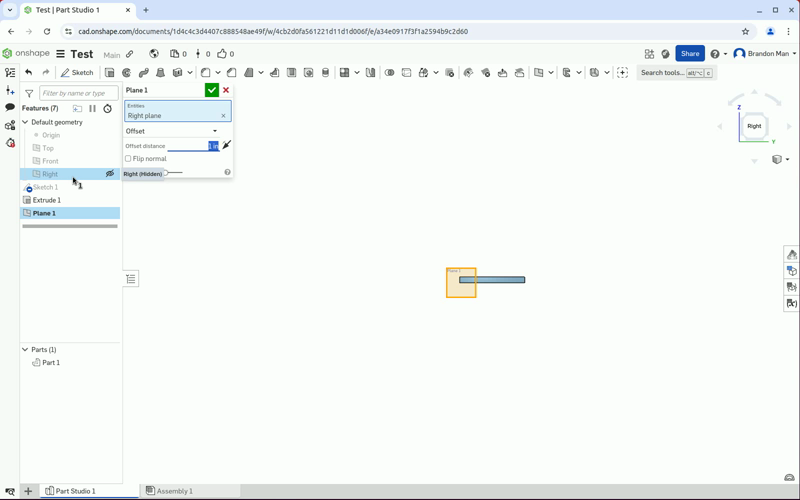
text(1.202)
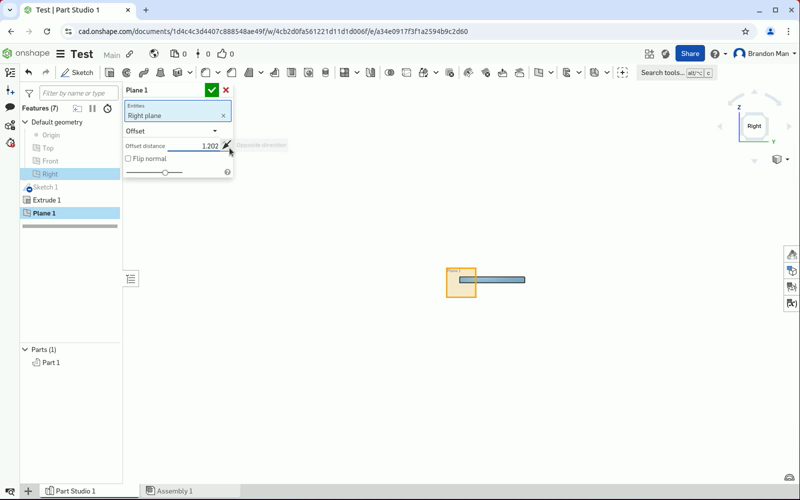
mouse_move(229, 147)
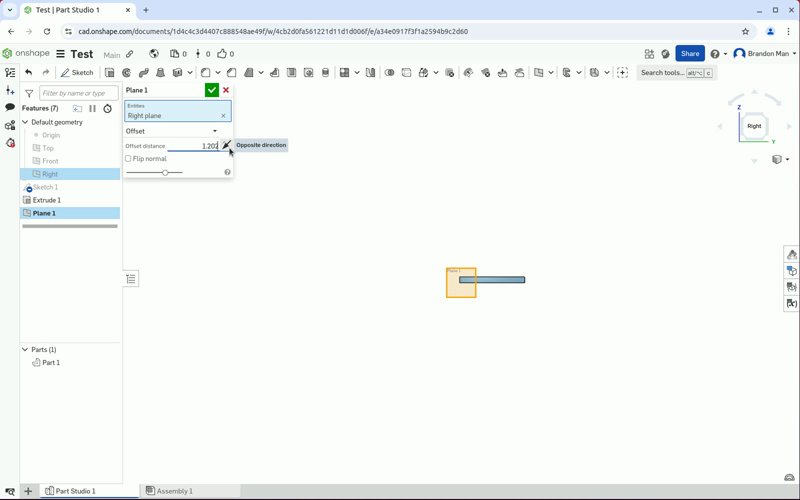
click(229, 147)
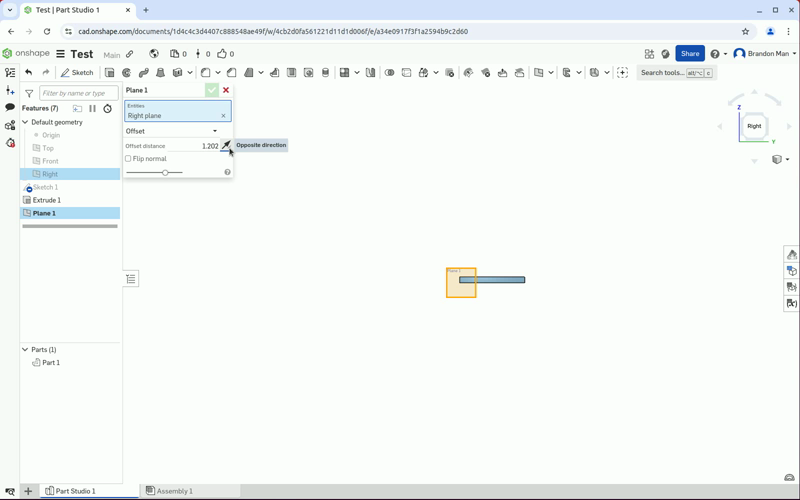
key(enter, 2)
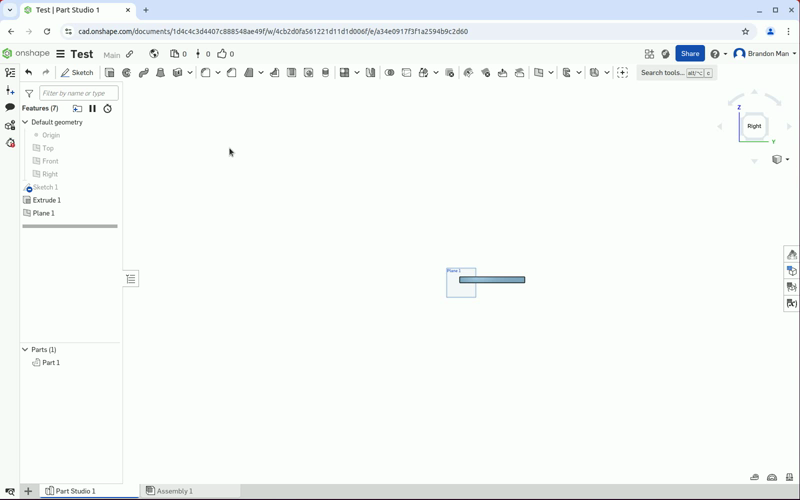
key(shift+s)
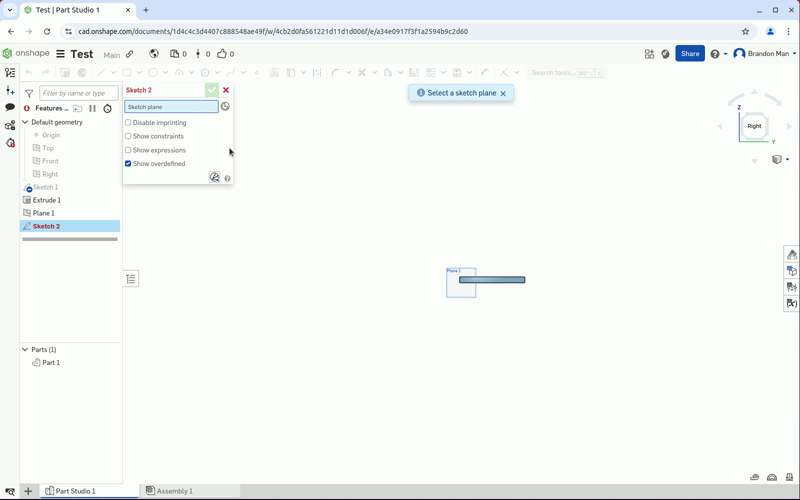
mouse_move(73, 215)
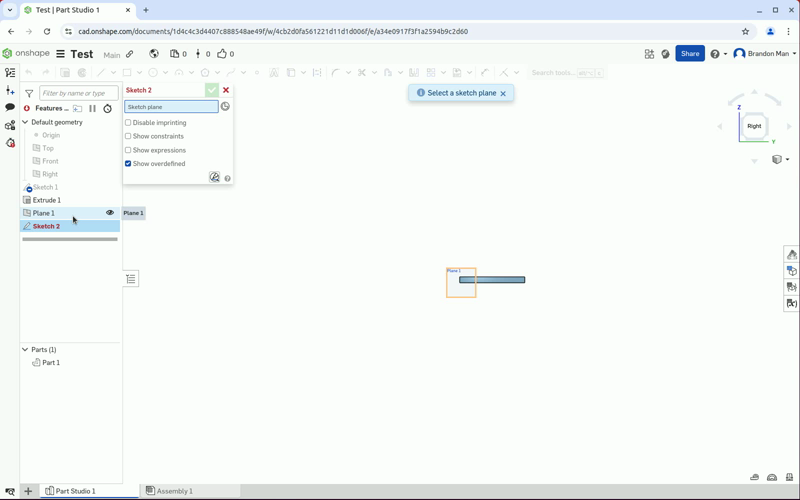
click(73, 215)
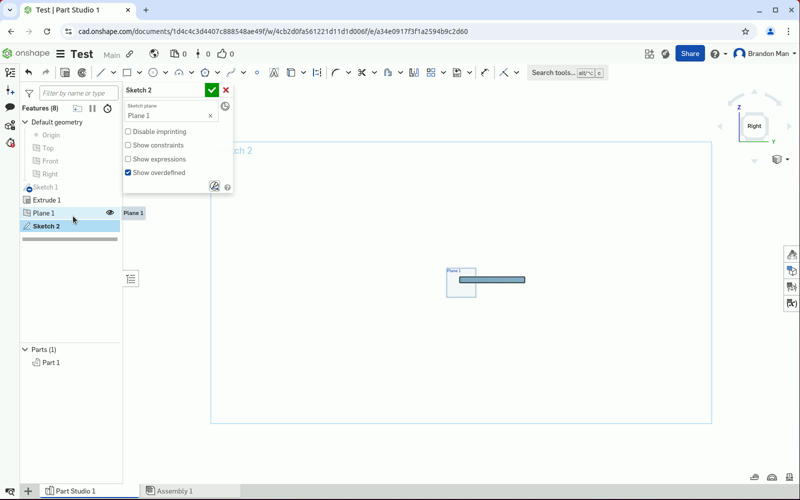
mouse_move(73, 352)
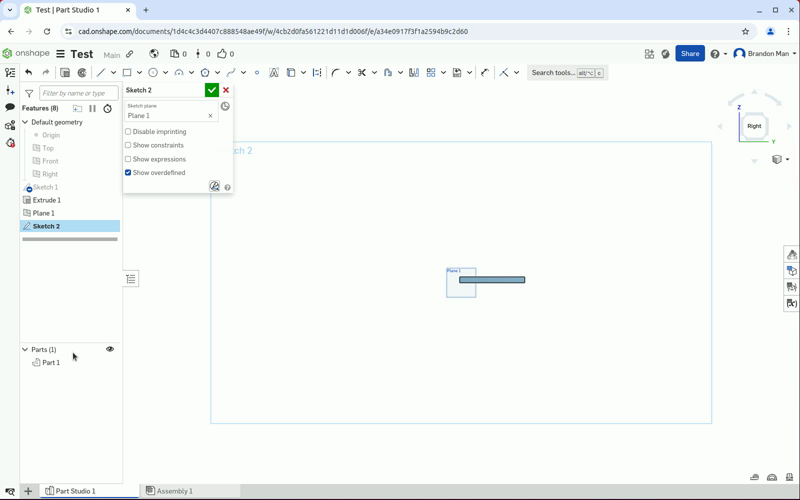
key(y)
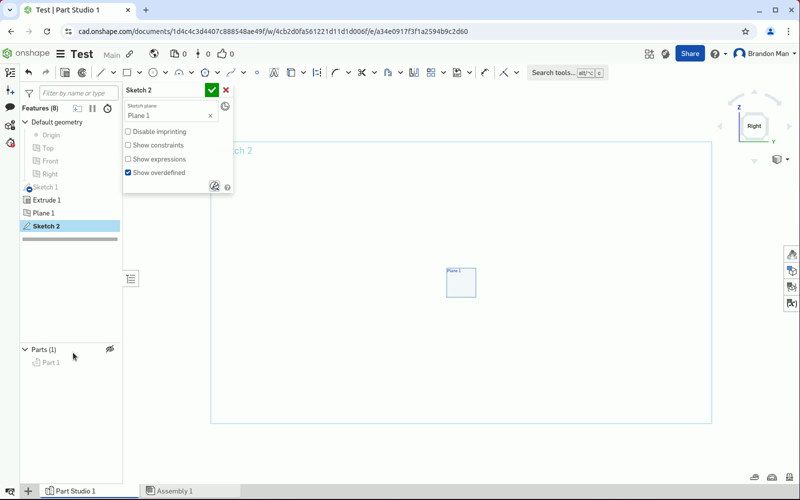
key(l)
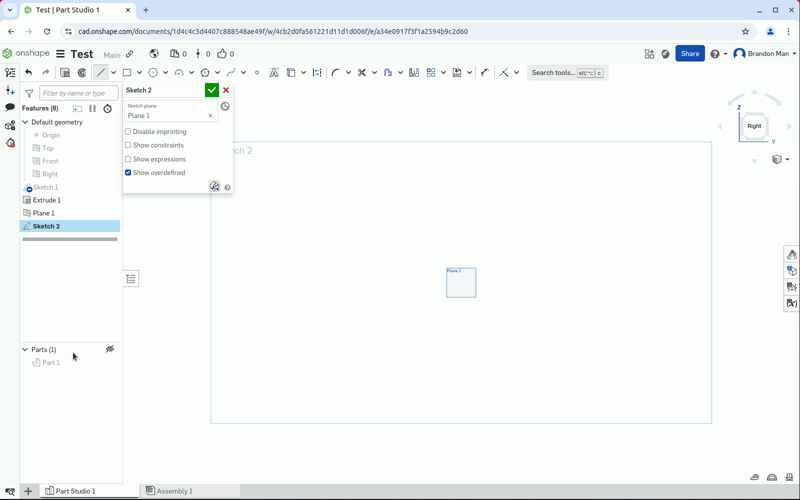
key_down(shift)
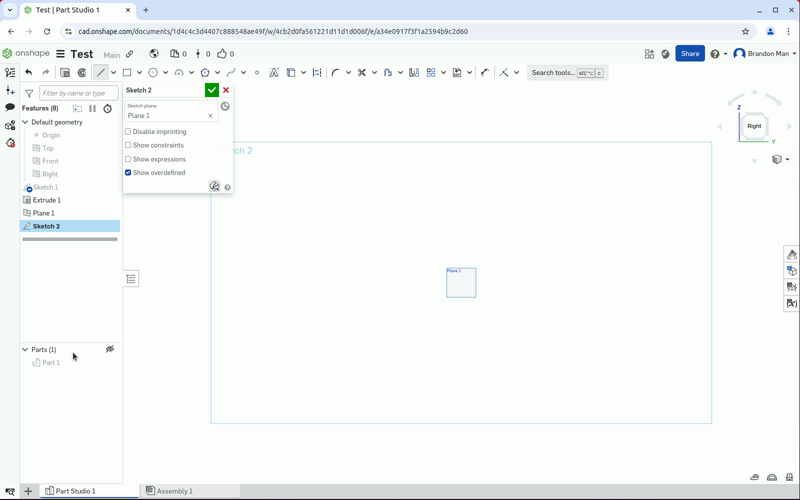
mouse_move(485, 282)
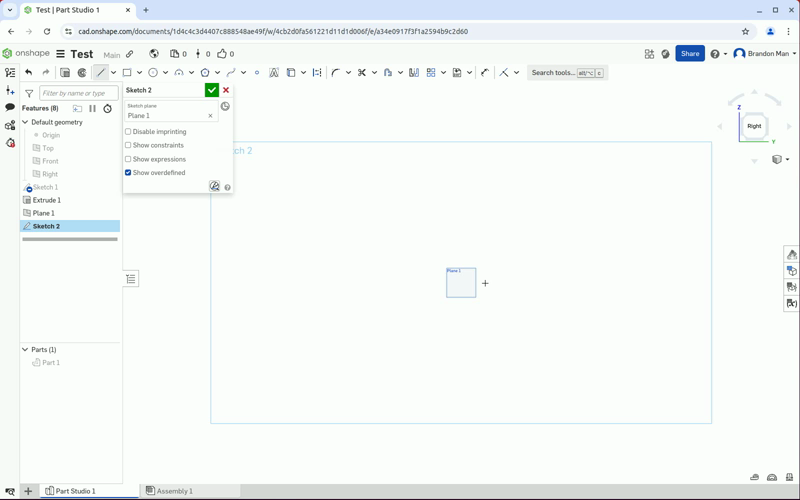
click(485, 282)
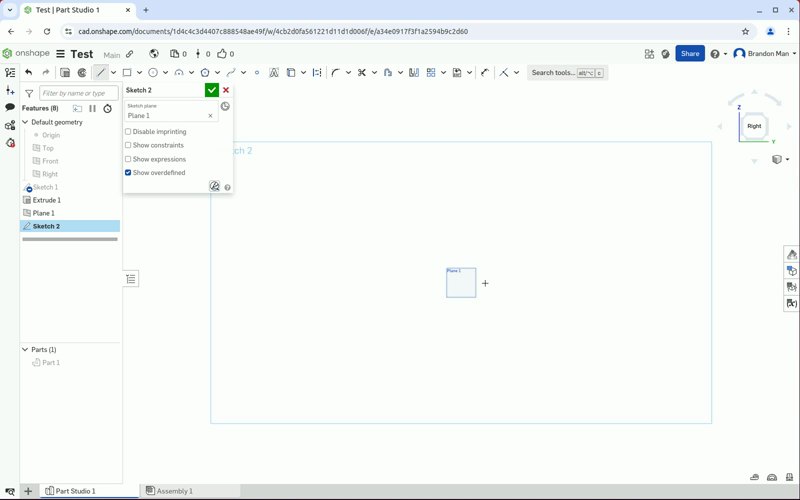
key_up(shift)
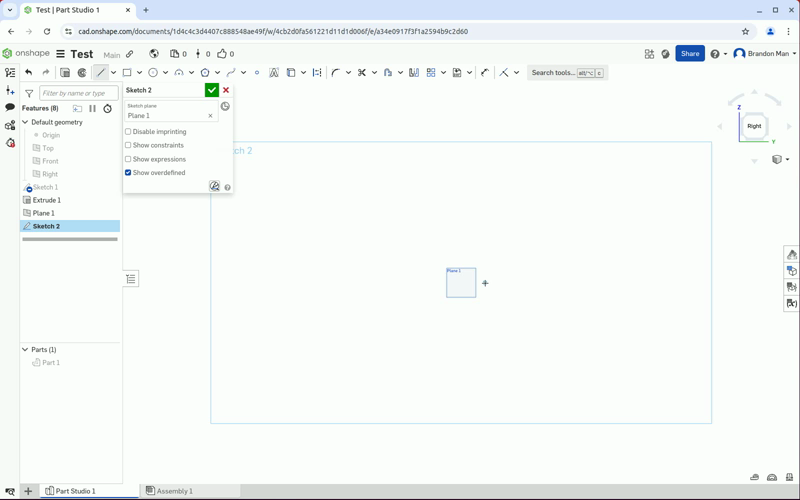
key_down(shift)
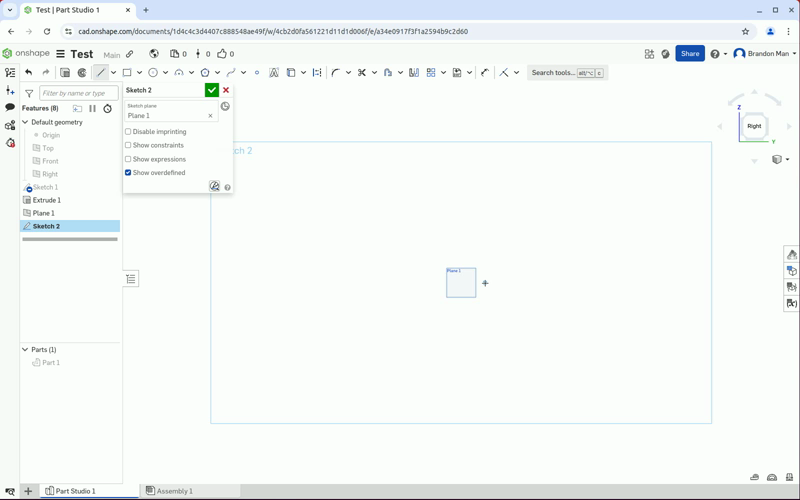
mouse_move(515, 282)
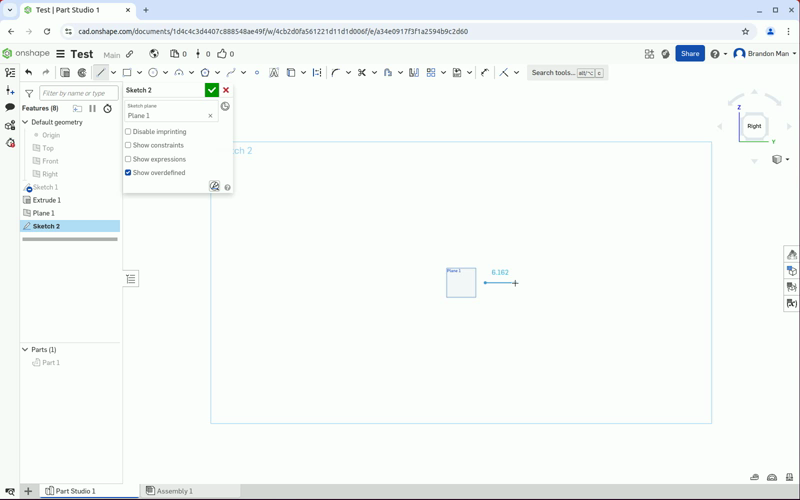
mouse_move(499, 282)
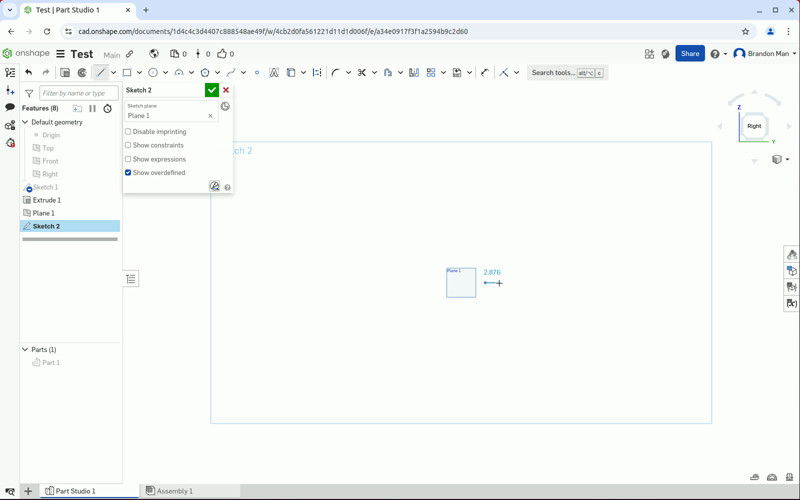
click(499, 282)
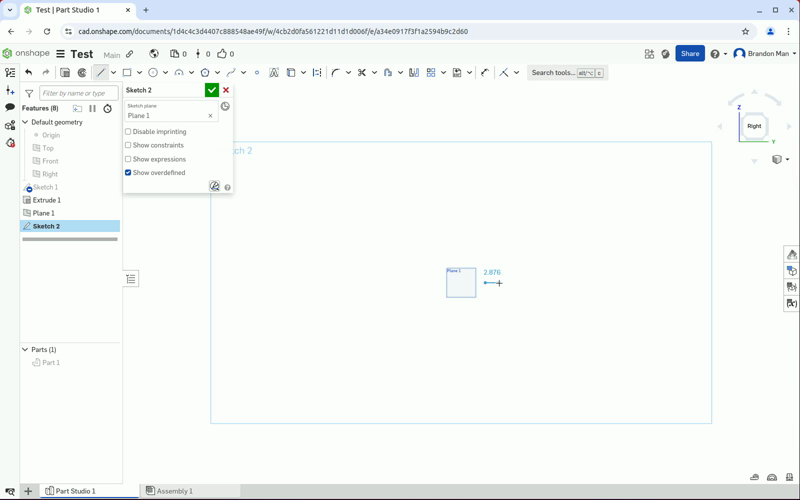
key_up(shift)
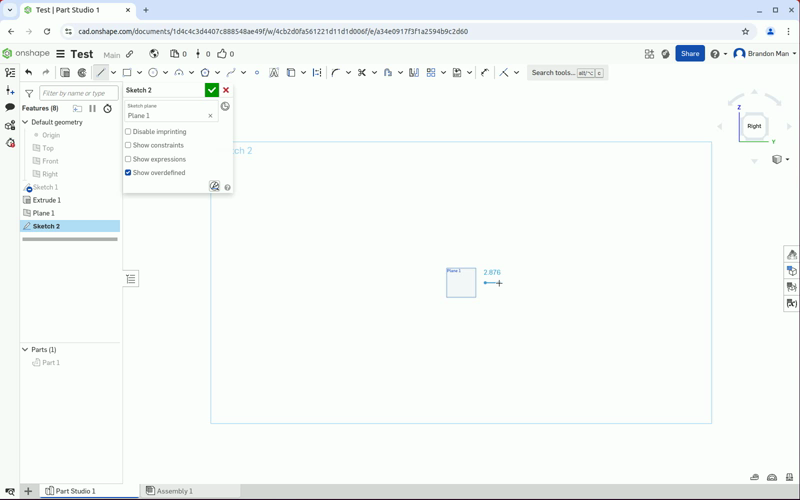
key_down(shift)
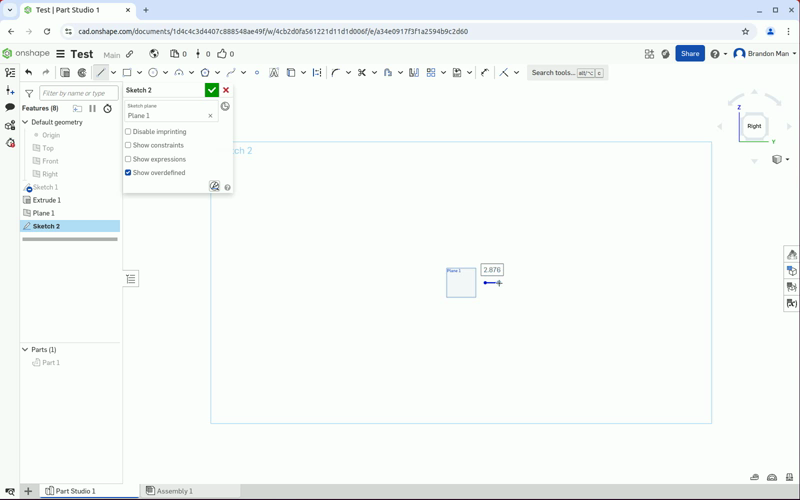
mouse_move(529, 282)
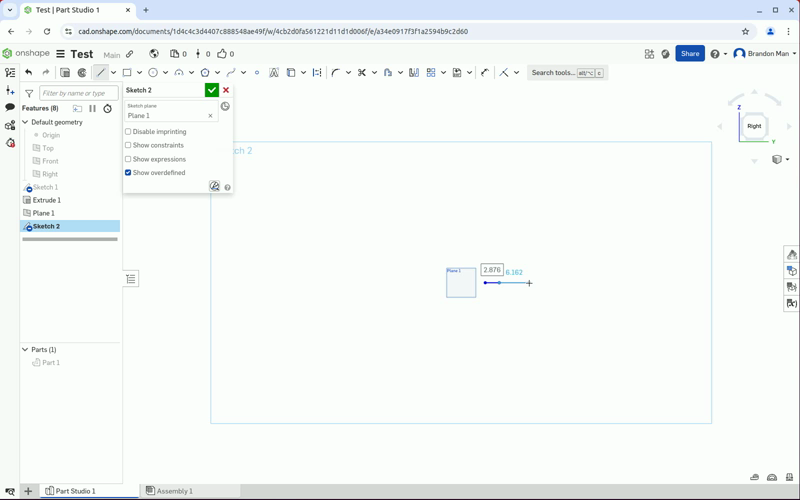
mouse_move(499, 276)
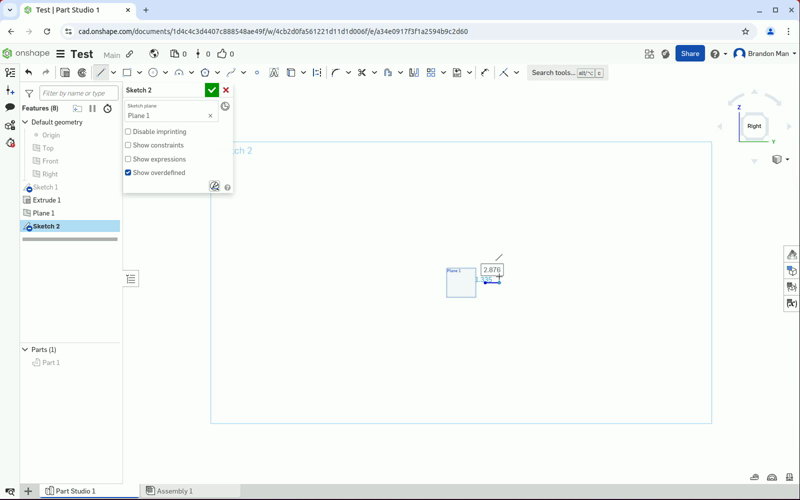
scroll(6)
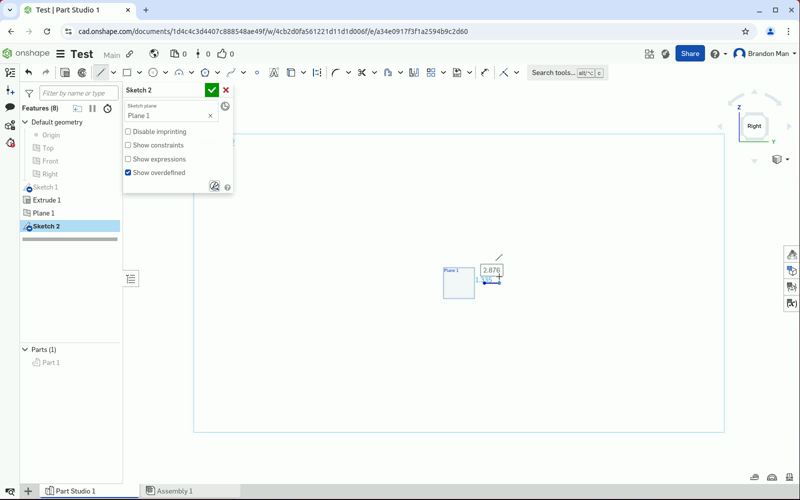
scroll(6)
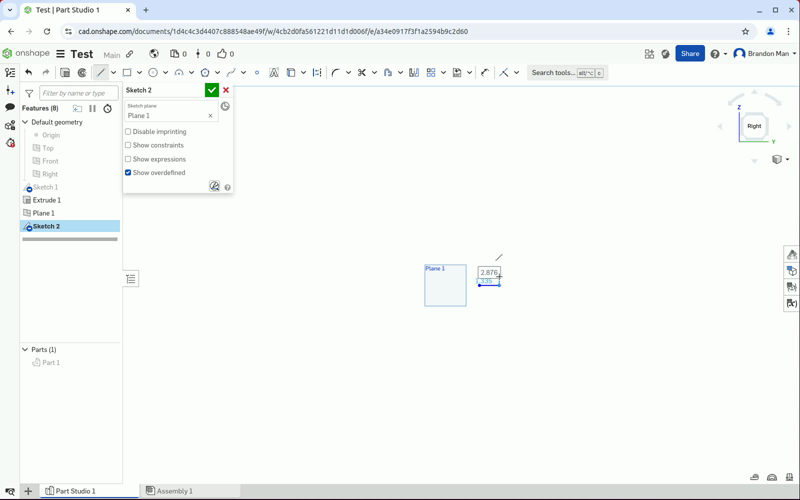
scroll(6)
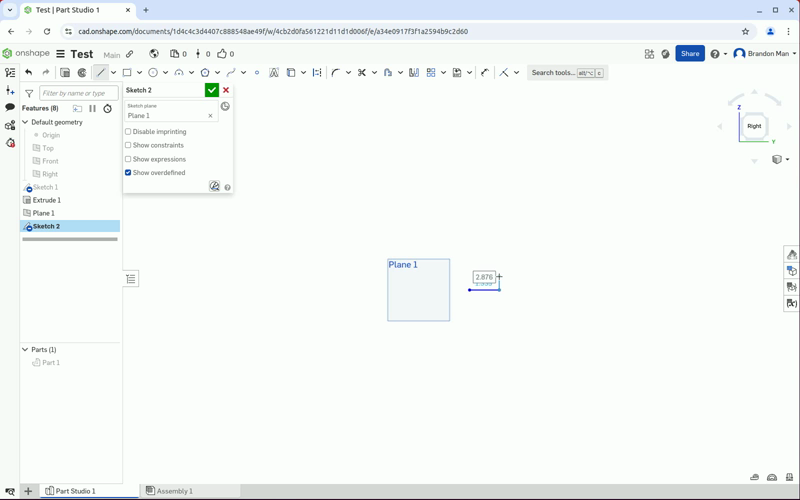
scroll(6)
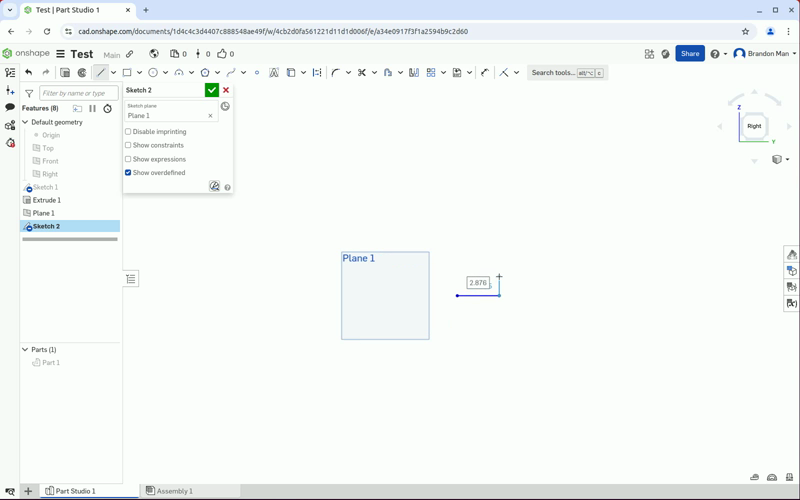
scroll(6)
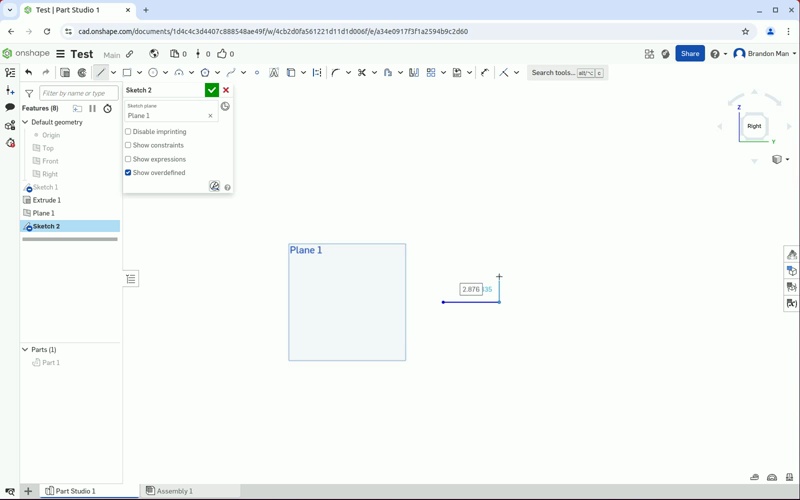
scroll(6)
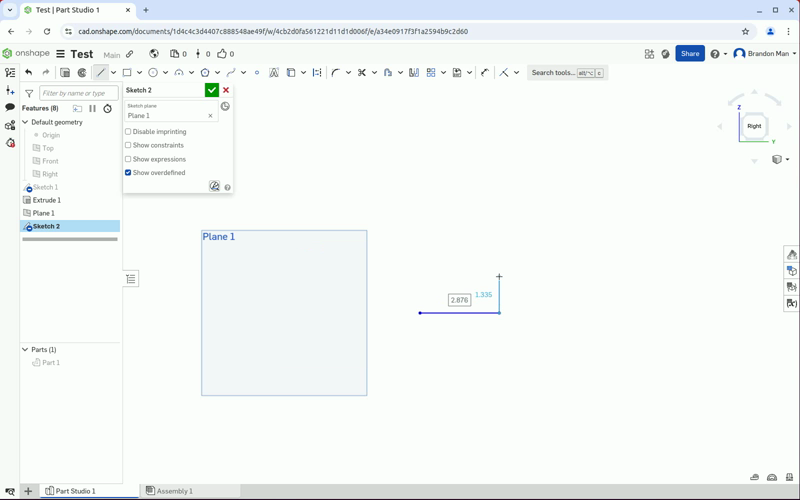
scroll(6)
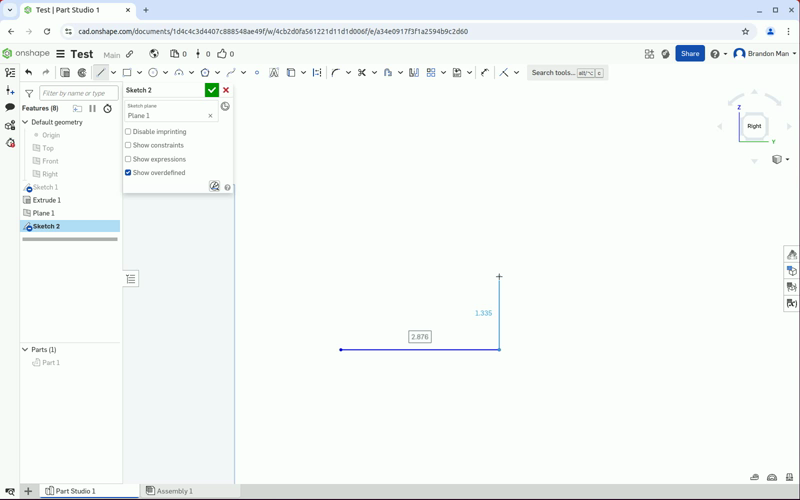
click(499, 276)
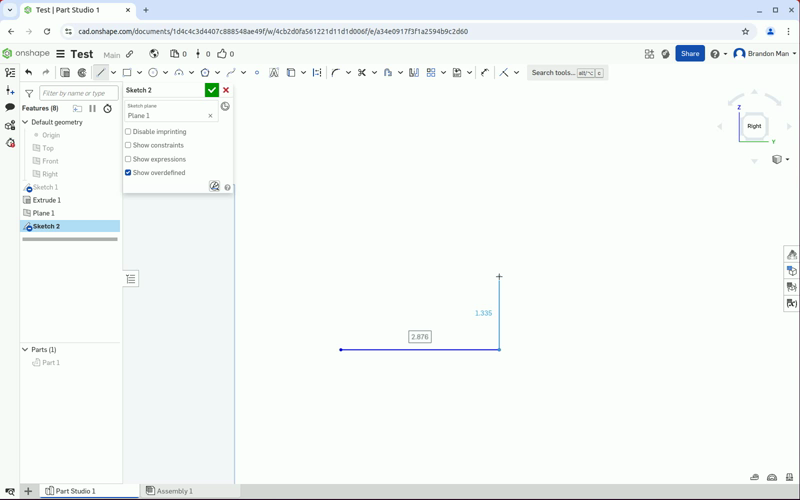
scroll(-6)
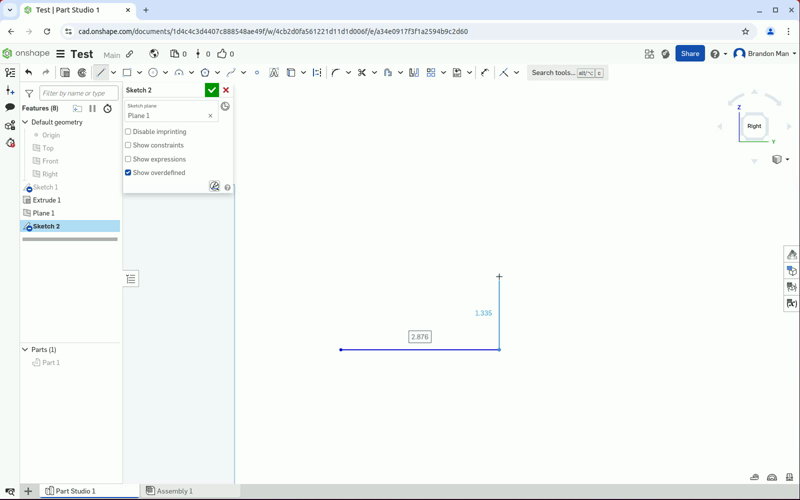
scroll(-6)
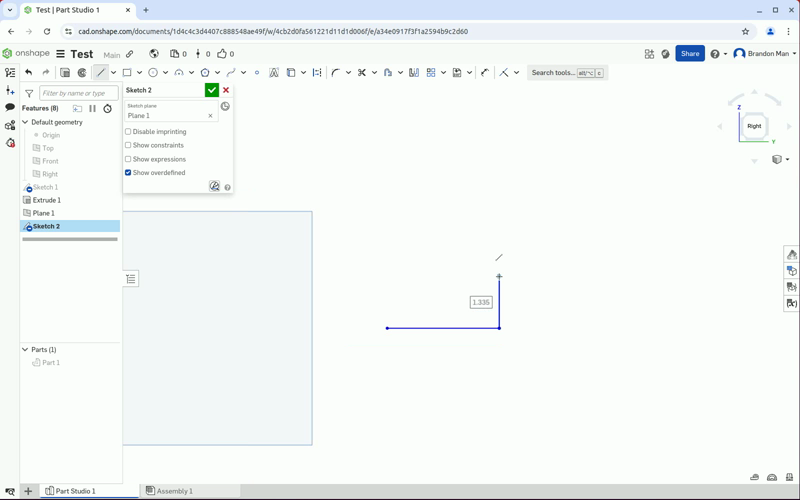
scroll(-6)
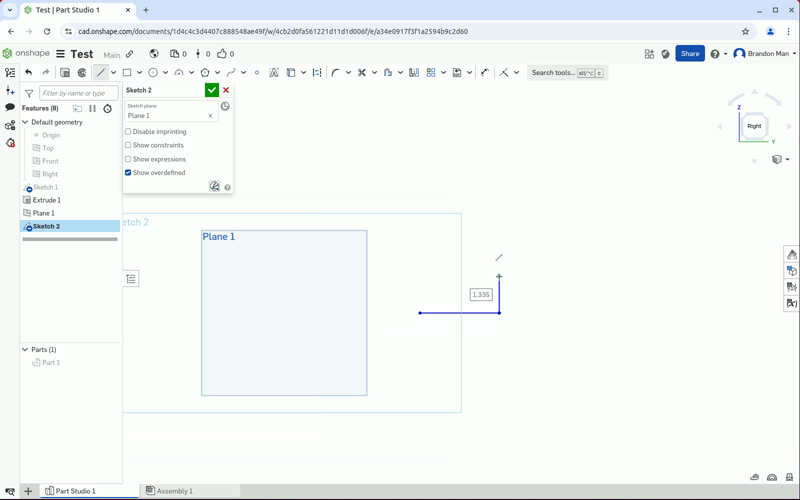
scroll(-6)
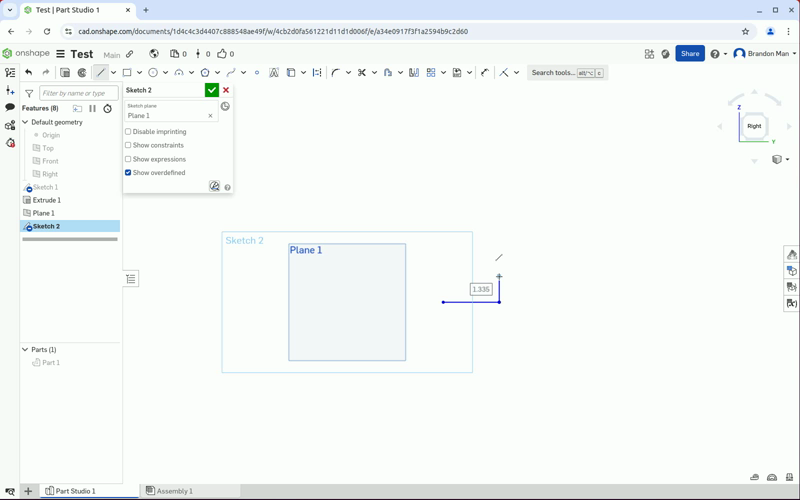
scroll(-6)
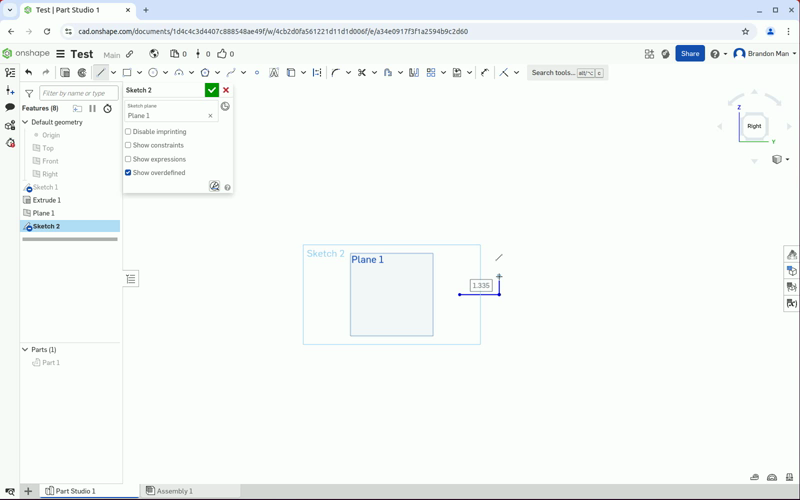
scroll(-6)
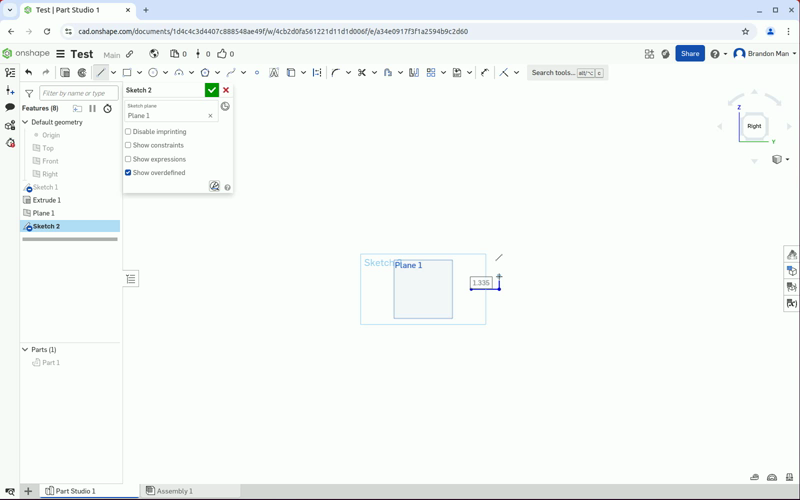
scroll(-6)
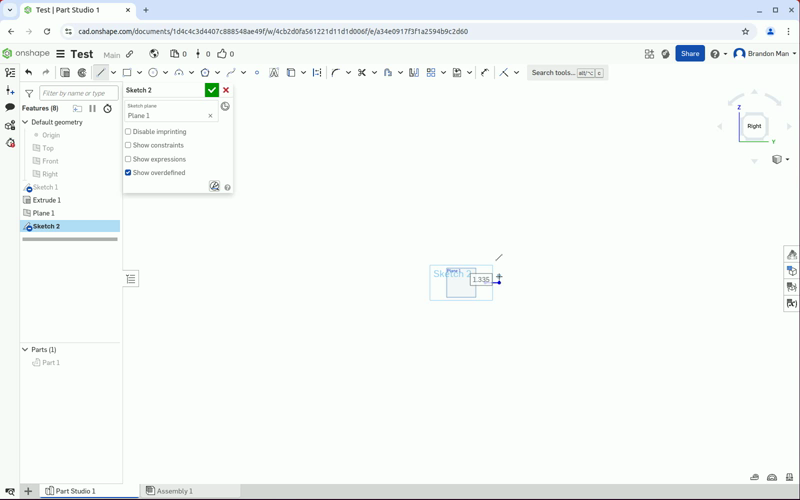
key_up(shift)
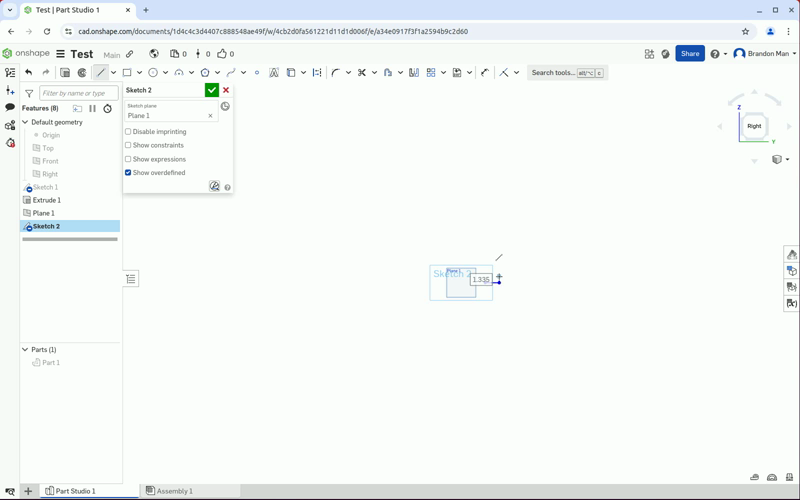
key_down(shift)
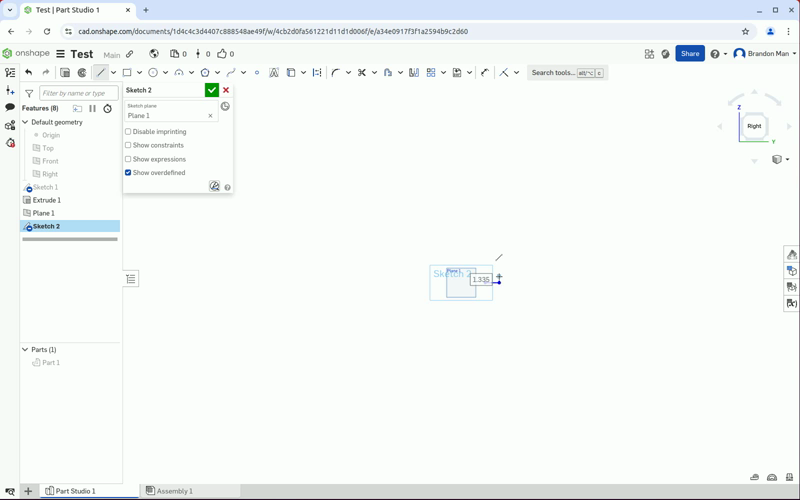
mouse_move(529, 276)
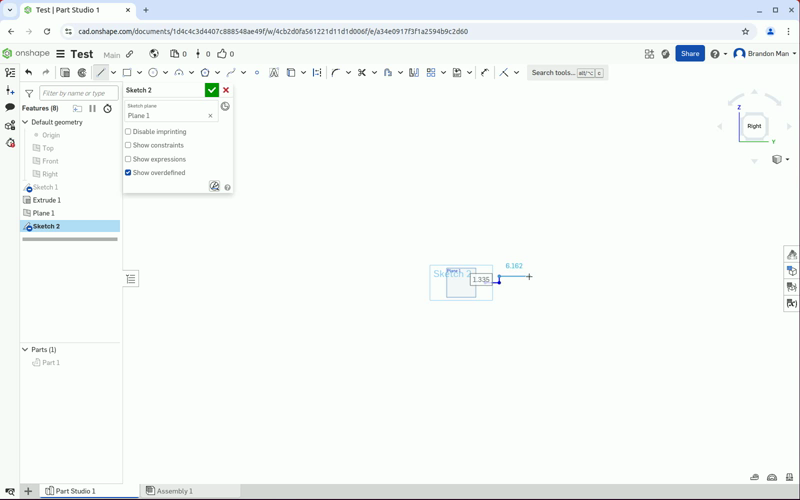
mouse_move(485, 276)
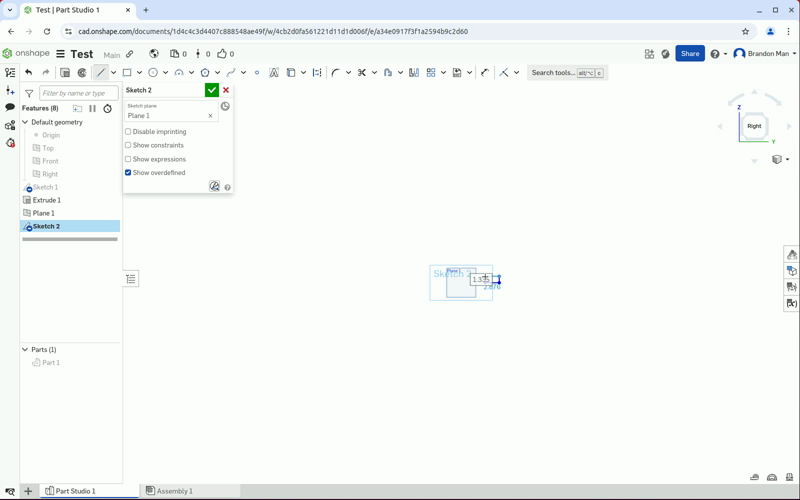
click(485, 276)
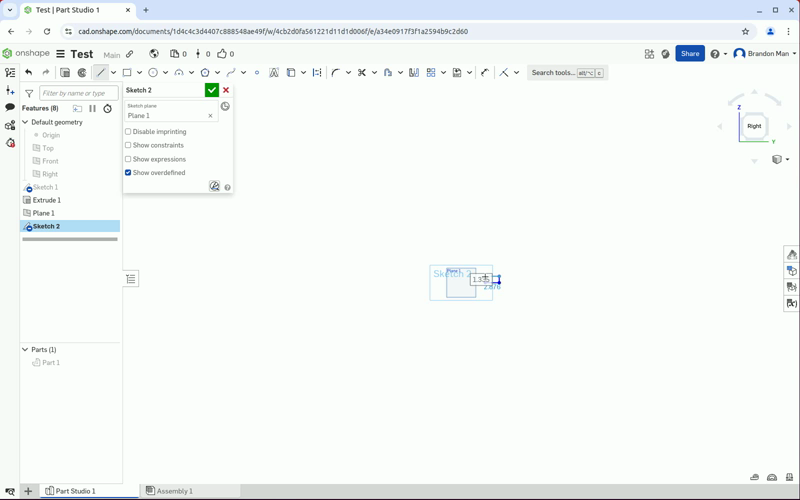
key_up(shift)
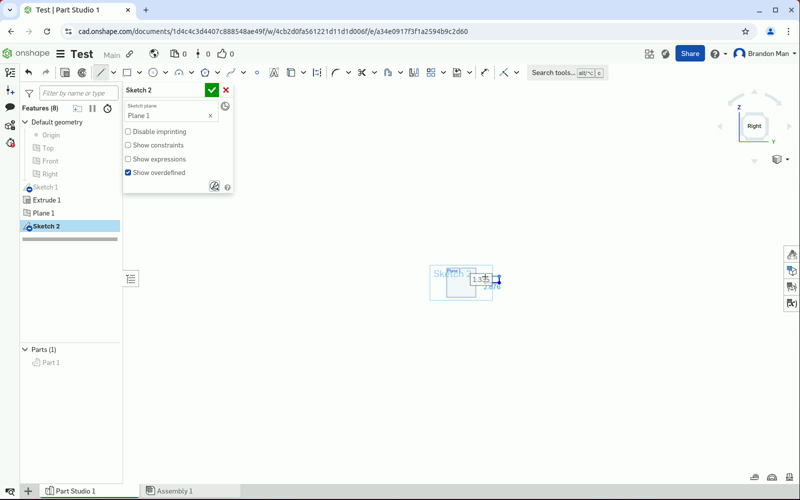
mouse_move(515, 276)
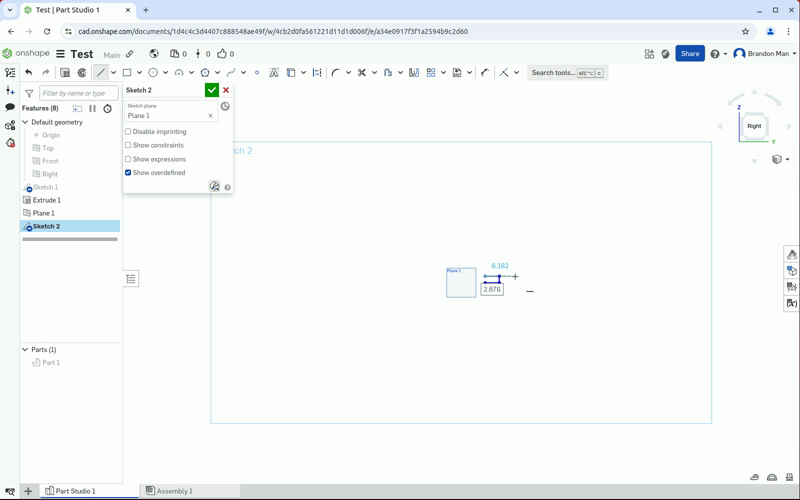
key_down(shift)
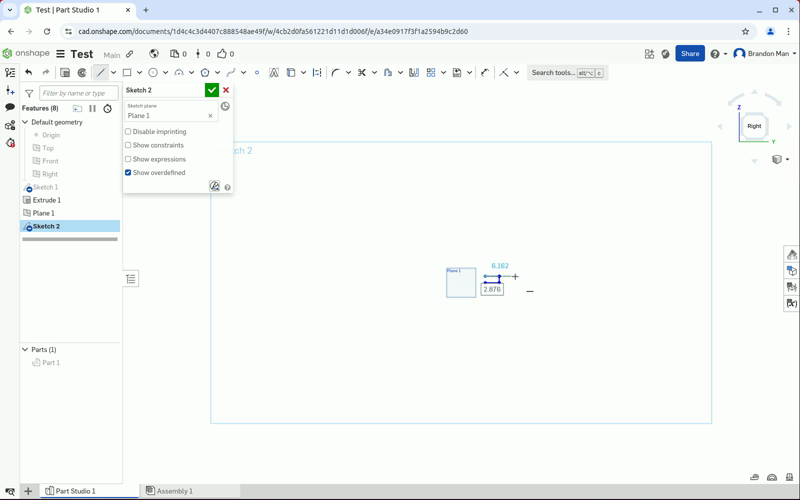
mouse_move(485, 282)
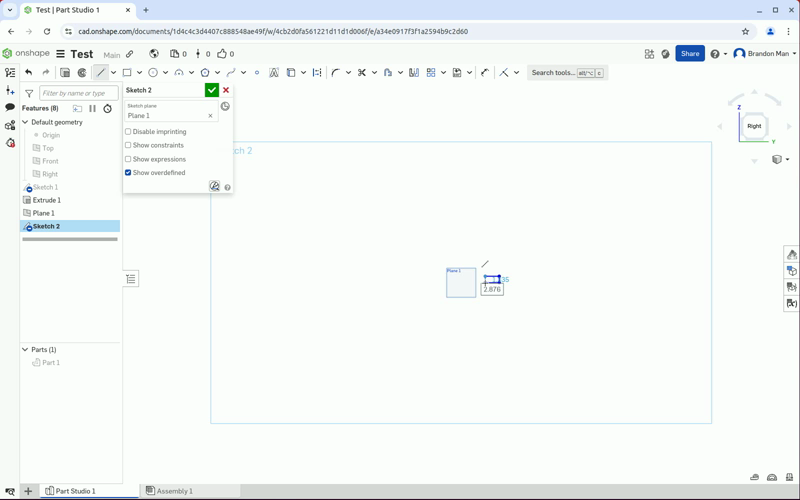
scroll(6)
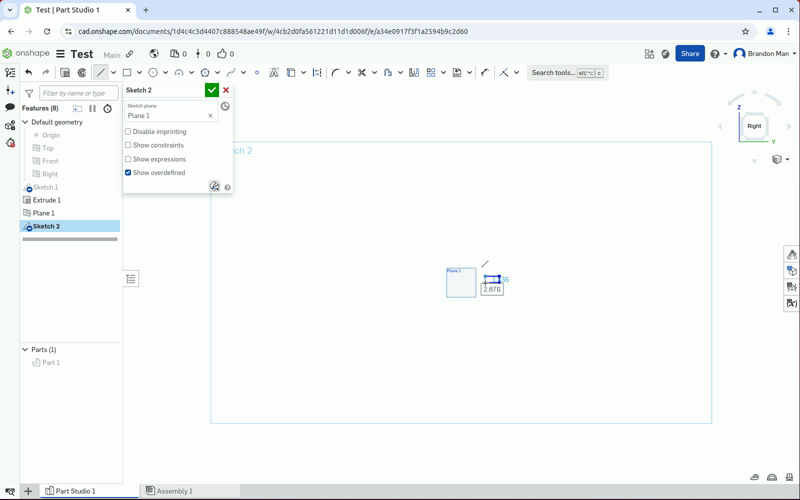
scroll(6)
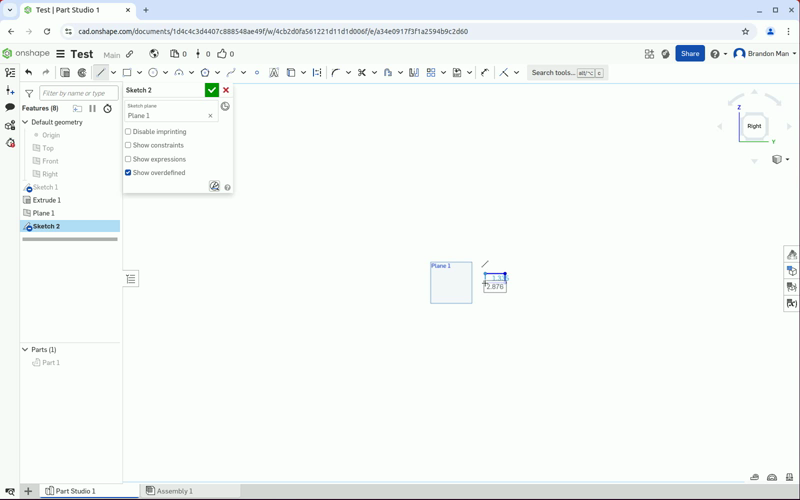
scroll(6)
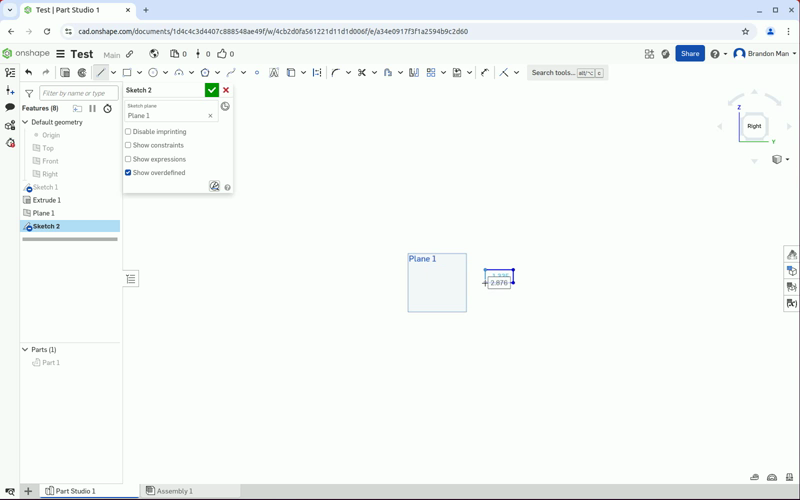
scroll(6)
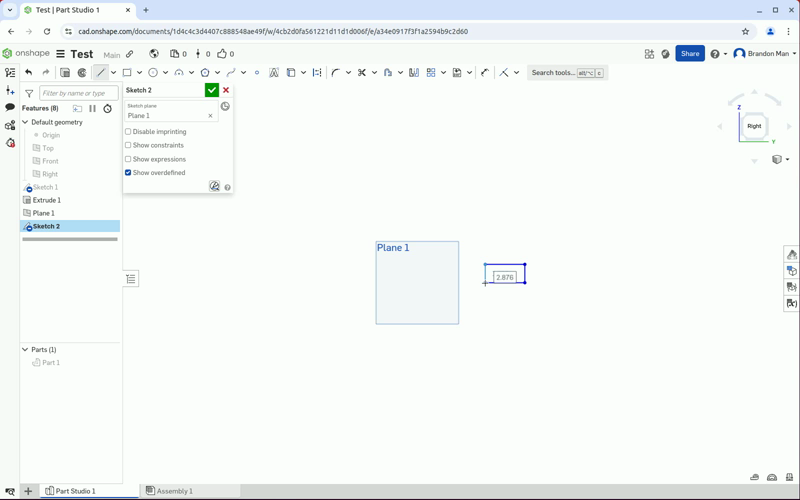
scroll(6)
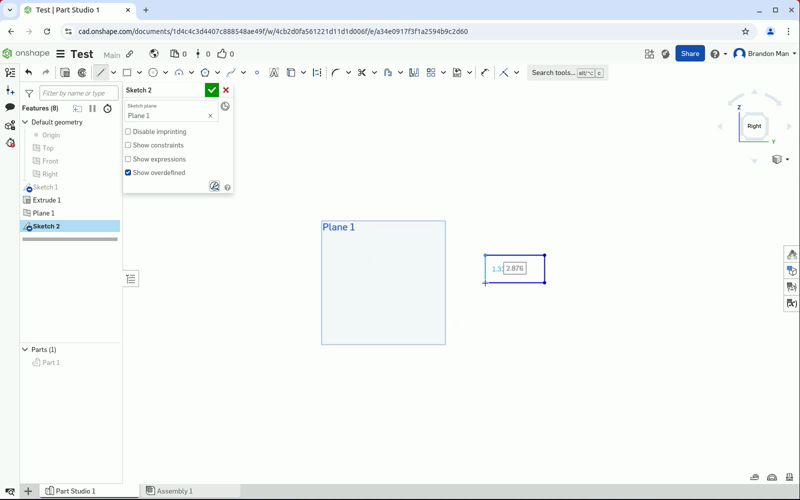
scroll(6)
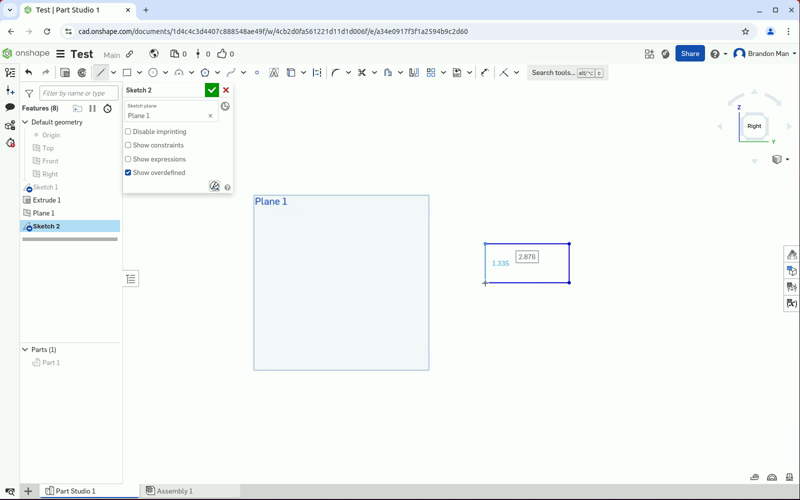
scroll(6)
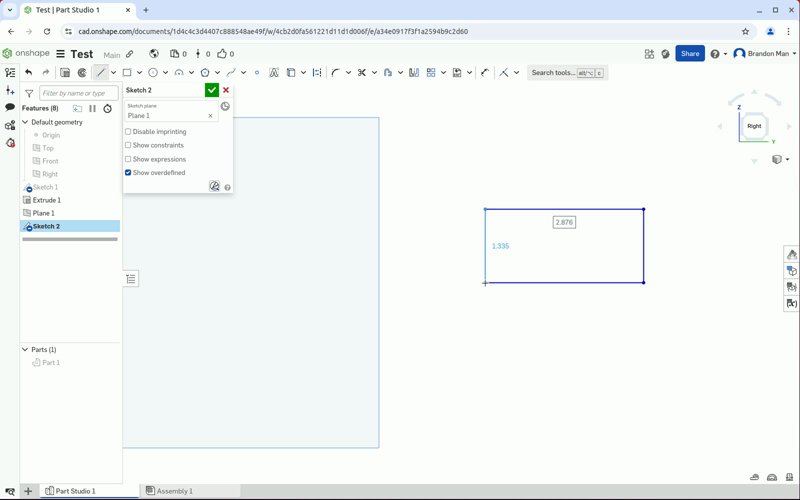
key_up(shift)
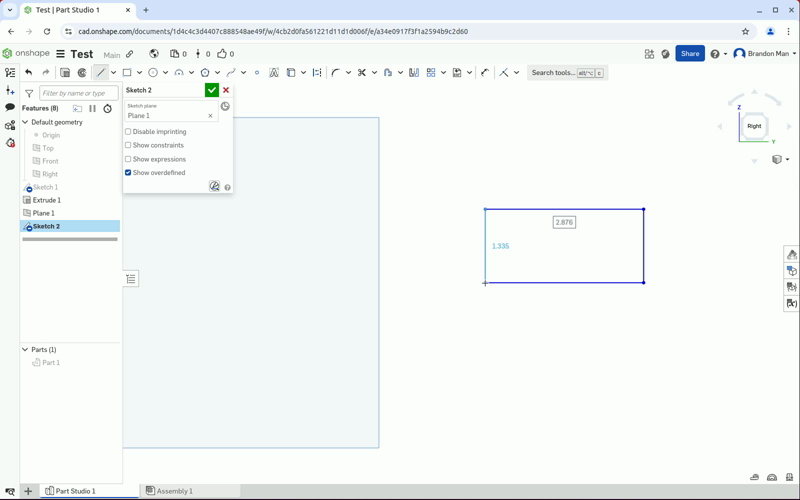
click(485, 282)
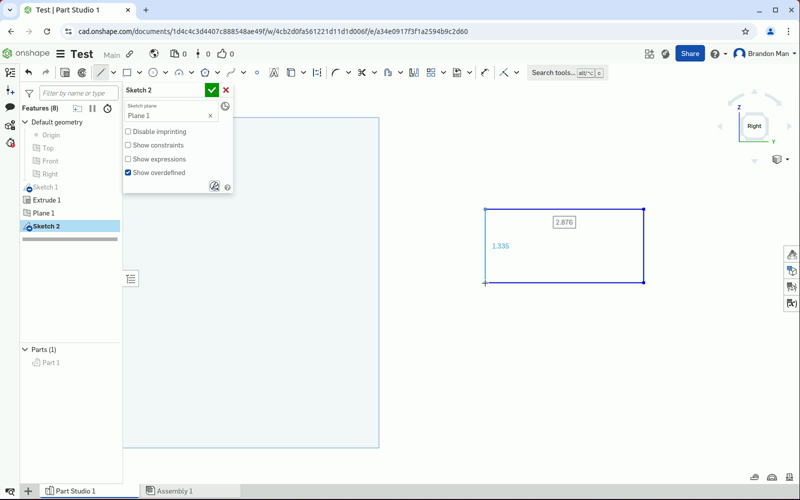
scroll(-6)
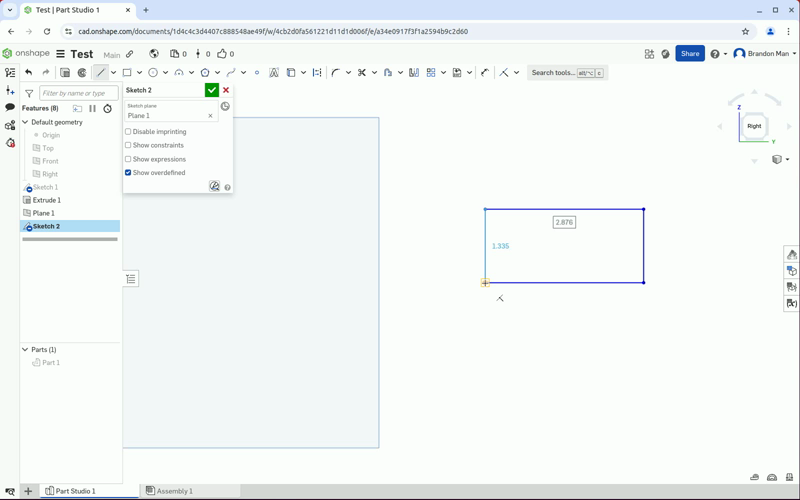
scroll(-6)
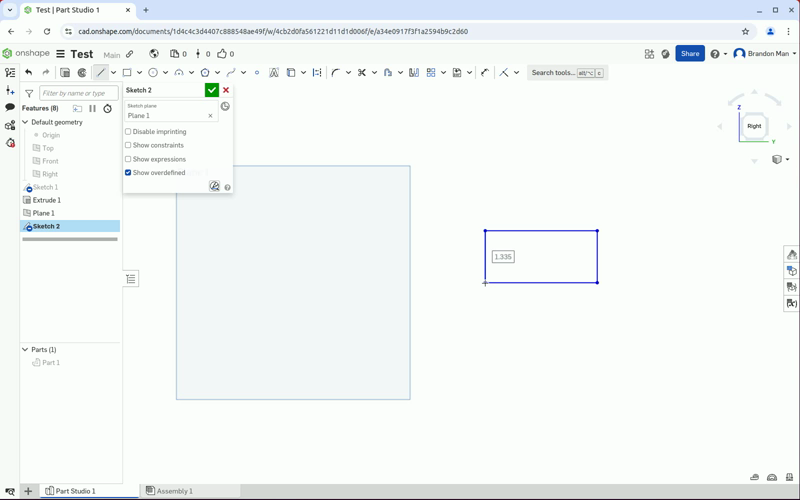
scroll(-6)
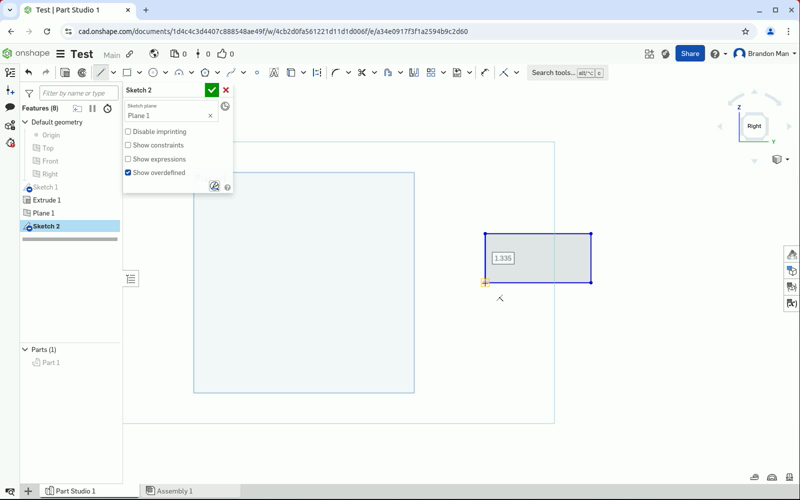
scroll(-6)
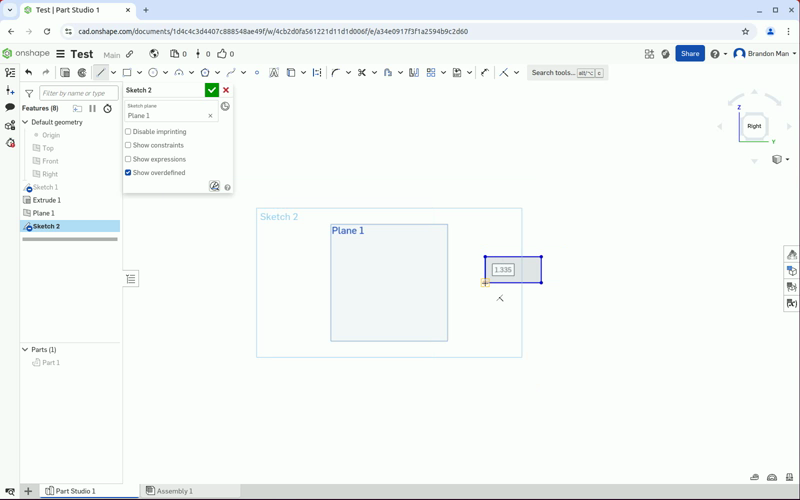
scroll(-6)
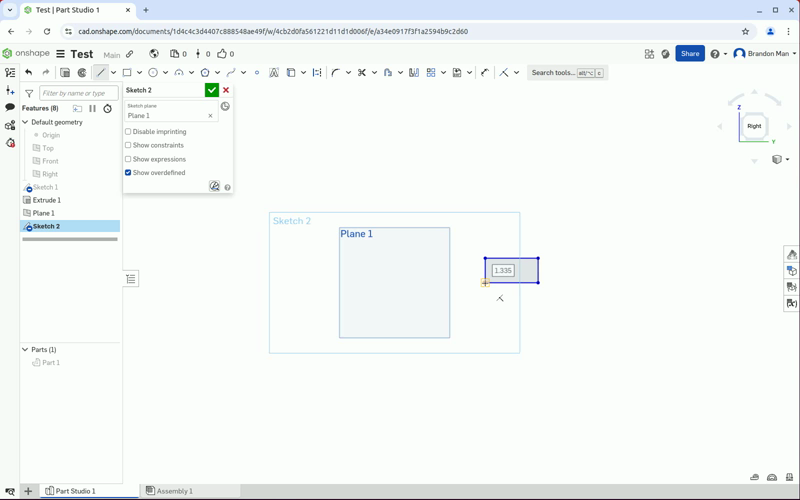
scroll(-6)
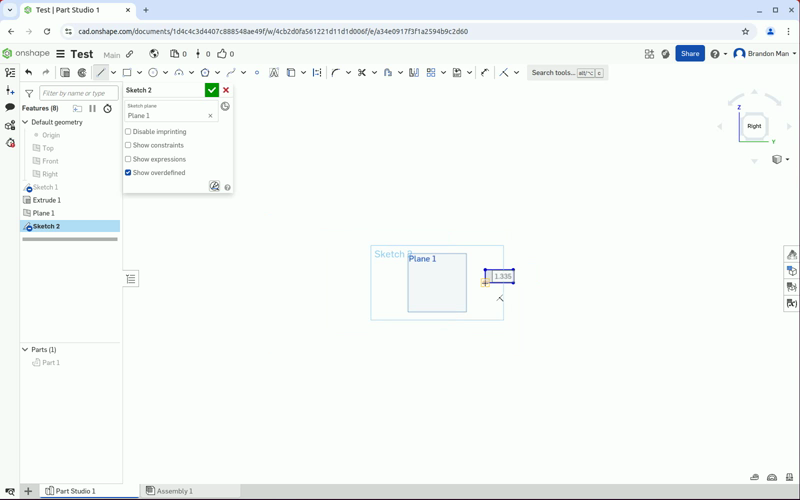
scroll(-6)
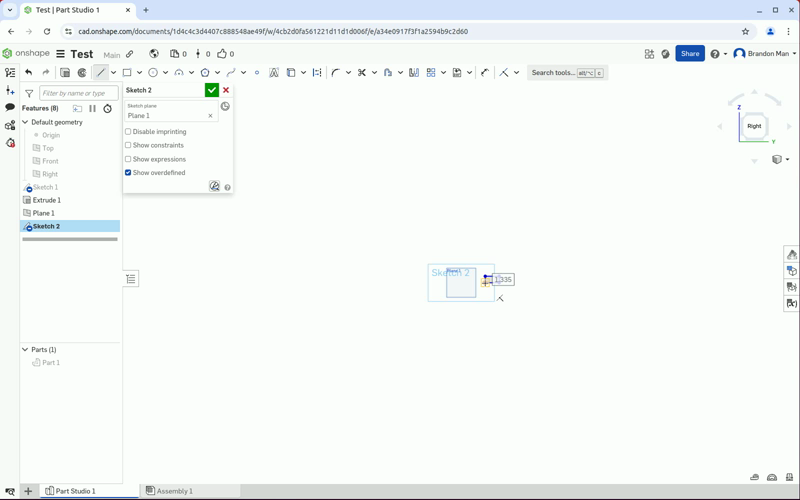
key(esc)
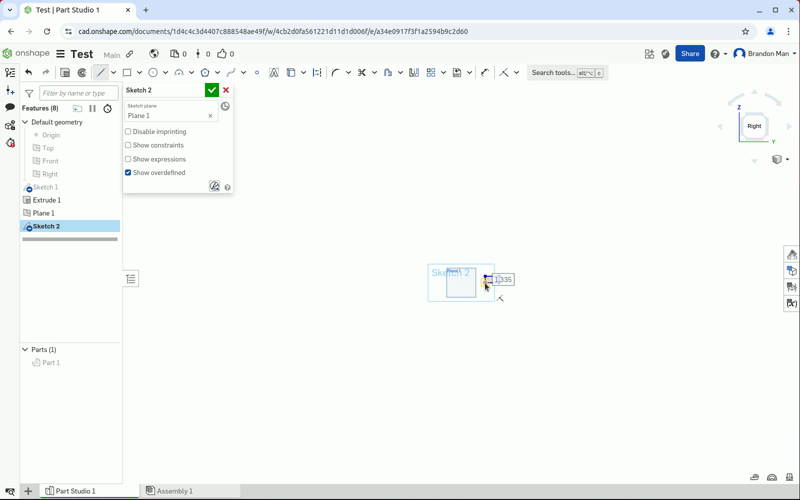
mouse_move(489, 278)
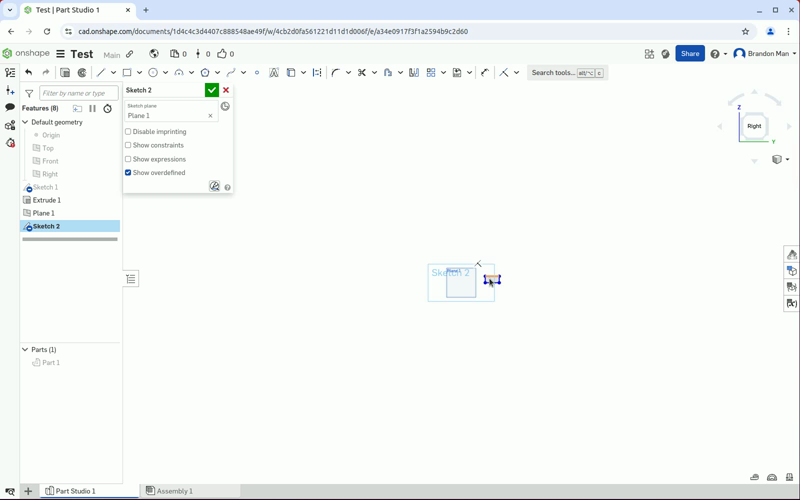
scroll(6)
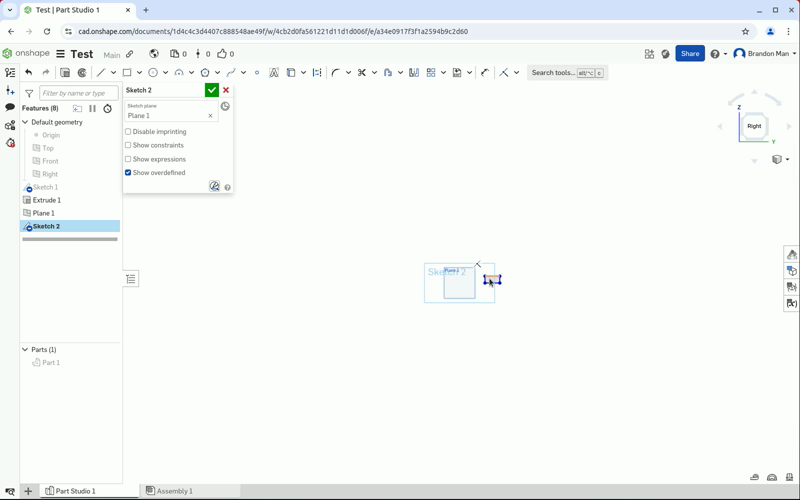
scroll(6)
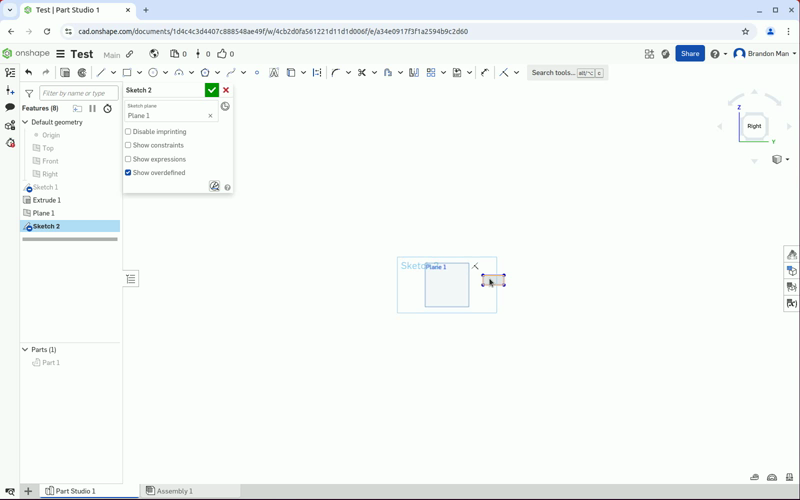
scroll(6)
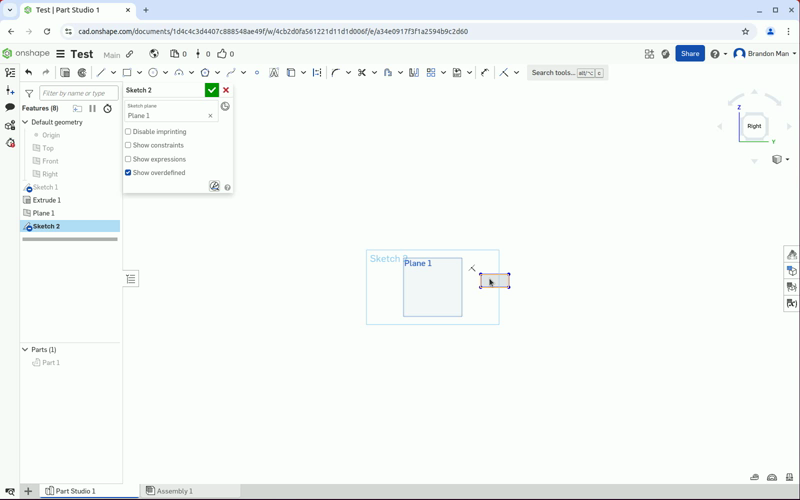
scroll(6)
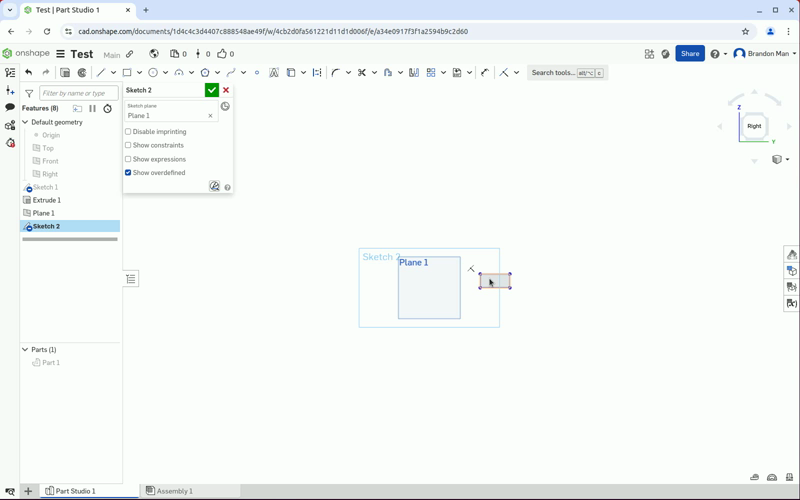
scroll(6)
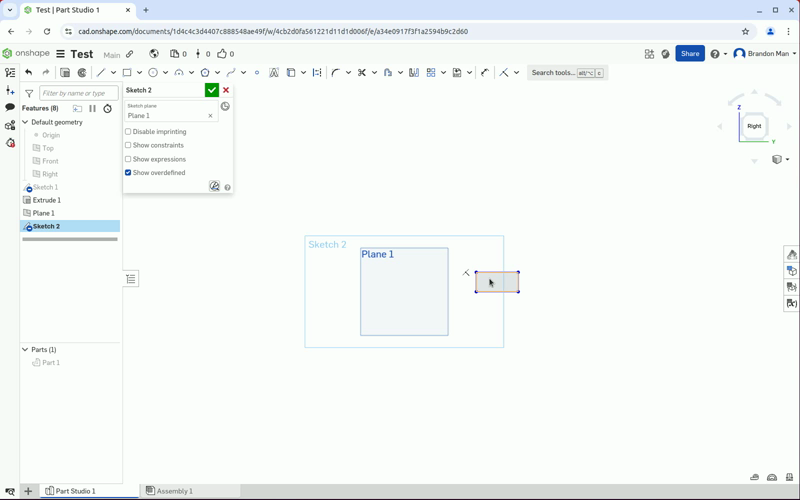
scroll(6)
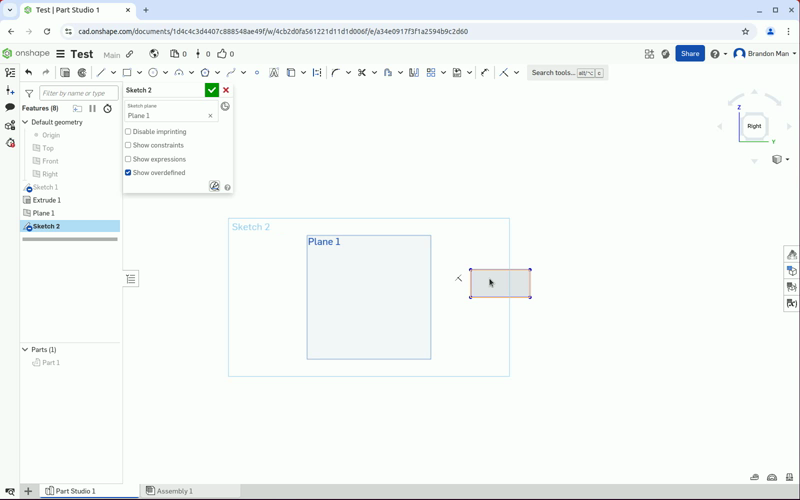
scroll(6)
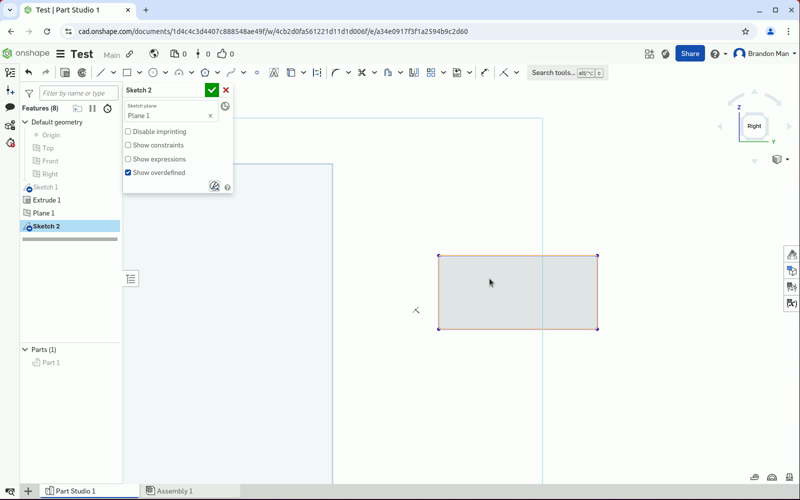
click(489, 278)
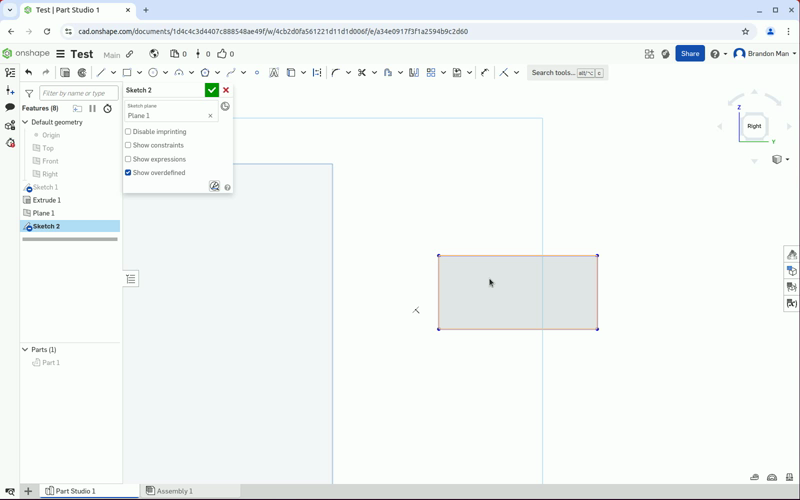
scroll(-6)
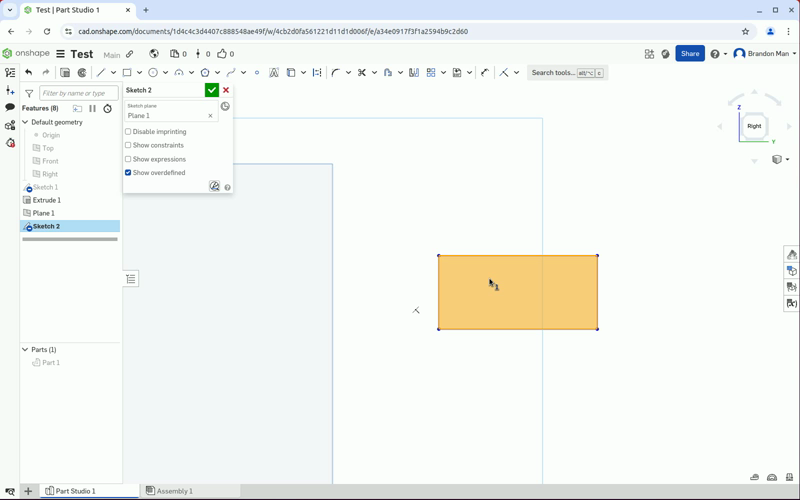
scroll(-6)
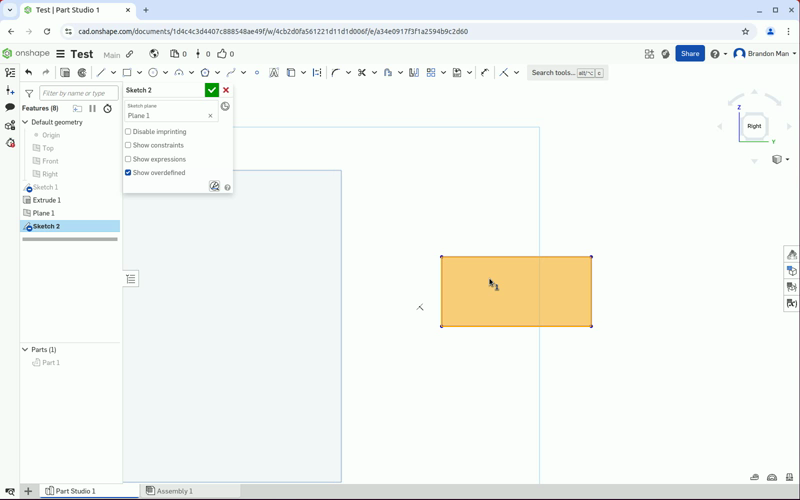
scroll(-6)
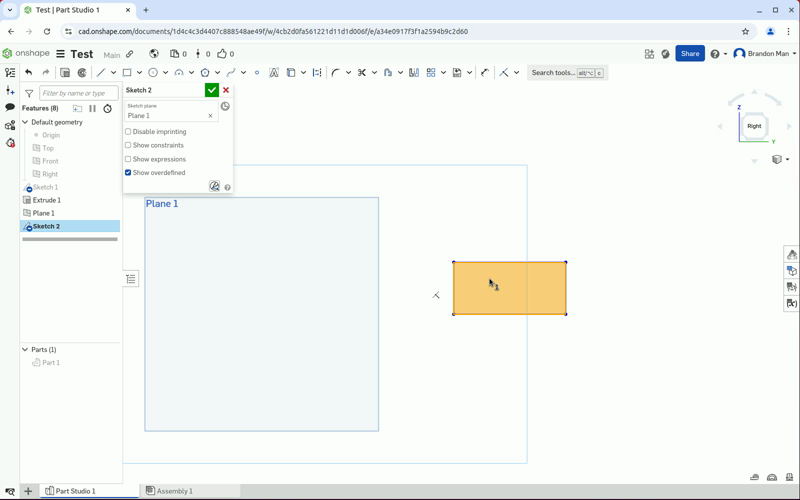
scroll(-6)
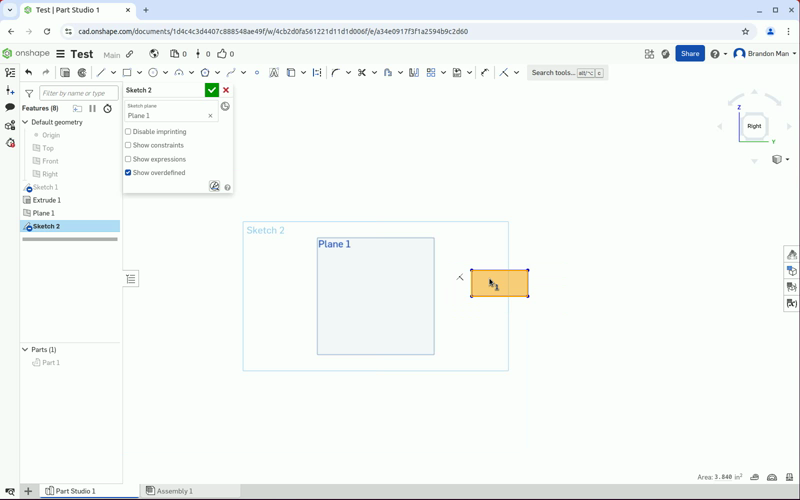
scroll(-6)
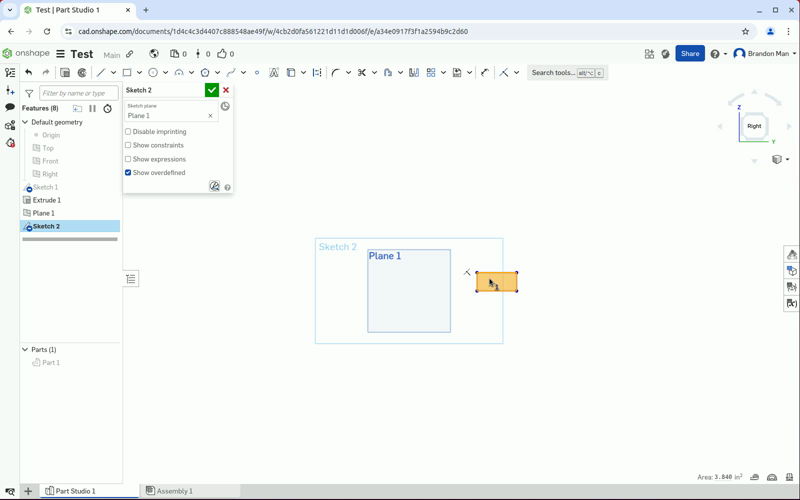
scroll(-6)
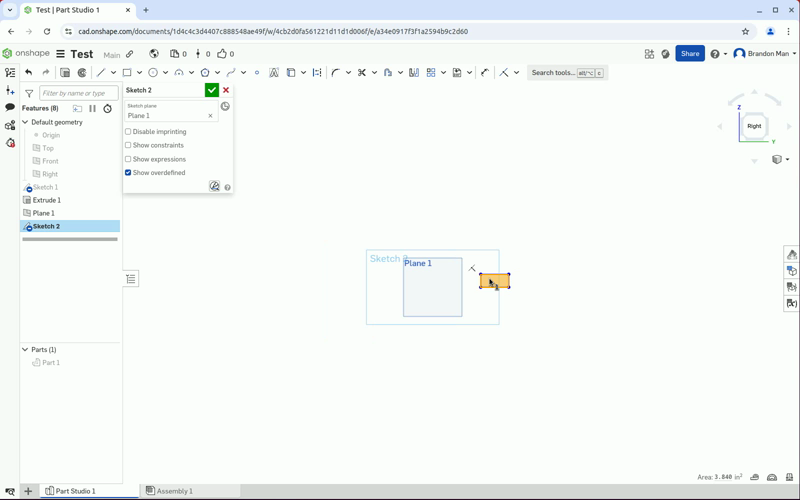
scroll(-6)
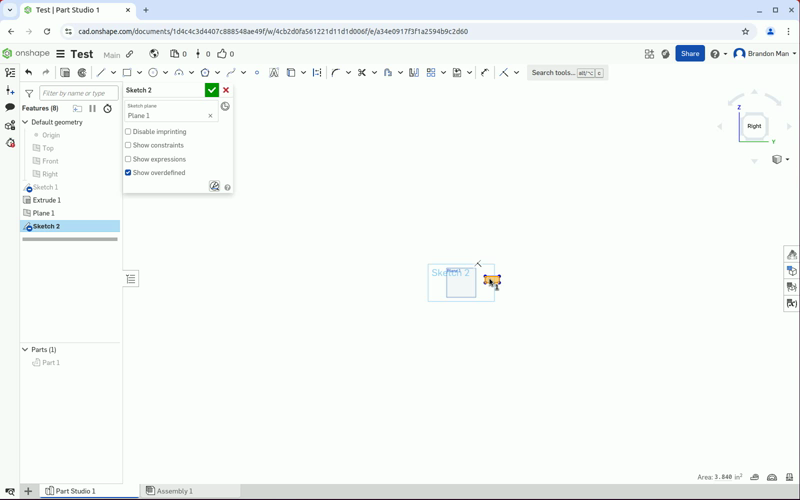
mouse_move(73, 352)
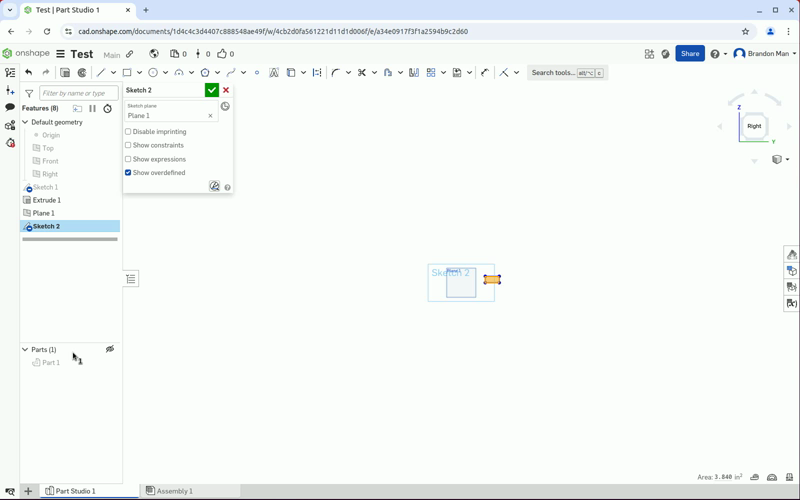
key(shift+y)
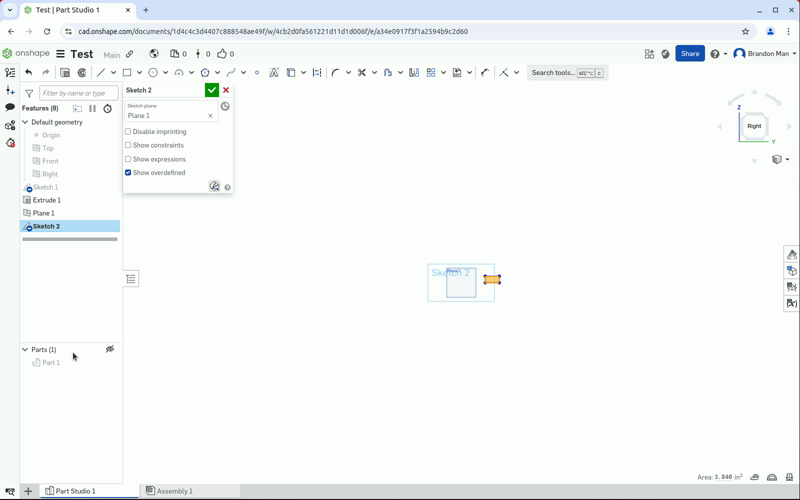
key(shift+e)
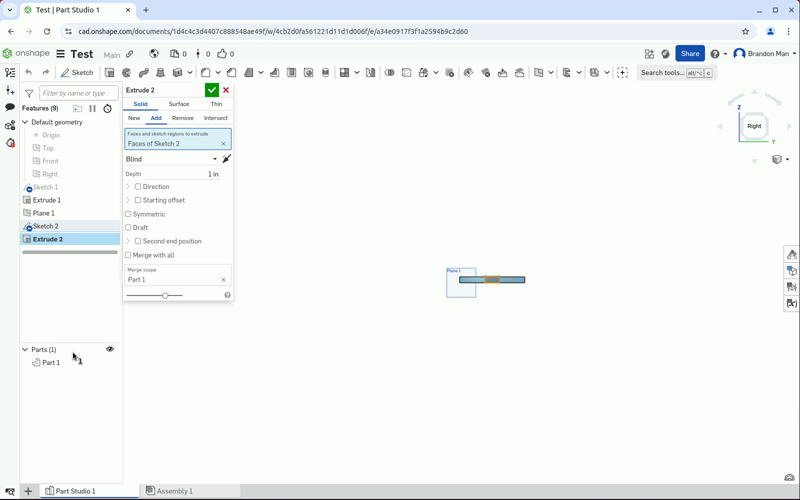
mouse_move(143, 106)
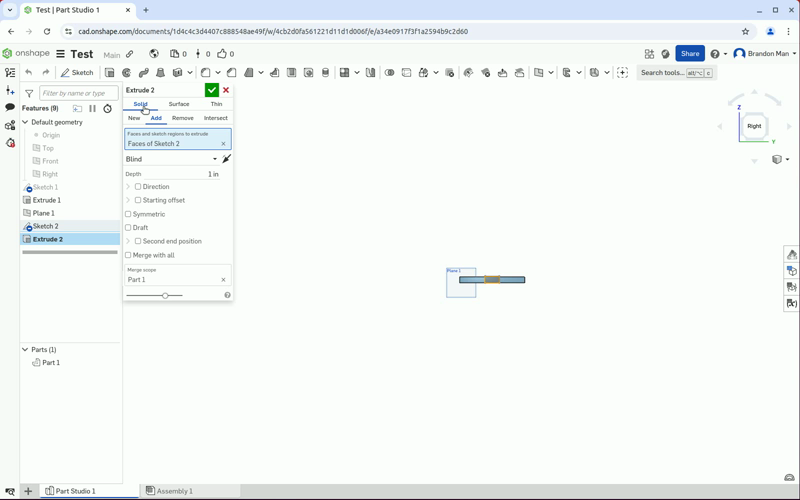
click(143, 106)
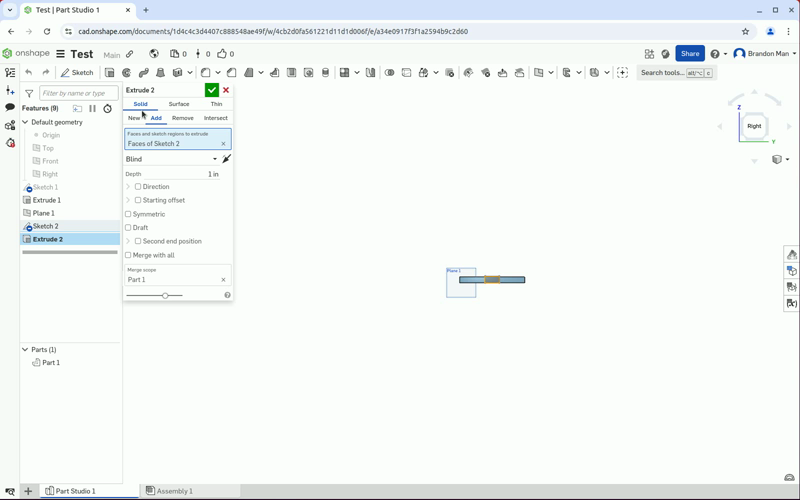
mouse_move(137, 120)
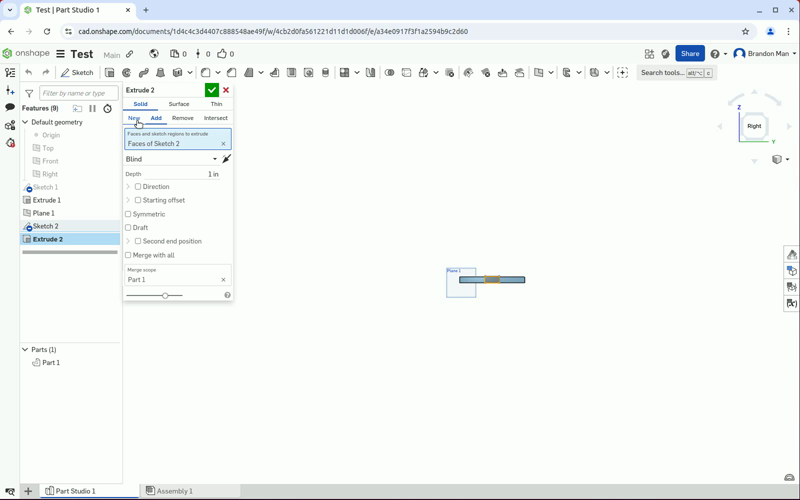
click(137, 120)
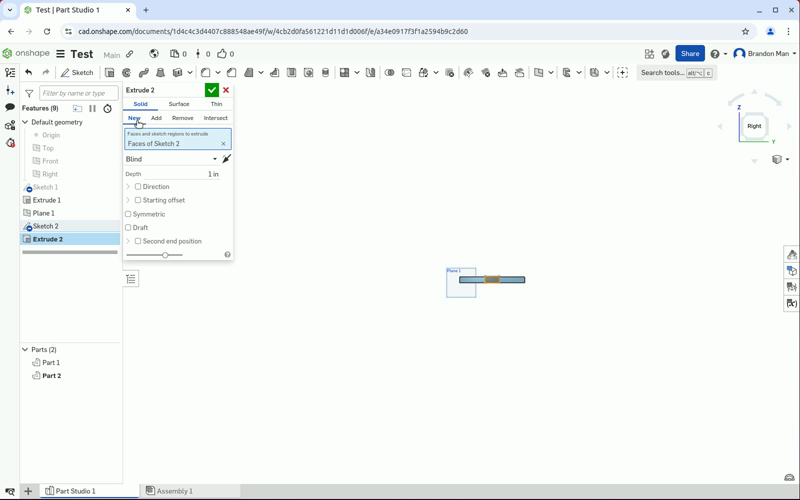
key(tab, 4)
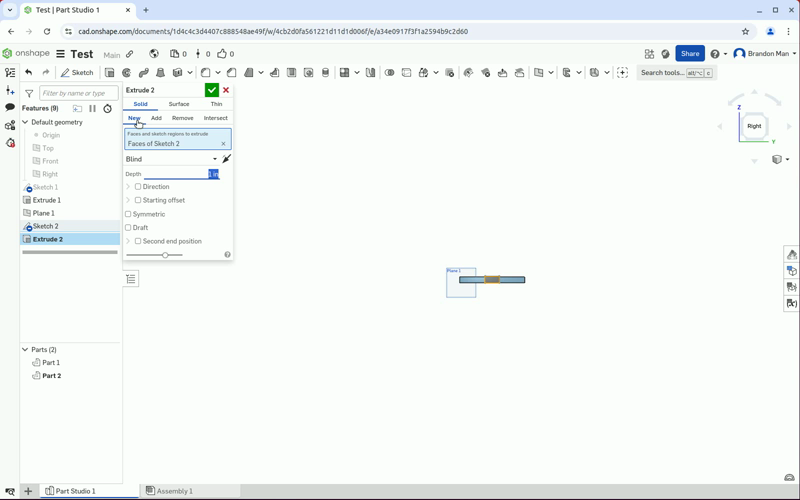
text(9.388)
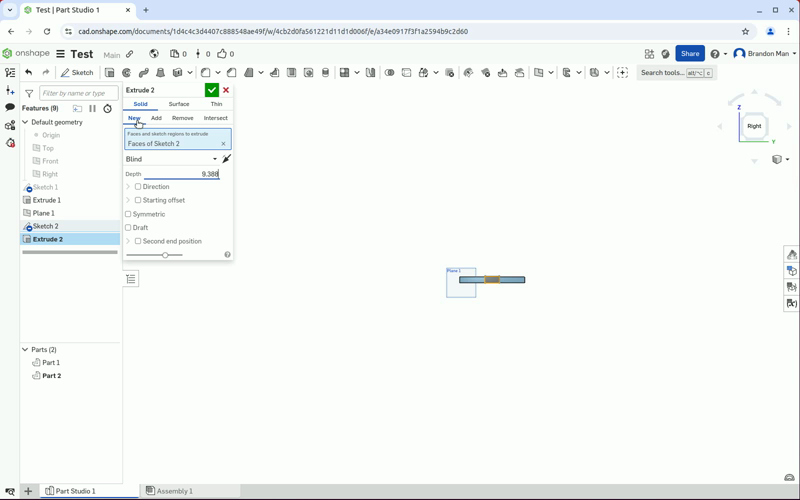
key(enter)
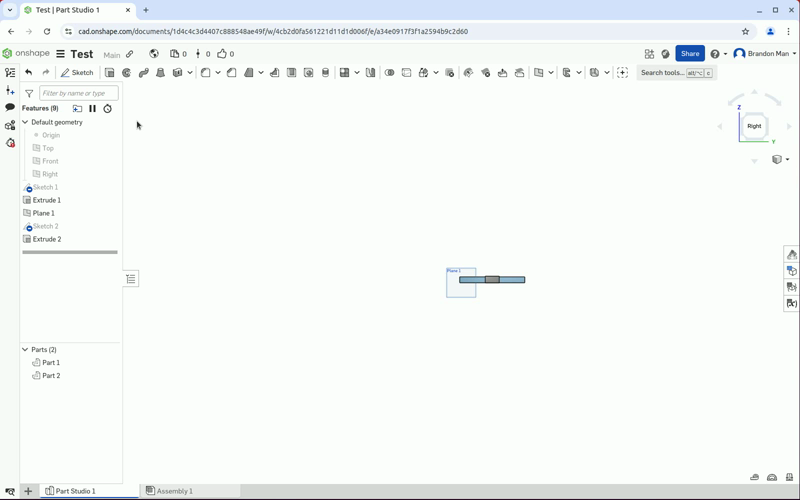
key(shift+h)
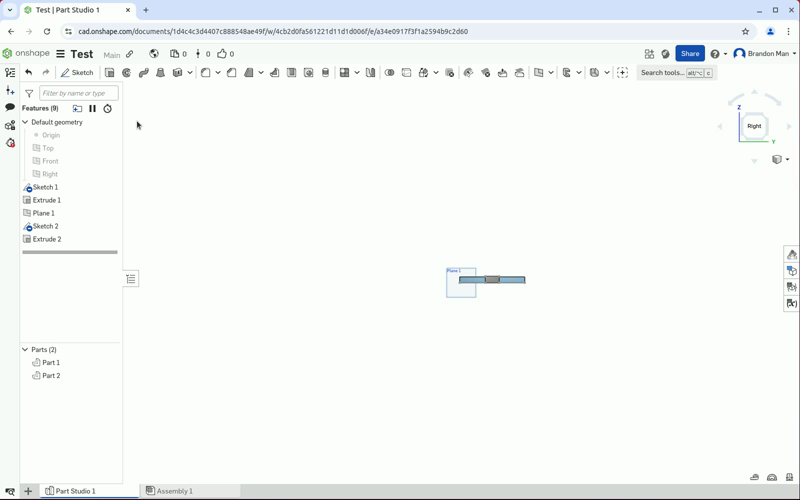
key(shift+h)
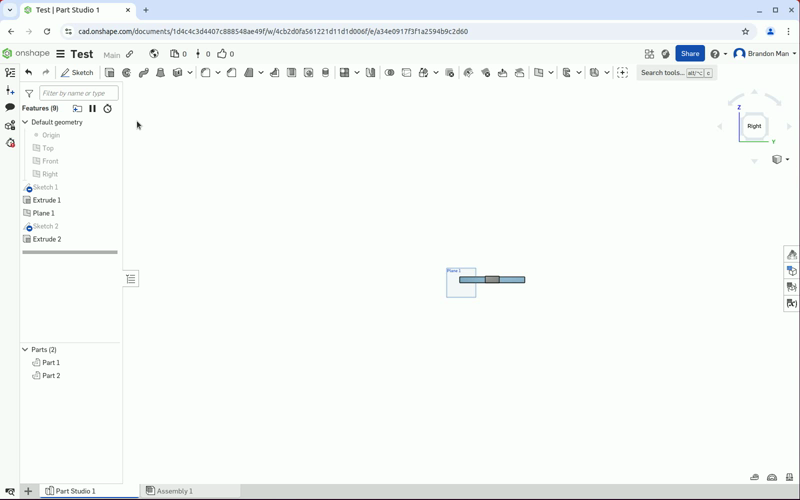
mouse_move(73, 189)
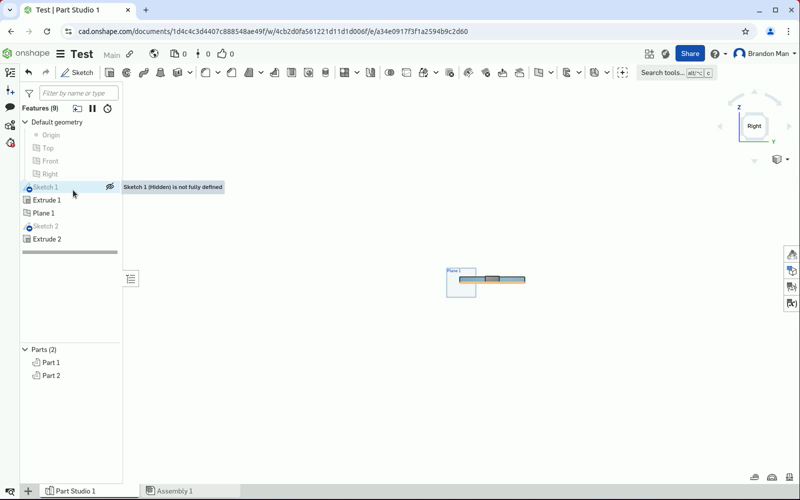
click(73, 189)
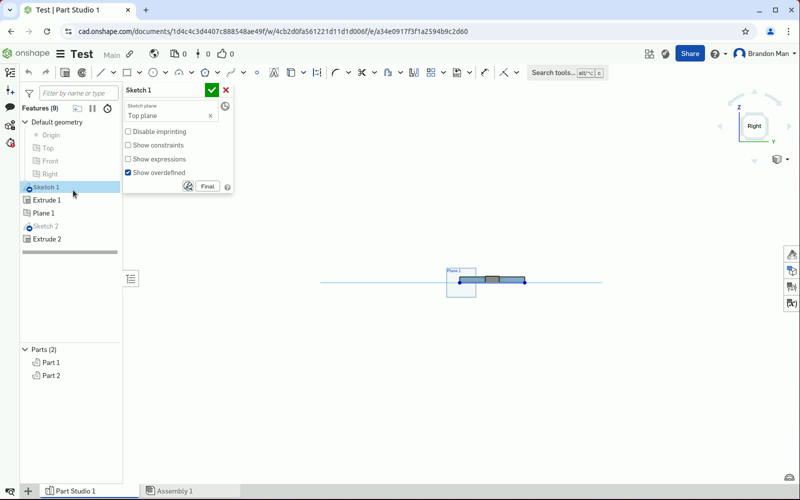
mouse_move(229, 92)
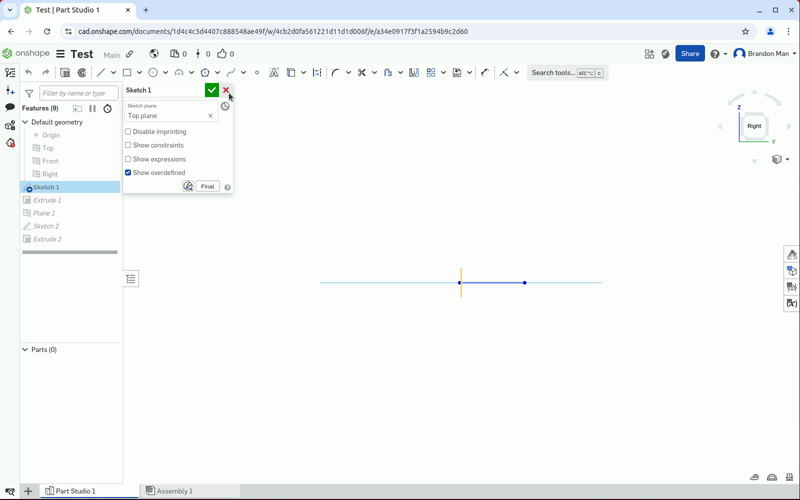
click(229, 92)
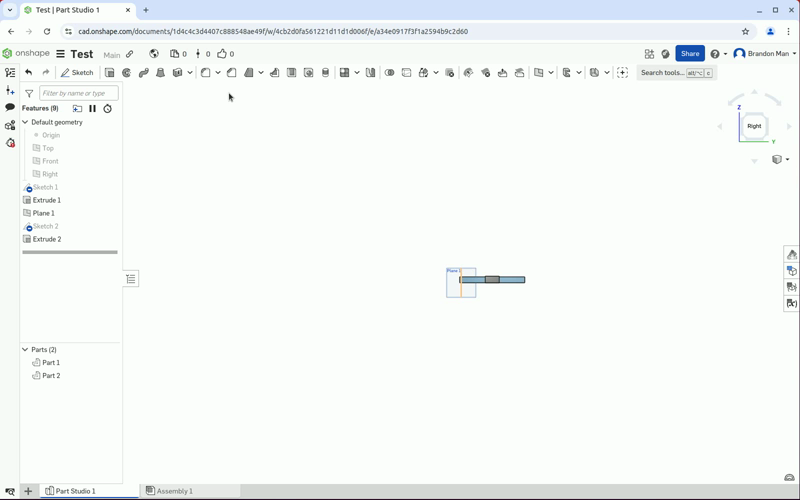
mouse_move(541, 75)
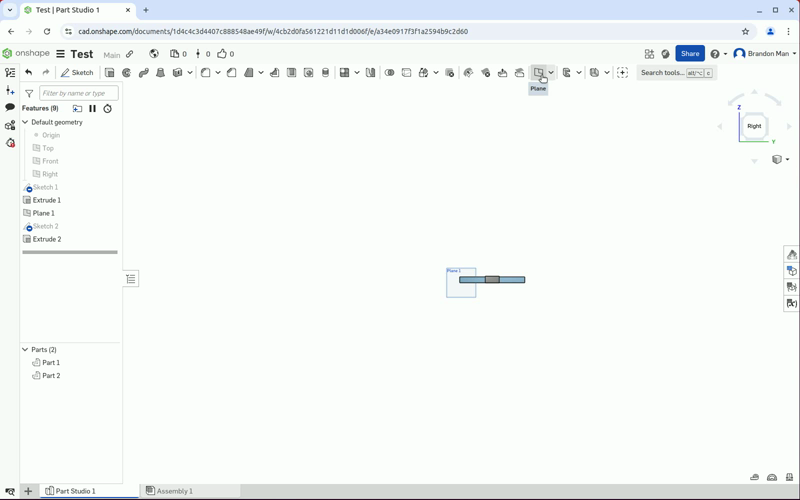
click(541, 75)
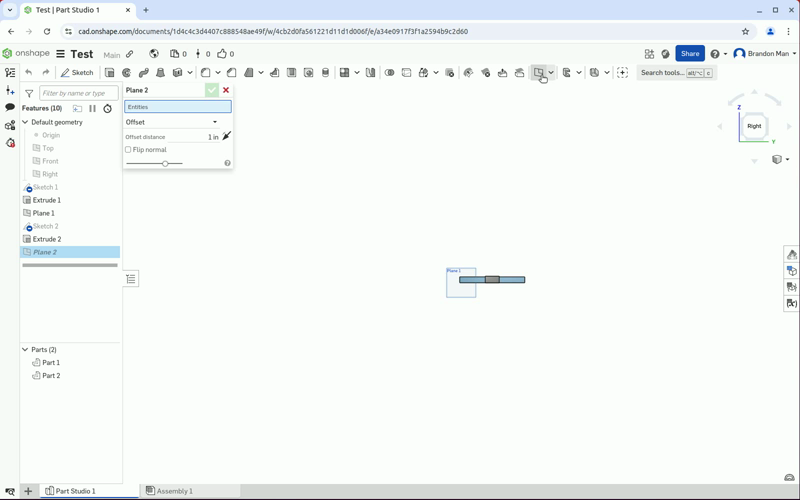
mouse_move(73, 176)
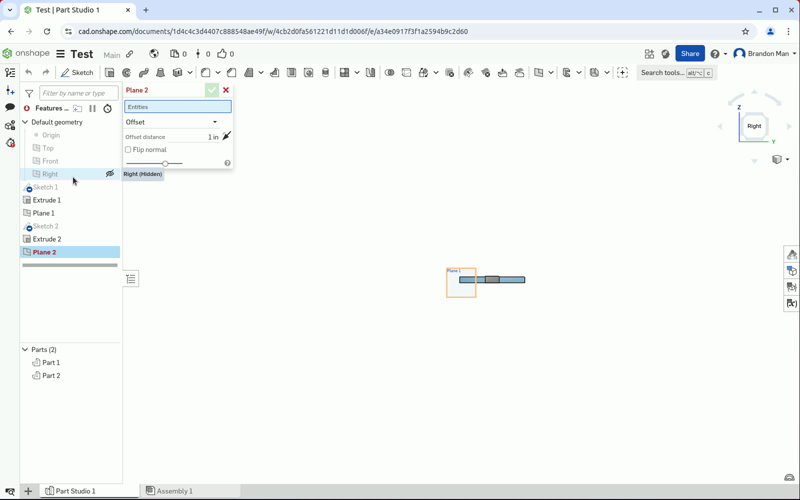
click(73, 176)
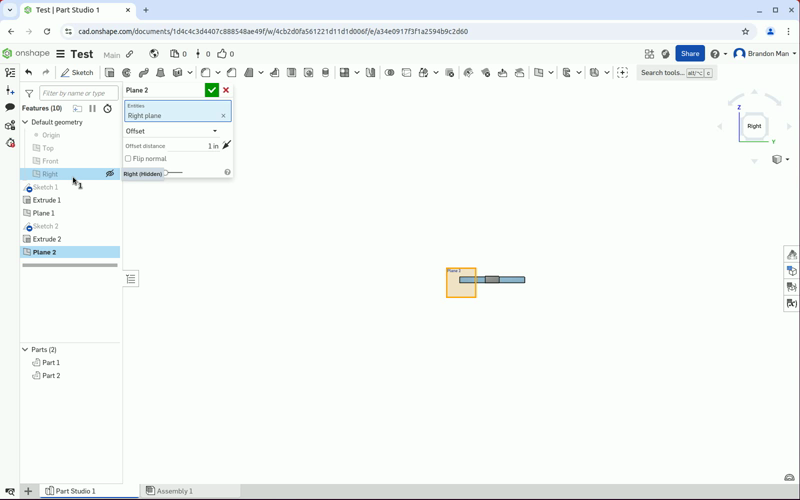
key(tab, 2)
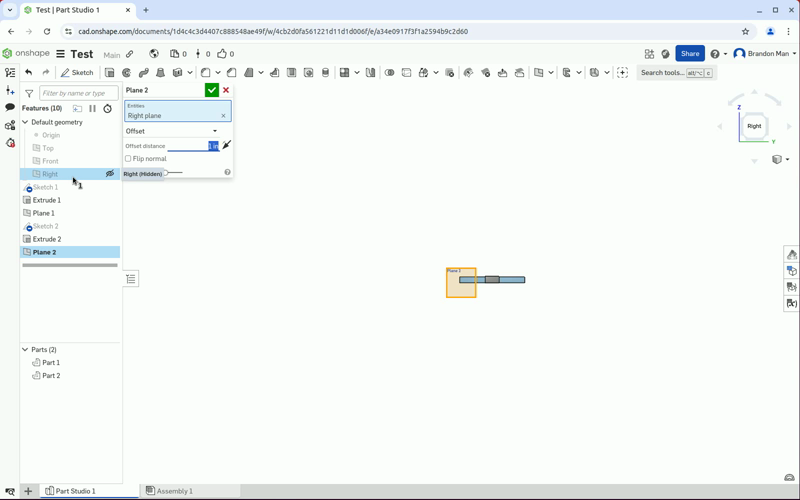
text(13.711)
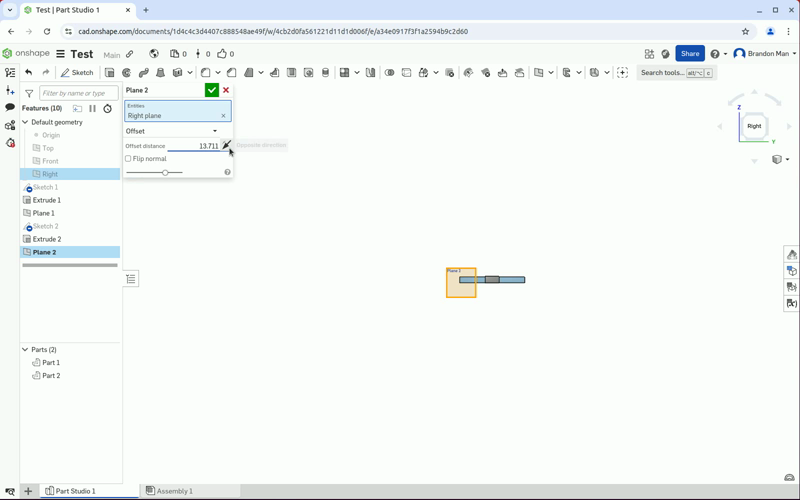
mouse_move(229, 147)
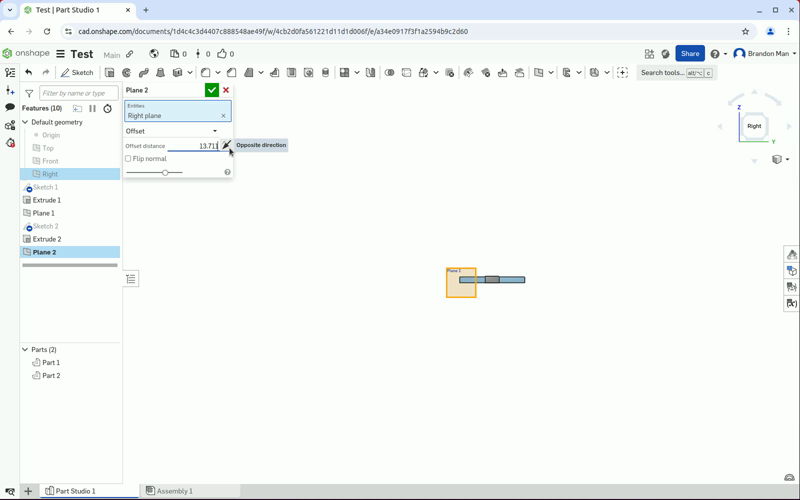
click(229, 147)
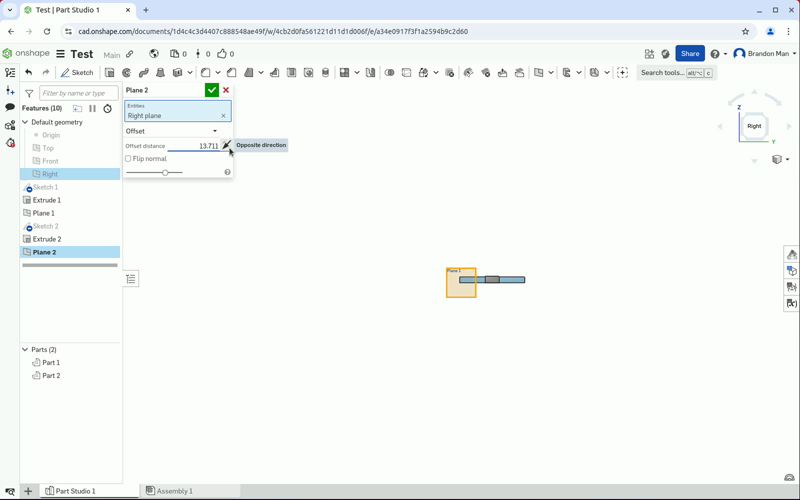
key(enter, 2)
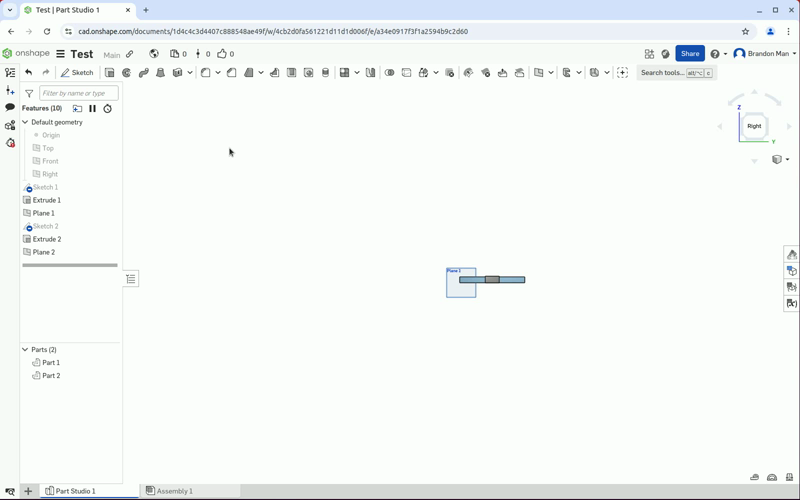
key(shift+s)
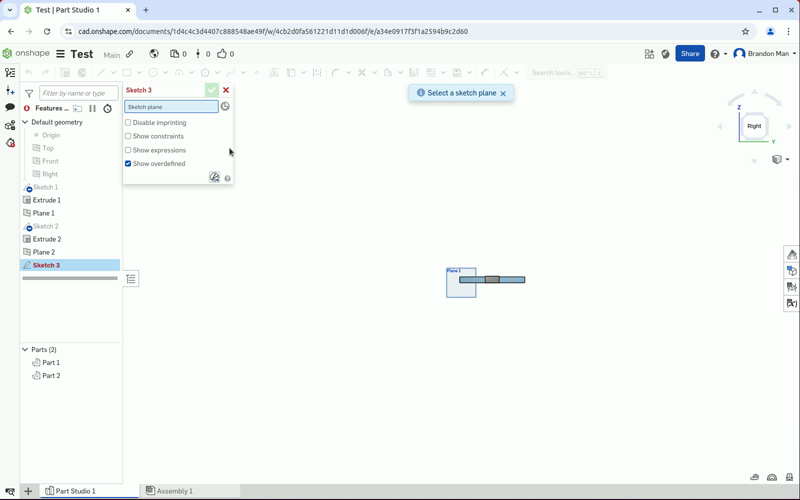
mouse_move(73, 254)
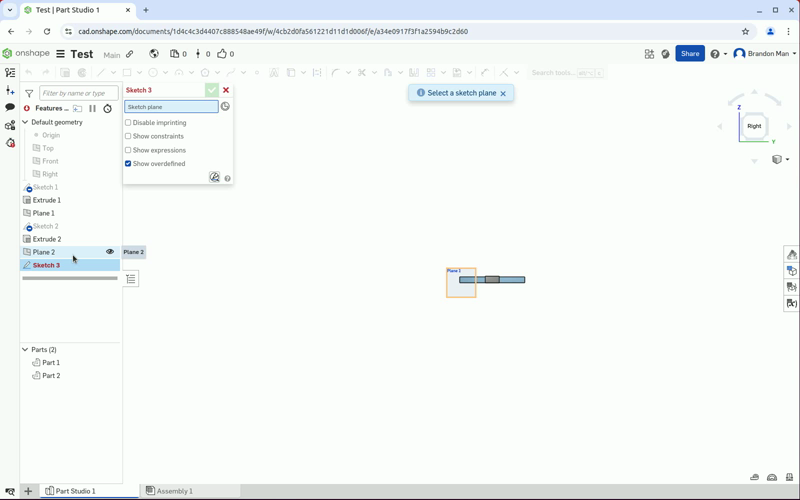
click(73, 254)
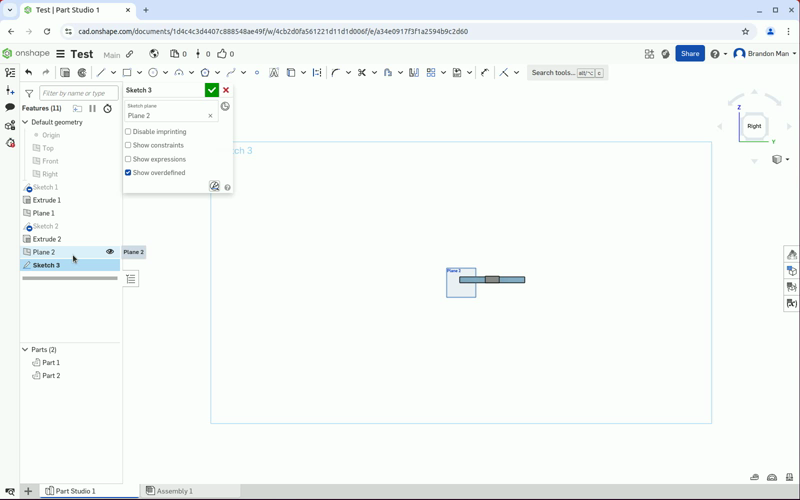
mouse_move(73, 352)
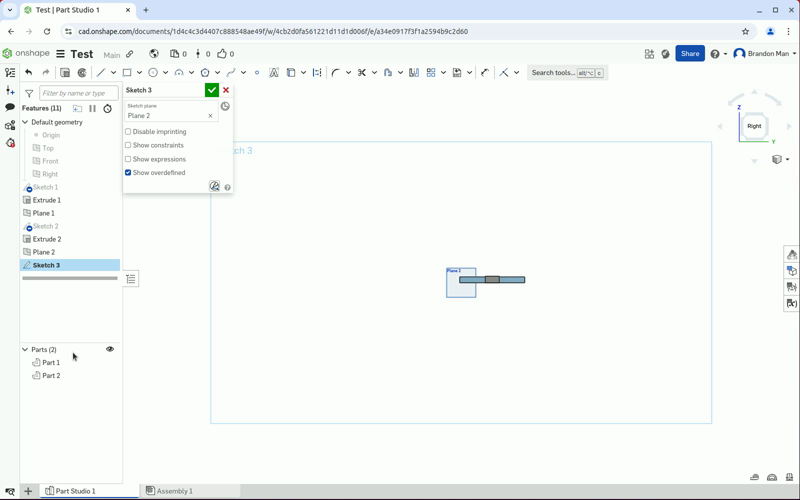
key(y)
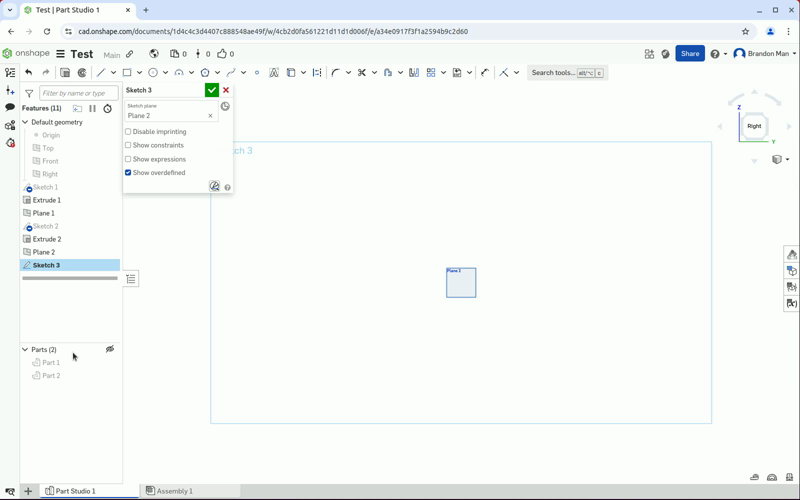
key(l)
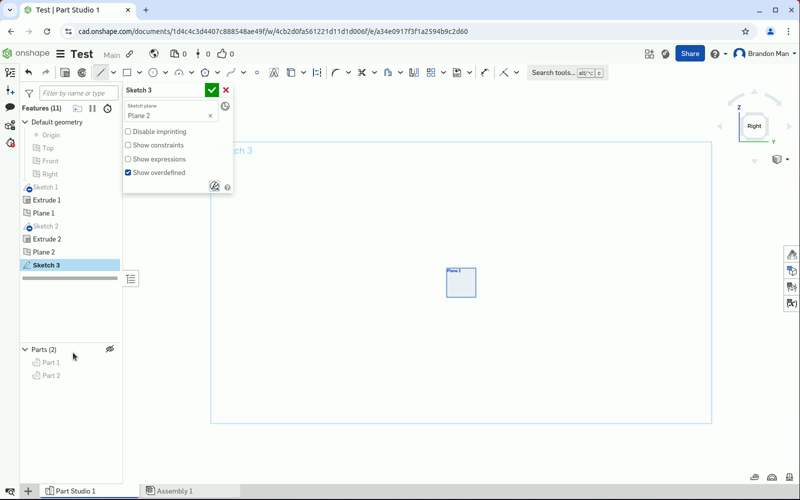
key_down(shift)
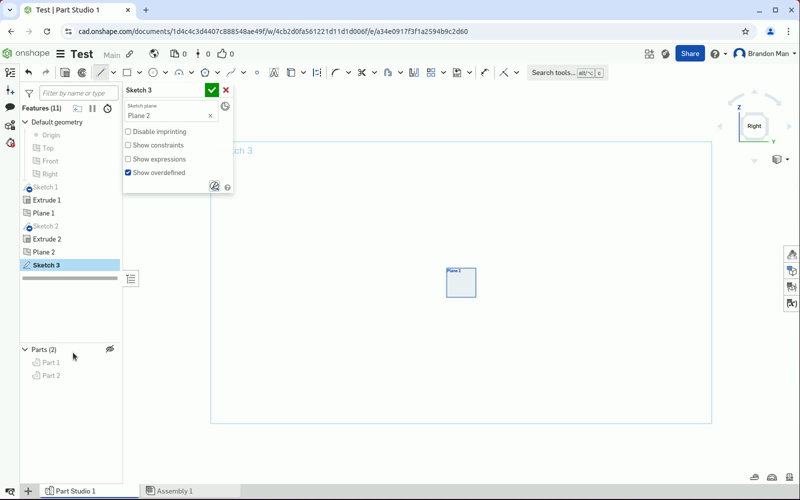
mouse_move(524, 282)
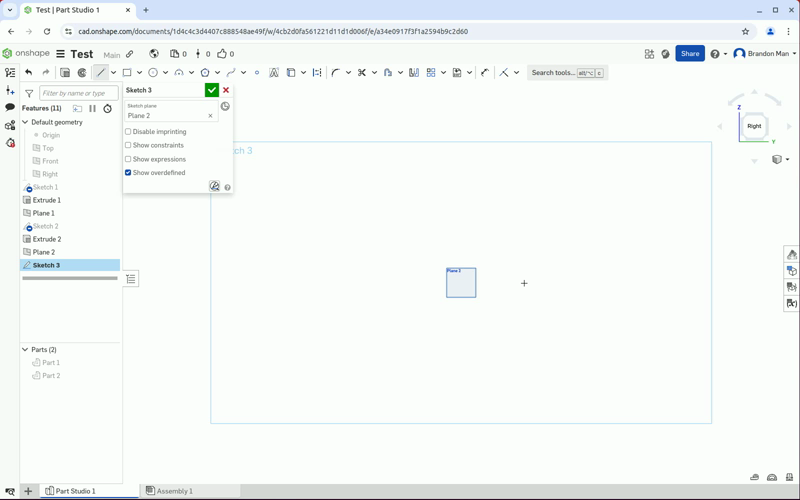
click(524, 282)
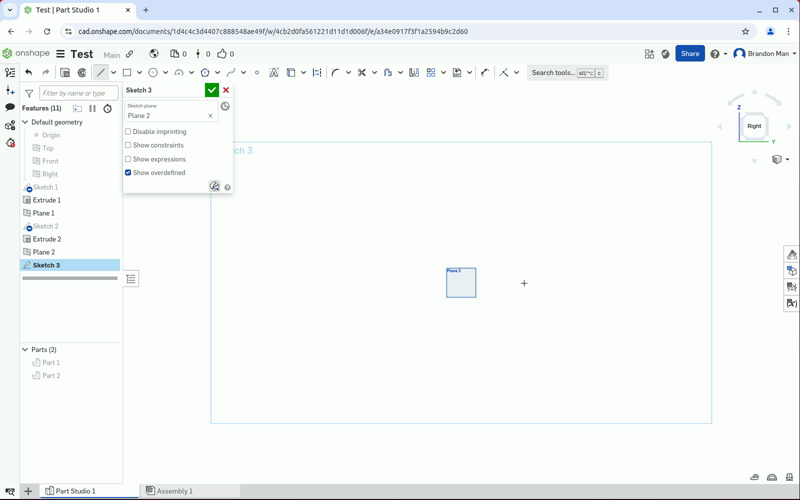
key_up(shift)
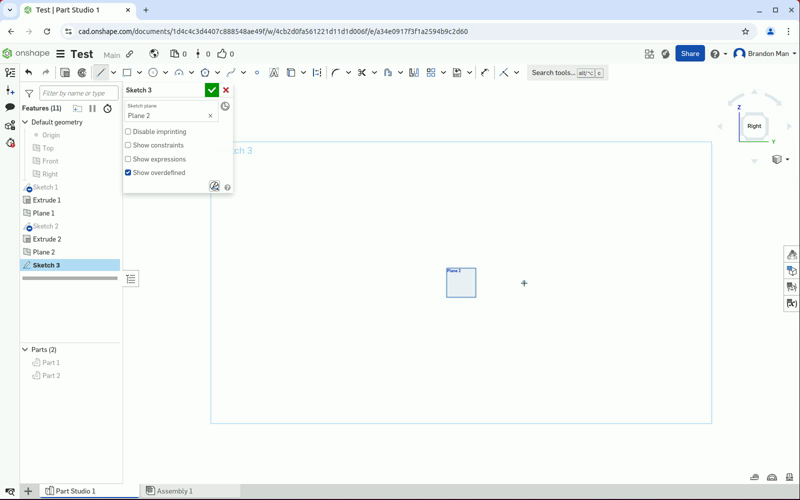
key_down(shift)
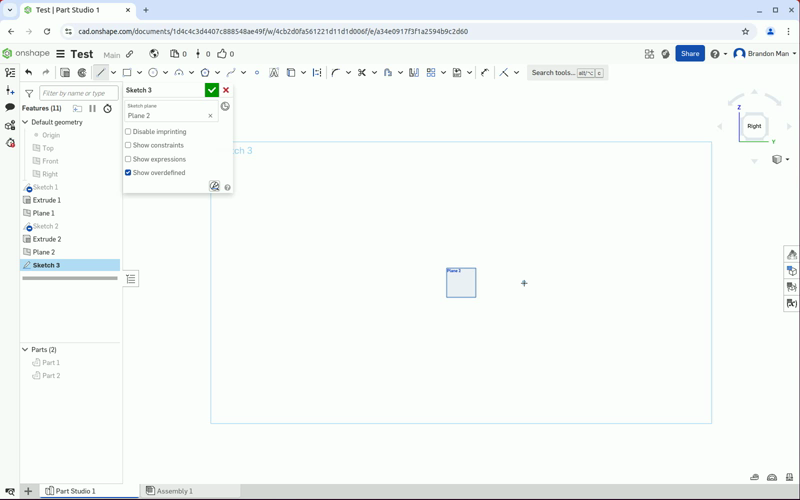
mouse_move(554, 282)
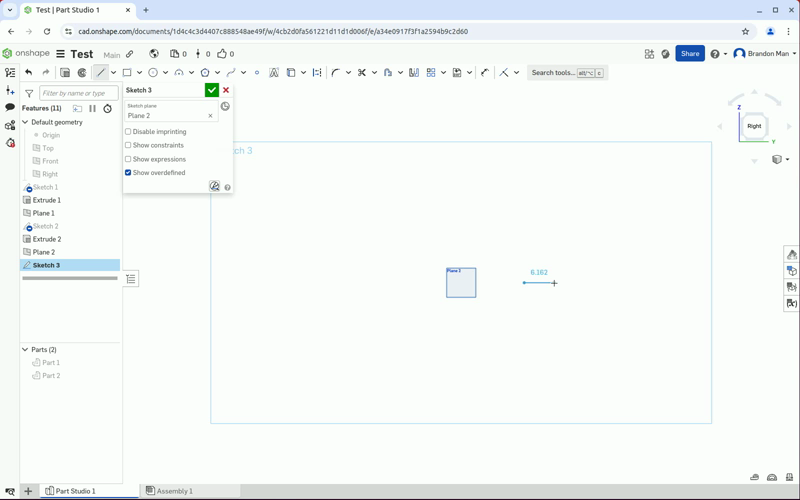
mouse_move(537, 282)
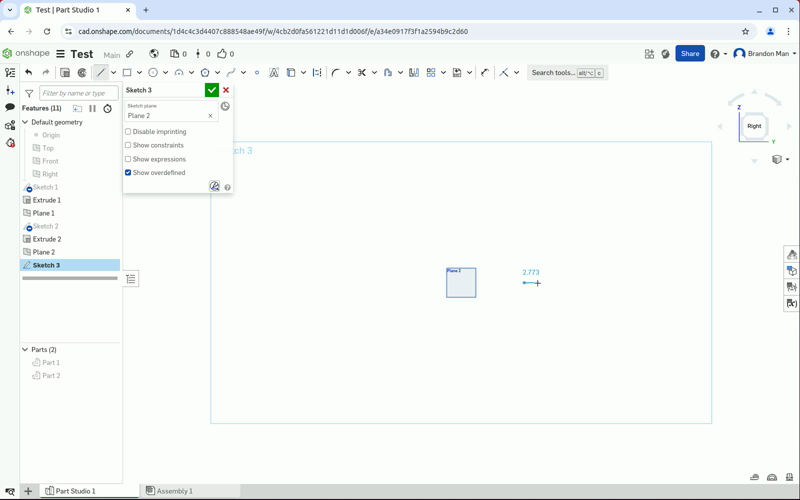
click(537, 282)
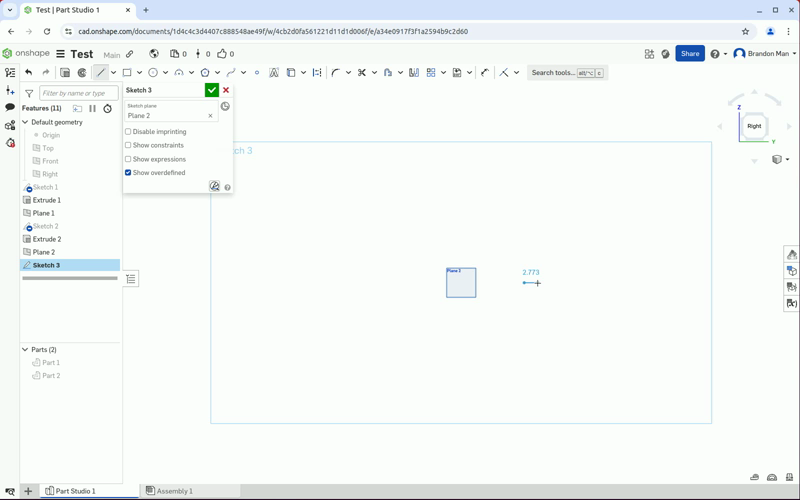
key_up(shift)
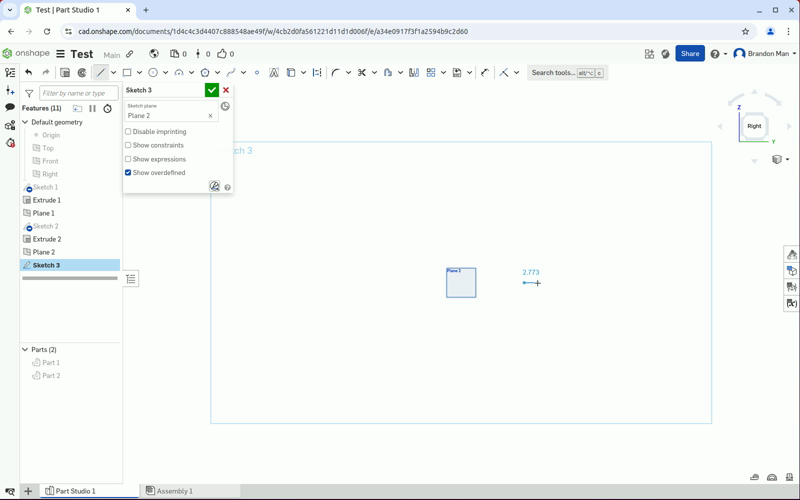
key_down(shift)
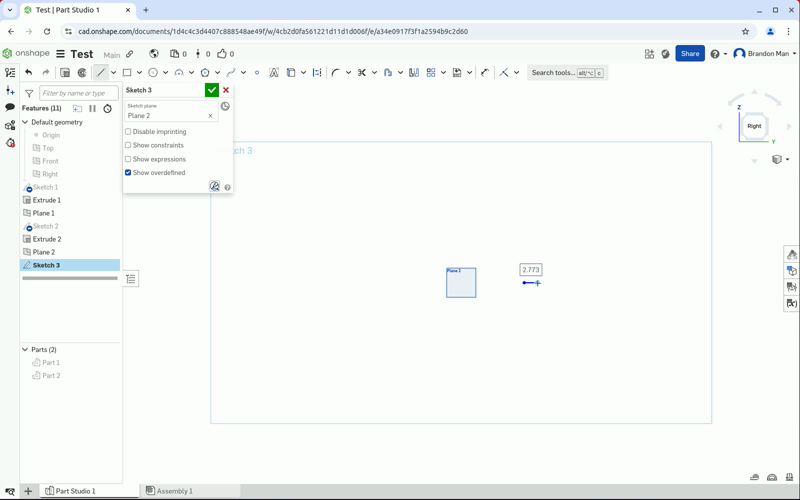
mouse_move(567, 282)
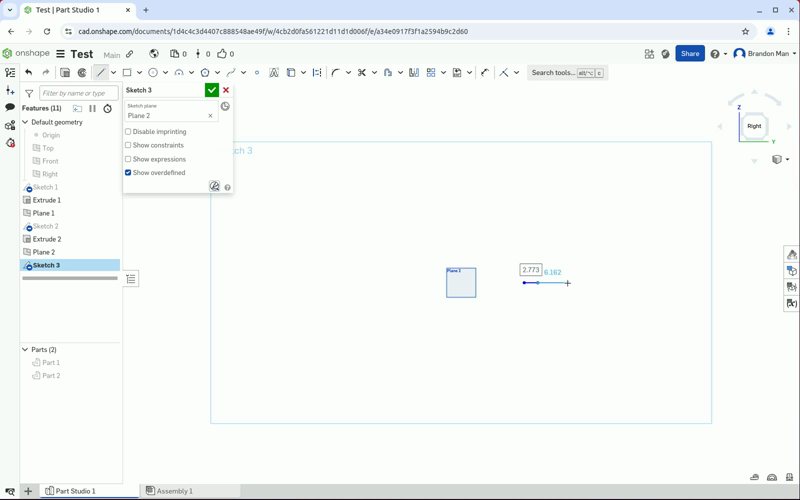
mouse_move(537, 276)
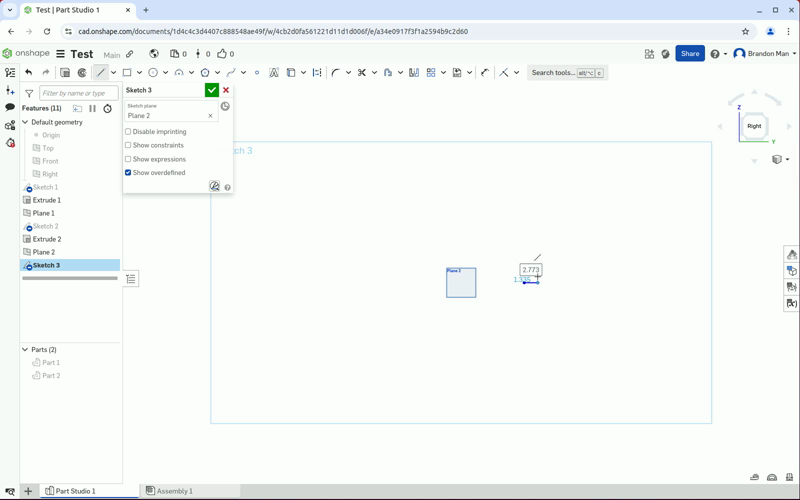
scroll(6)
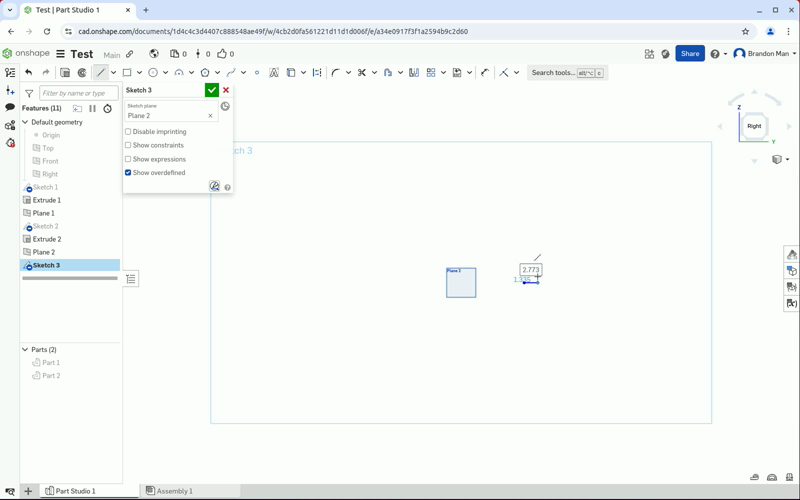
scroll(6)
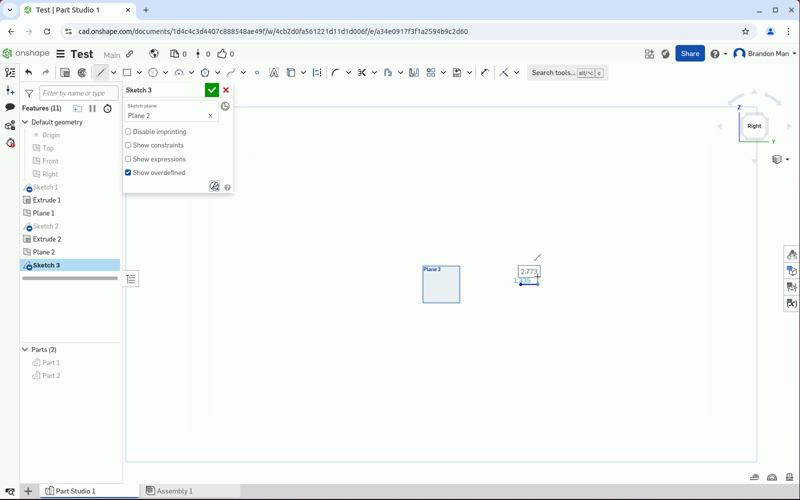
scroll(6)
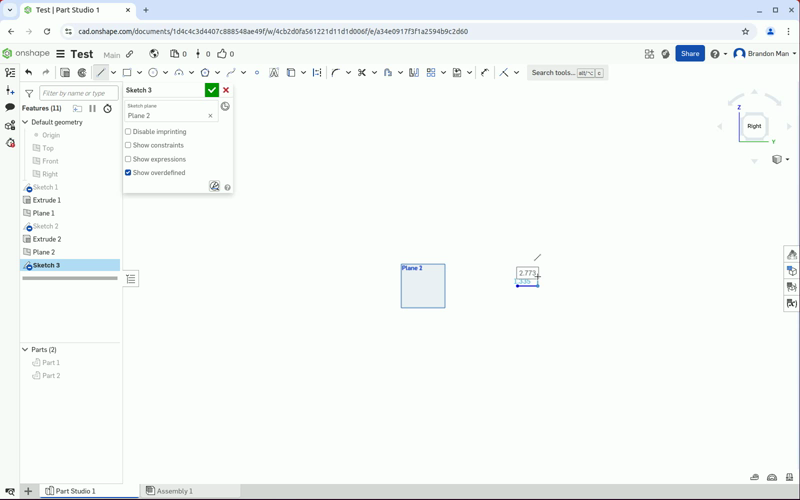
scroll(6)
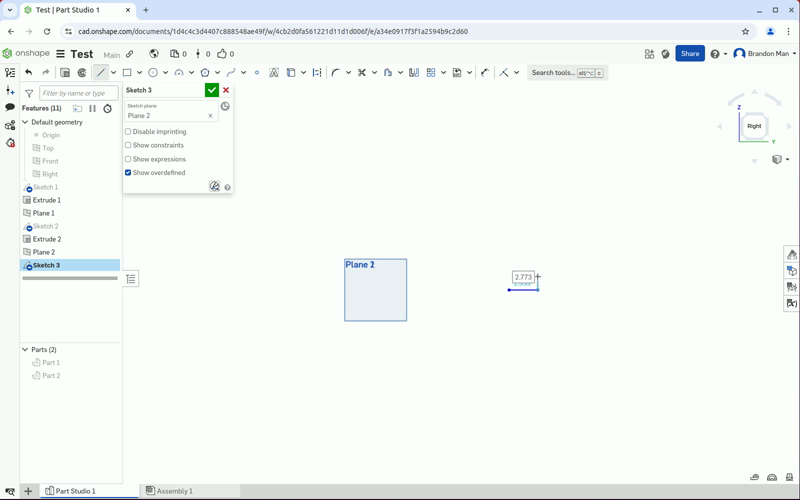
scroll(6)
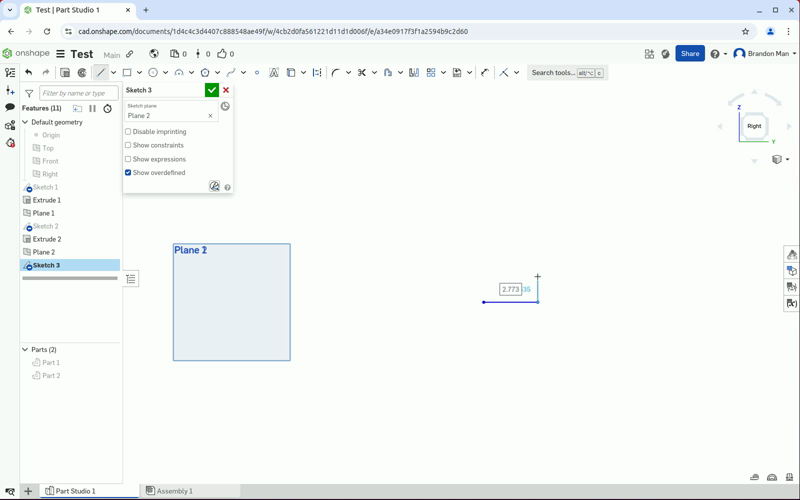
scroll(6)
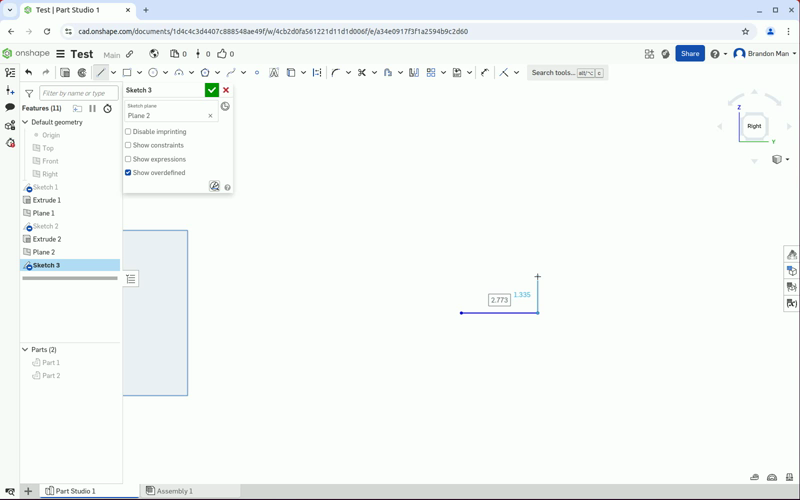
scroll(6)
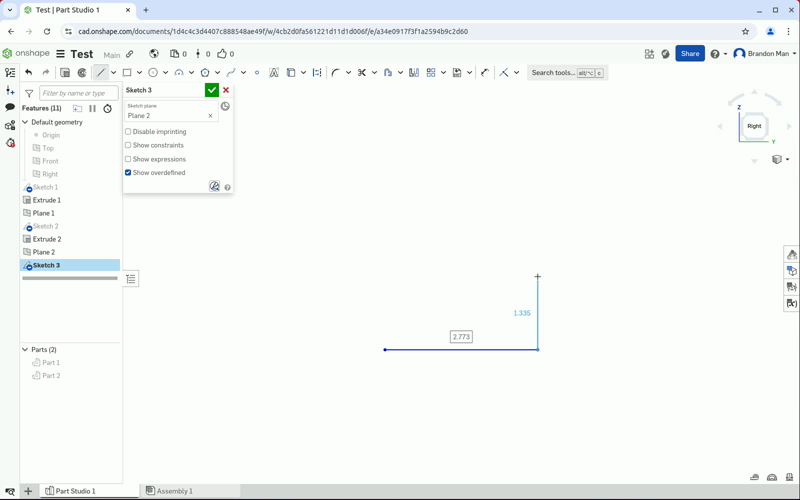
click(537, 276)
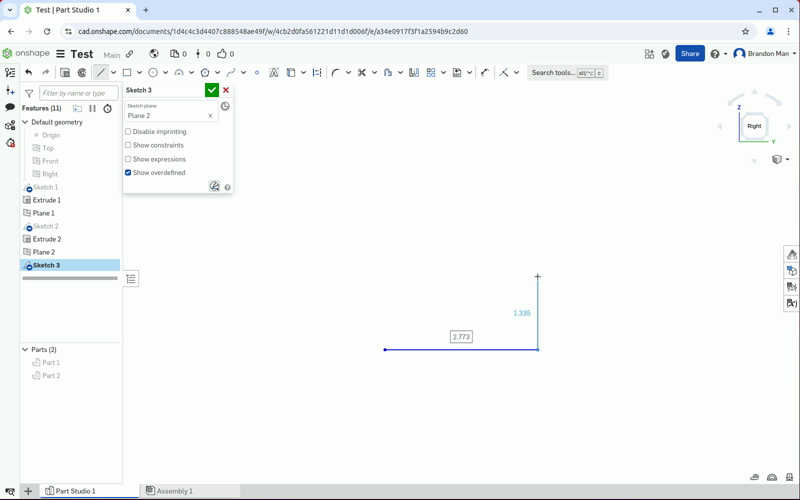
scroll(-6)
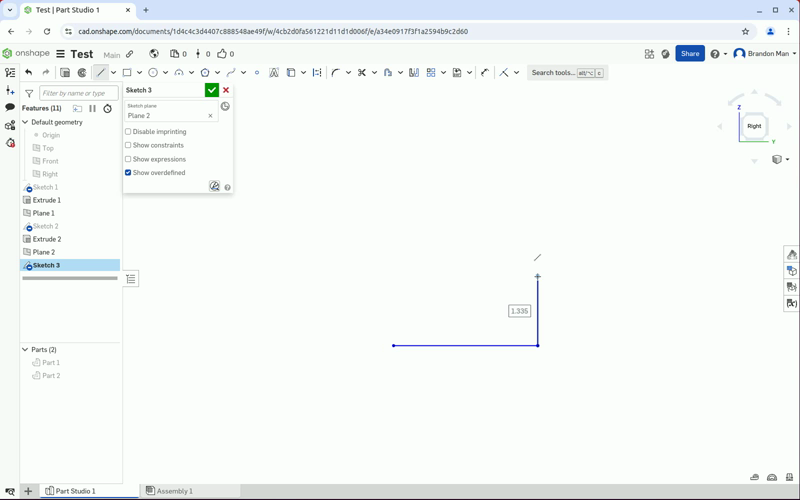
scroll(-6)
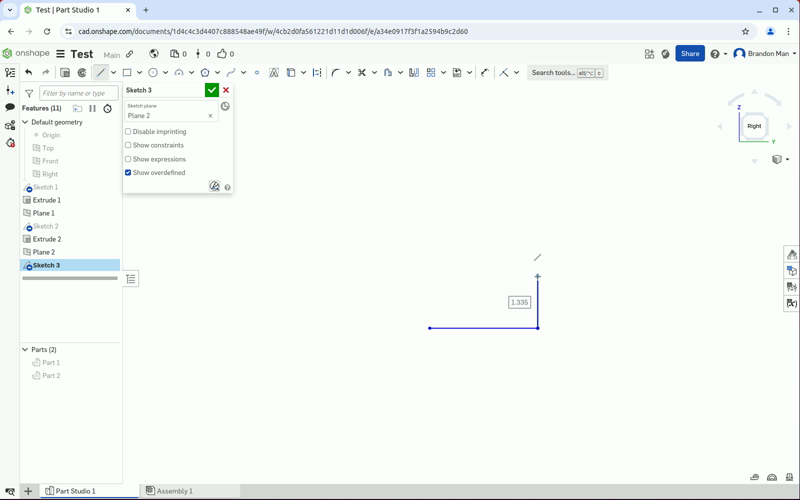
scroll(-6)
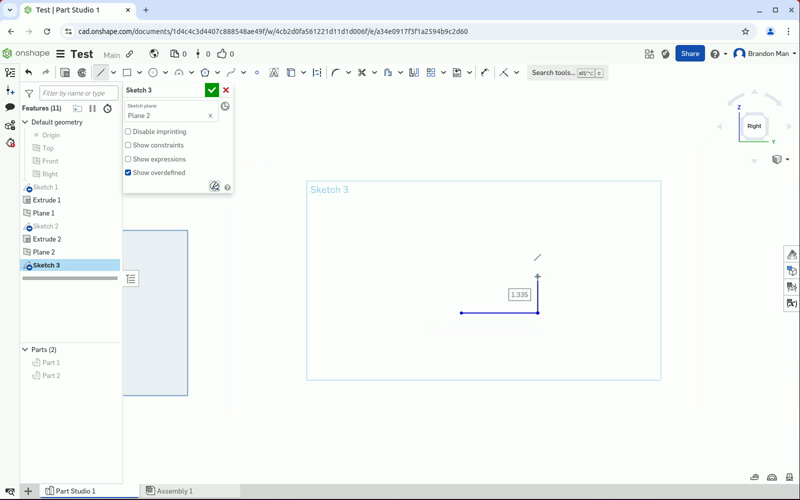
scroll(-6)
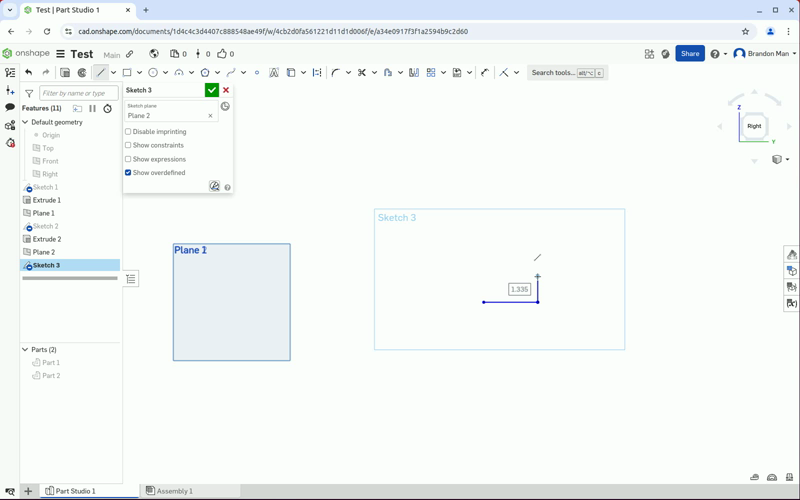
scroll(-6)
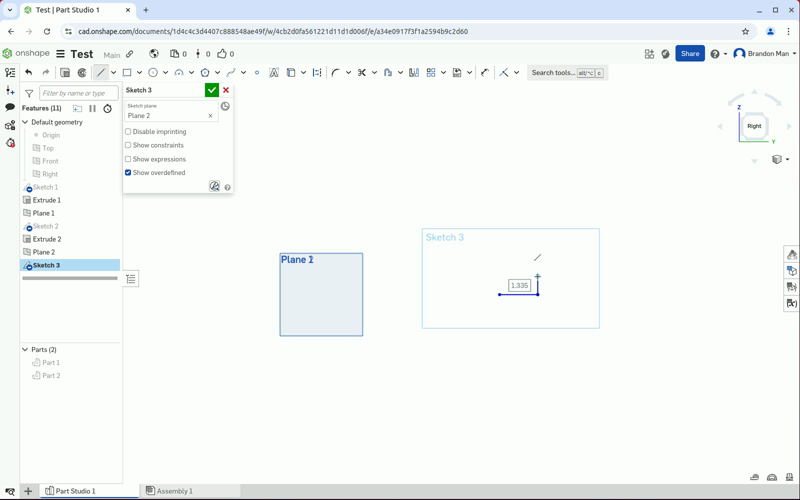
scroll(-6)
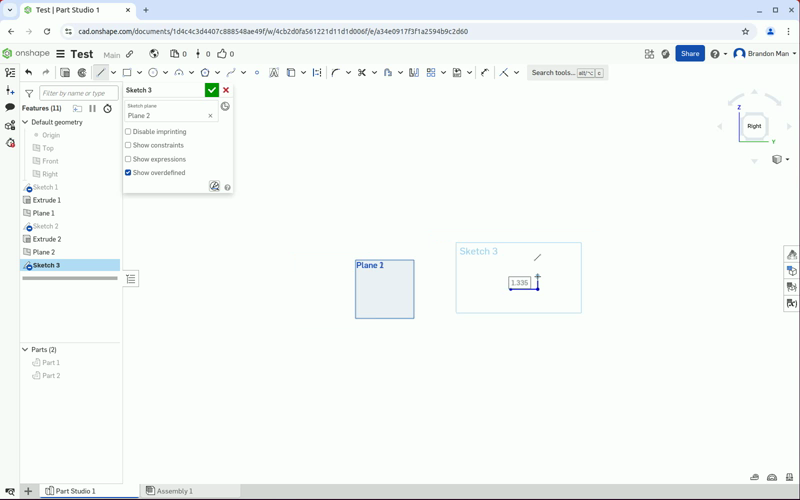
scroll(-6)
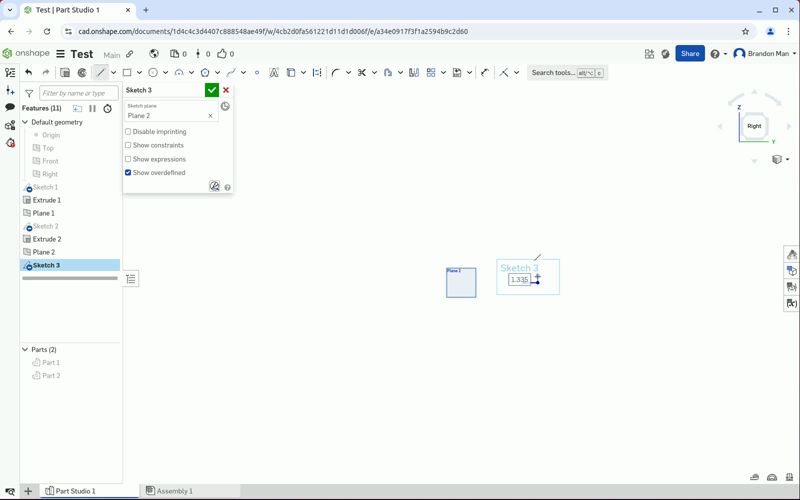
key_up(shift)
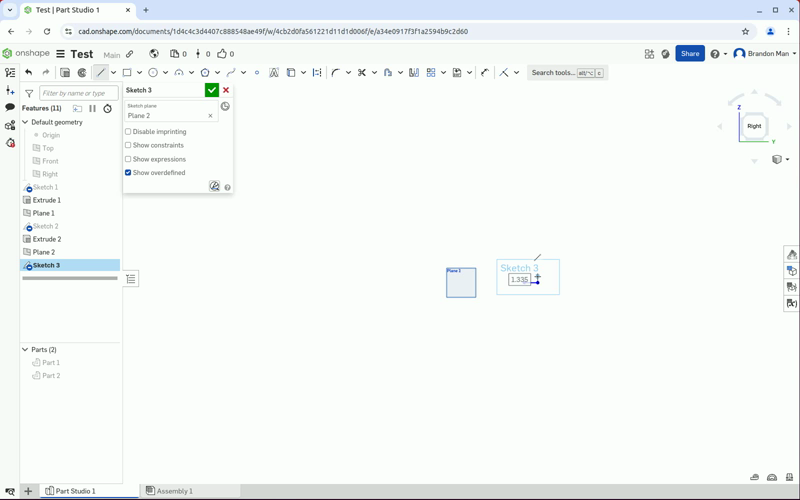
key_down(shift)
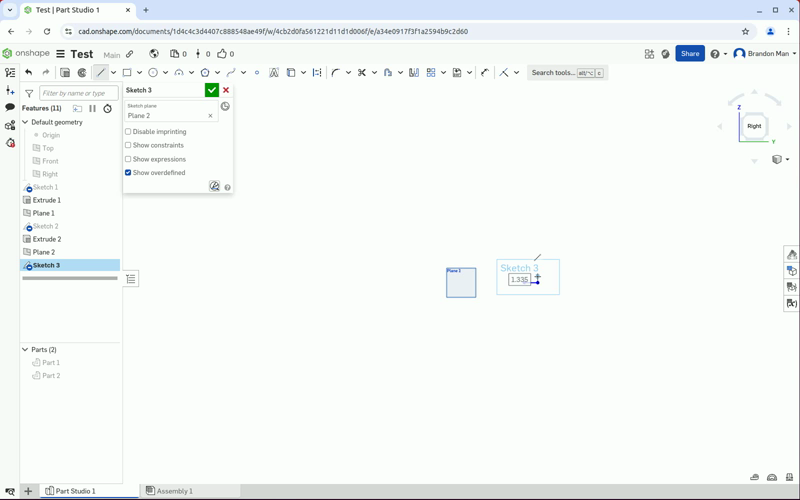
mouse_move(567, 276)
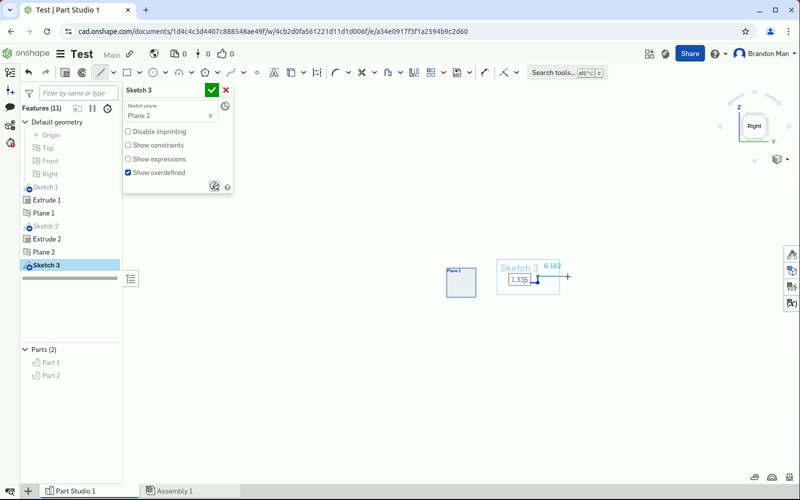
mouse_move(524, 276)
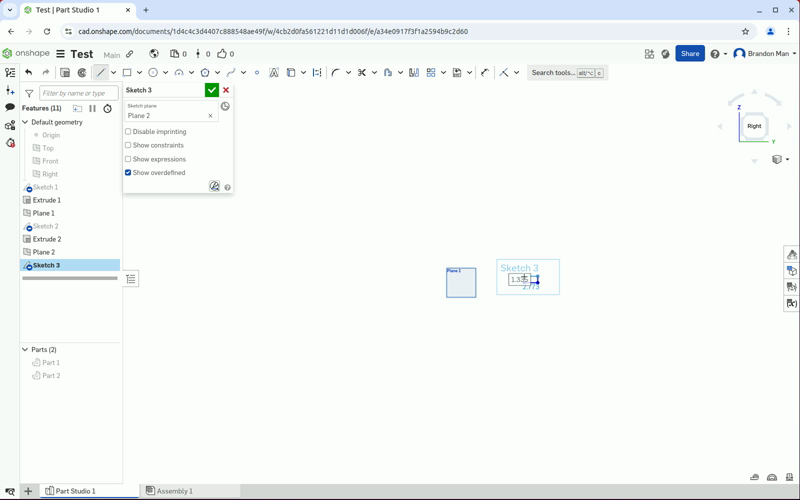
click(524, 276)
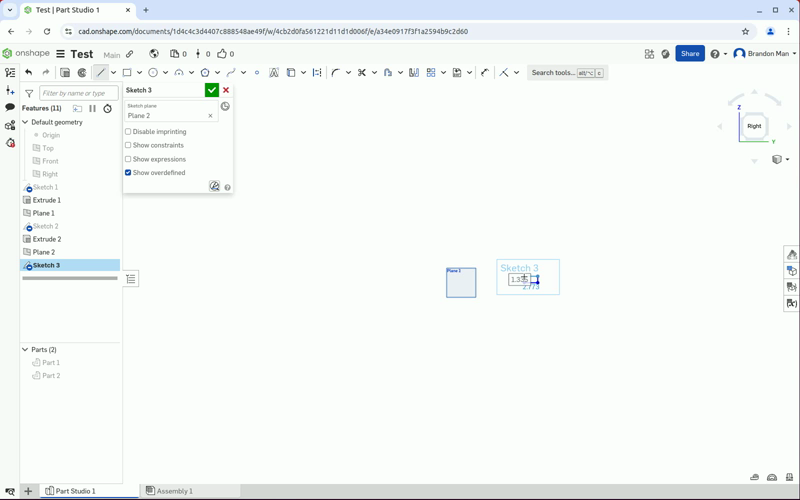
key_up(shift)
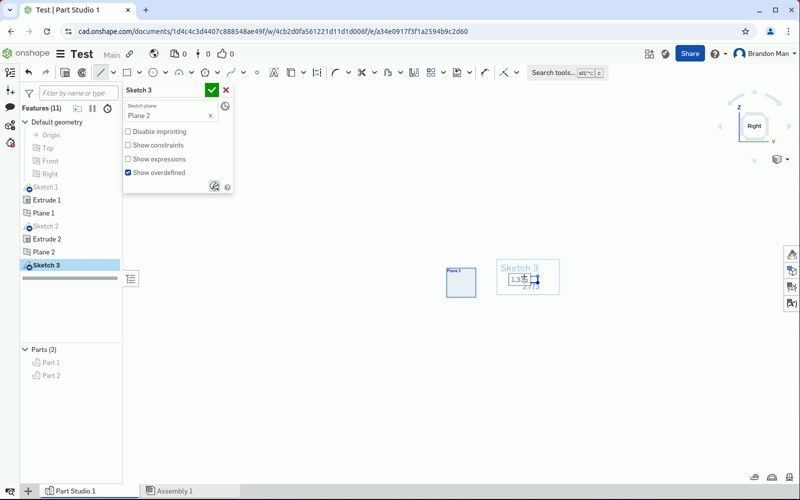
mouse_move(554, 276)
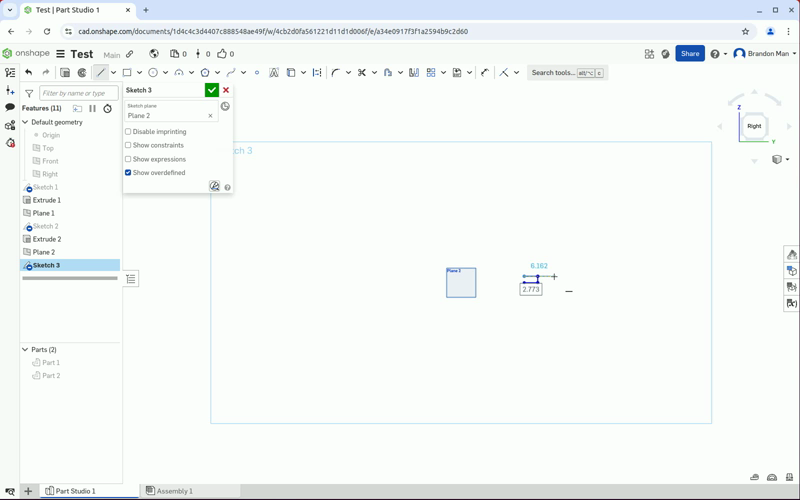
key_down(shift)
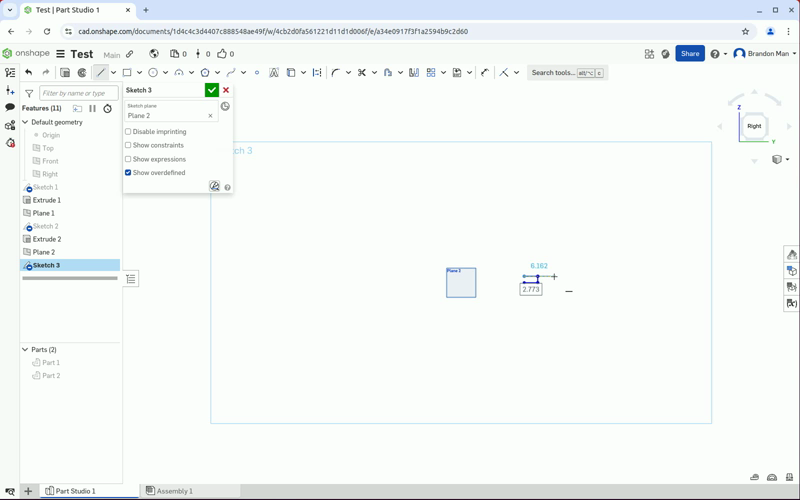
mouse_move(524, 282)
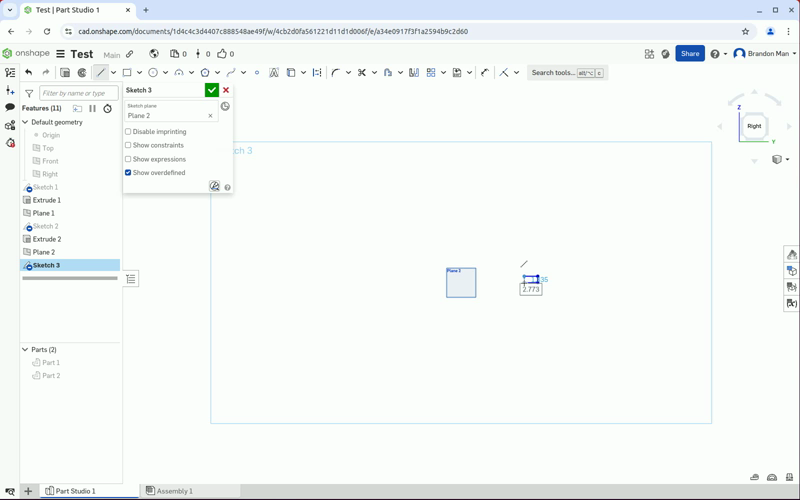
scroll(6)
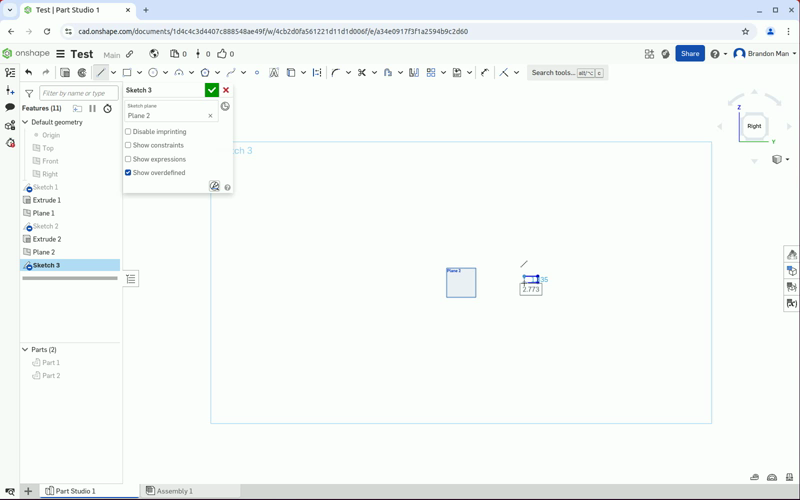
scroll(6)
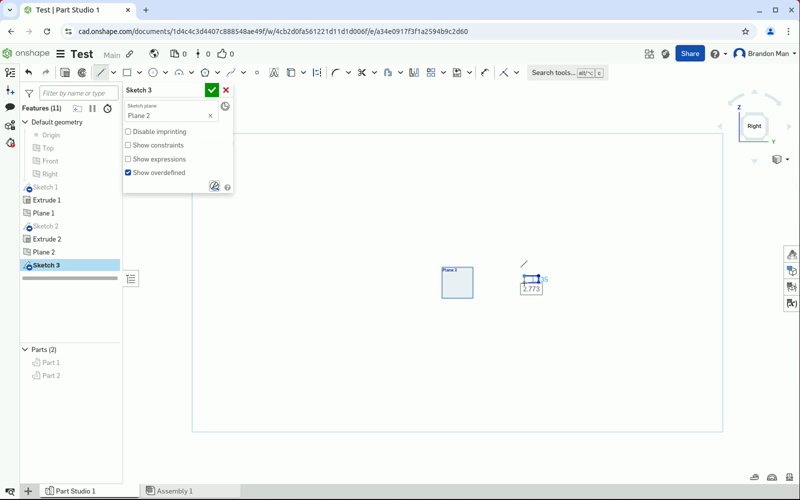
scroll(6)
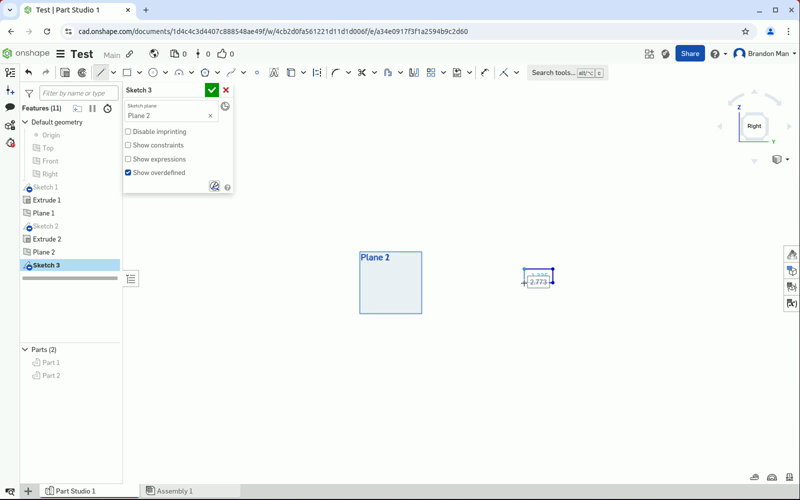
scroll(6)
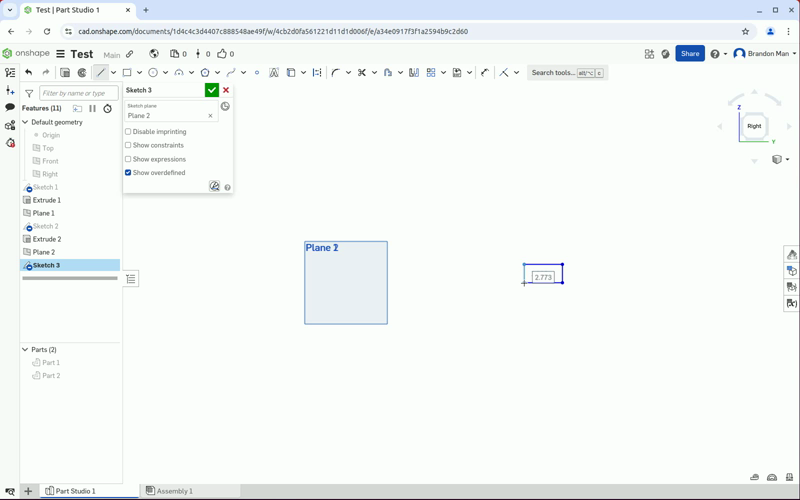
scroll(6)
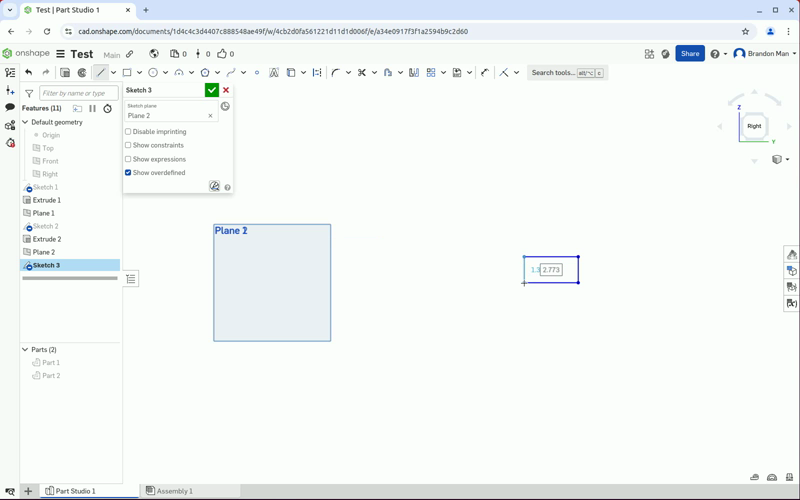
scroll(6)
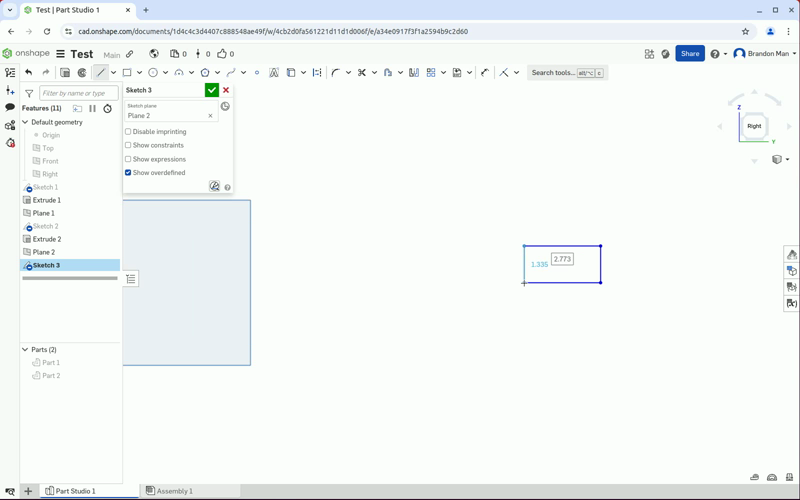
scroll(6)
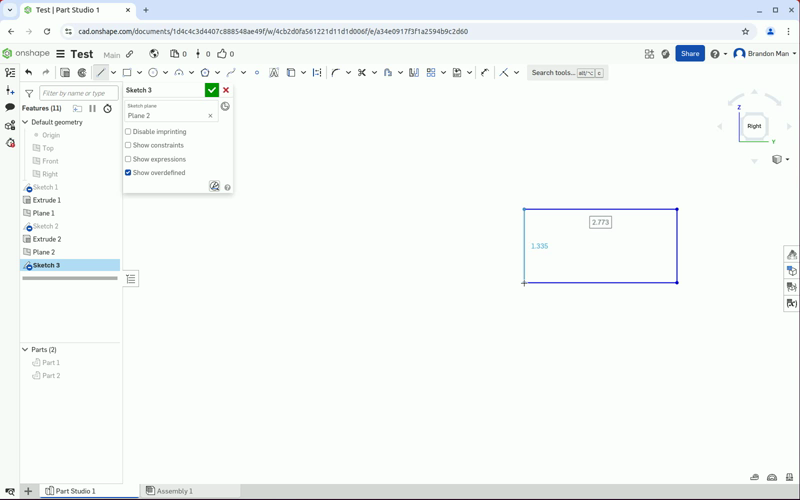
key_up(shift)
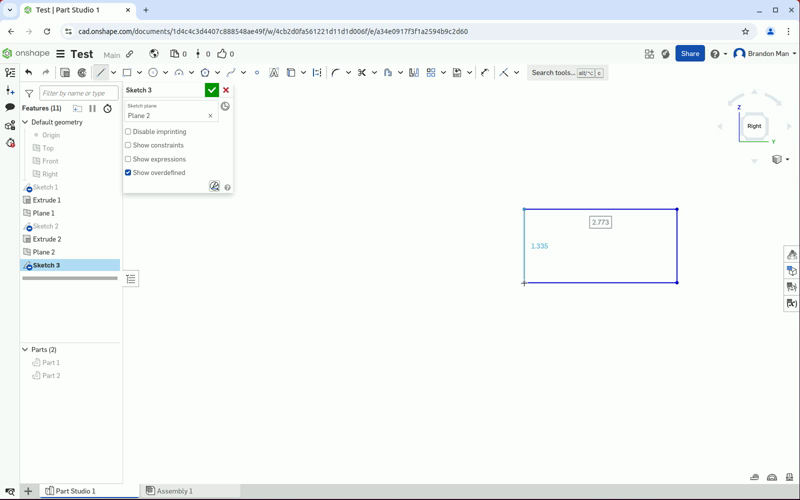
click(524, 282)
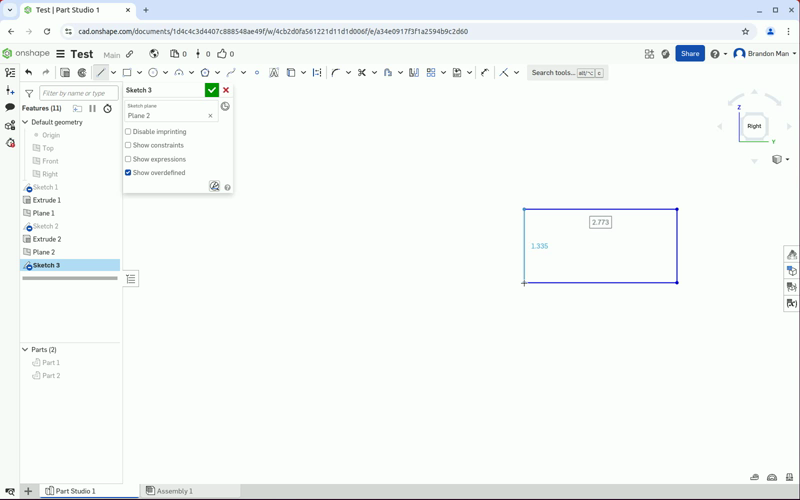
scroll(-6)
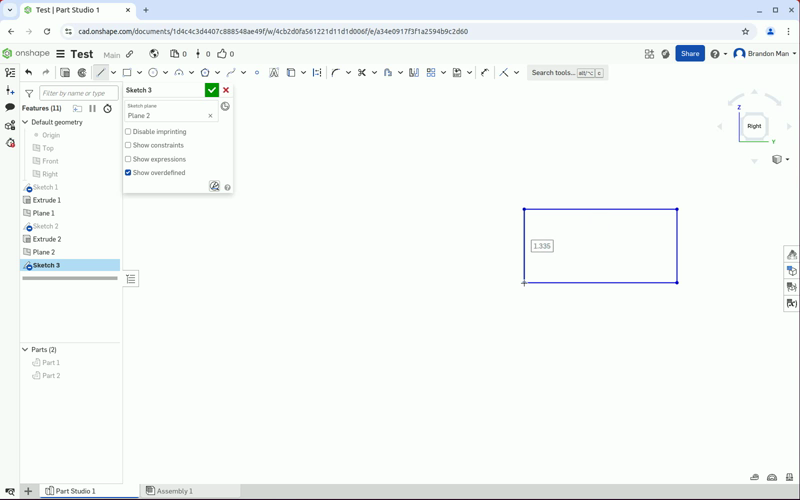
scroll(-6)
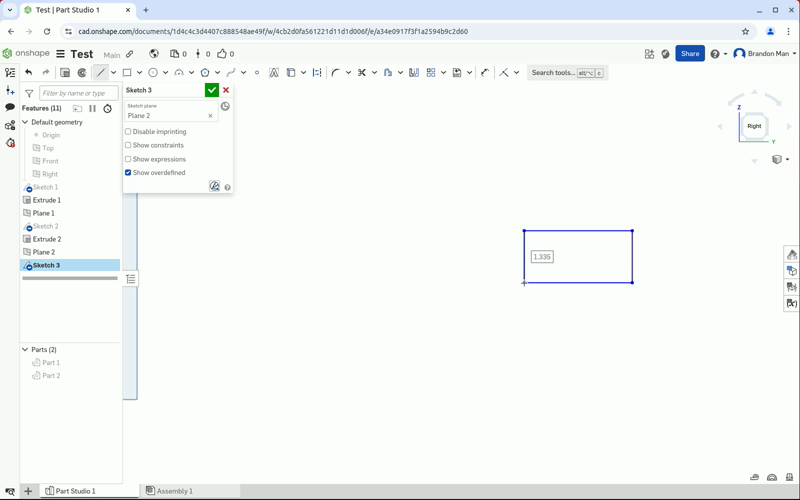
scroll(-6)
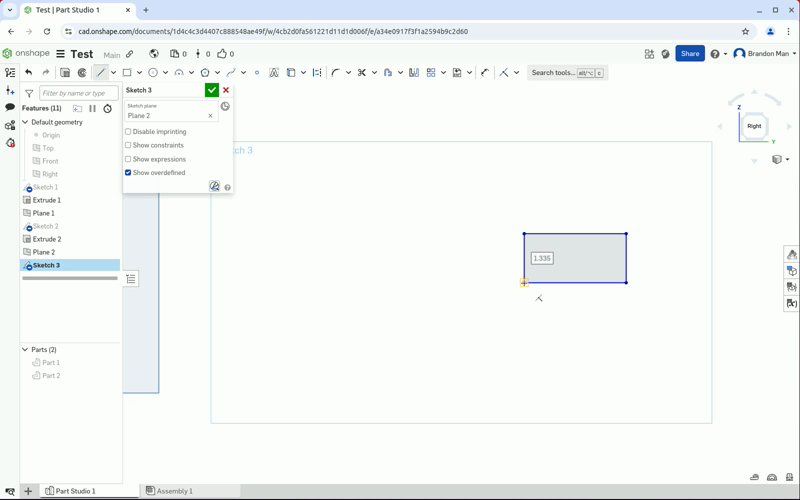
scroll(-6)
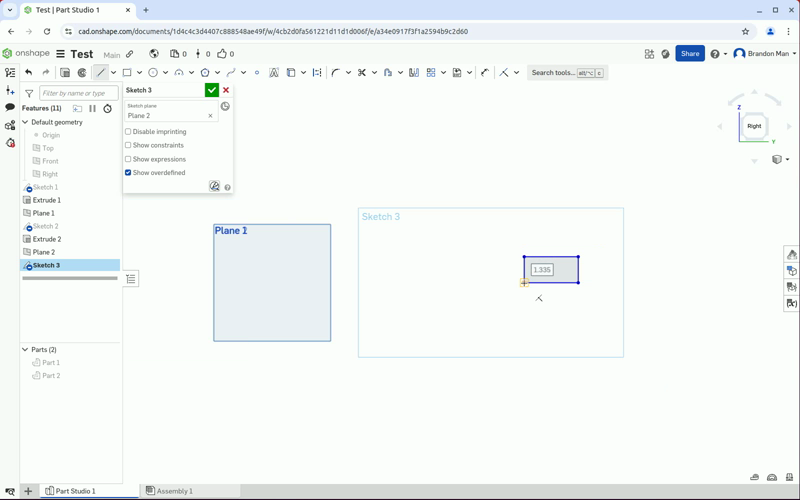
scroll(-6)
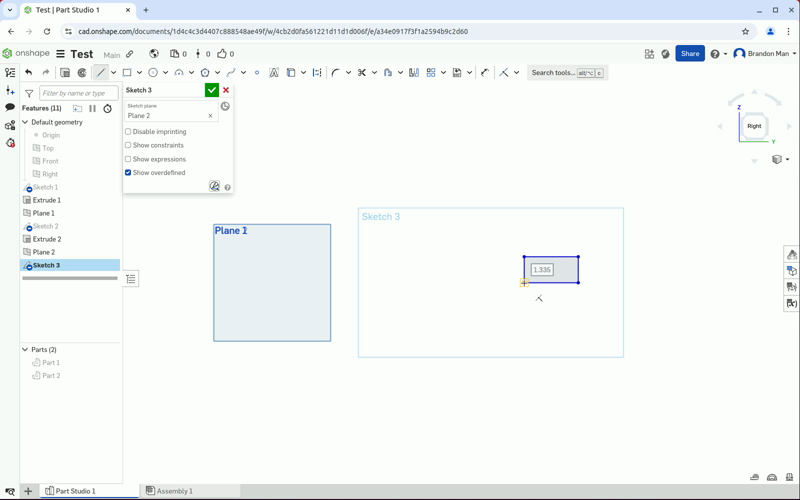
scroll(-6)
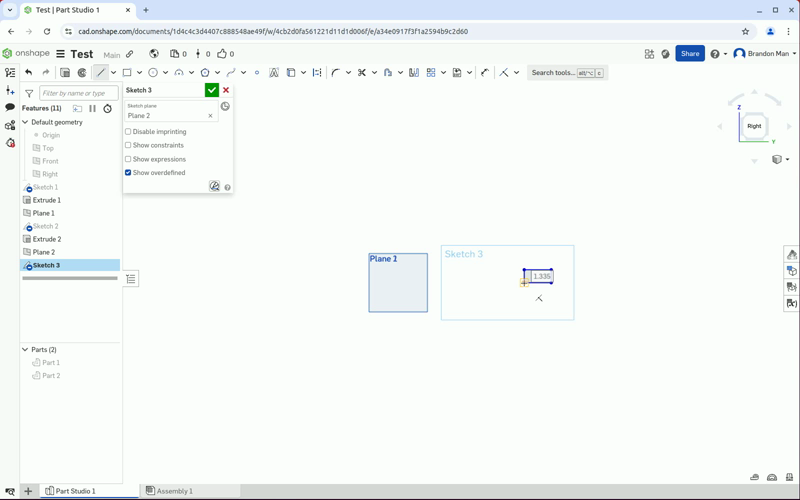
scroll(-6)
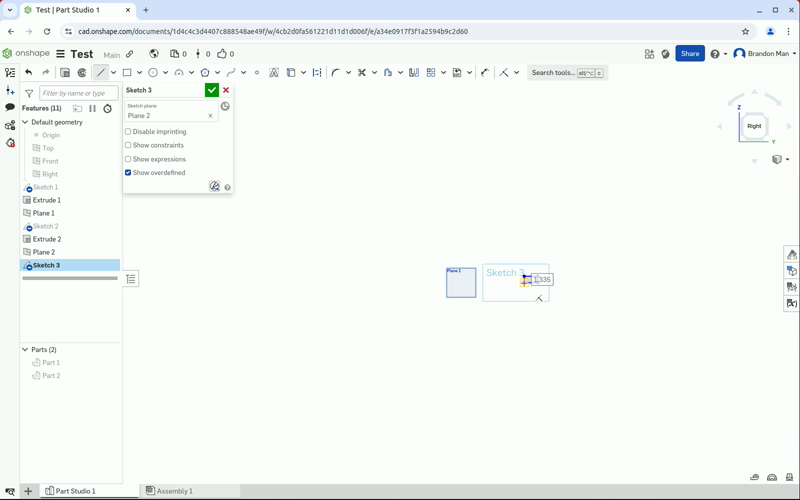
key(esc)
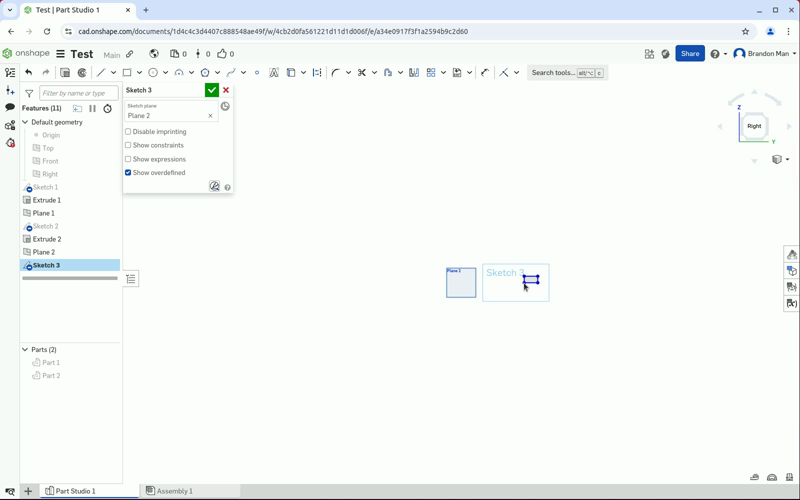
mouse_move(535, 281)
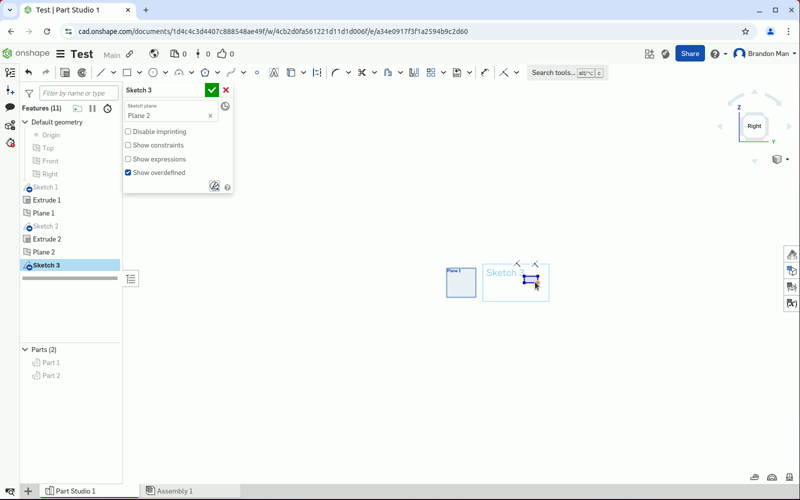
scroll(6)
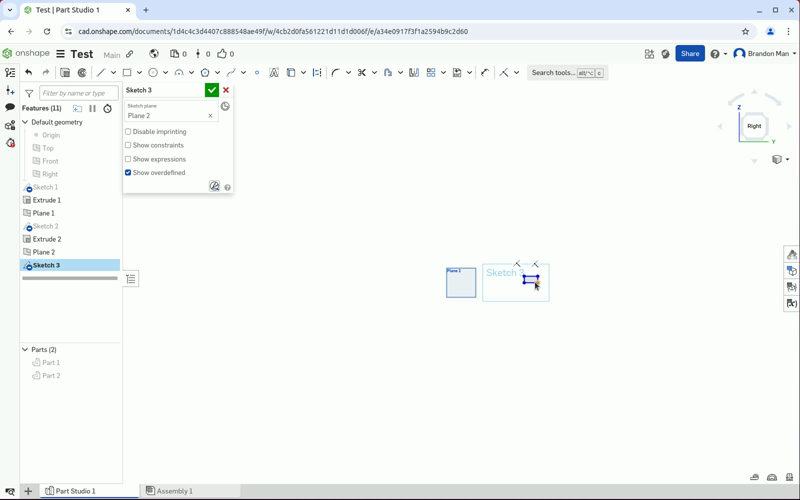
scroll(6)
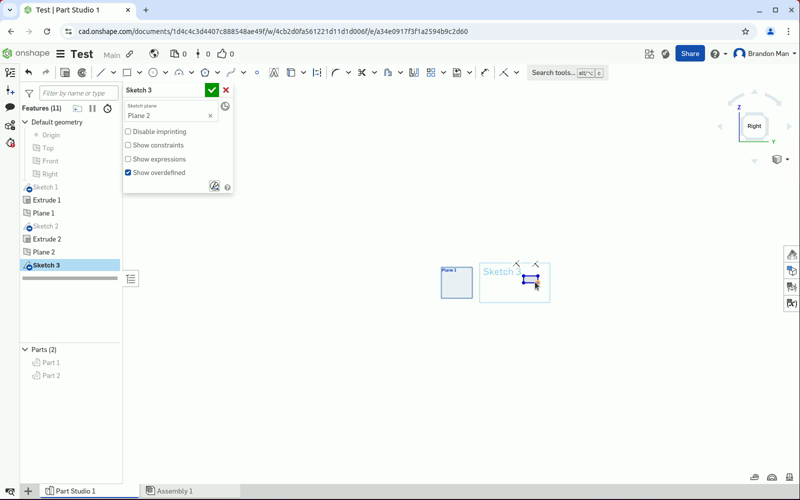
scroll(6)
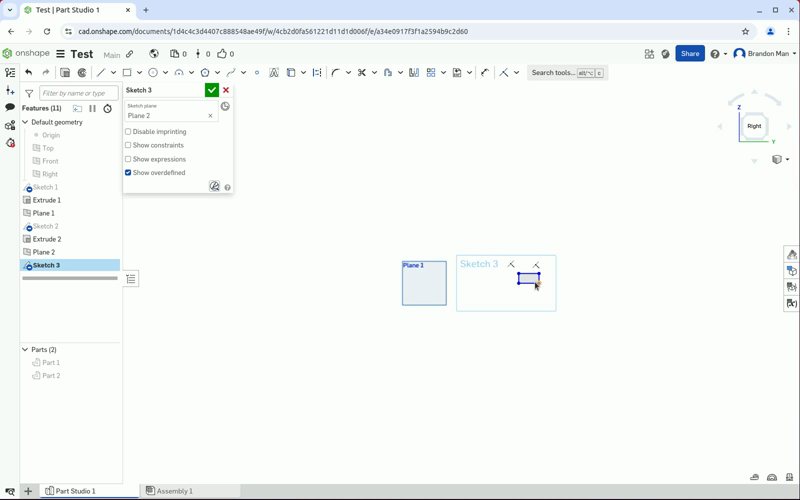
scroll(6)
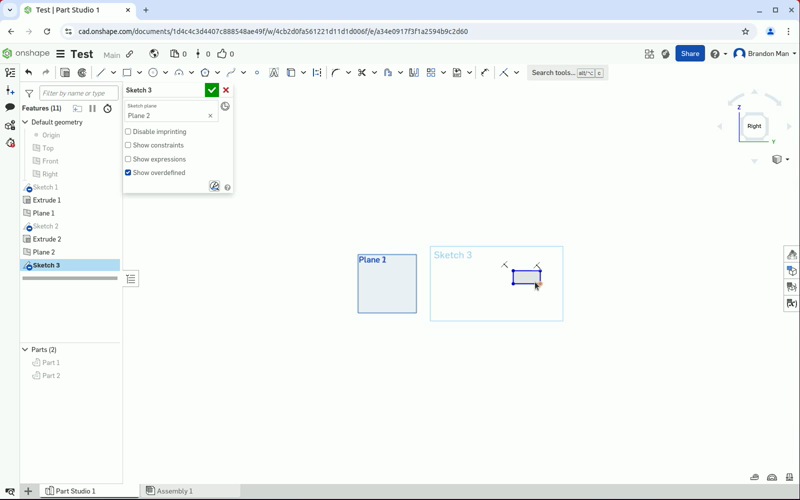
scroll(6)
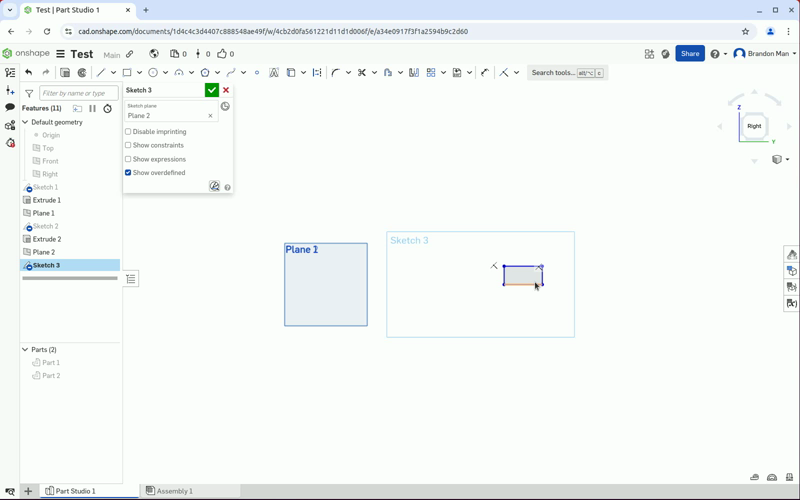
scroll(6)
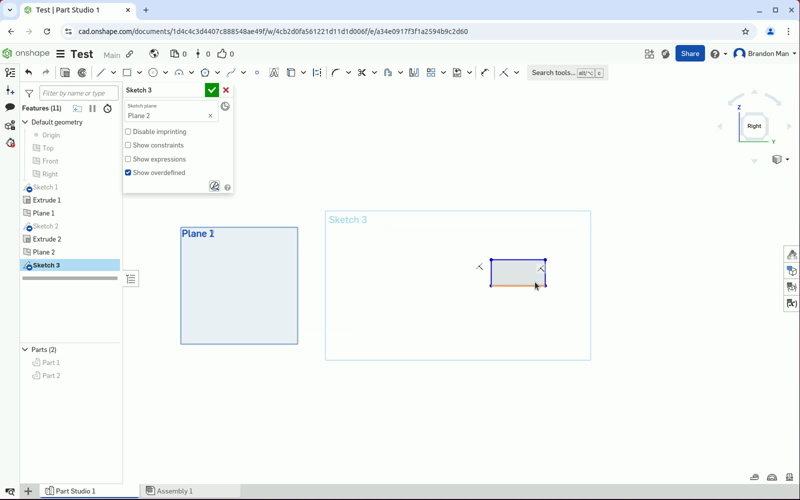
scroll(6)
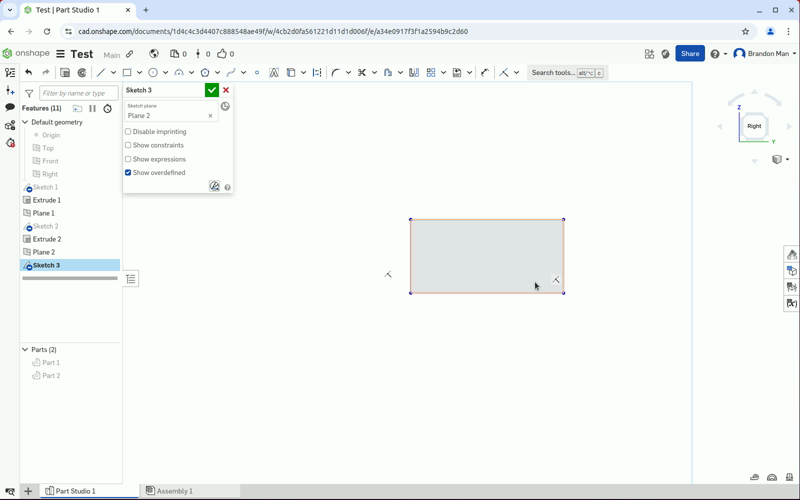
click(535, 281)
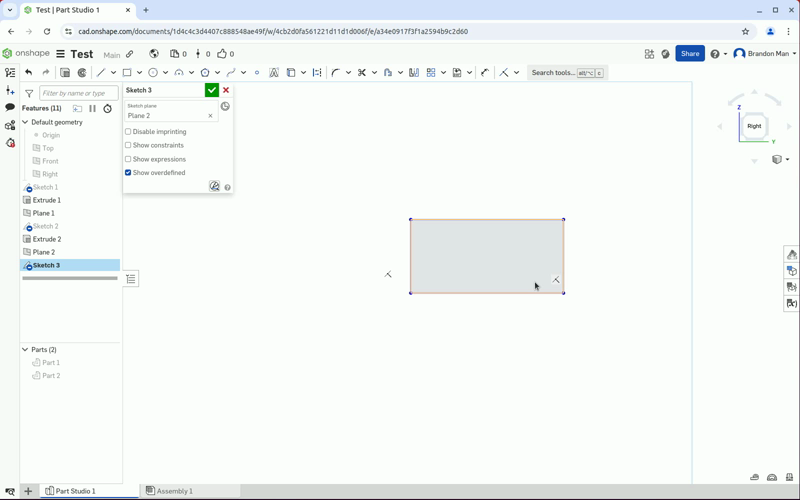
scroll(-6)
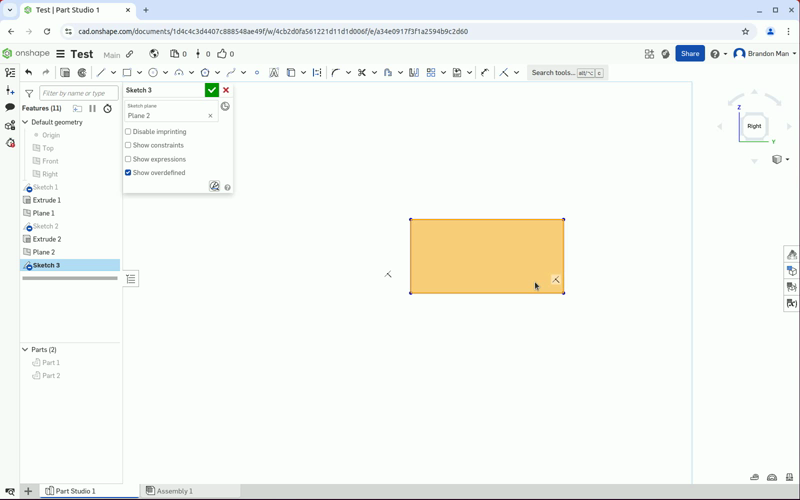
scroll(-6)
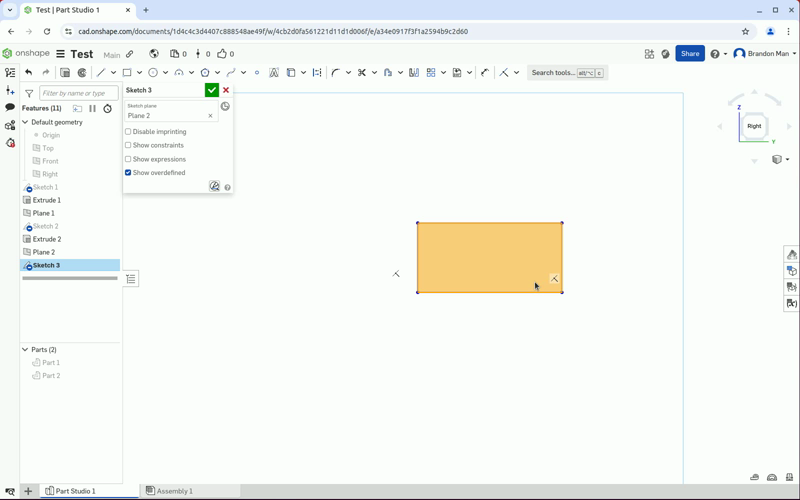
scroll(-6)
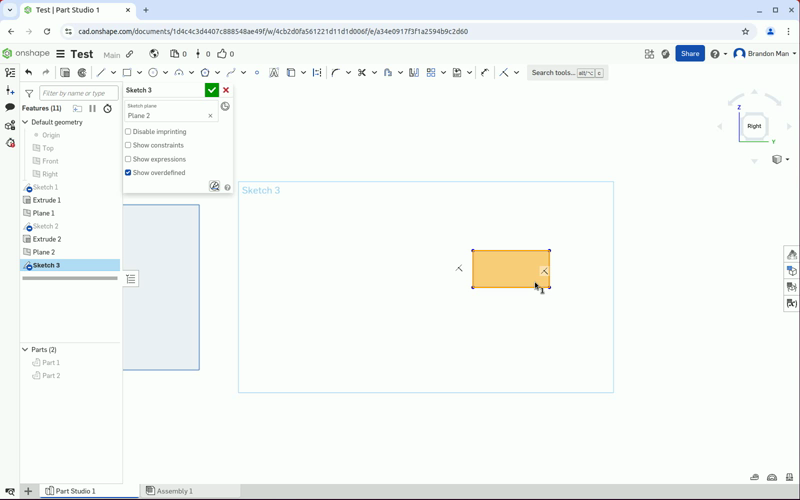
scroll(-6)
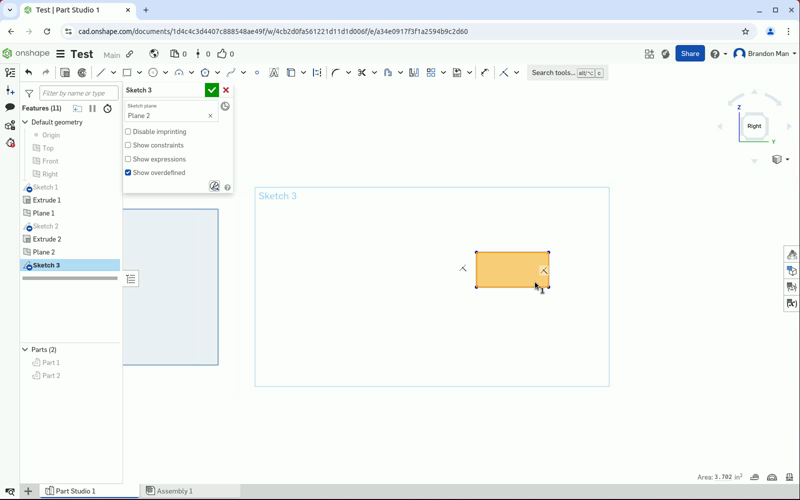
scroll(-6)
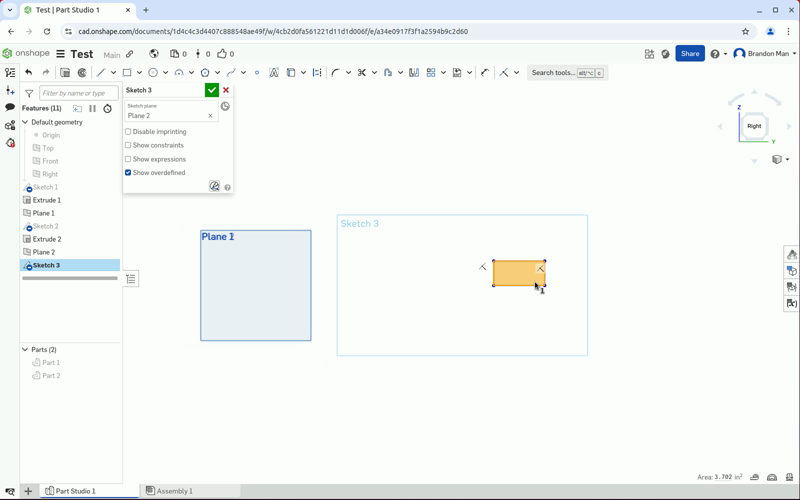
scroll(-6)
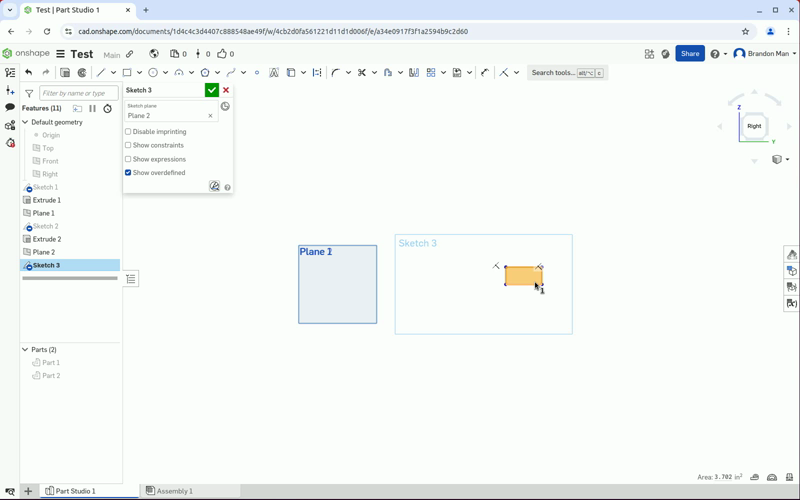
scroll(-6)
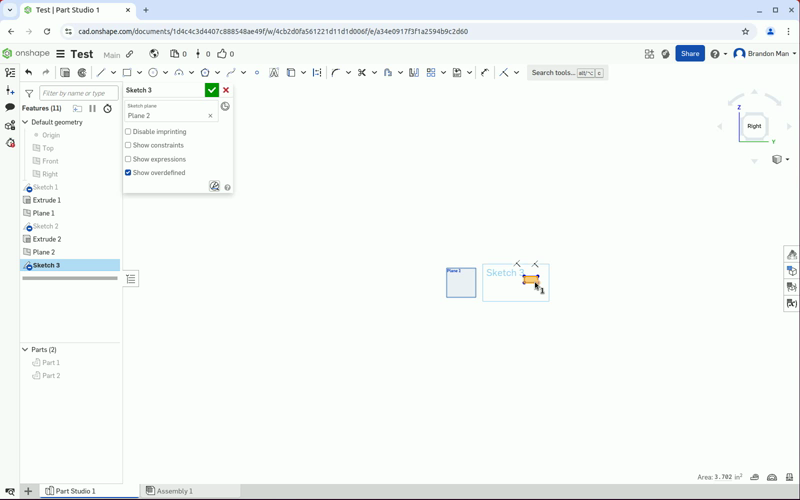
mouse_move(73, 352)
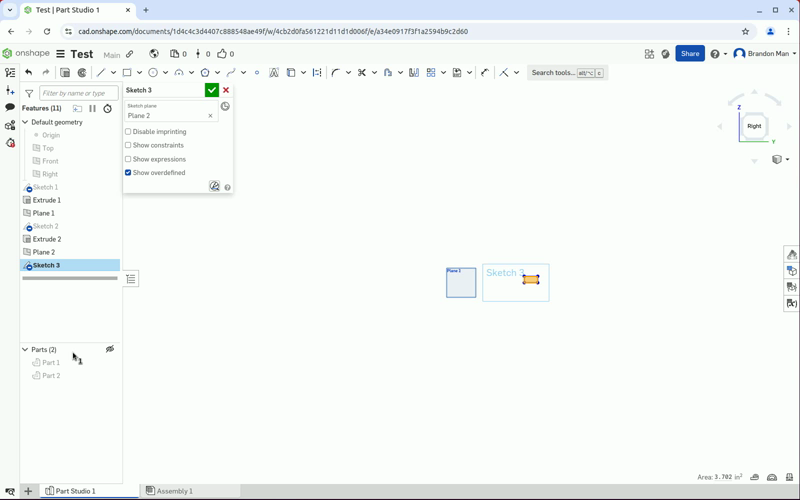
key(shift+y)
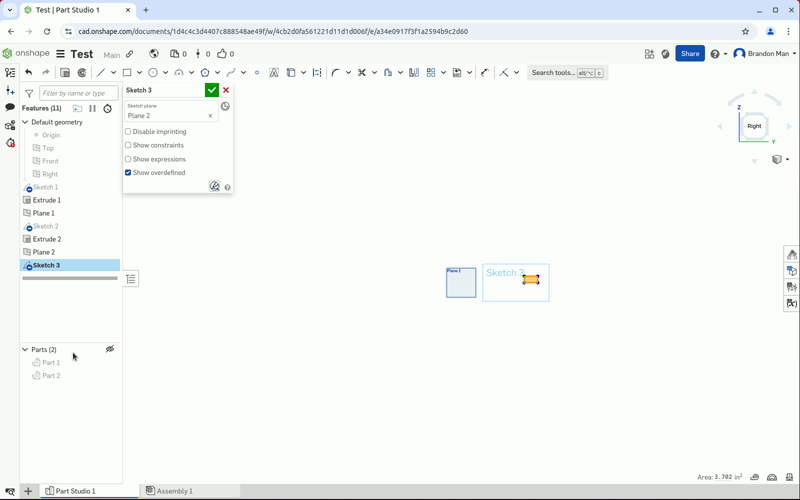
key(shift+e)
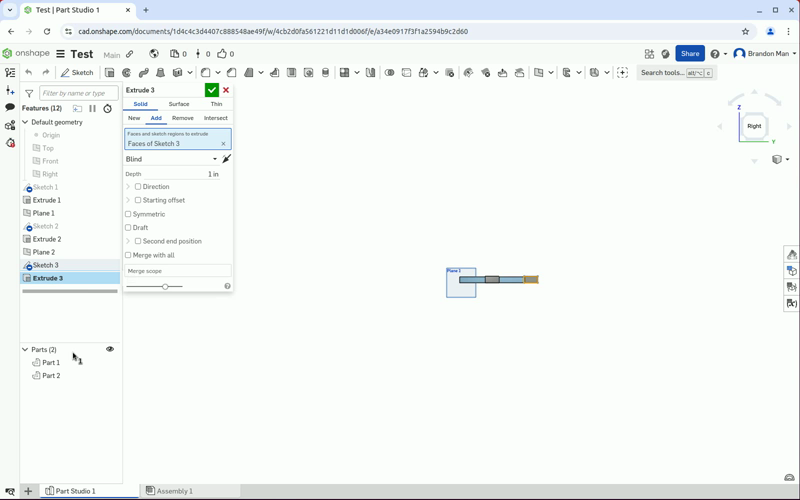
mouse_move(143, 106)
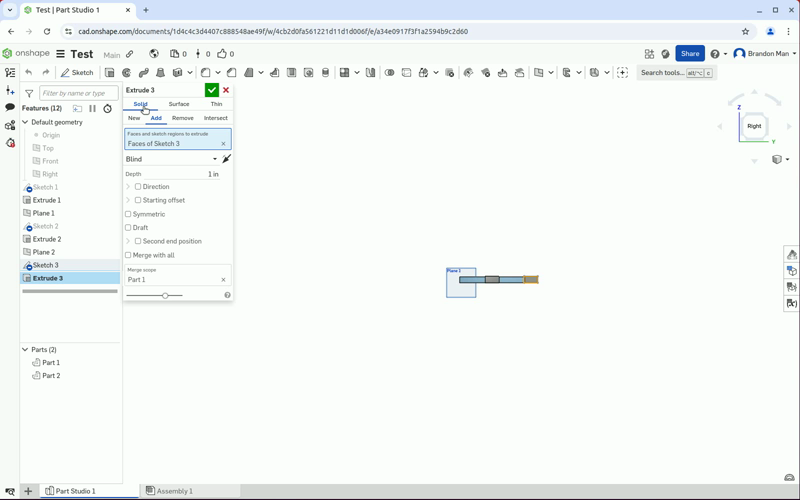
click(143, 106)
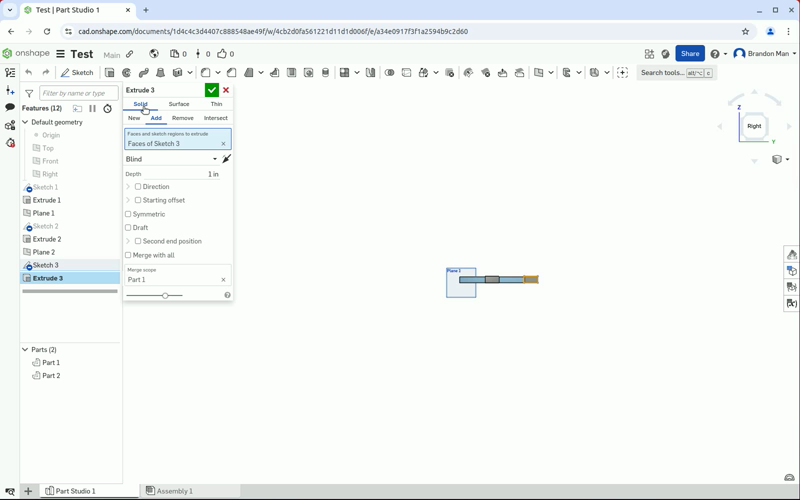
mouse_move(137, 120)
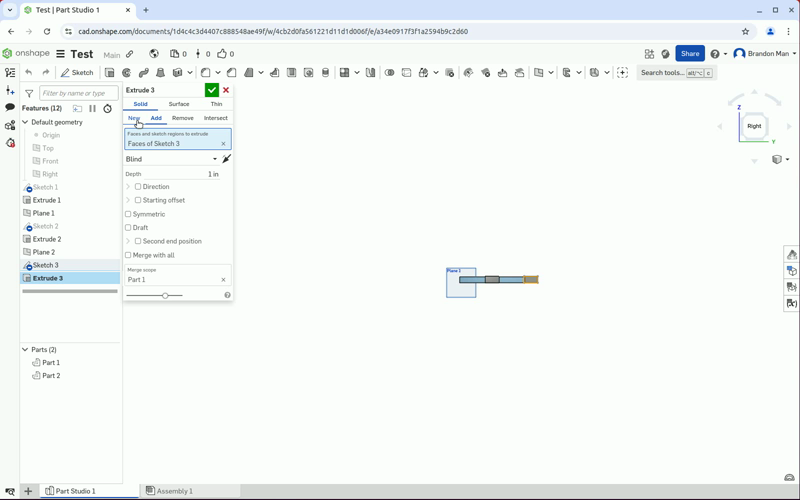
click(137, 120)
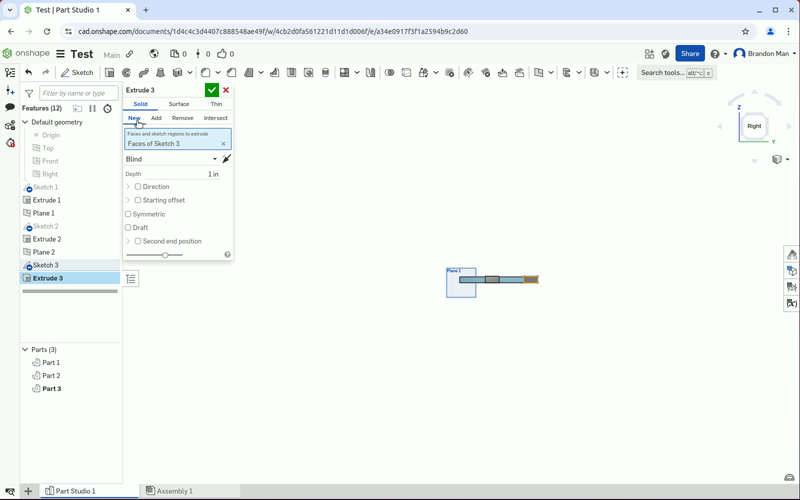
key(tab, 4)
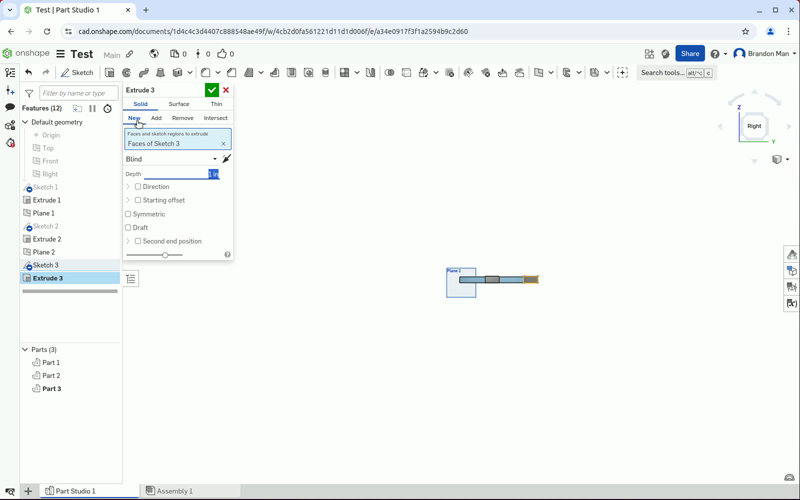
text(9.388)
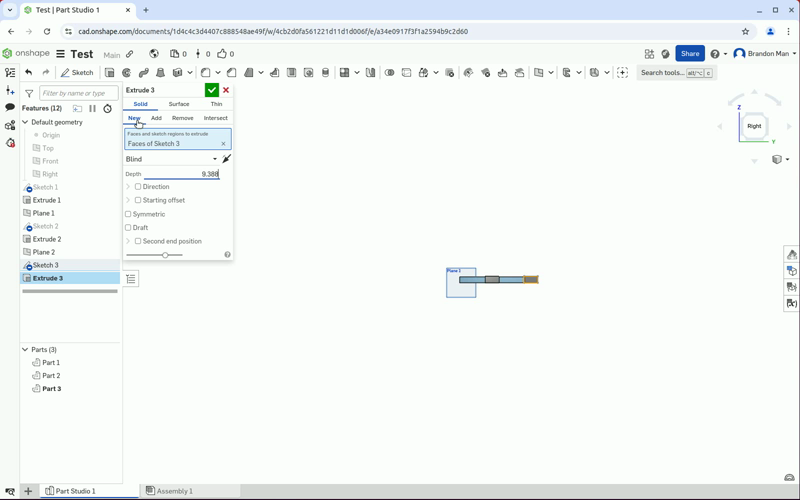
key(enter)
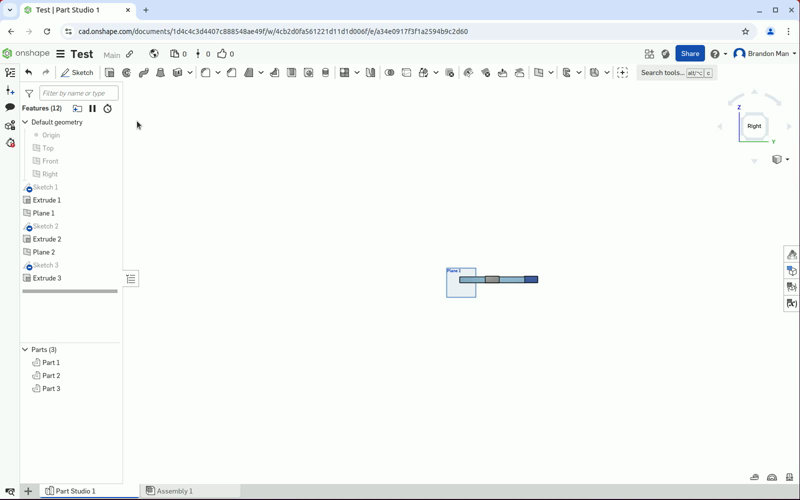
key(shift+h)
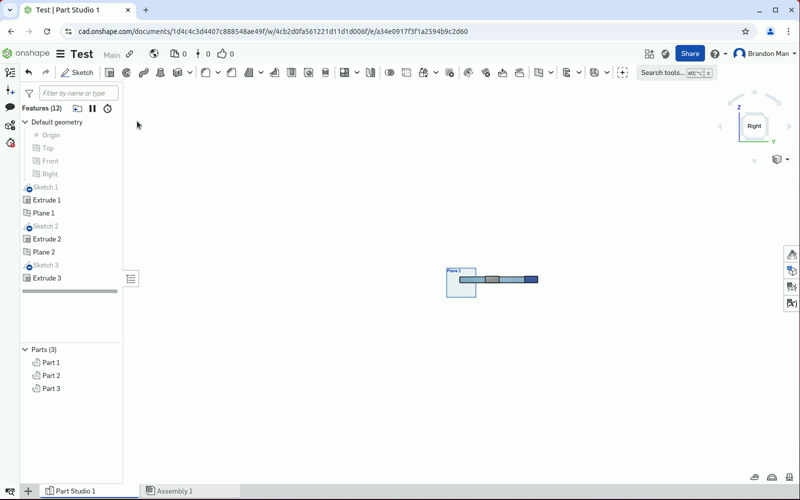
key(shift+h)
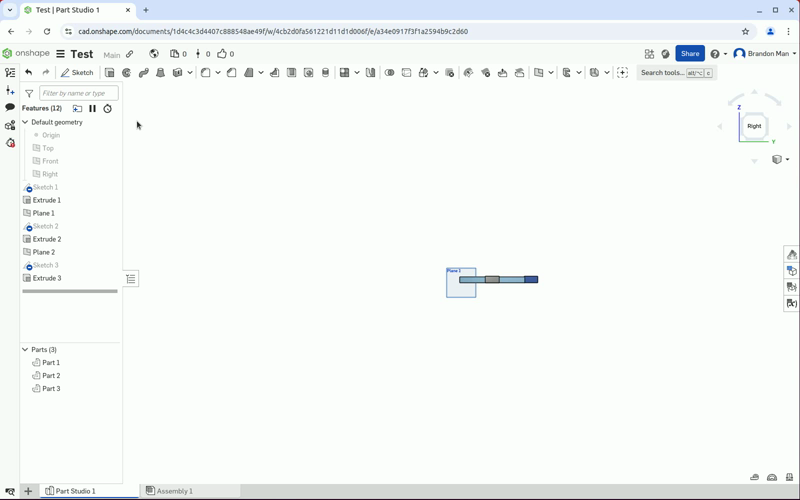
mouse_move(73, 189)
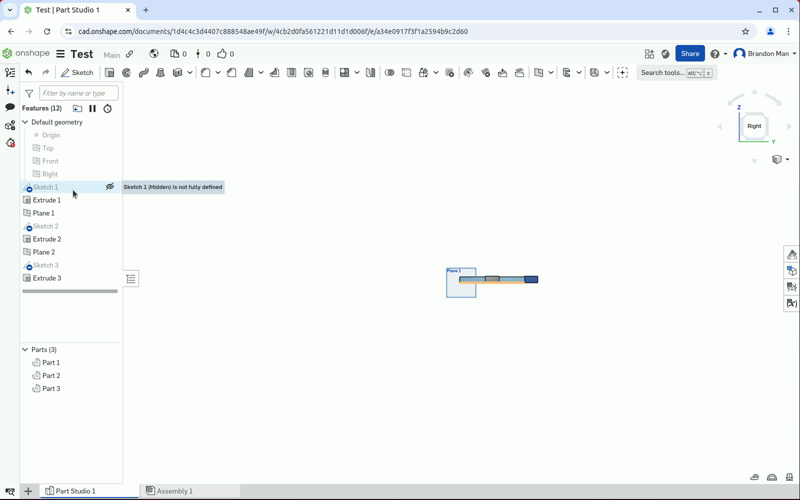
click(73, 189)
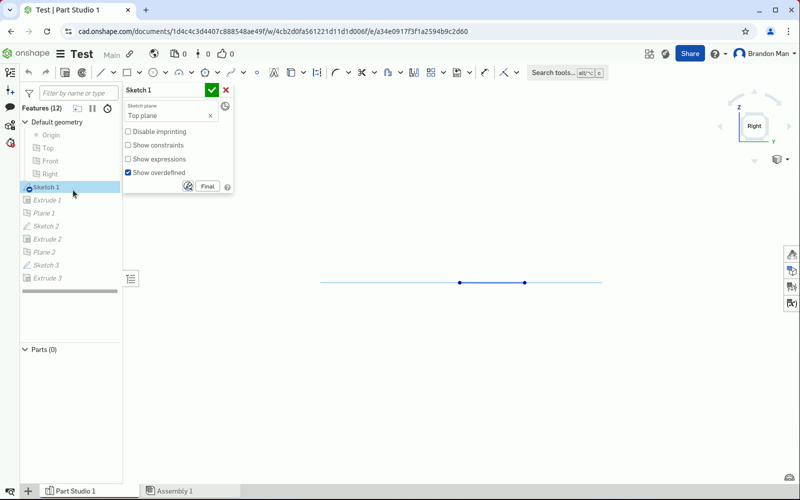
mouse_move(229, 92)
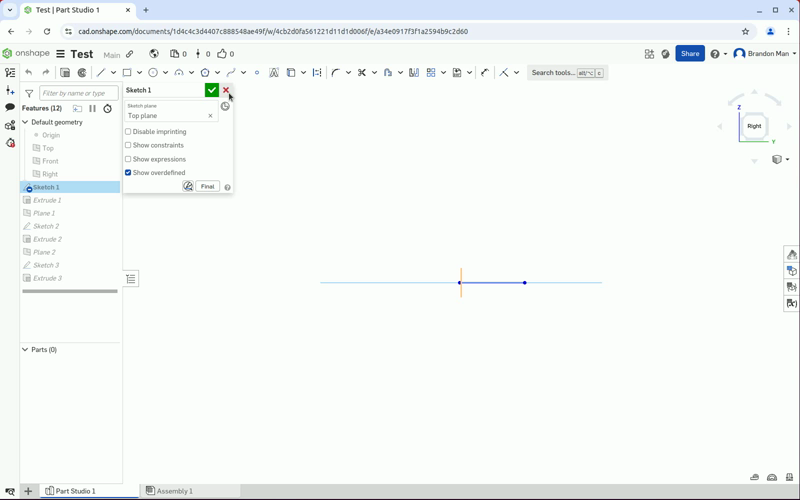
click(229, 92)
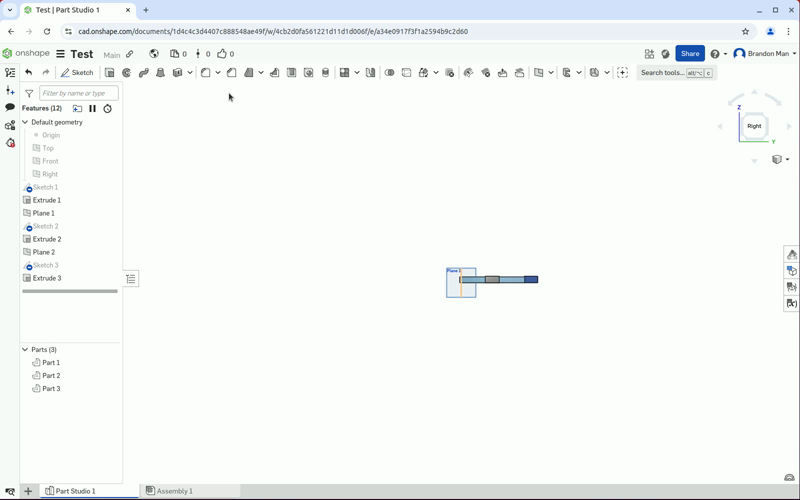
mouse_move(73, 352)
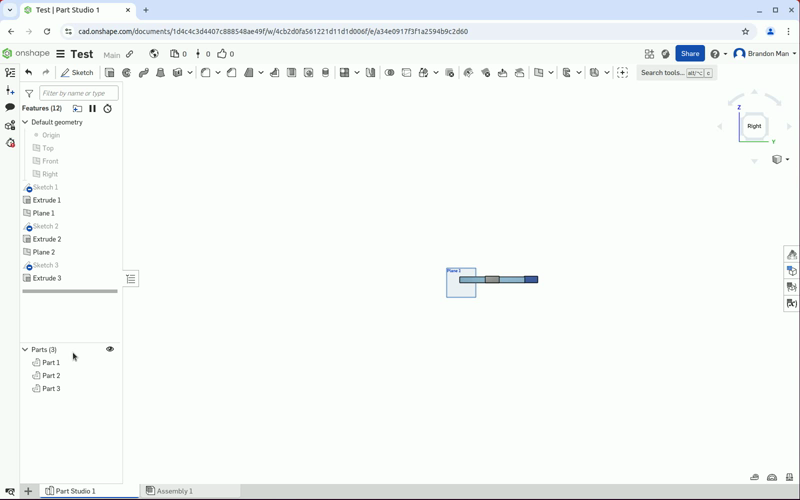
key(y)
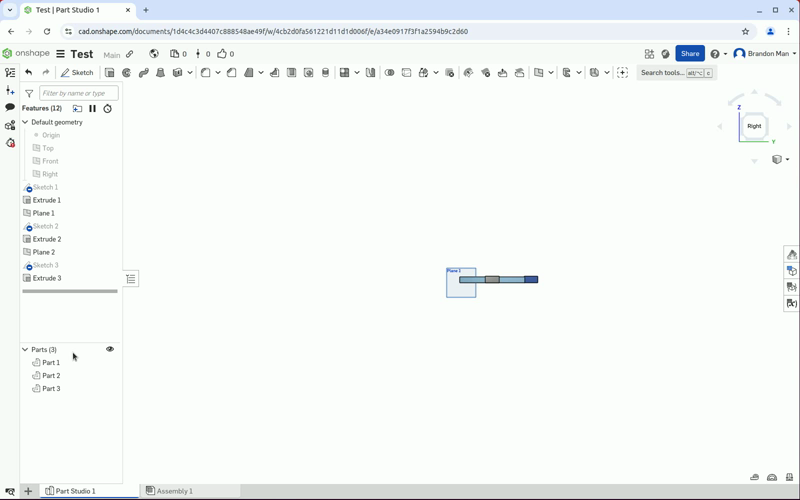
key(shift+p)
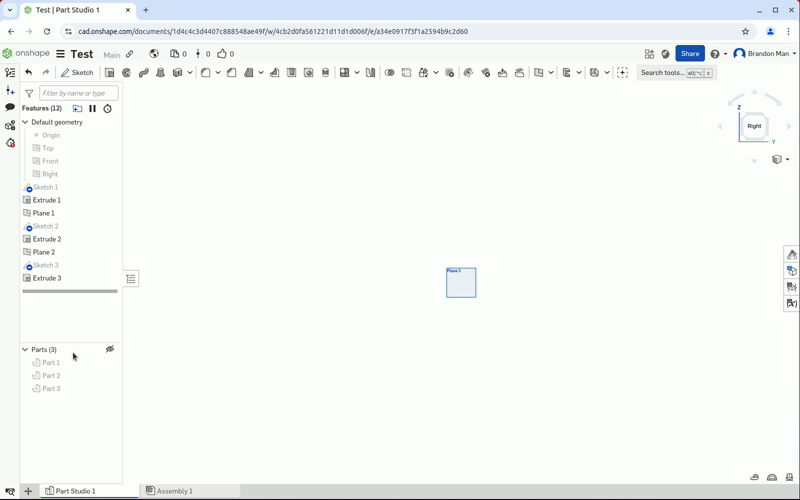
key(space)
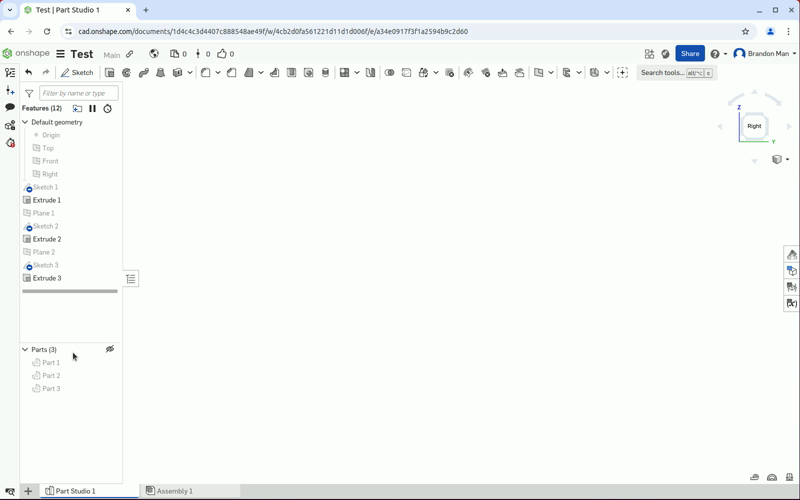
key_down(shift)
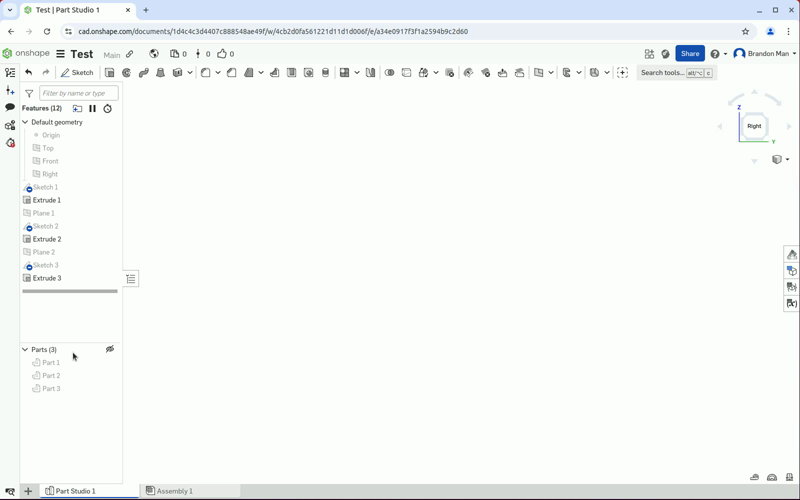
key(right)
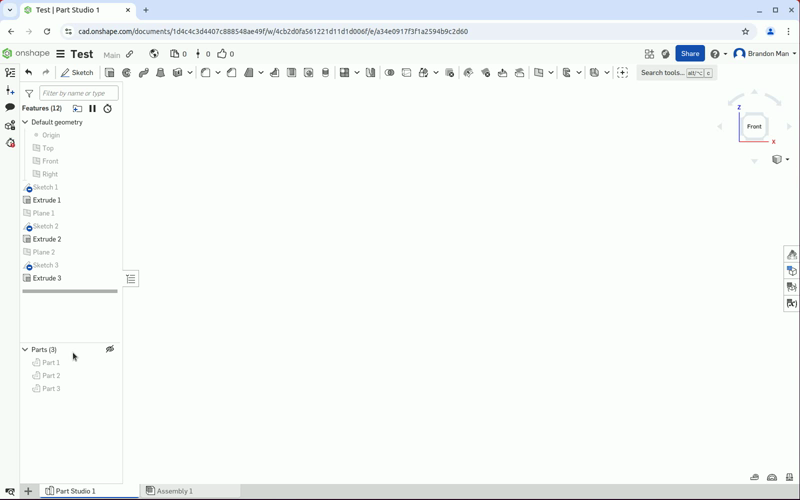
key_up(shift)
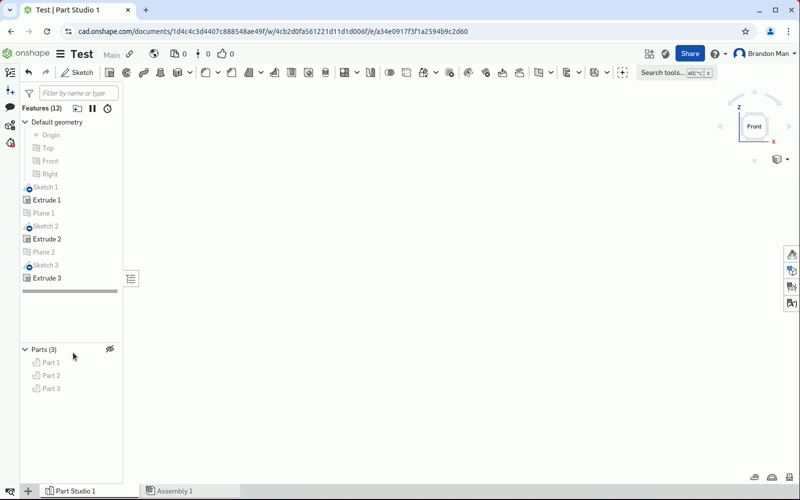
mouse_move(73, 352)
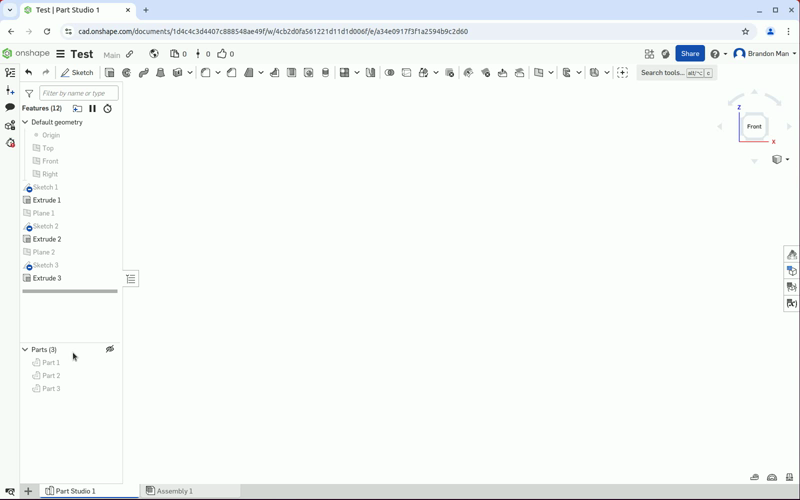
key(shift+y)
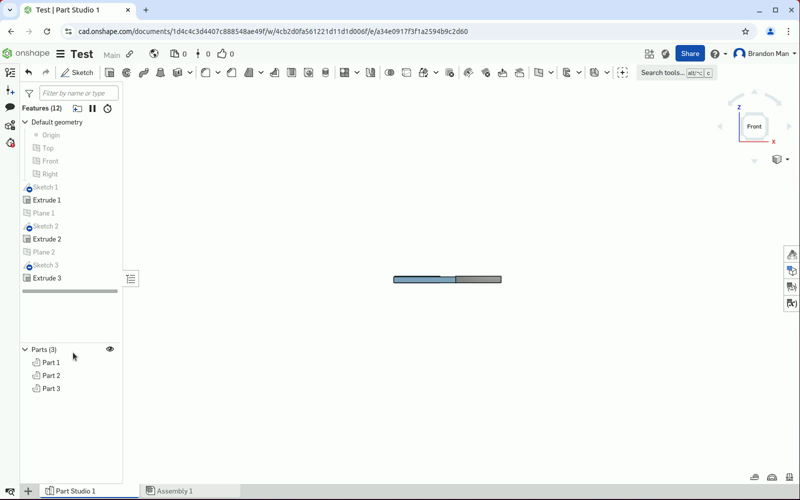
mouse_move(541, 75)
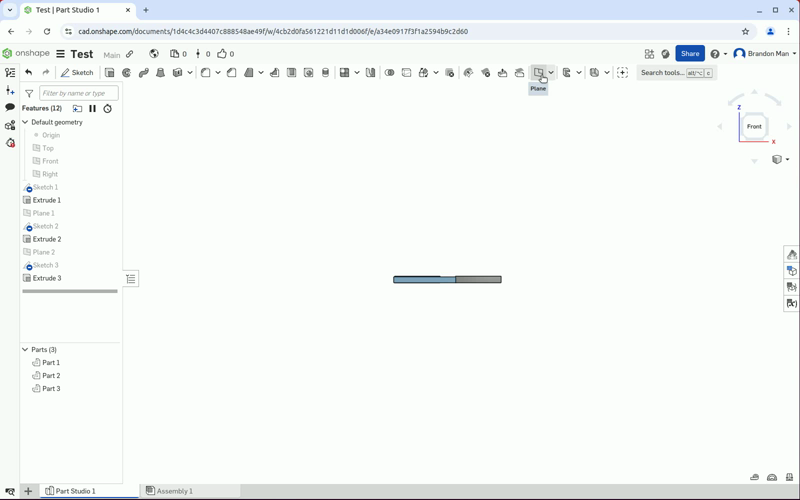
click(541, 75)
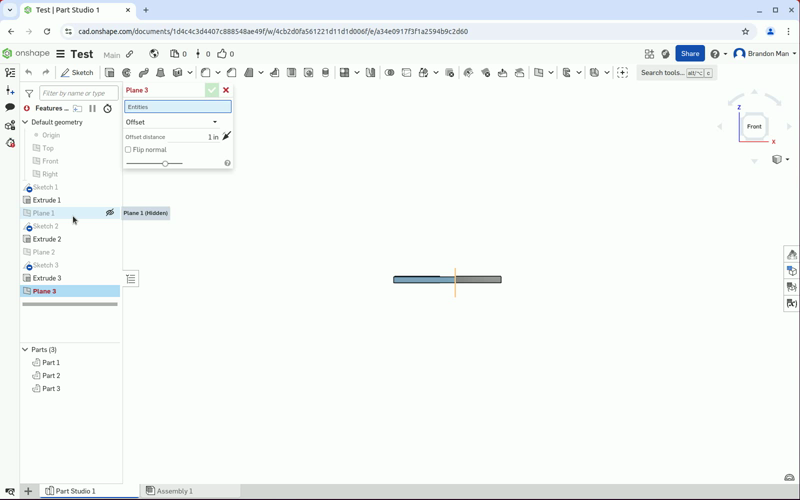
scroll(3)
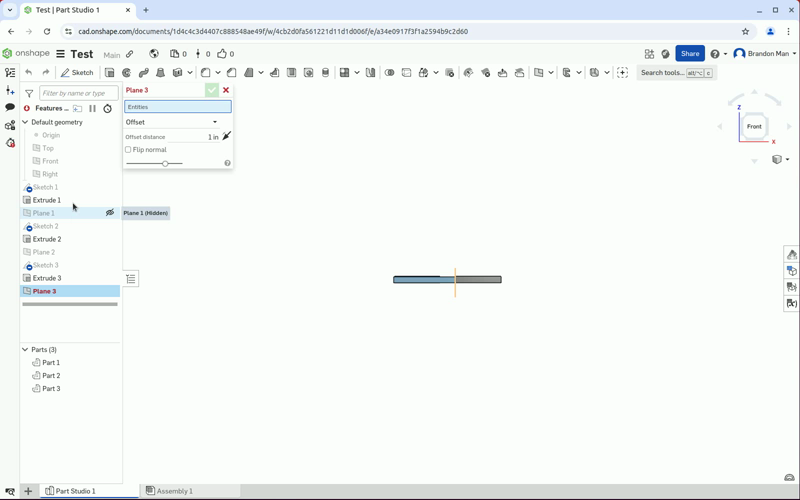
mouse_move(73, 163)
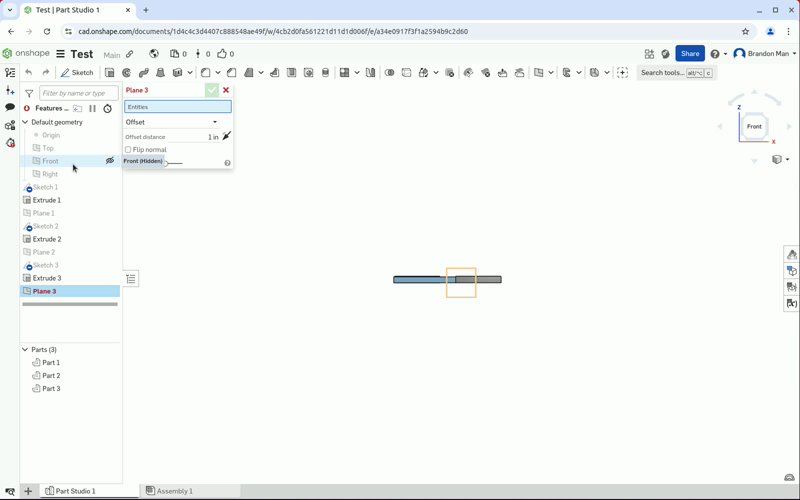
click(73, 163)
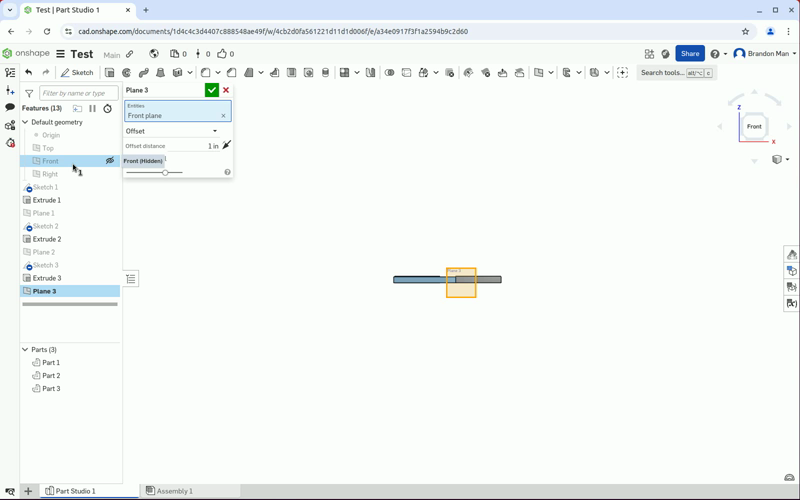
key(tab, 2)
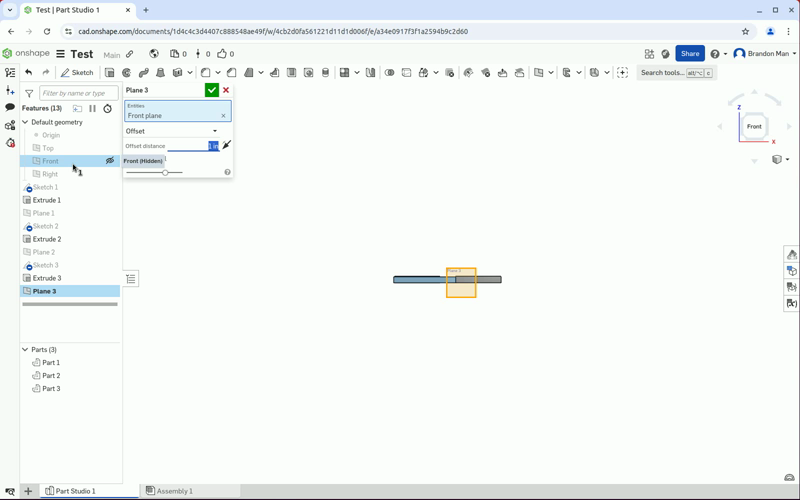
text(0.246)
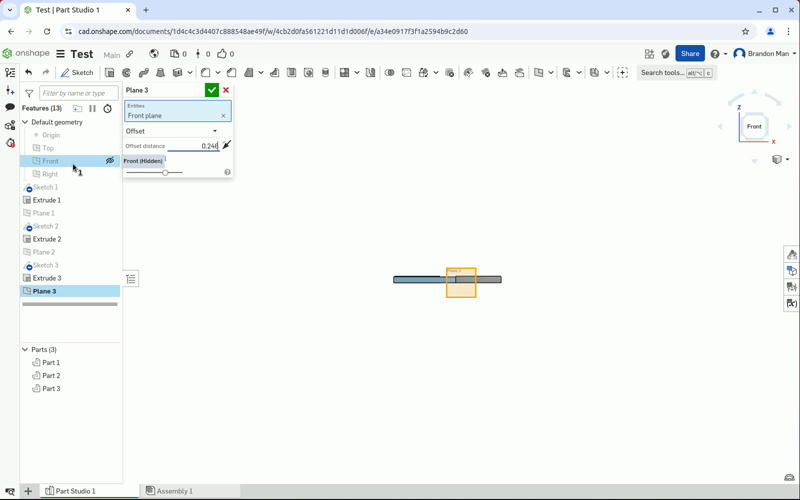
key(enter, 2)
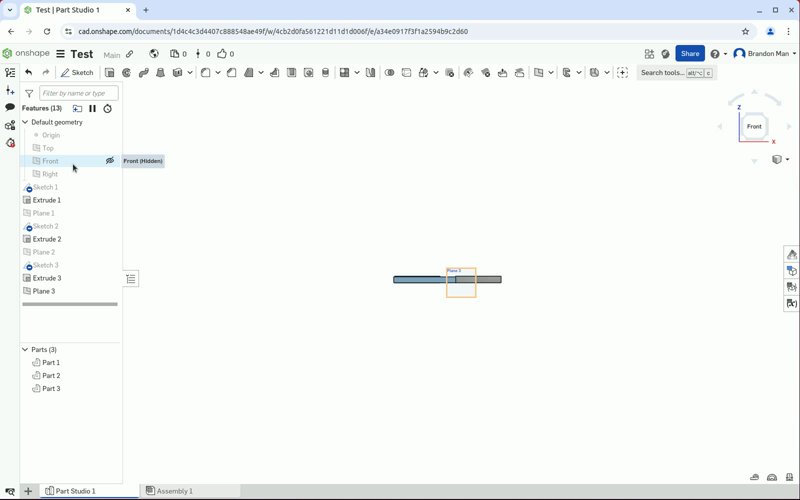
key(shift+s)
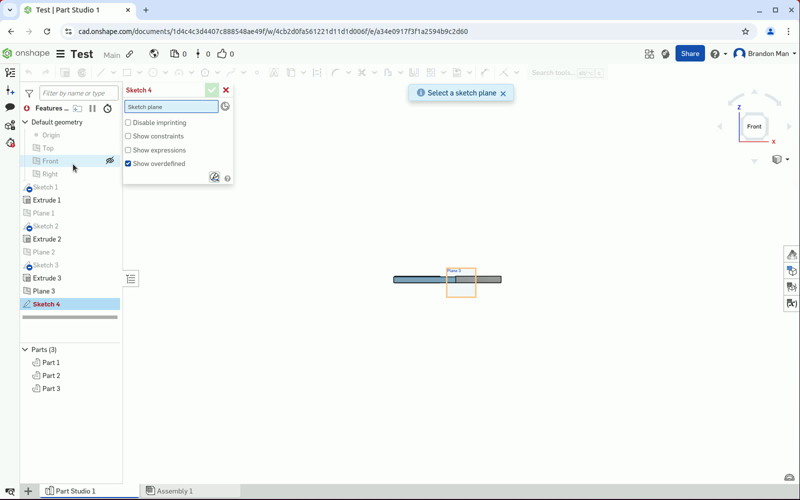
mouse_move(73, 293)
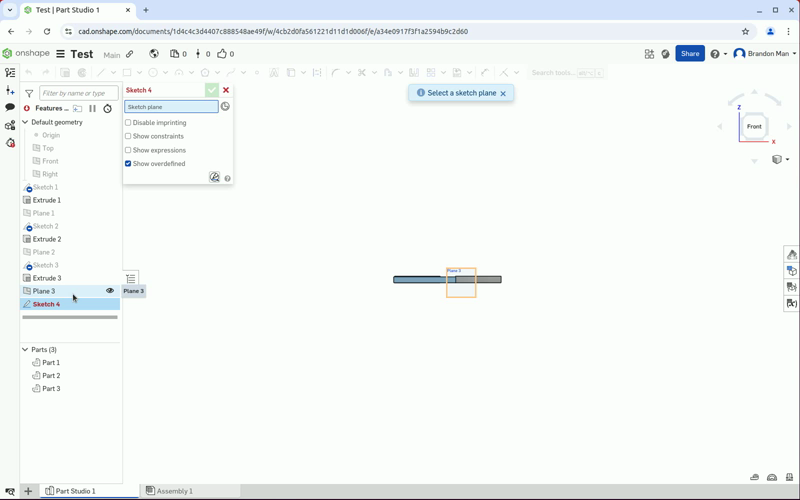
click(73, 293)
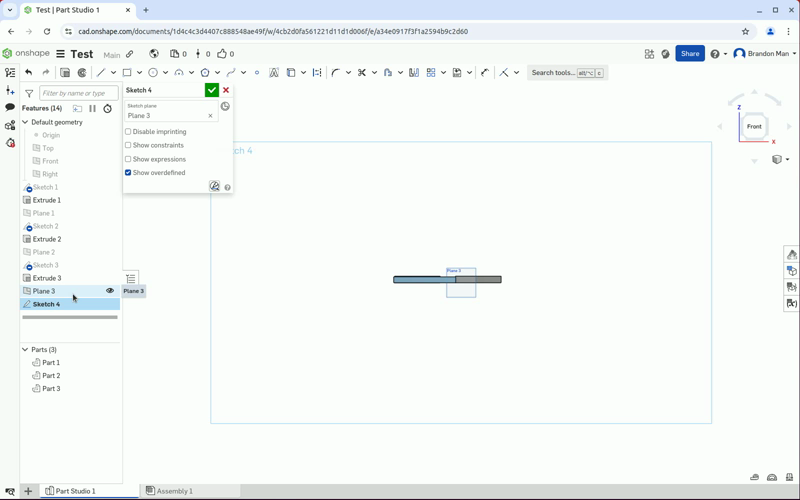
mouse_move(73, 352)
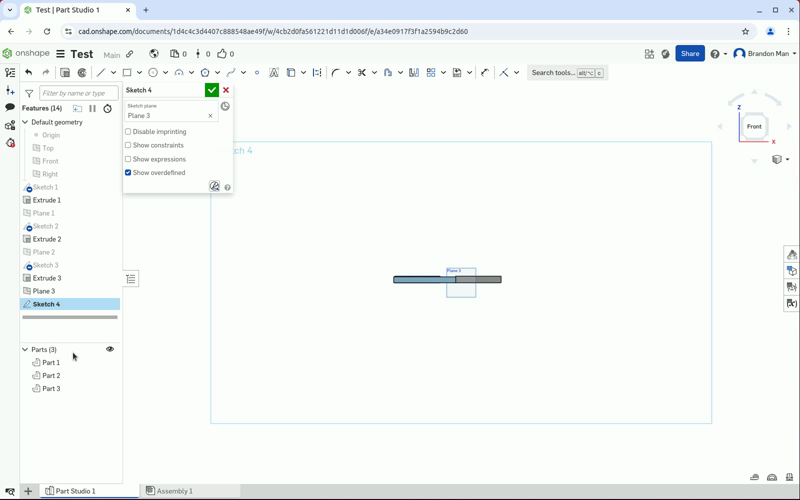
key(y)
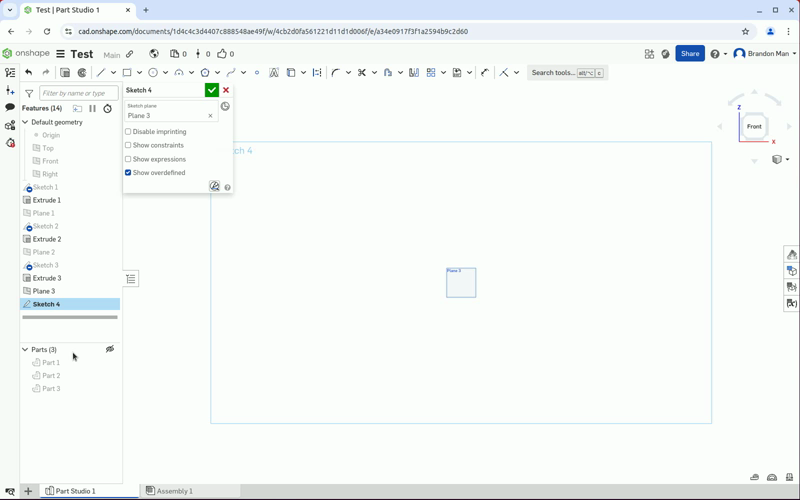
key(l)
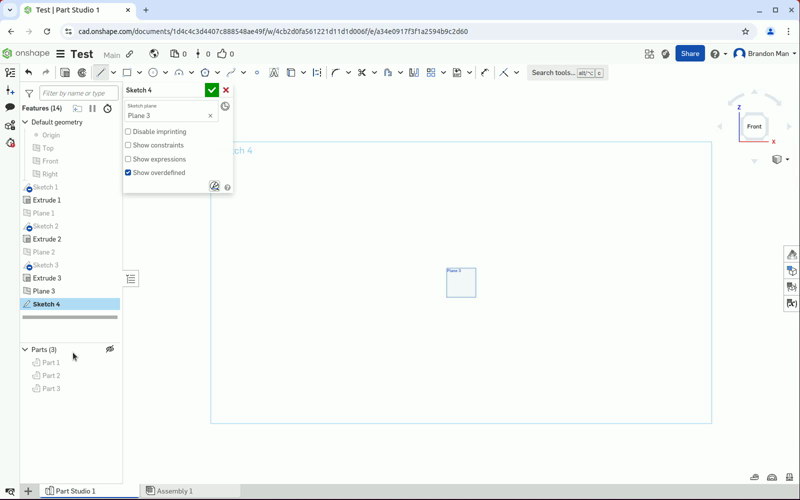
key_down(shift)
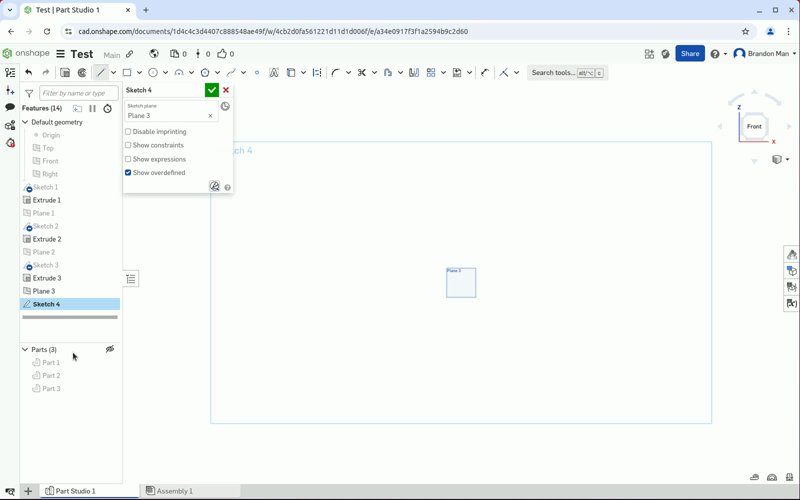
mouse_move(417, 282)
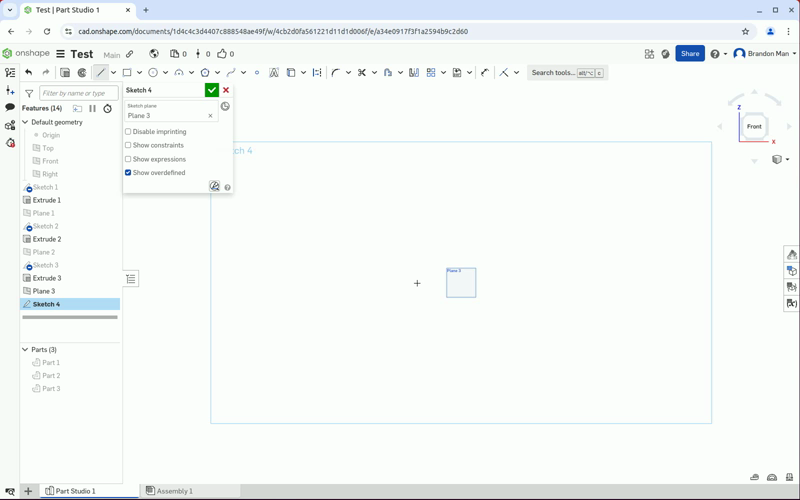
click(417, 282)
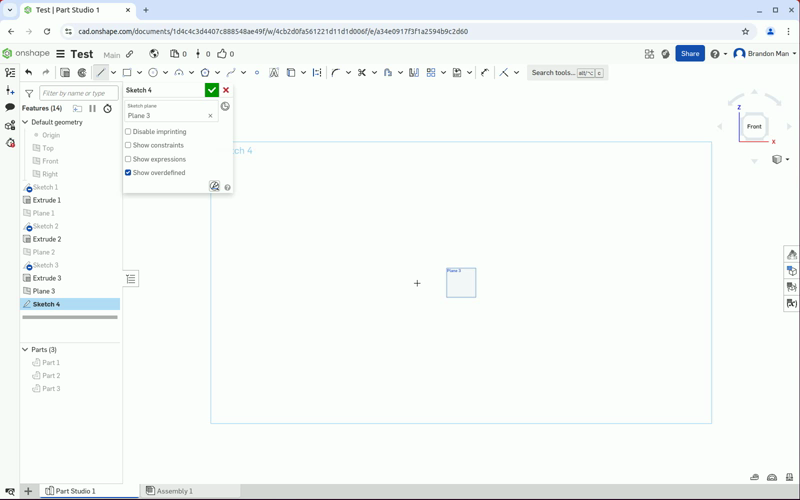
key_up(shift)
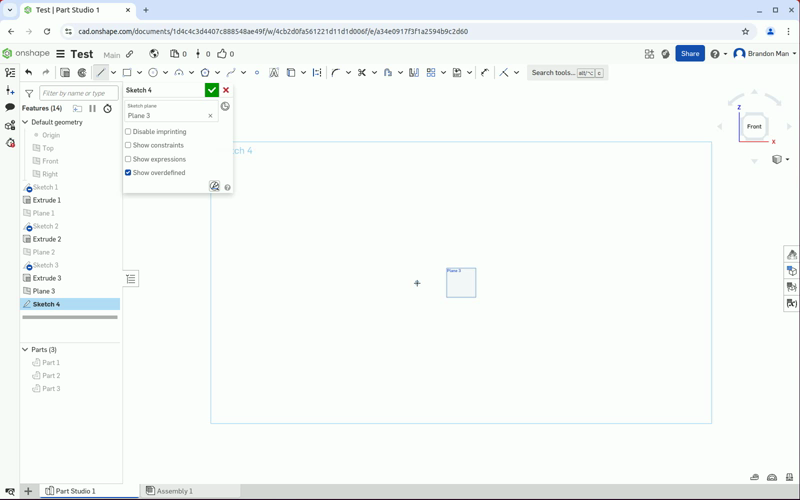
key_down(shift)
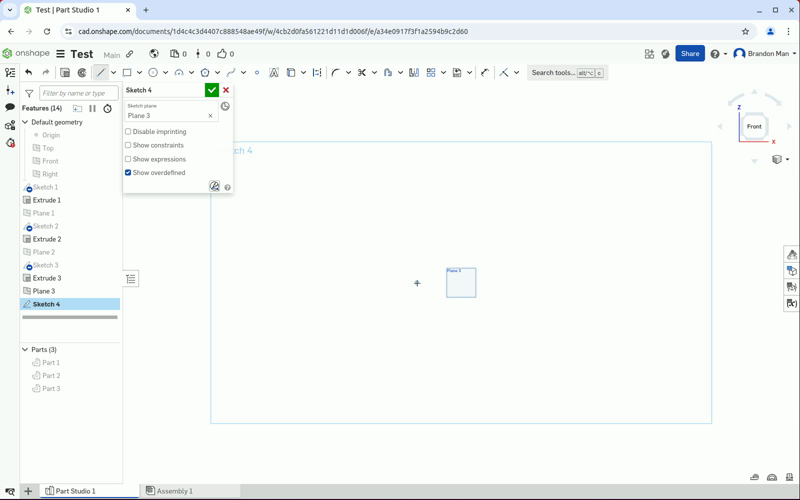
mouse_move(447, 282)
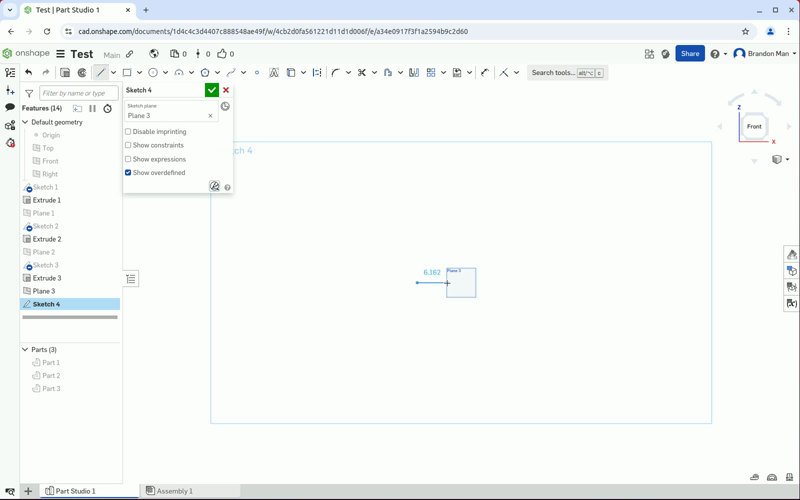
mouse_move(431, 282)
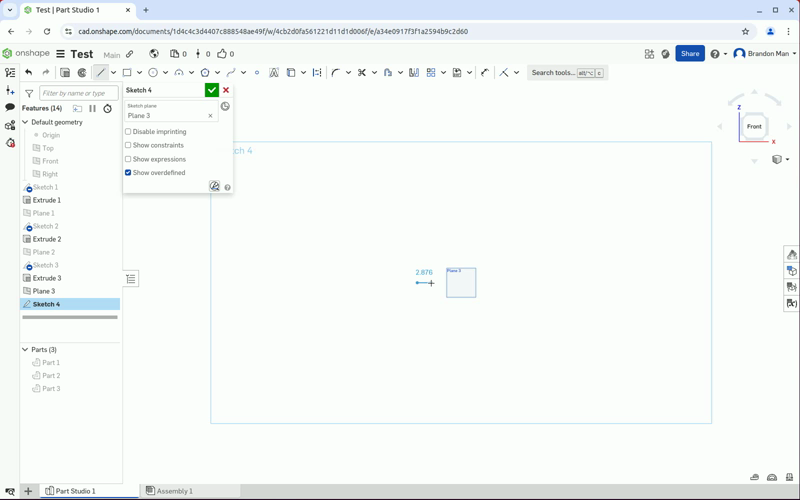
click(431, 282)
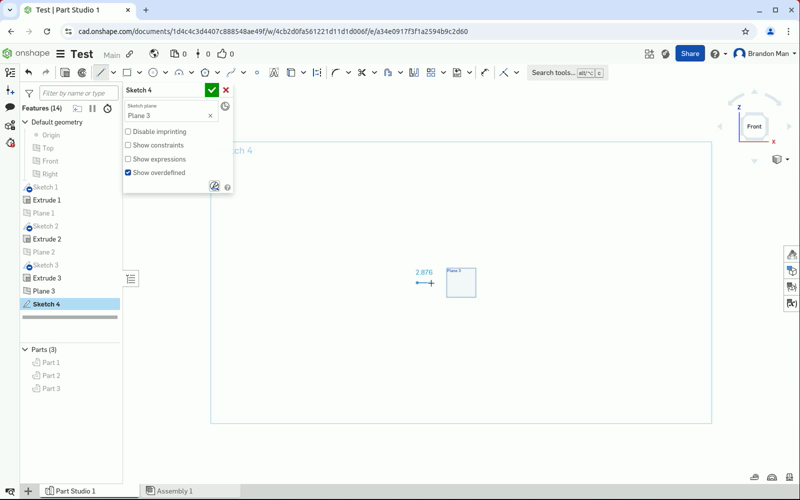
key_up(shift)
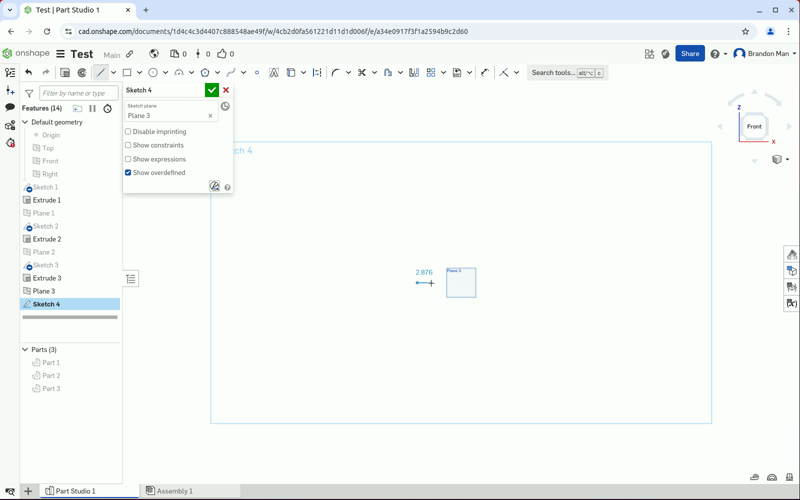
key_down(shift)
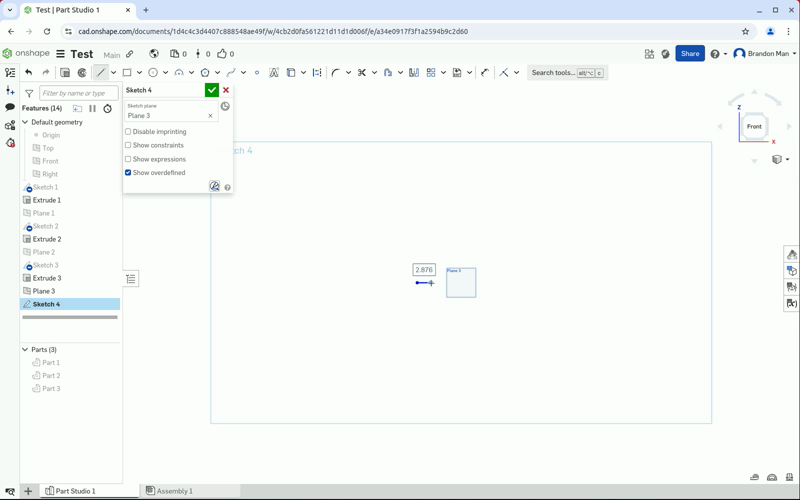
mouse_move(461, 282)
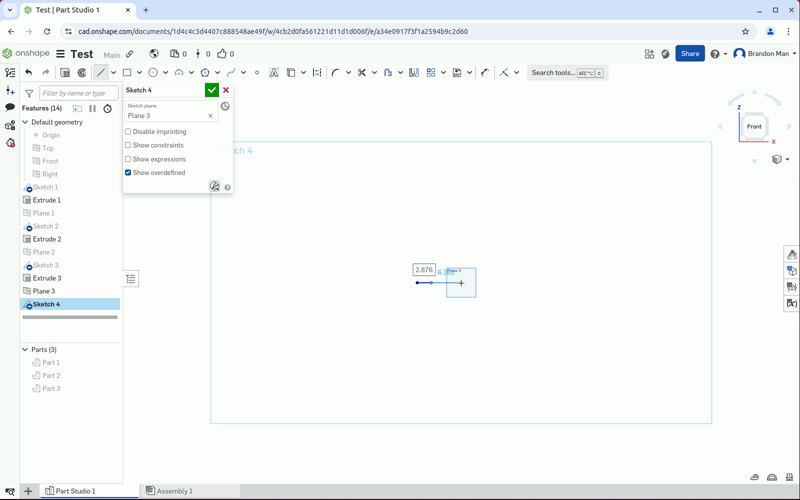
mouse_move(431, 276)
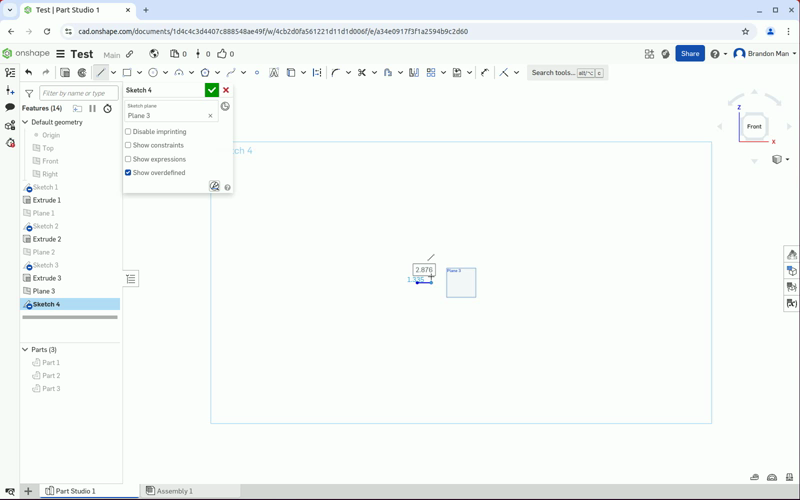
scroll(6)
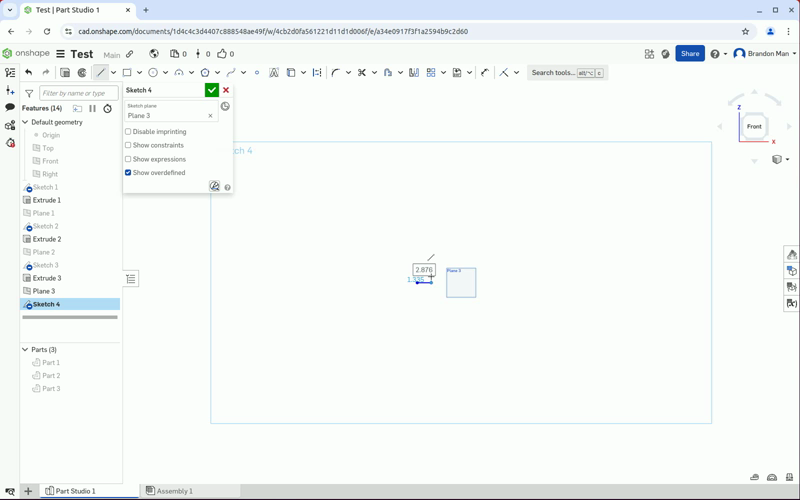
scroll(6)
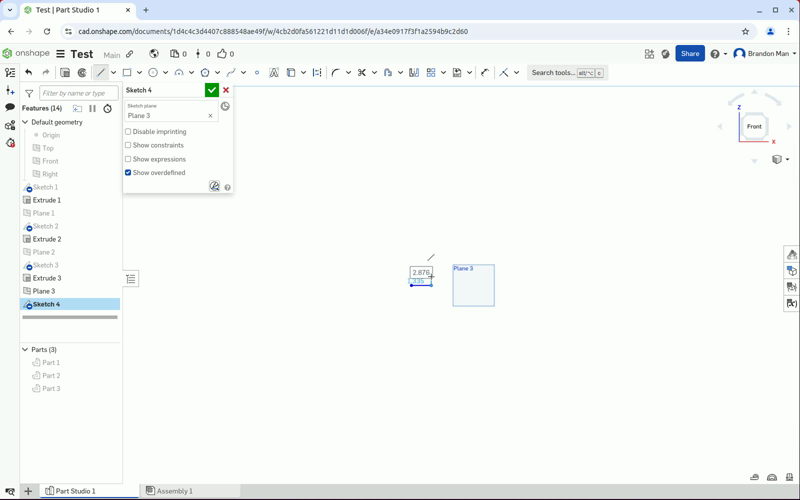
scroll(6)
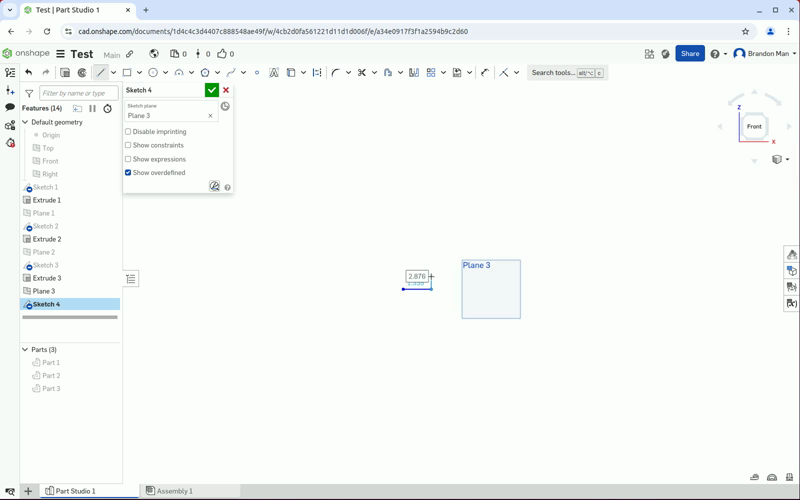
scroll(6)
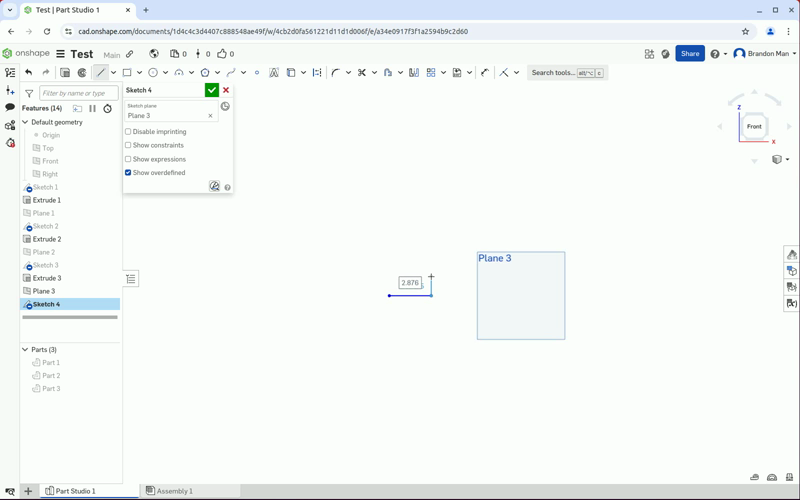
scroll(6)
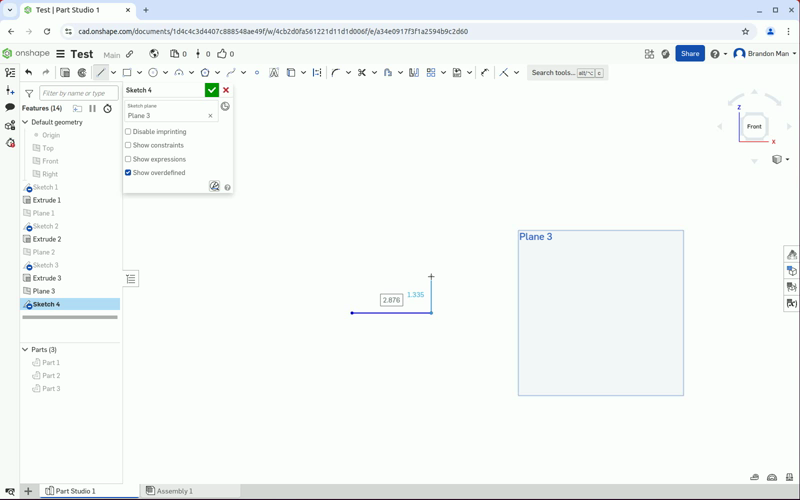
scroll(6)
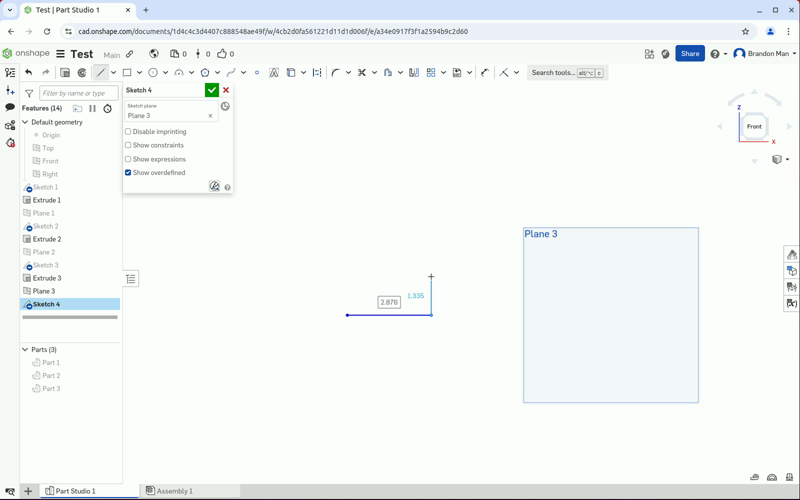
scroll(6)
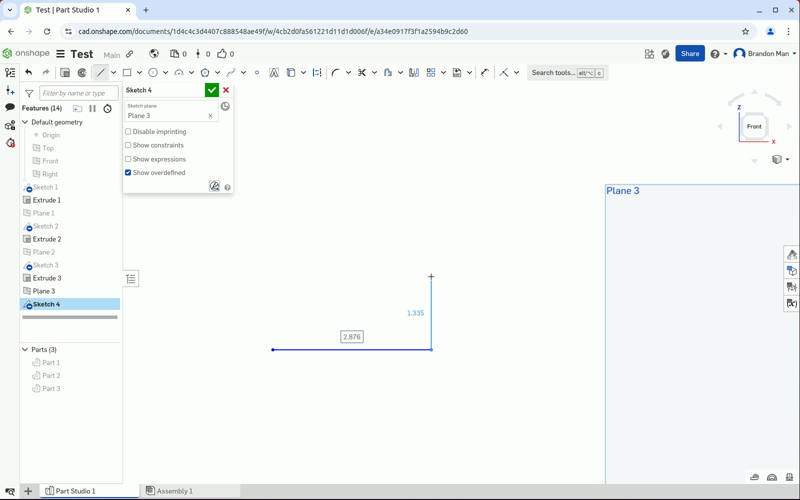
click(431, 276)
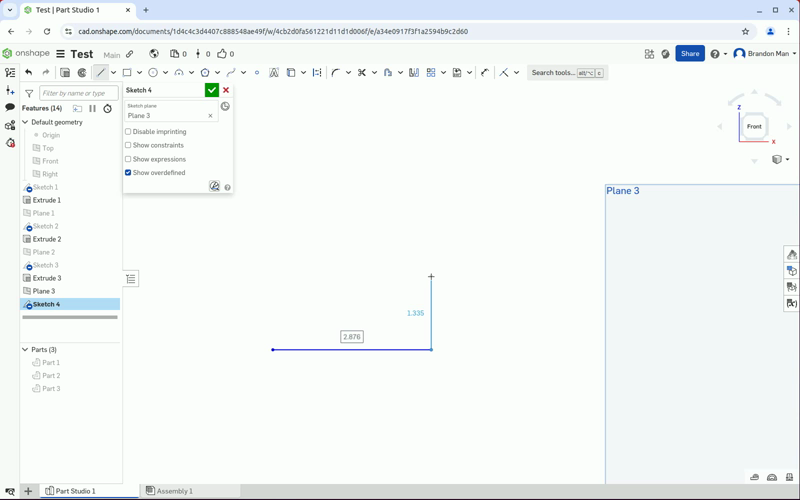
scroll(-6)
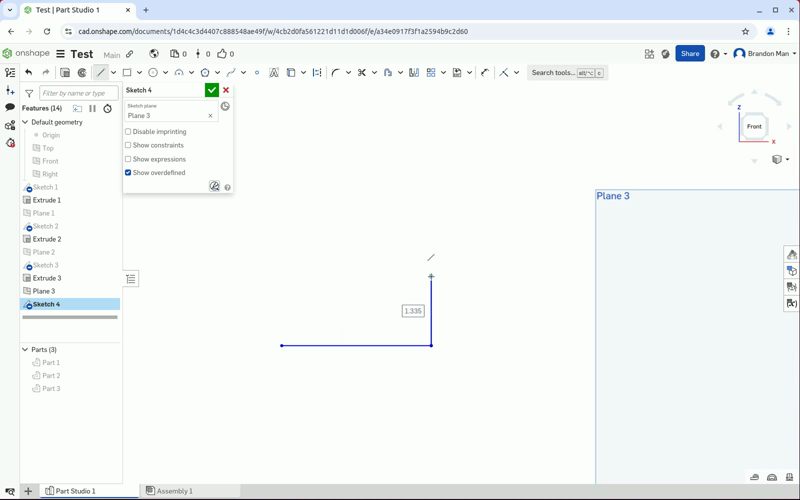
scroll(-6)
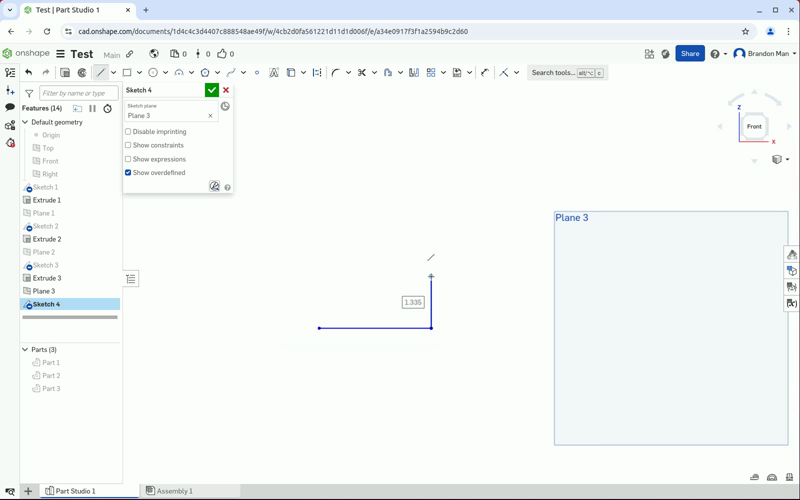
scroll(-6)
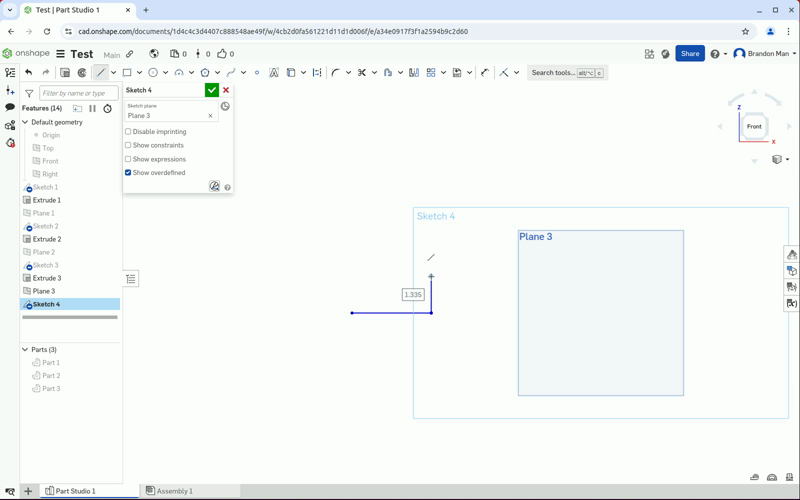
scroll(-6)
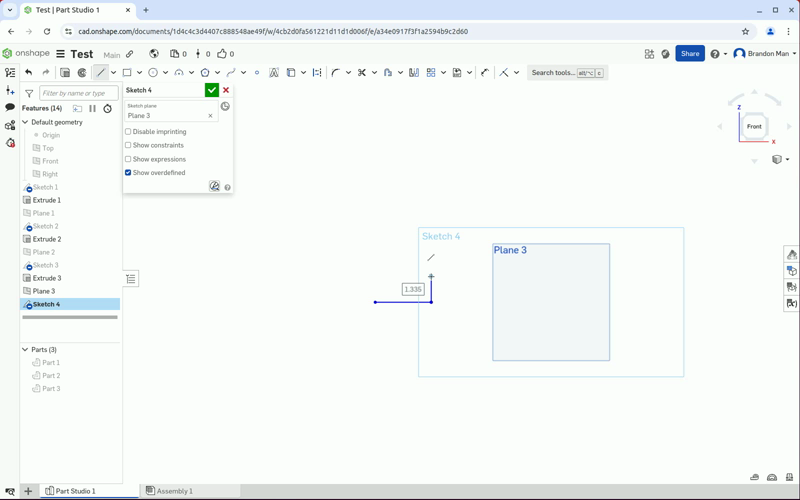
scroll(-6)
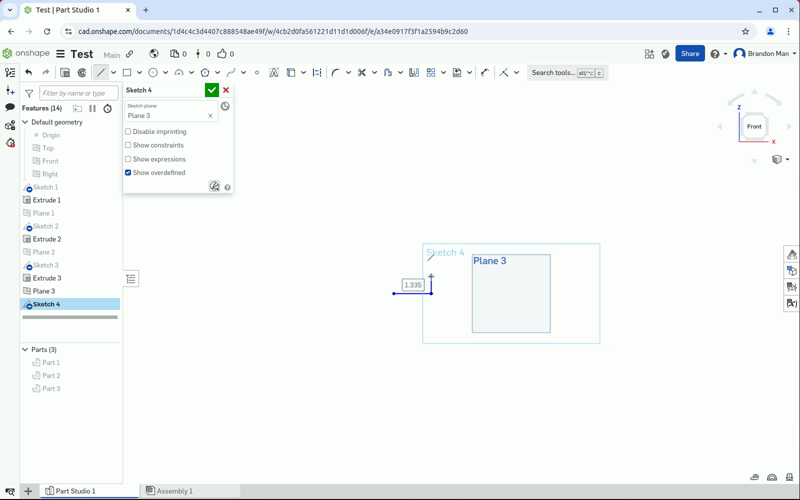
scroll(-6)
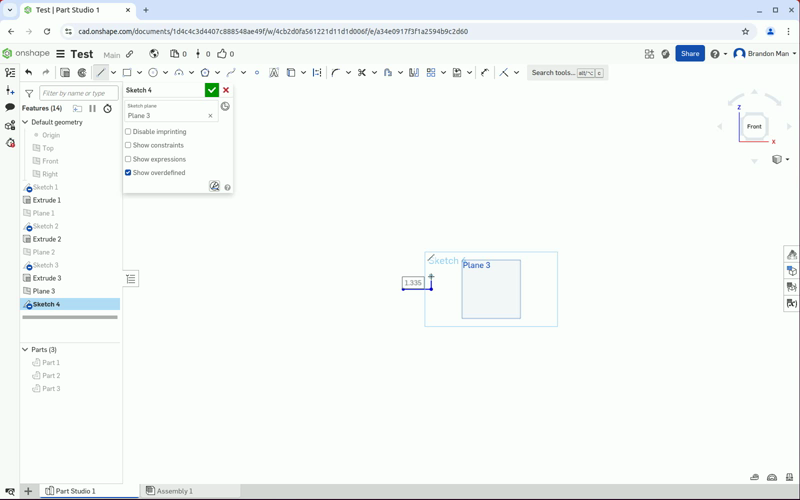
scroll(-6)
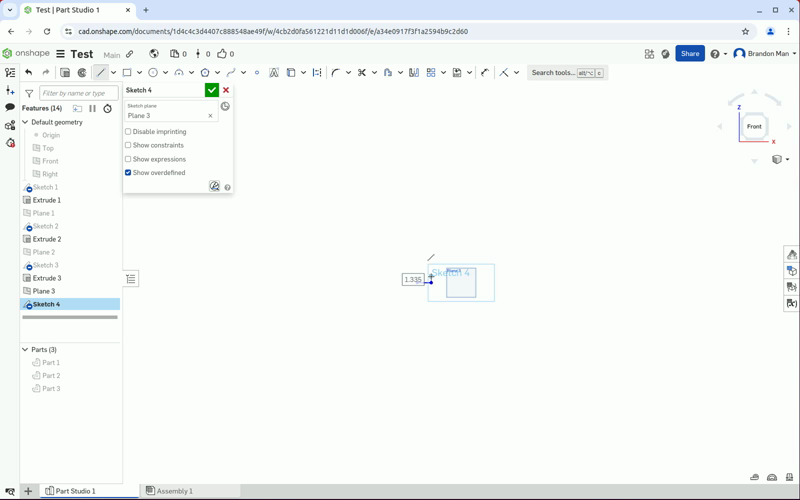
key_up(shift)
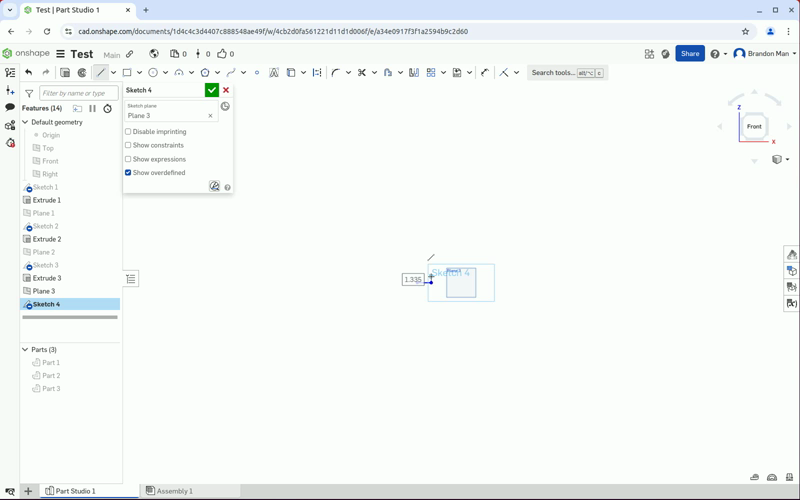
key_down(shift)
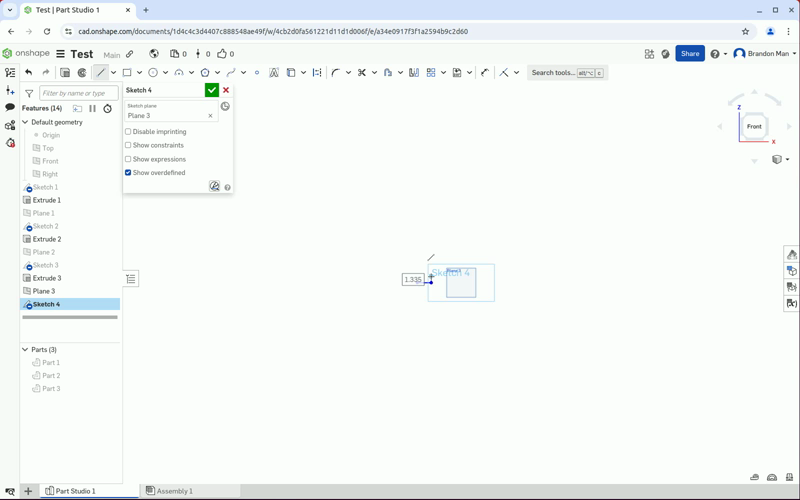
mouse_move(461, 276)
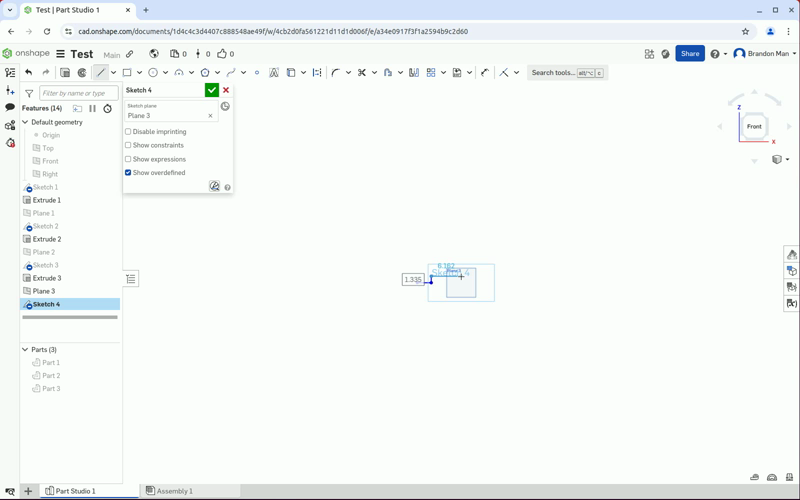
mouse_move(417, 276)
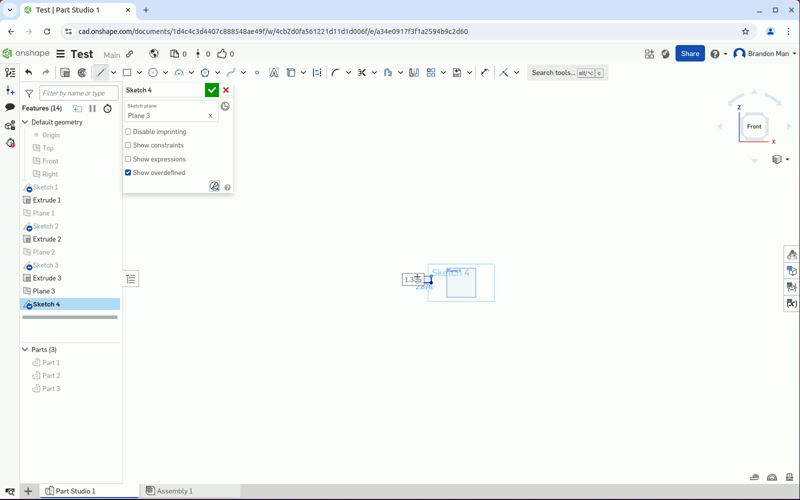
click(417, 276)
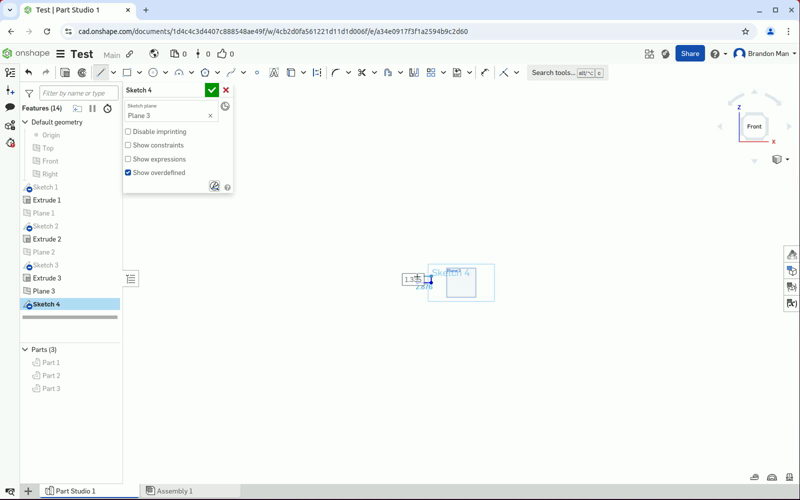
key_up(shift)
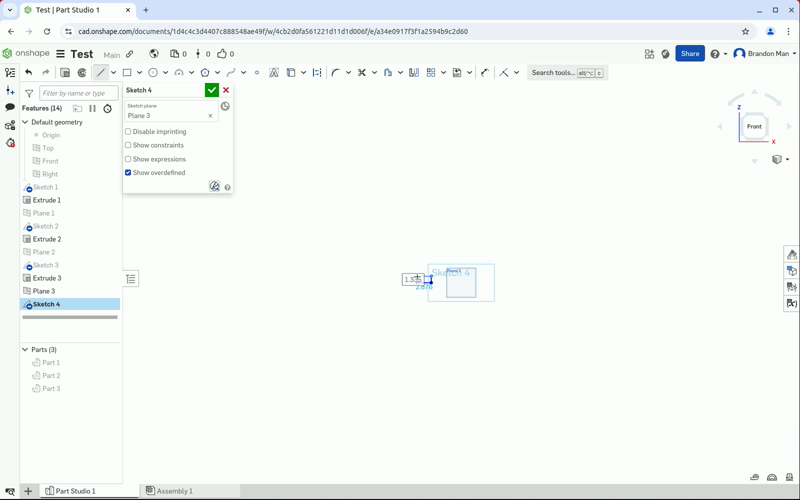
mouse_move(447, 276)
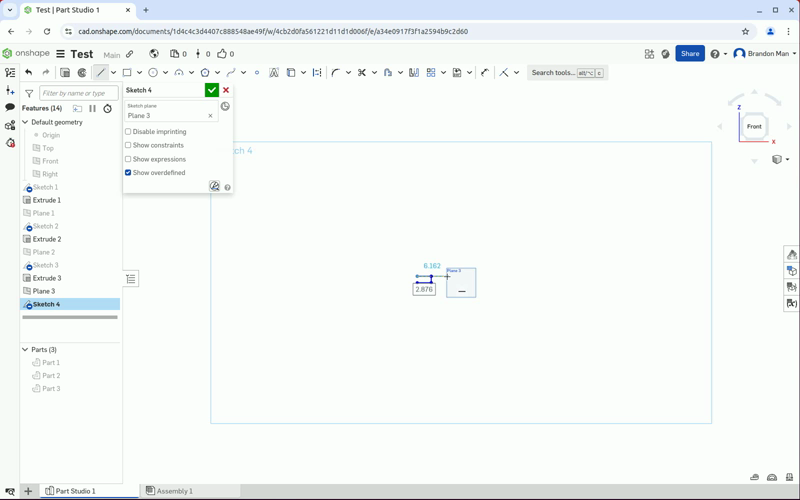
key_down(shift)
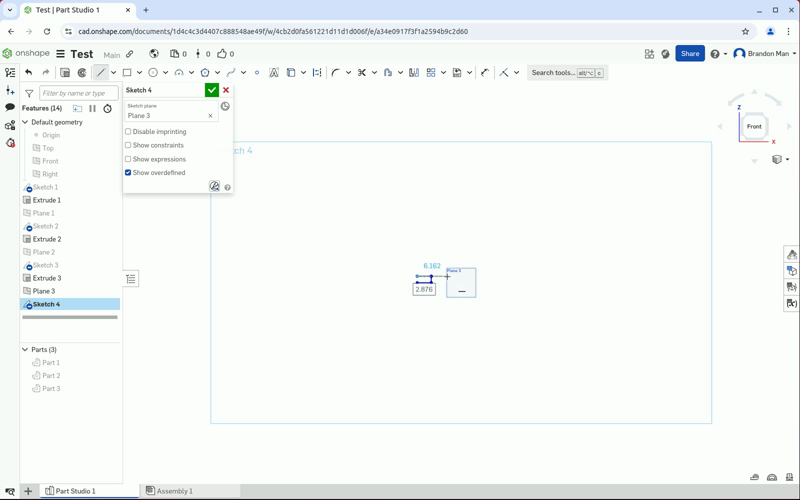
mouse_move(417, 282)
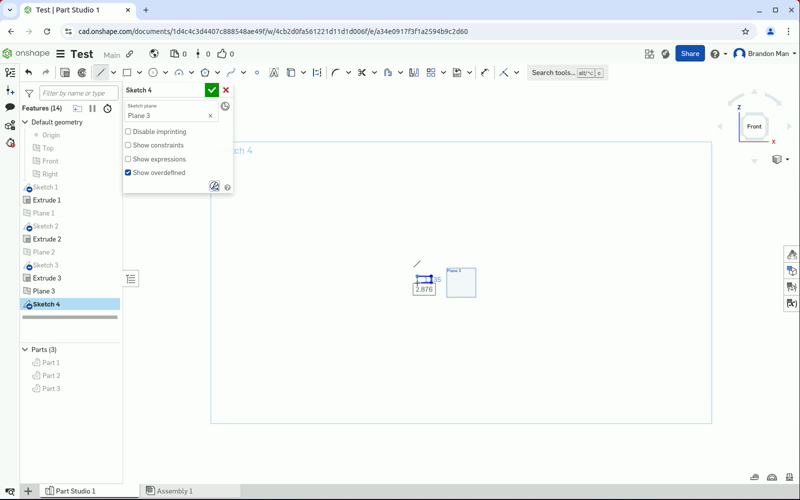
scroll(6)
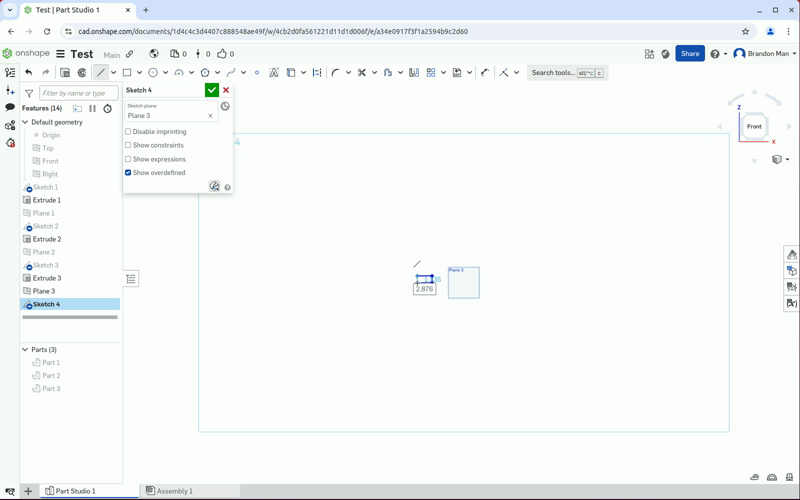
scroll(6)
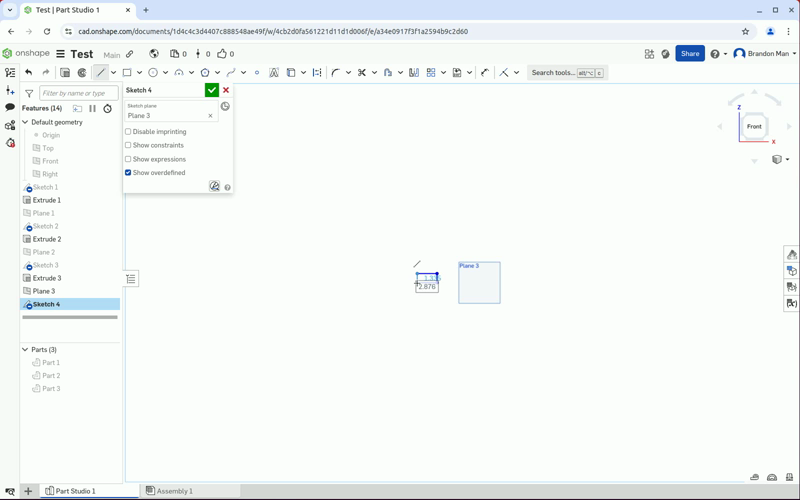
scroll(6)
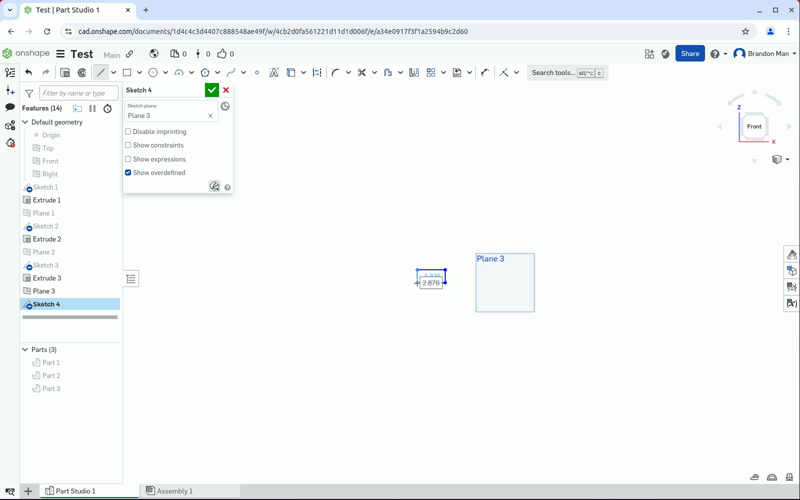
scroll(6)
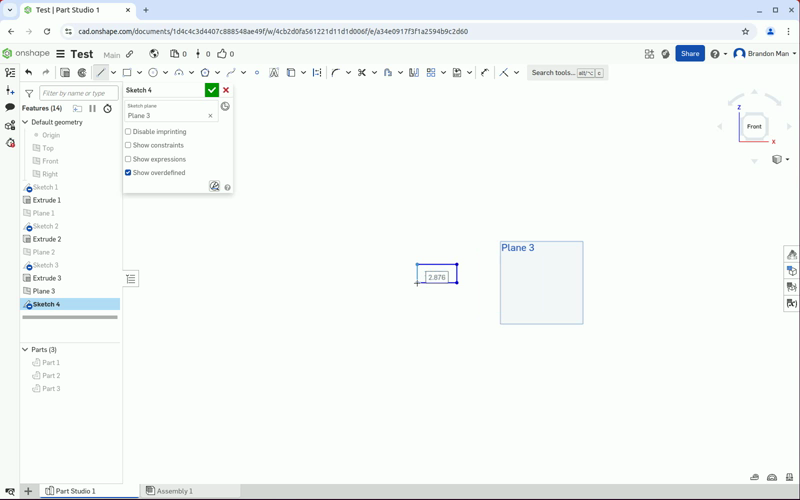
scroll(6)
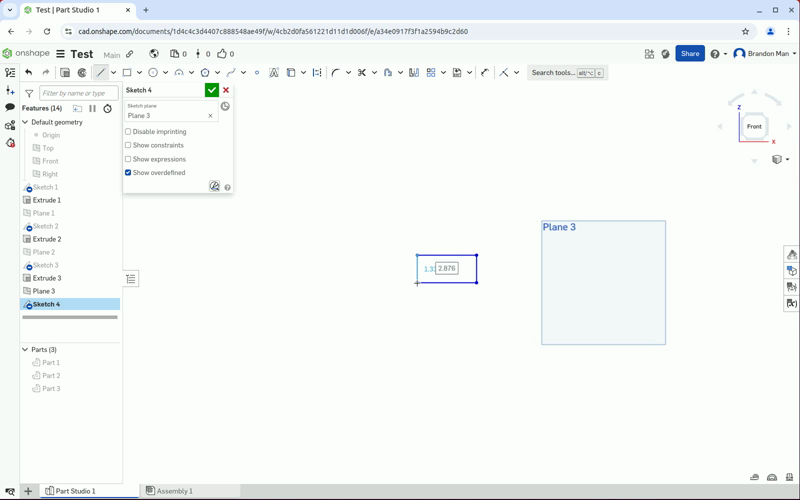
scroll(6)
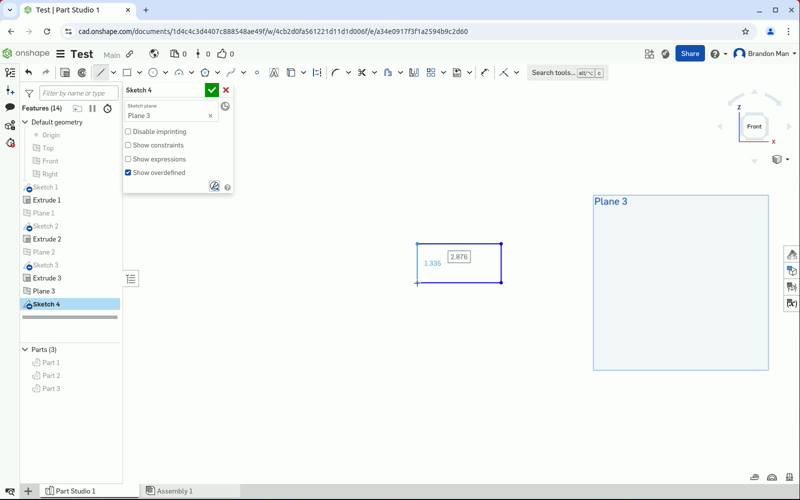
scroll(6)
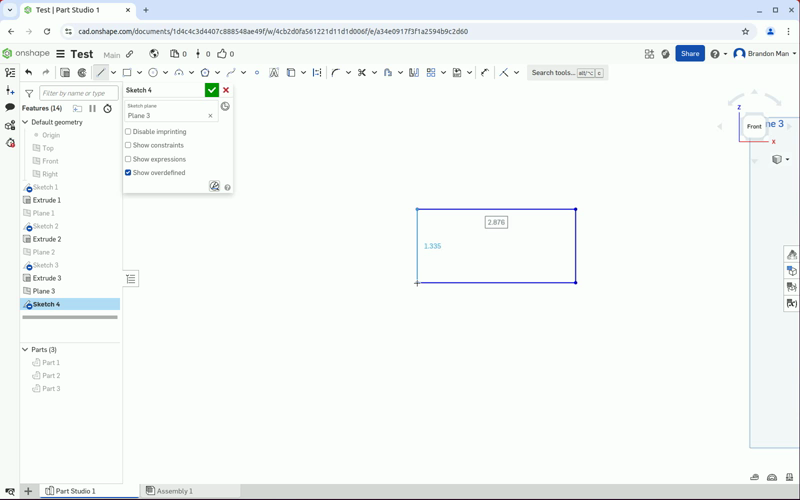
key_up(shift)
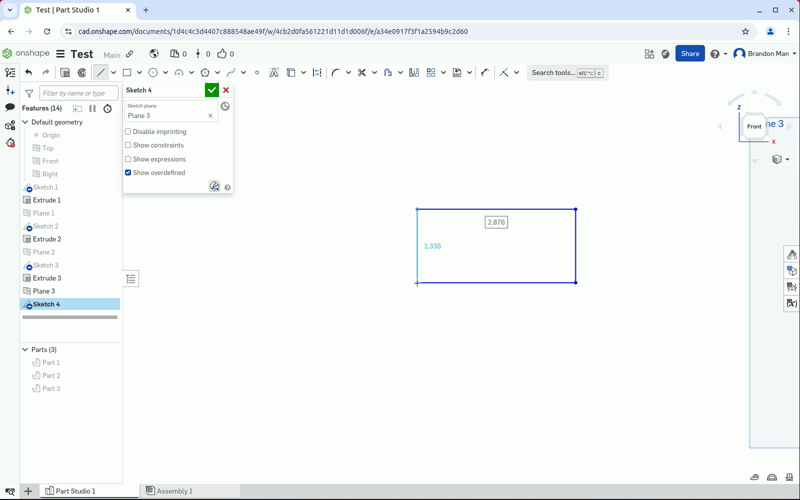
click(417, 282)
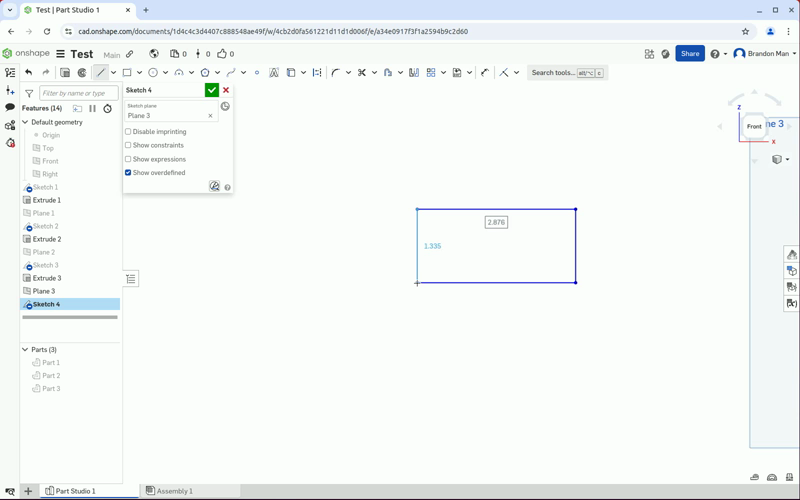
scroll(-6)
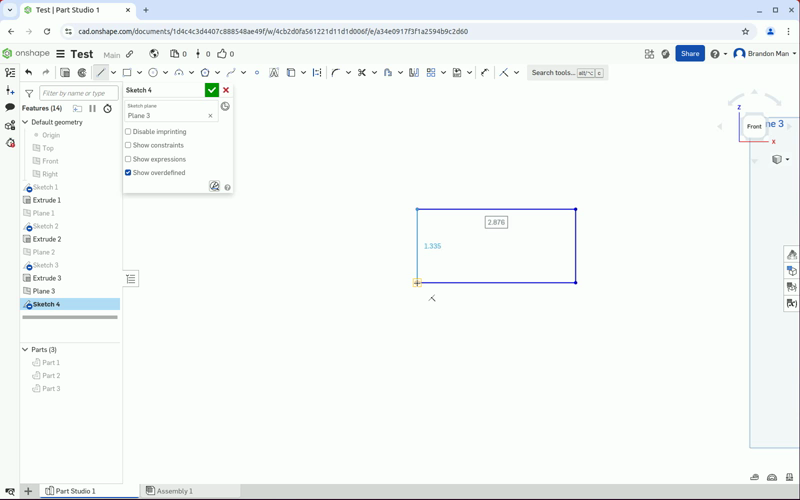
scroll(-6)
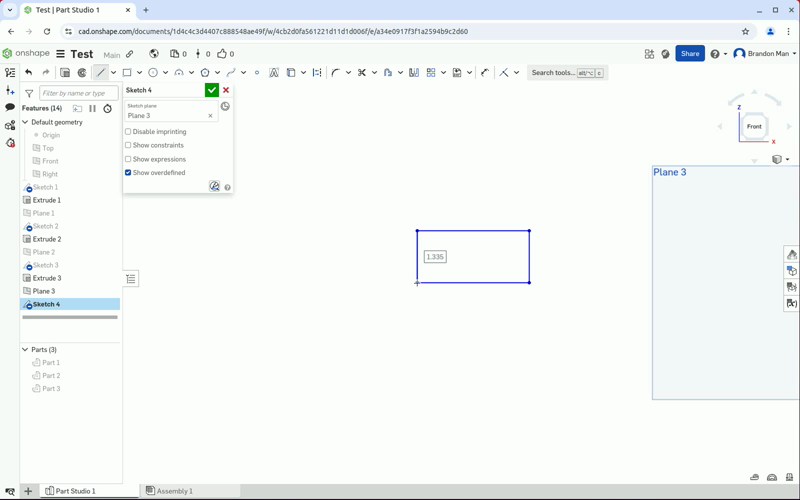
scroll(-6)
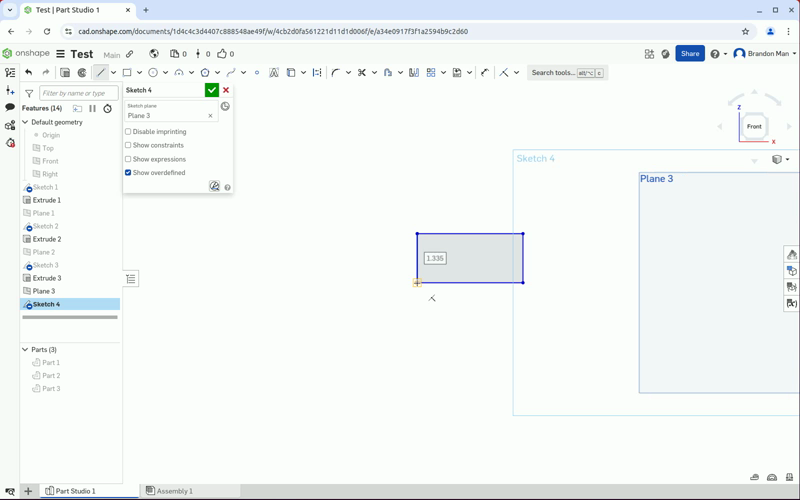
scroll(-6)
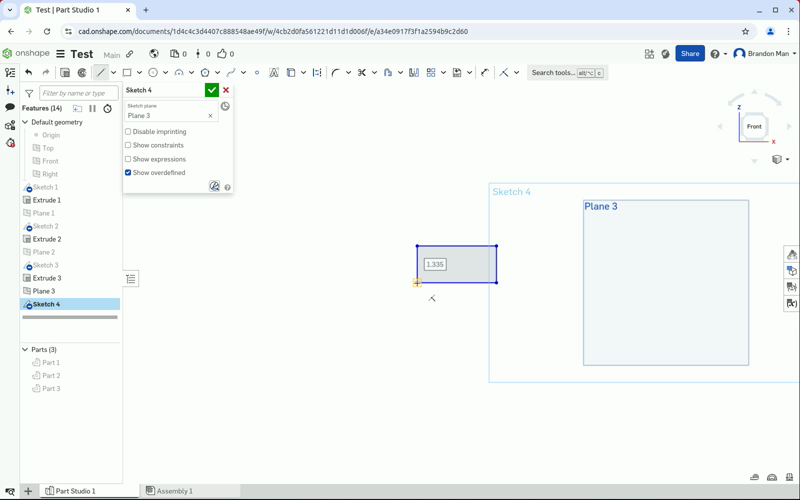
scroll(-6)
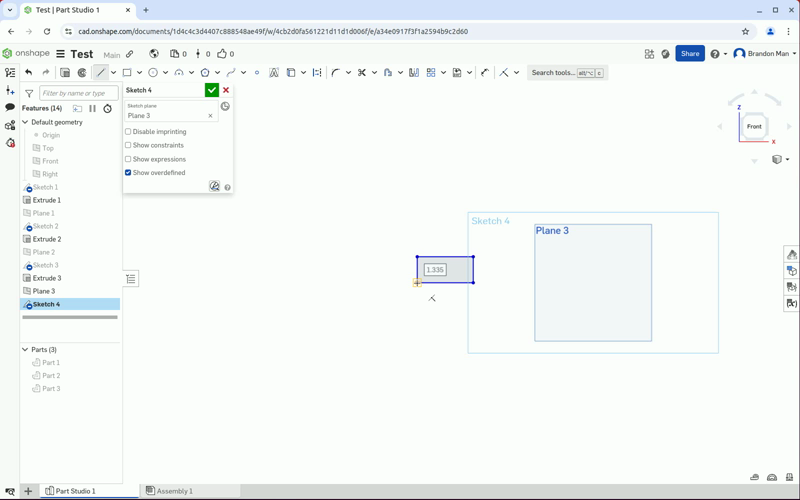
scroll(-6)
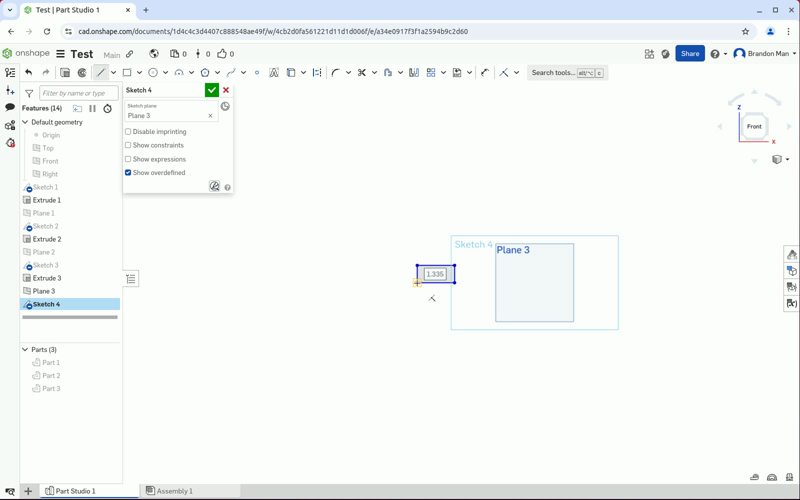
scroll(-6)
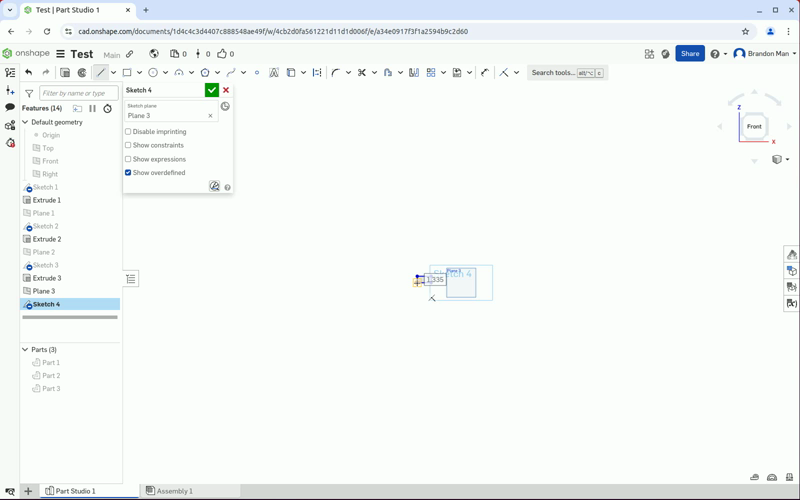
key(esc)
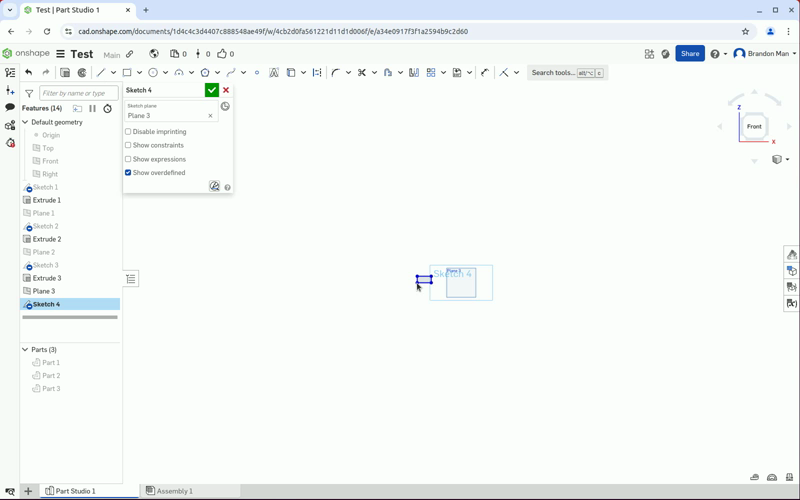
mouse_move(424, 282)
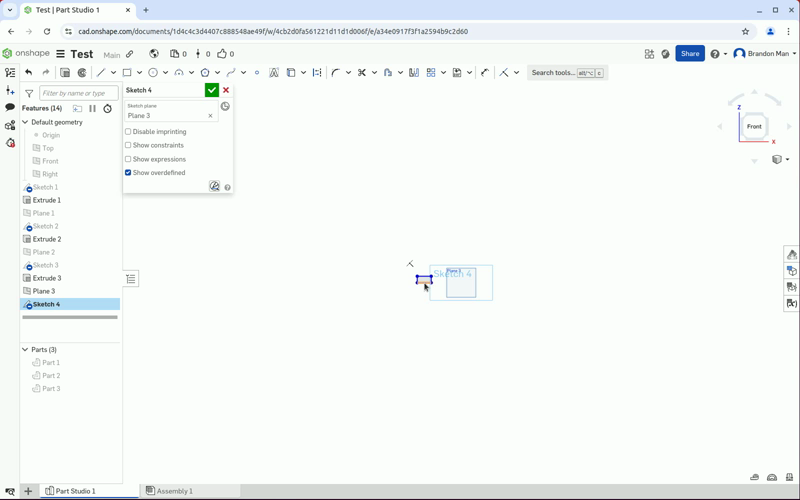
scroll(6)
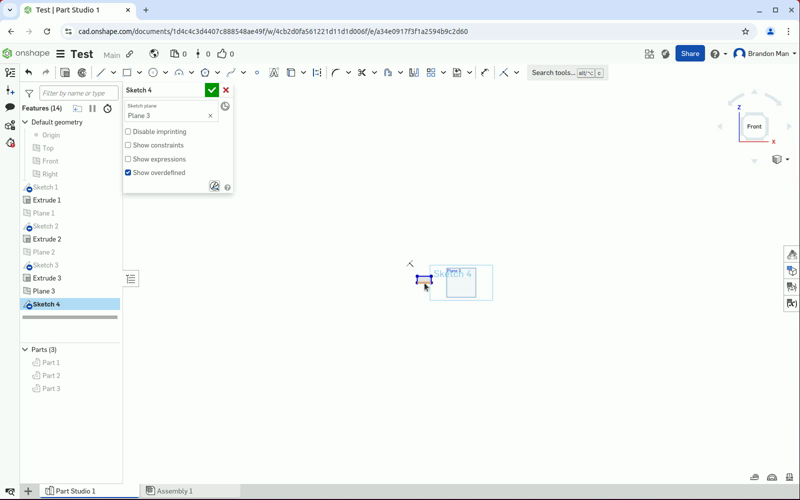
scroll(6)
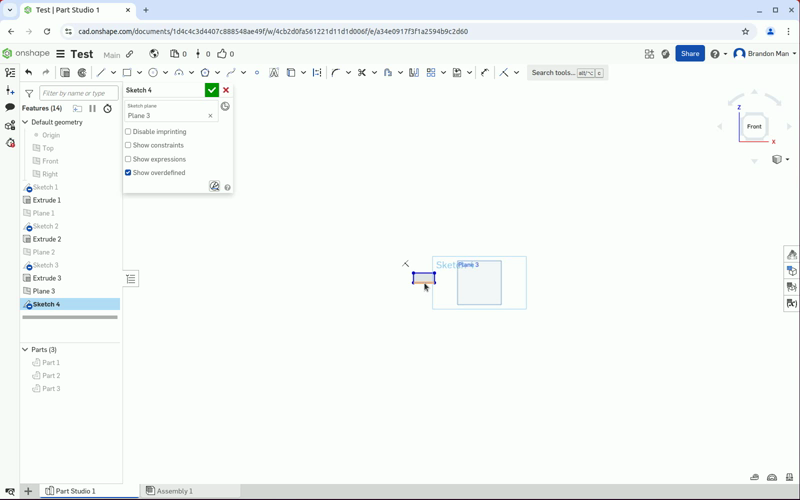
scroll(6)
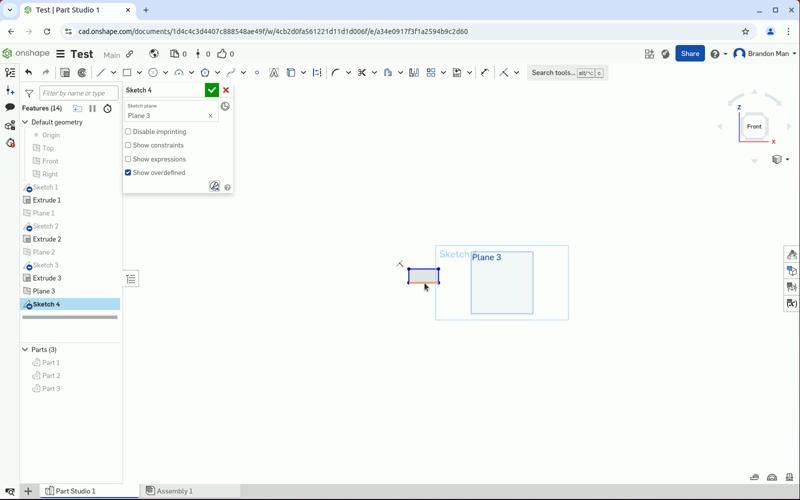
scroll(6)
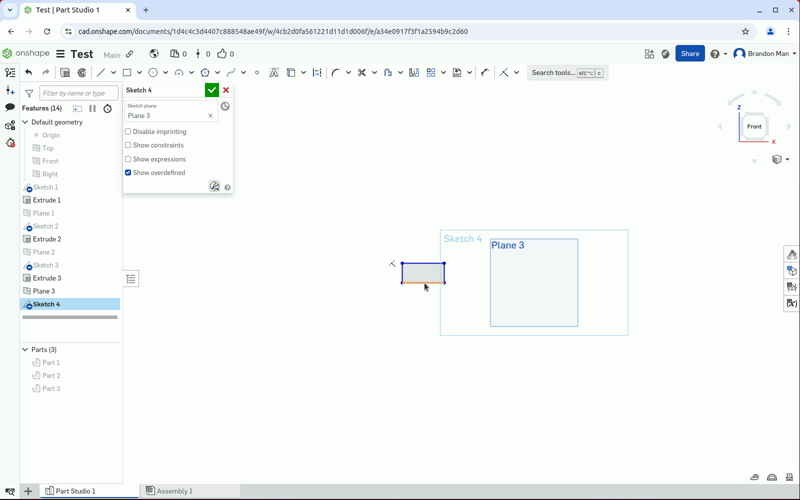
scroll(6)
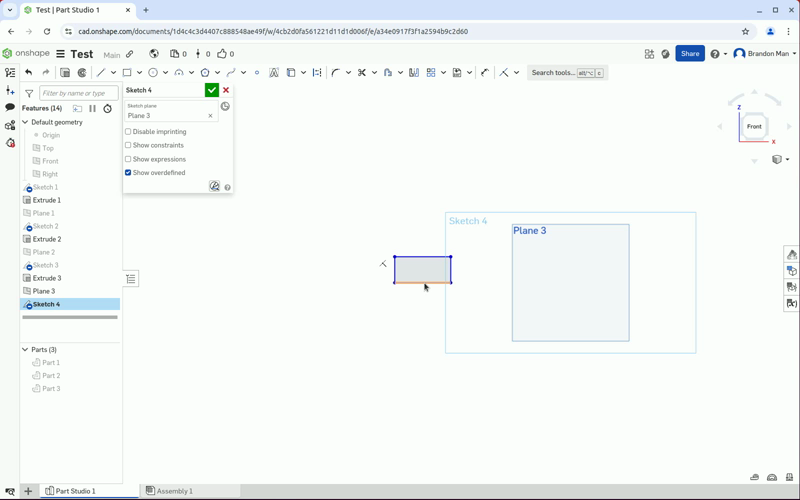
scroll(6)
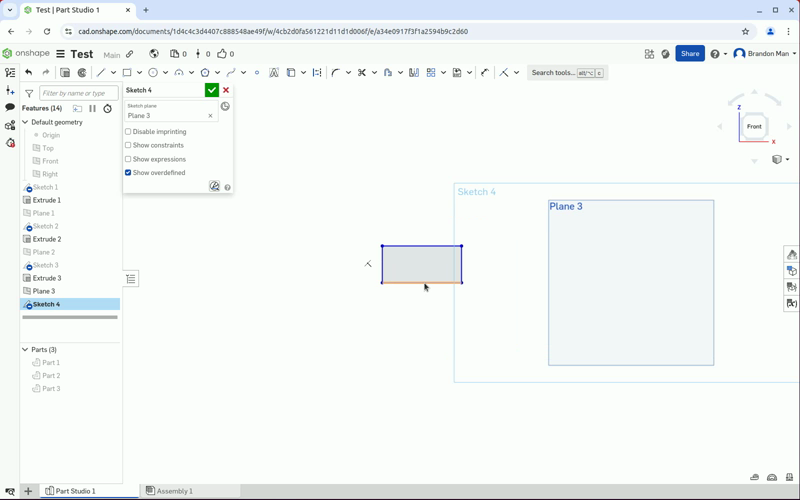
scroll(6)
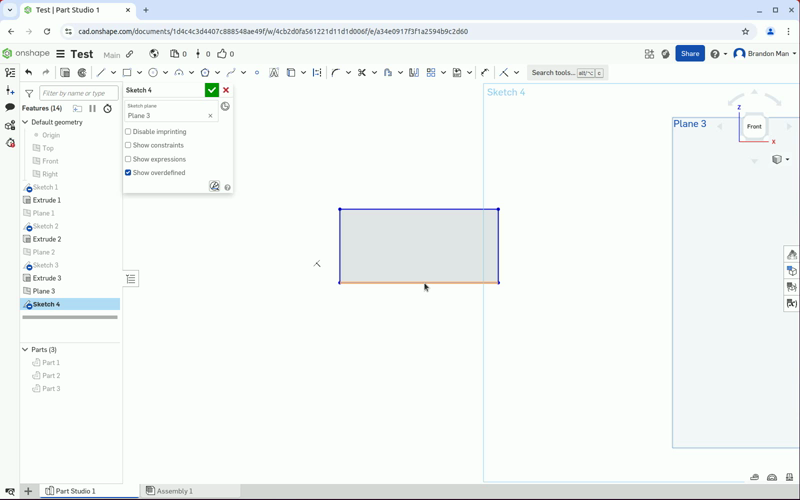
click(424, 282)
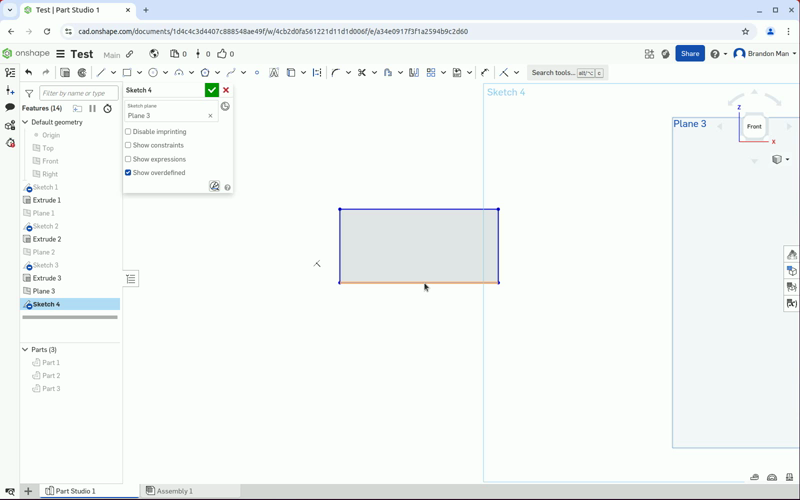
scroll(-6)
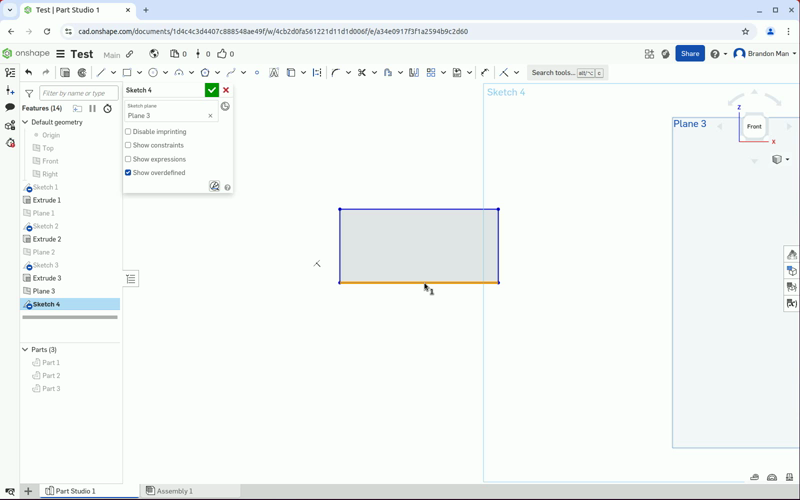
scroll(-6)
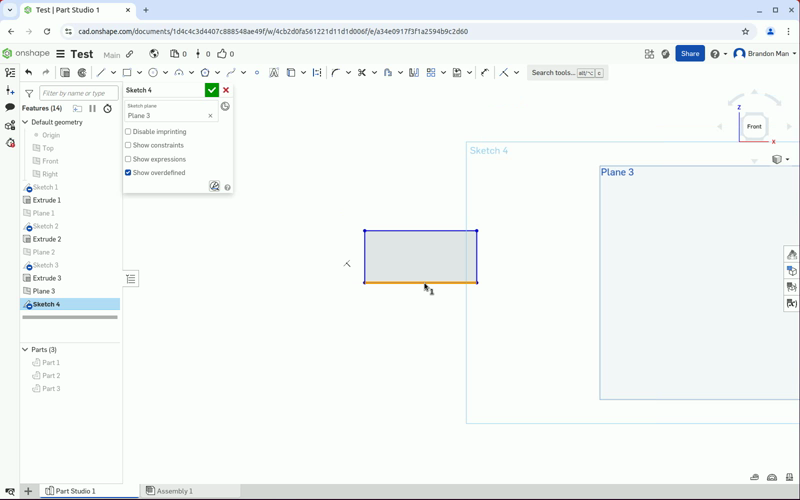
scroll(-6)
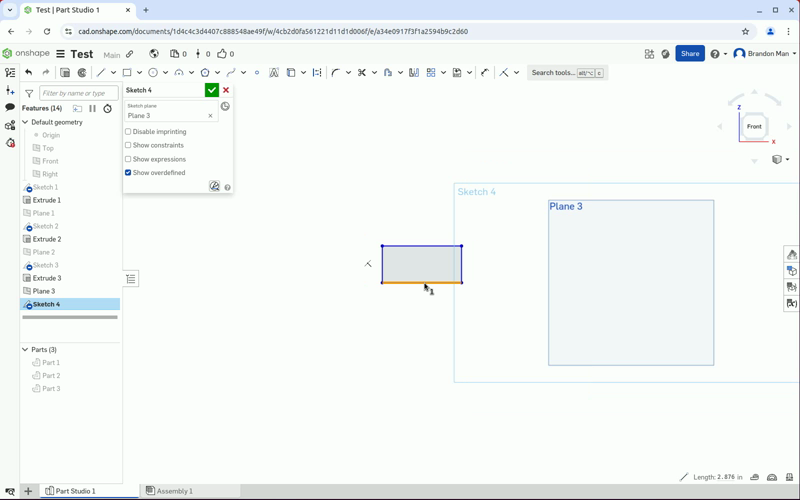
scroll(-6)
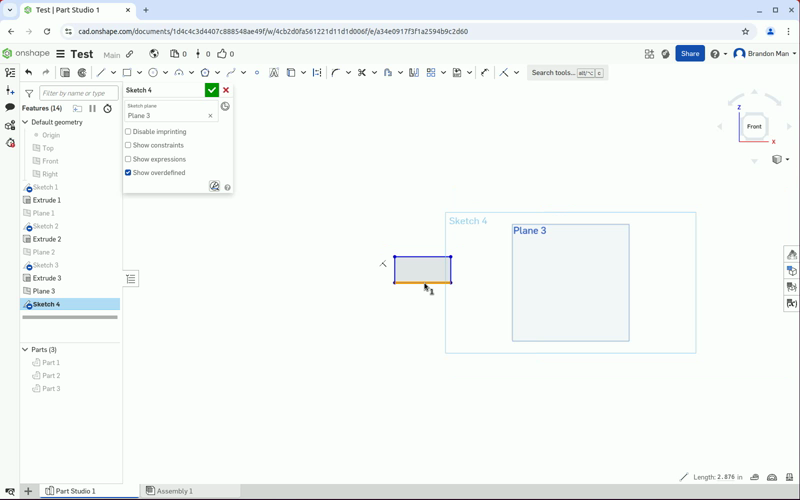
scroll(-6)
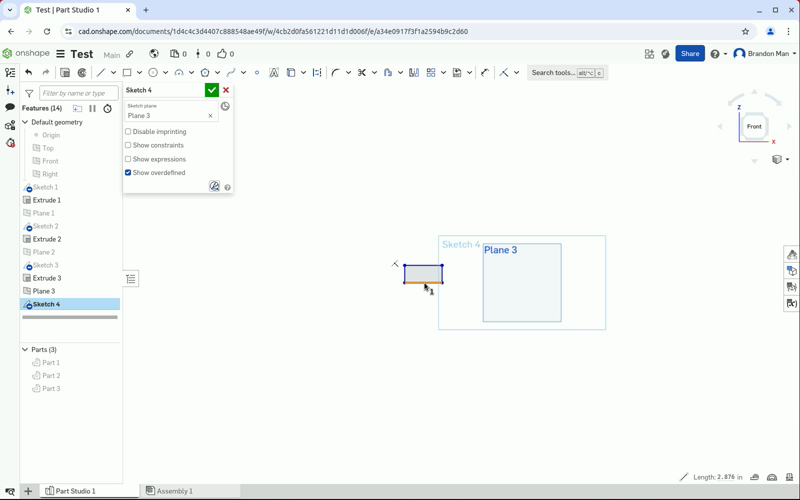
scroll(-6)
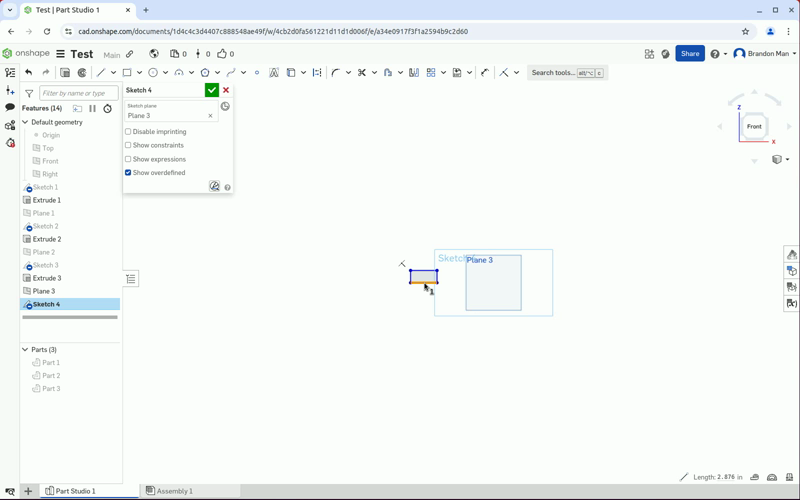
scroll(-6)
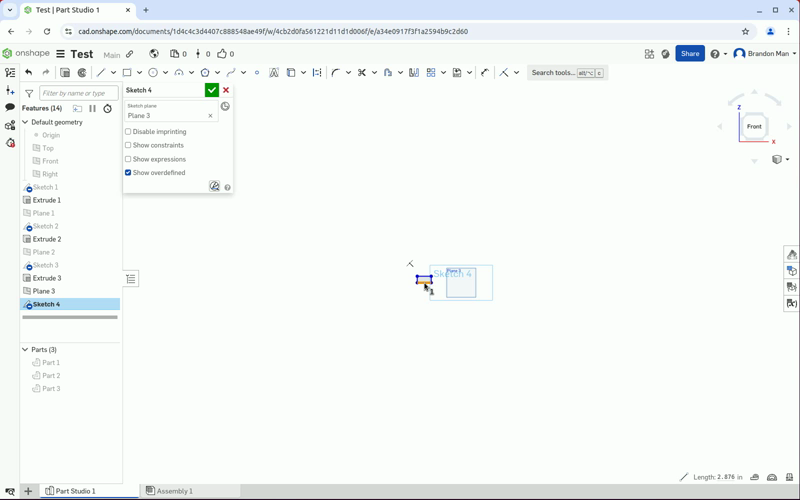
mouse_move(73, 352)
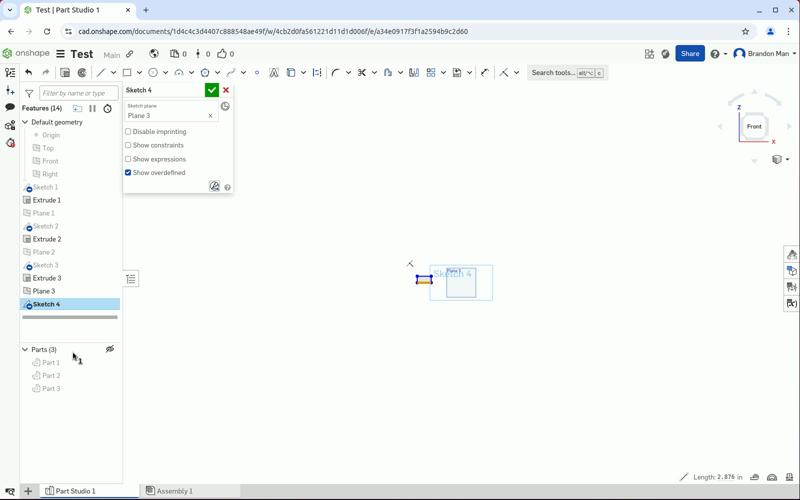
key(shift+y)
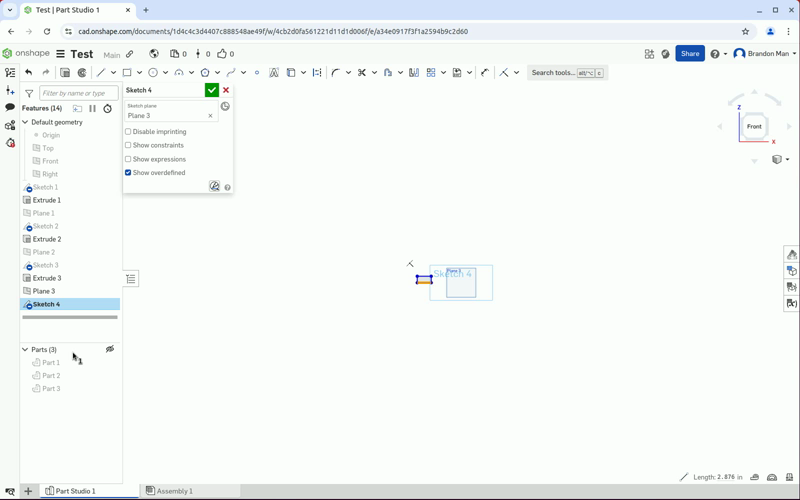
key(shift+e)
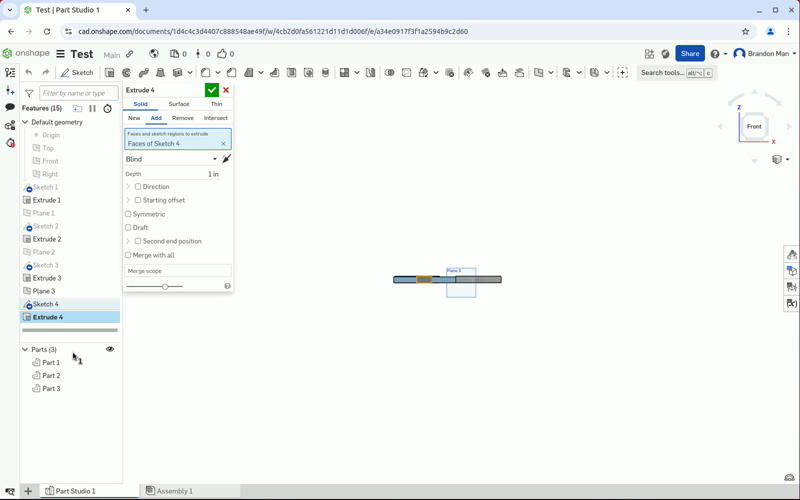
mouse_move(143, 106)
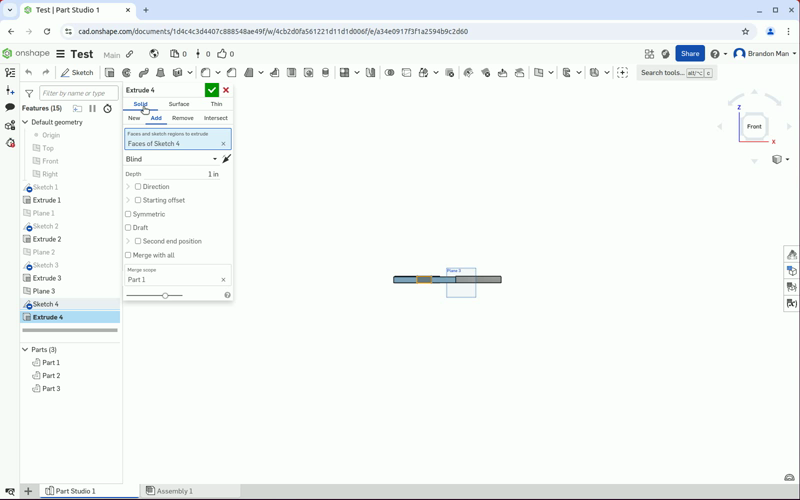
click(143, 106)
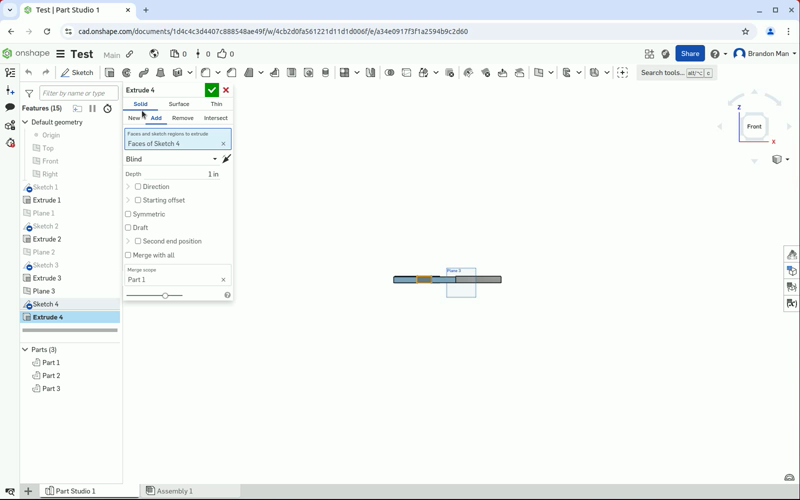
mouse_move(137, 120)
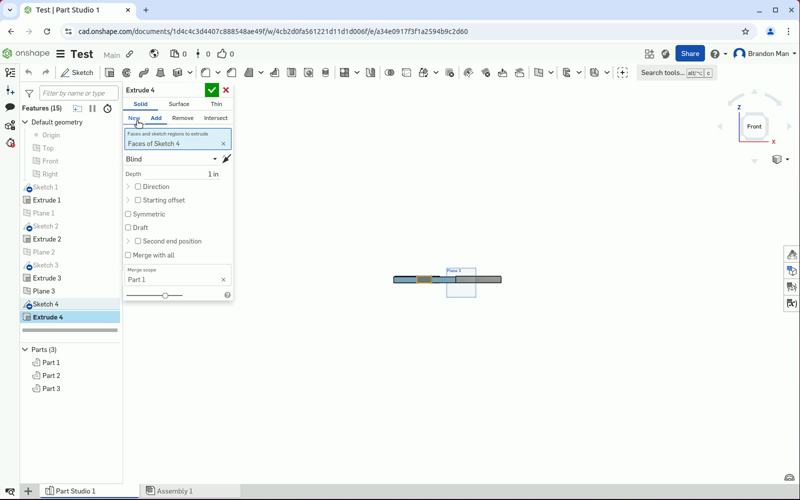
click(137, 120)
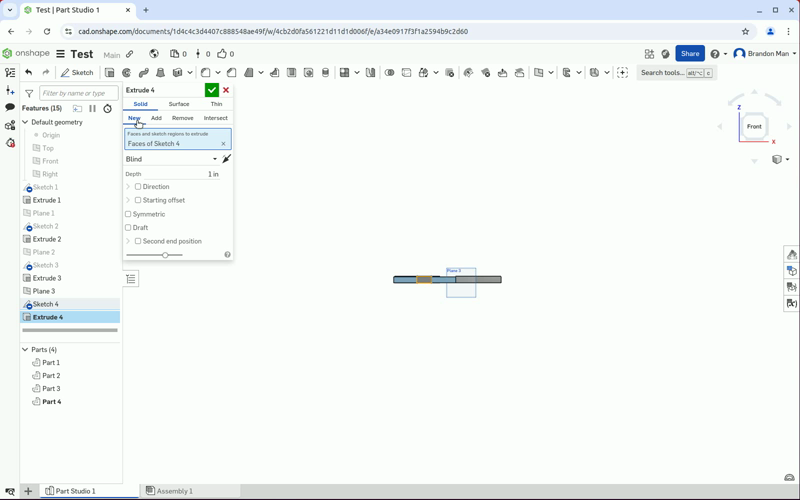
key(tab, 4)
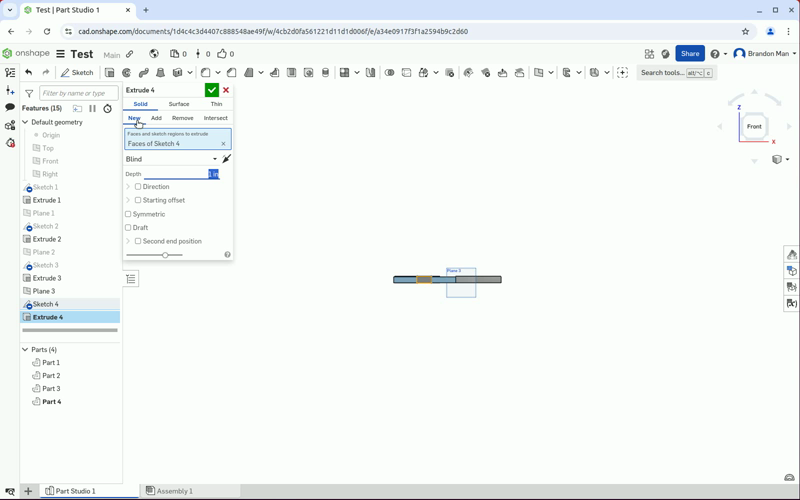
text(9.628)
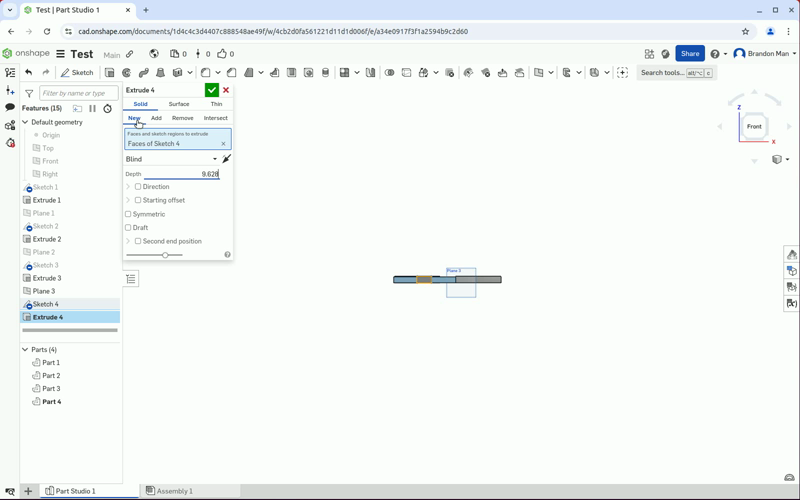
key(enter)
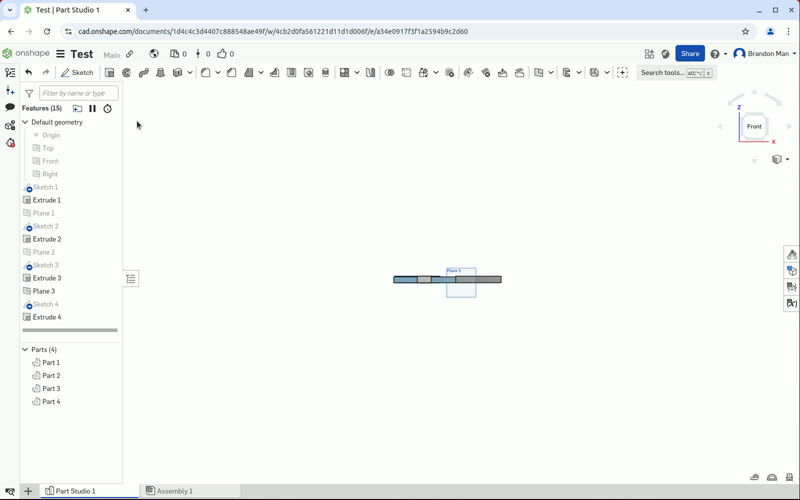
key(shift+h)
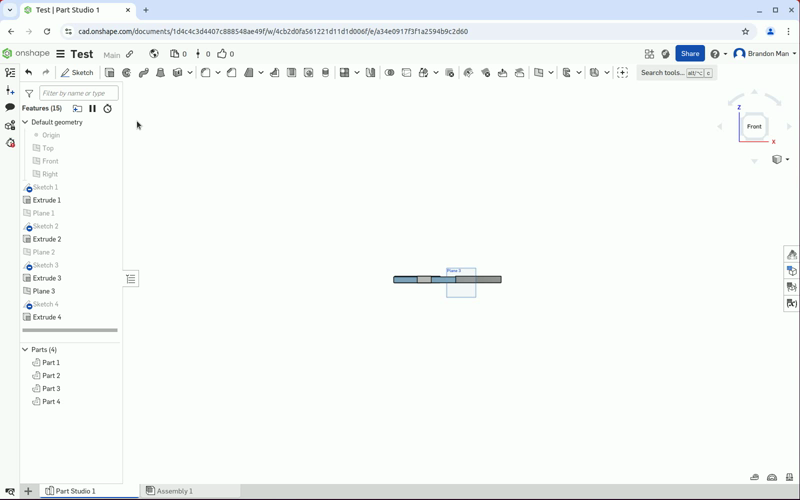
key(shift+h)
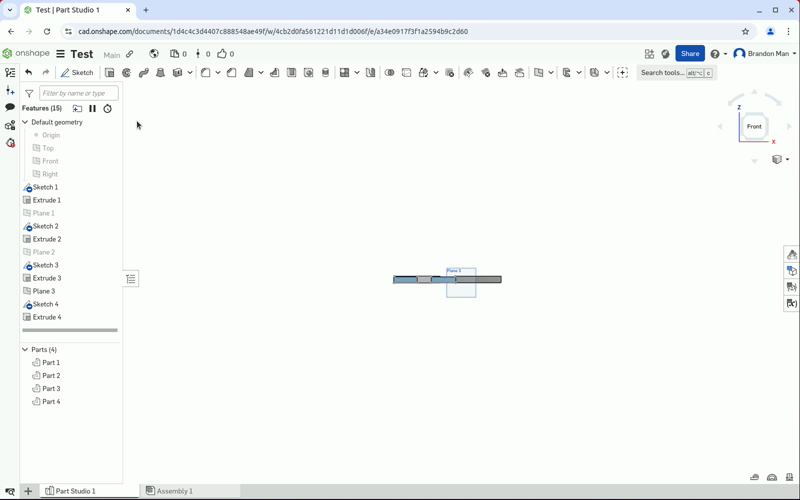
key(shift+7)
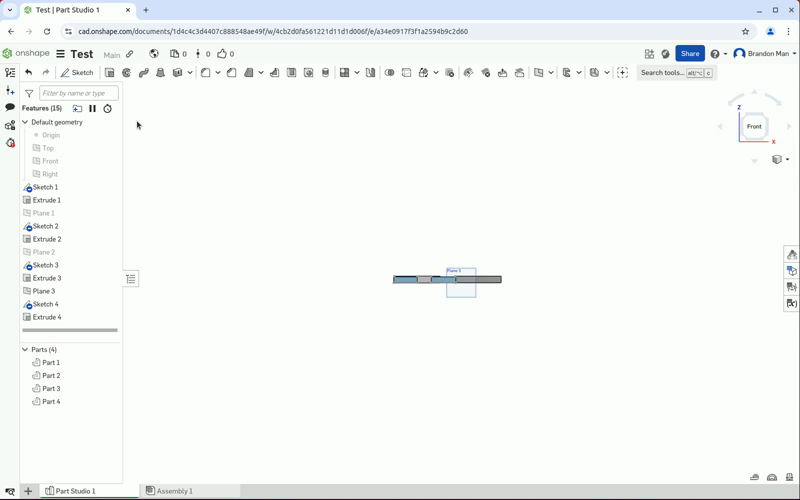
key(left, 2)
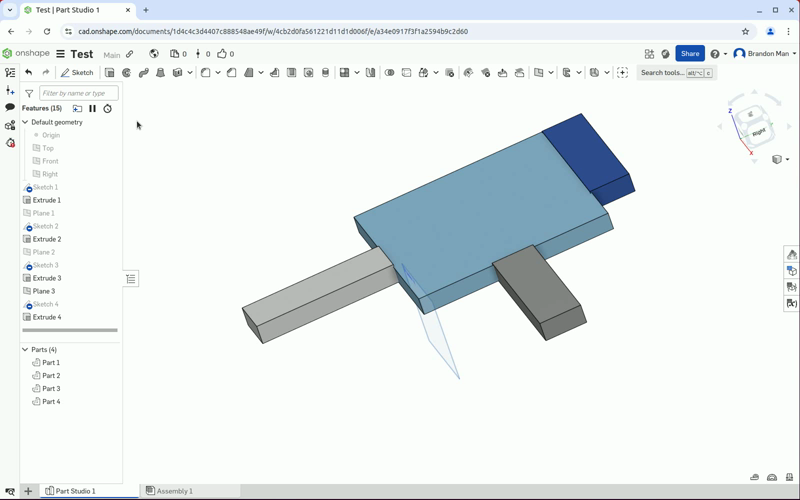
key(down, 2)
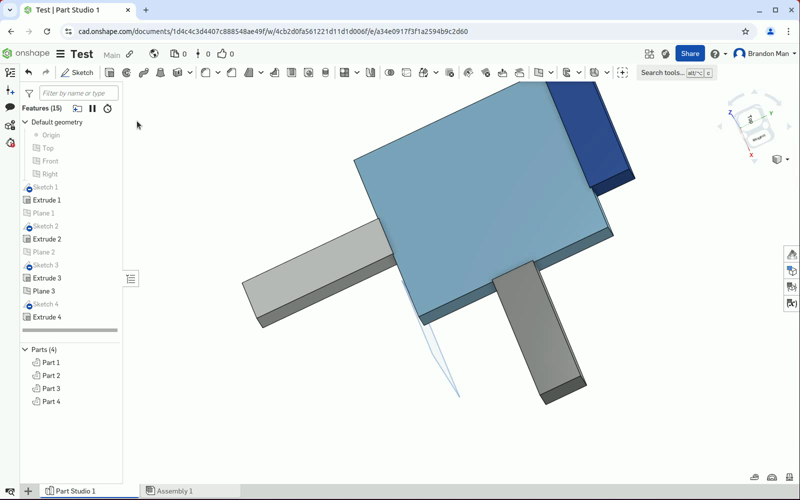
key(up, 2)
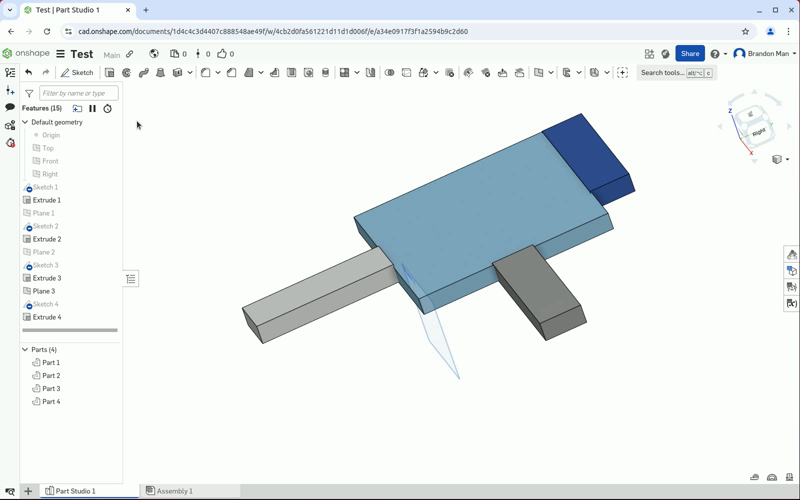
key(right, 2)
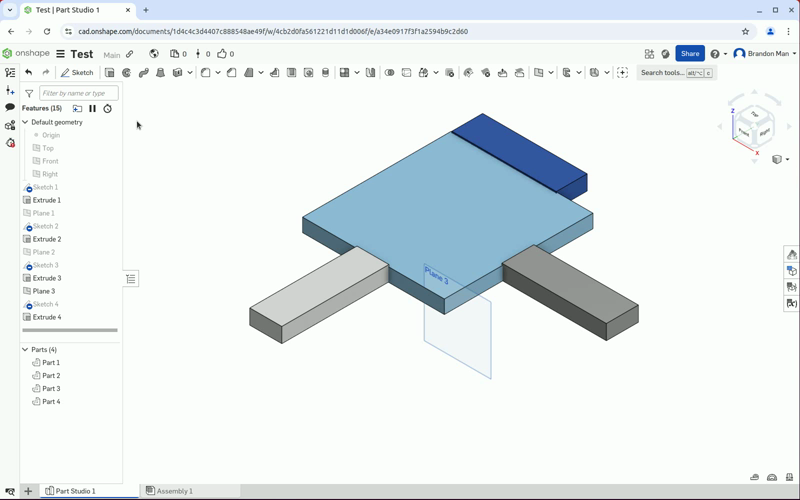
mouse_move(73, 189)
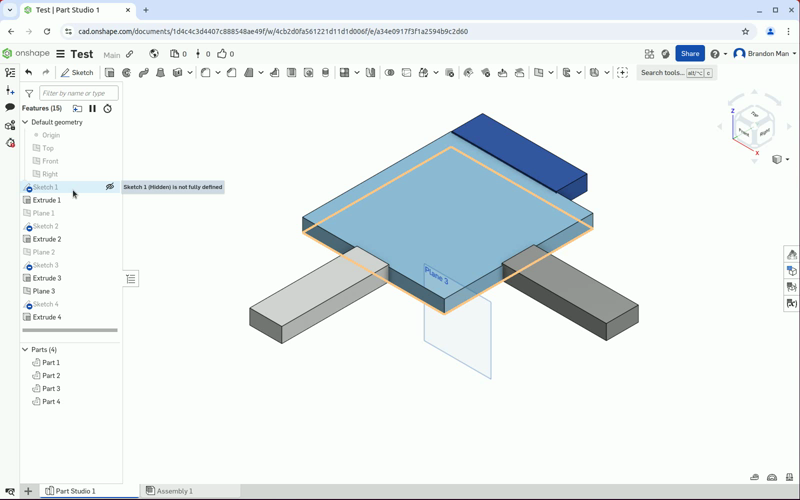
click(73, 189)